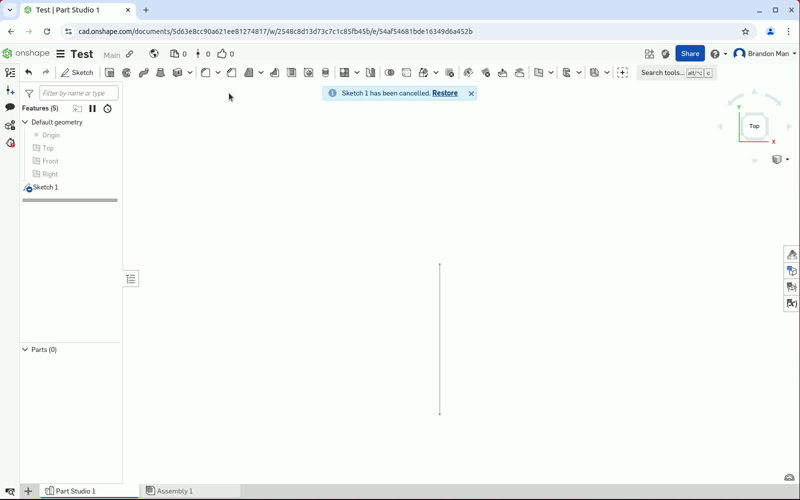
key(shift+h)
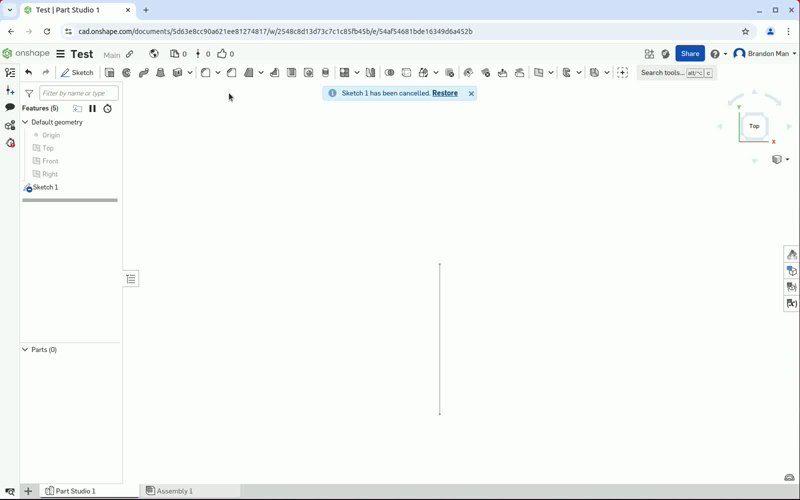
key(shift+s)
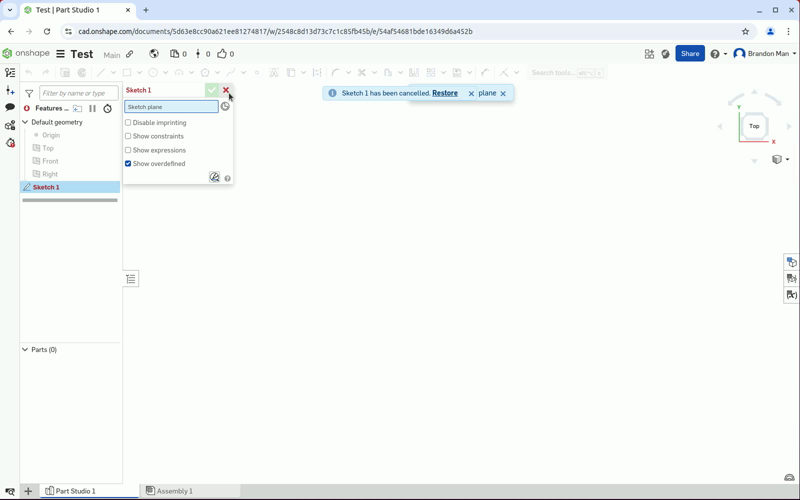
mouse_move(73, 150)
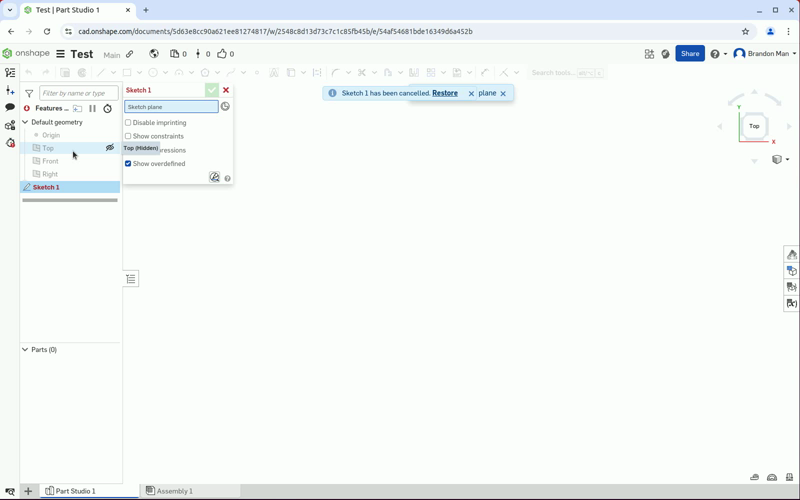
click(73, 150)
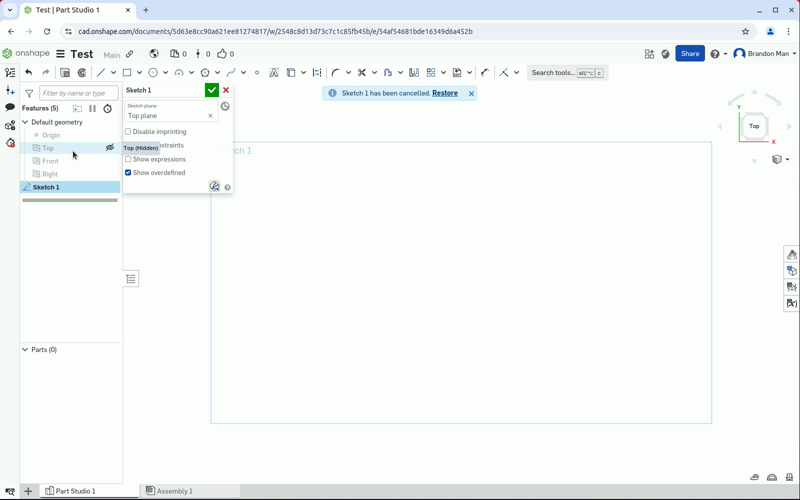
mouse_move(73, 352)
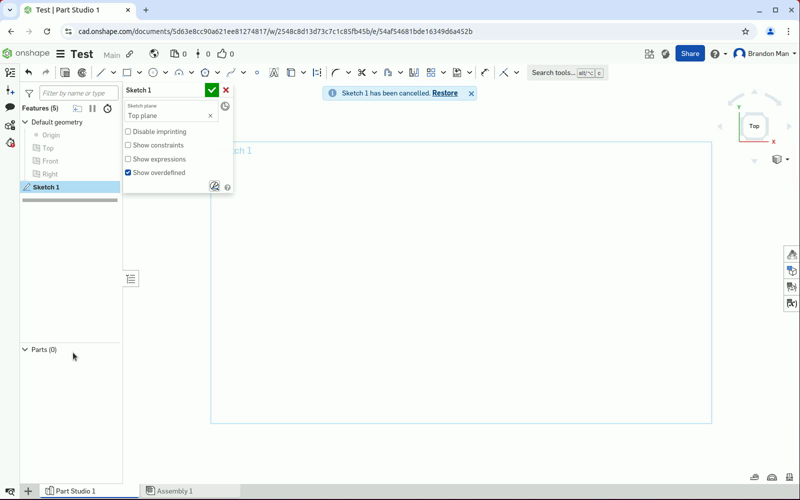
key(y)
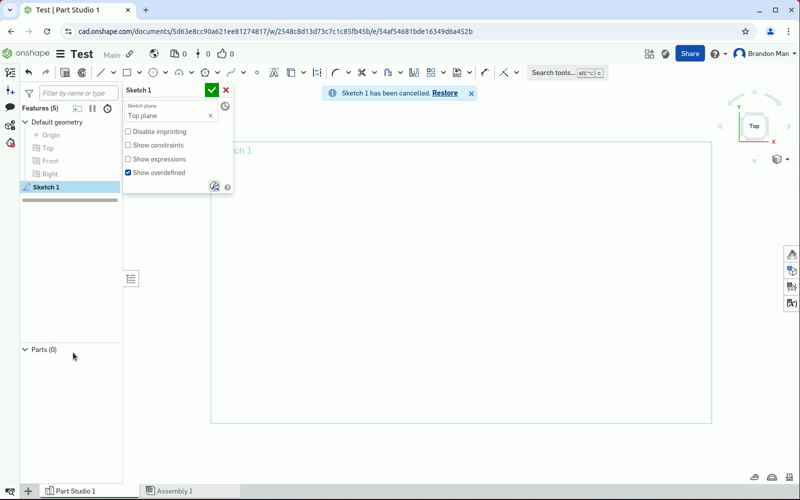
key(l)
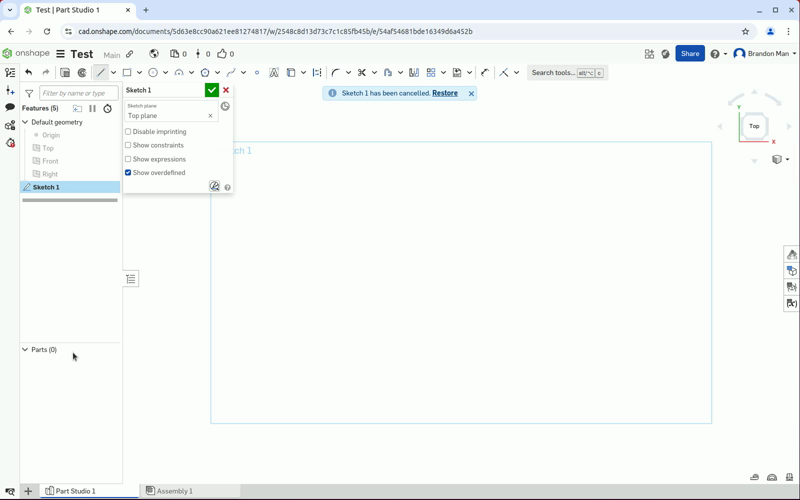
key_down(shift)
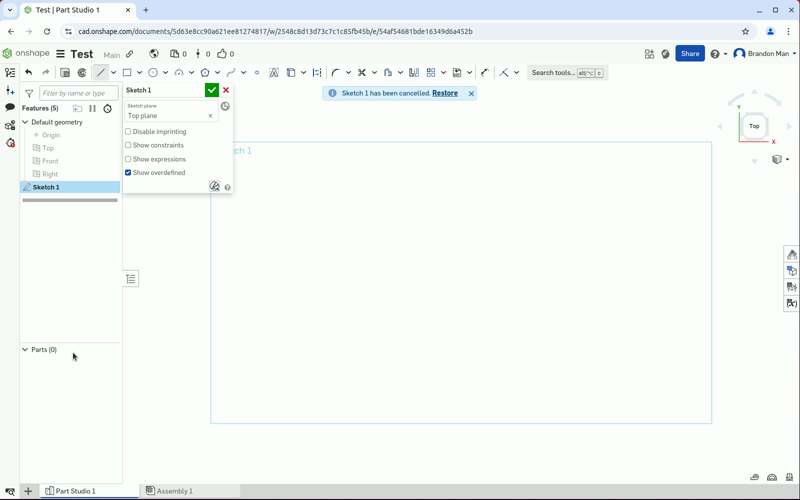
mouse_move(398, 322)
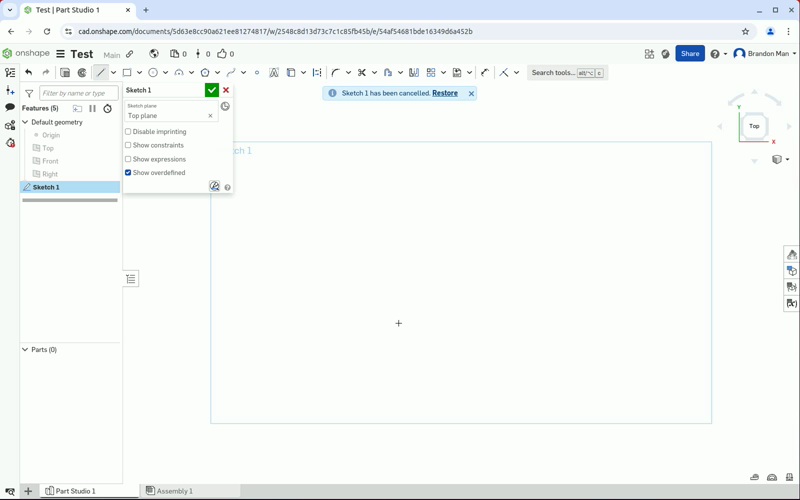
click(398, 322)
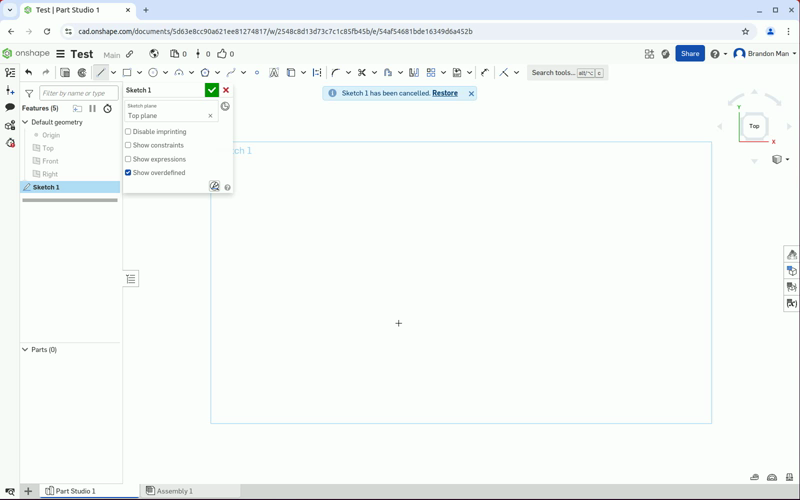
key_up(shift)
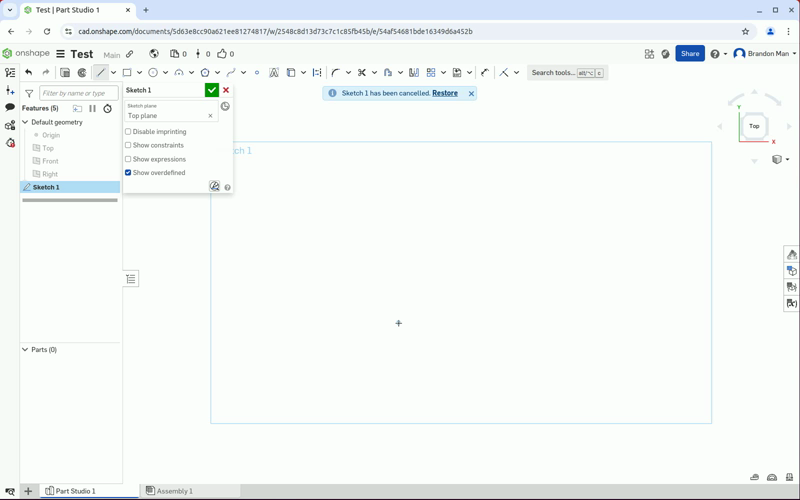
key_down(shift)
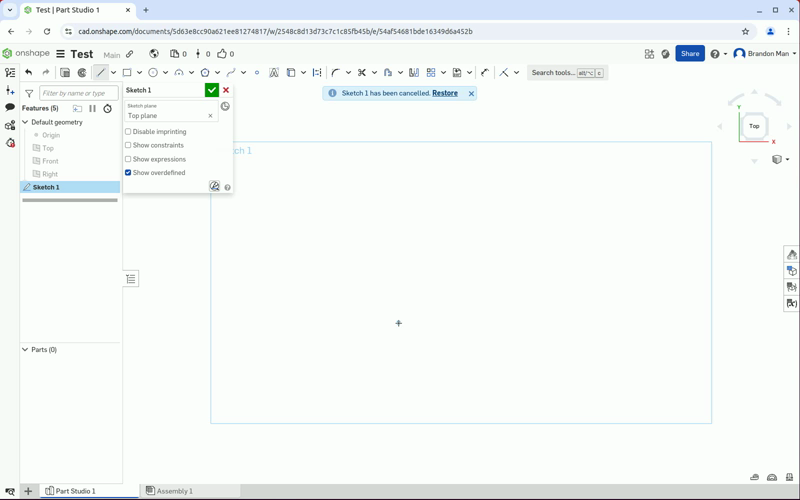
mouse_move(499, 322)
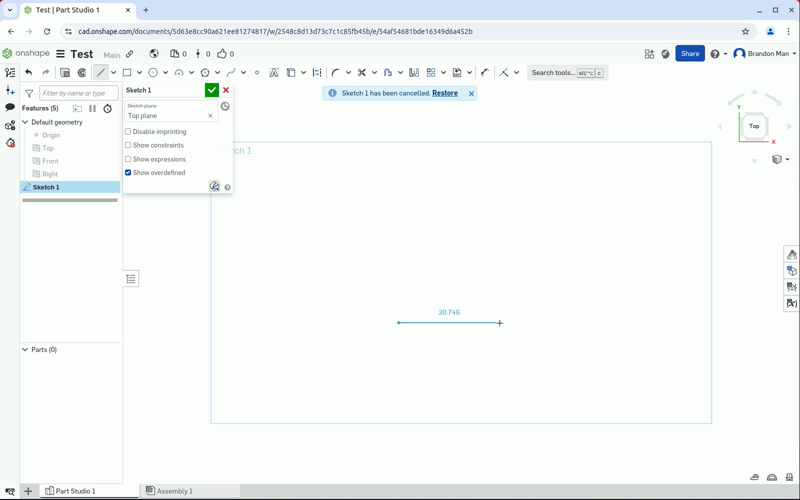
click(499, 322)
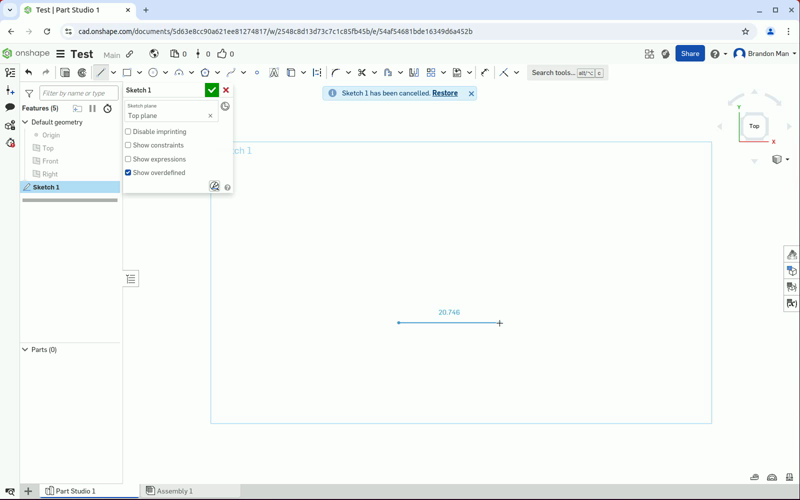
key_up(shift)
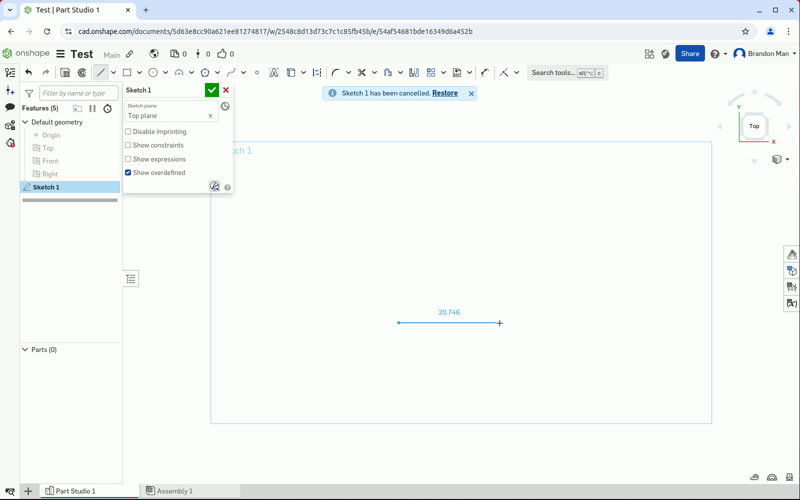
key_down(shift)
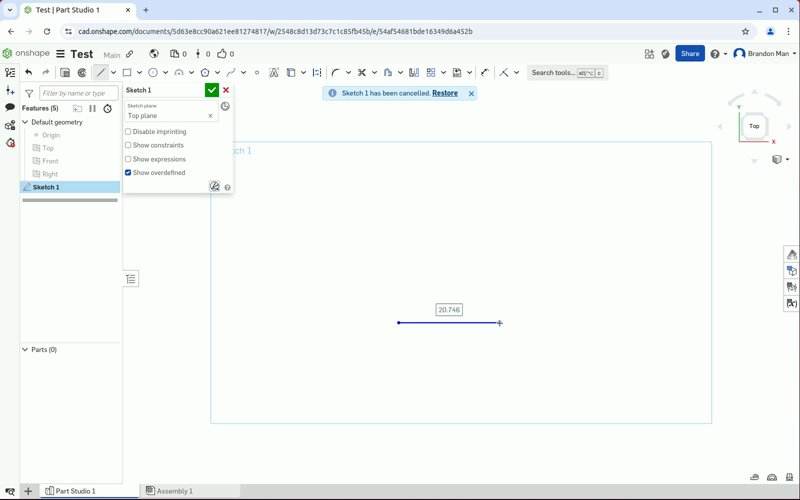
mouse_move(529, 322)
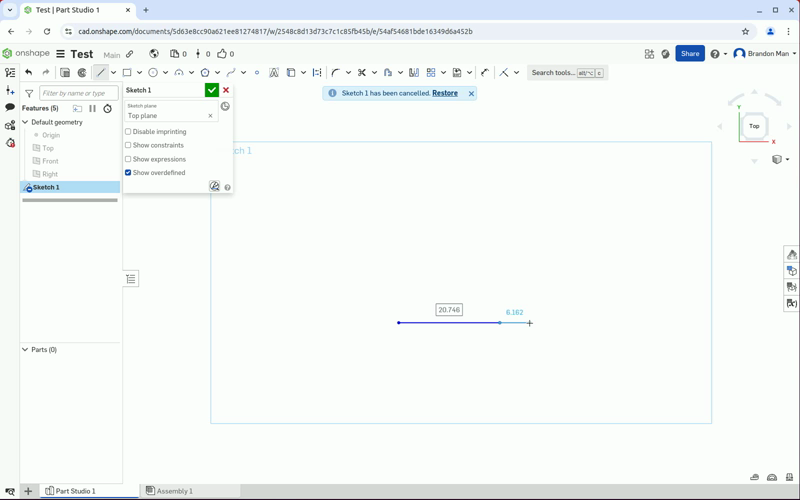
mouse_move(499, 293)
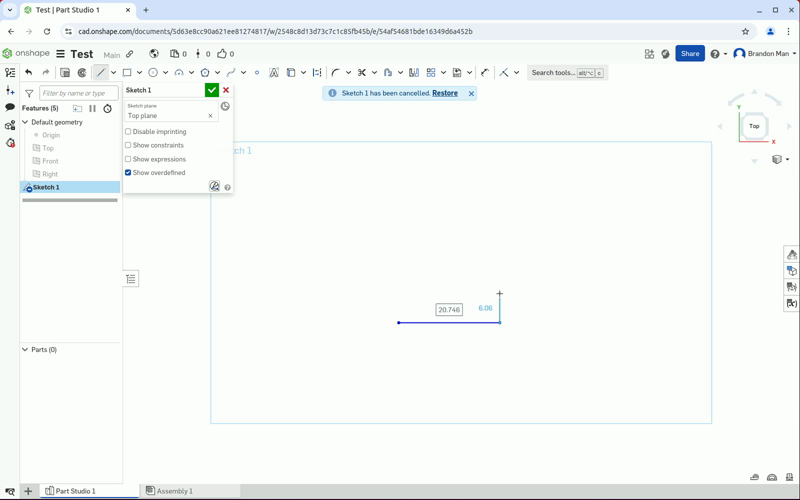
click(499, 293)
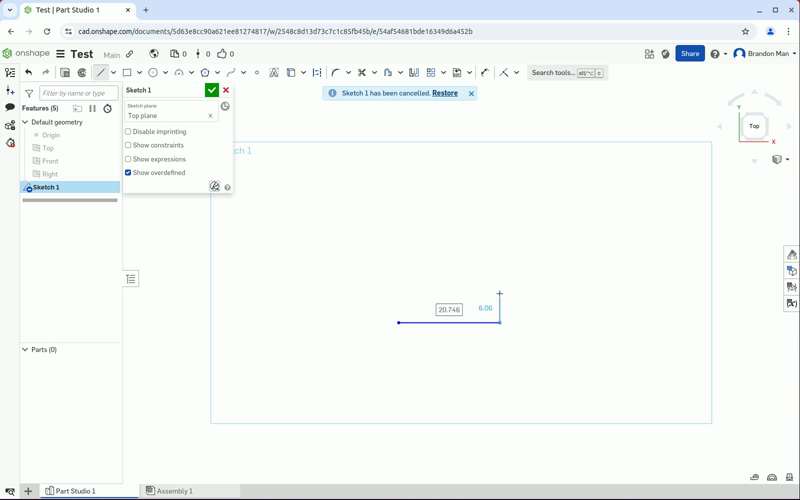
key_up(shift)
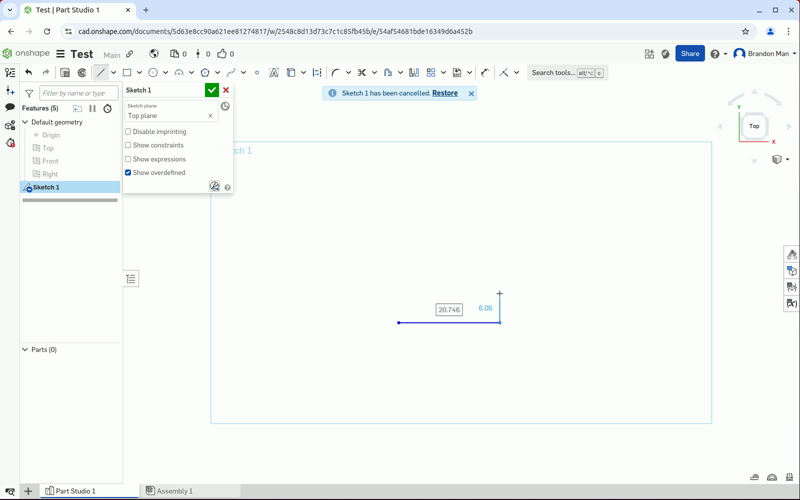
key_down(shift)
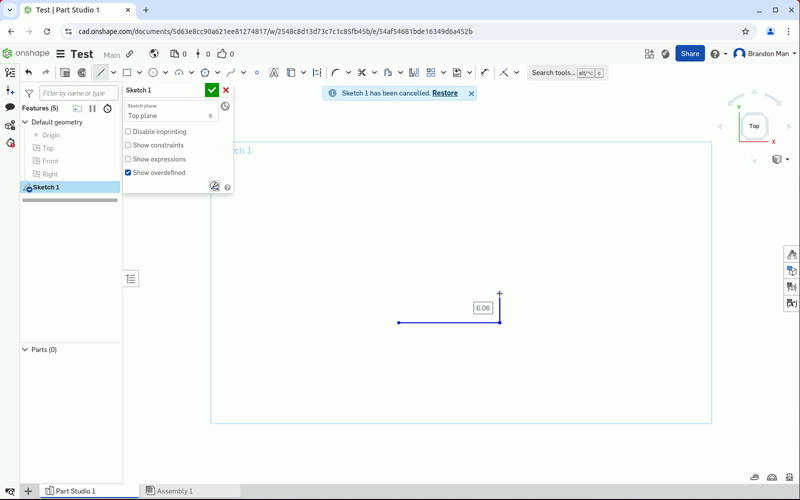
mouse_move(529, 293)
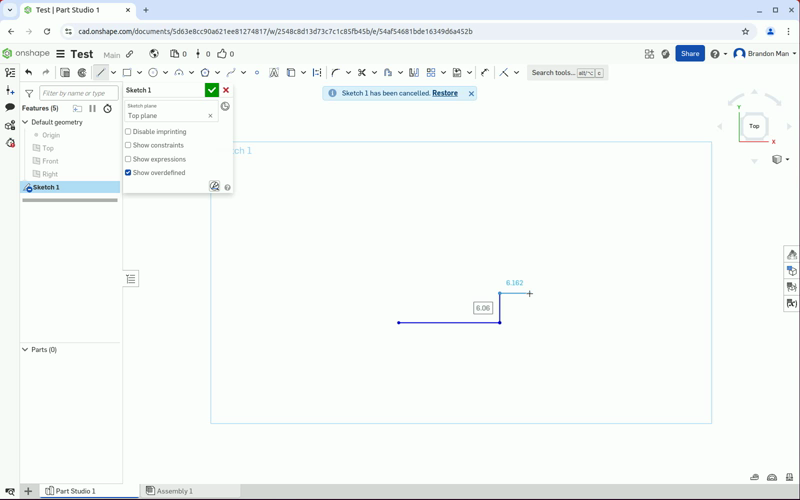
mouse_move(499, 273)
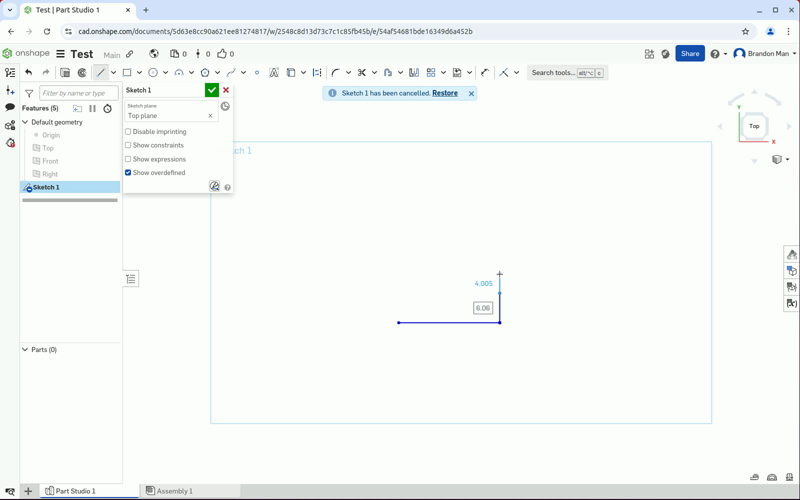
click(499, 273)
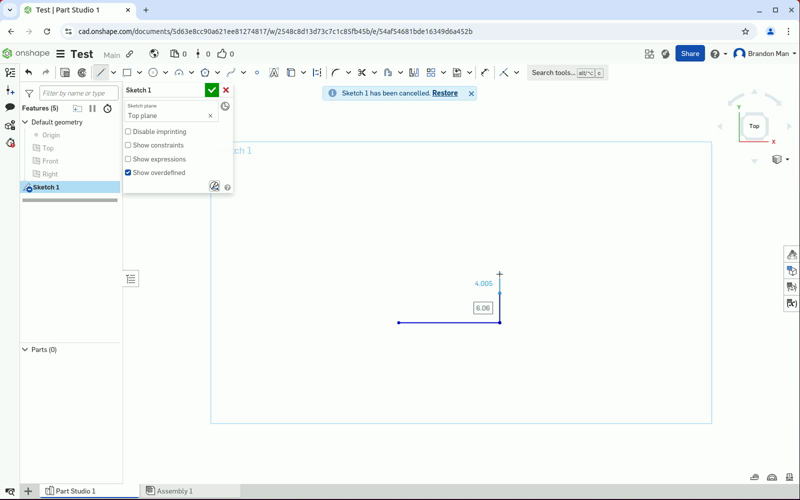
key_up(shift)
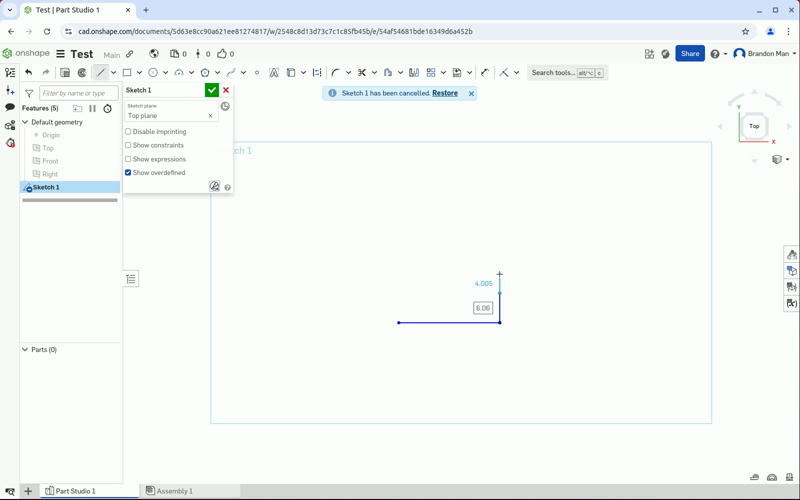
key_down(shift)
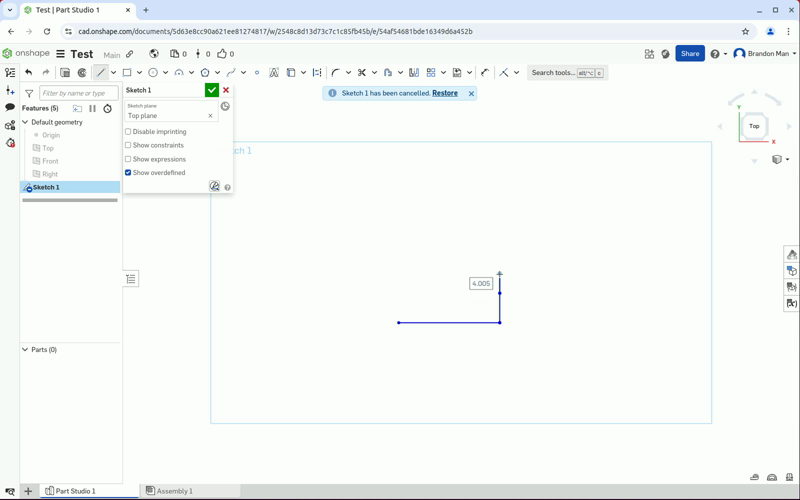
mouse_move(529, 273)
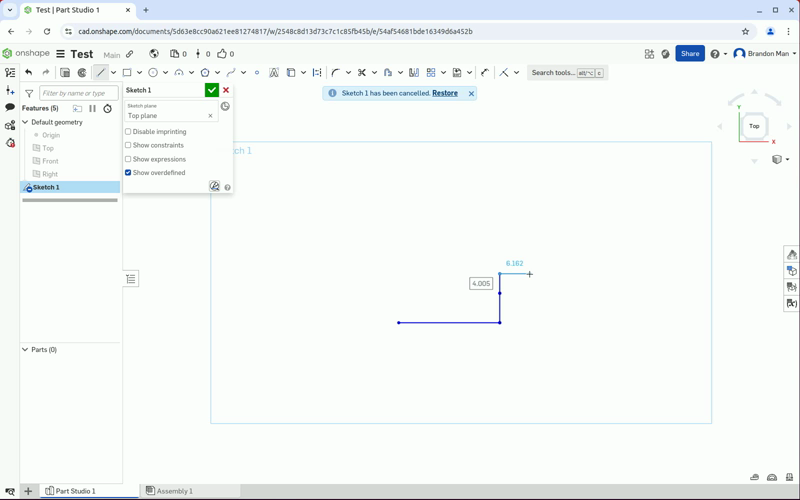
mouse_move(499, 244)
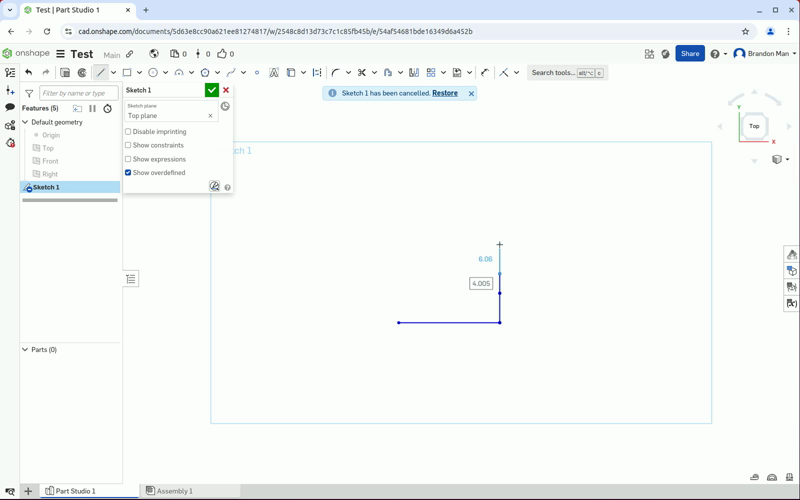
click(499, 244)
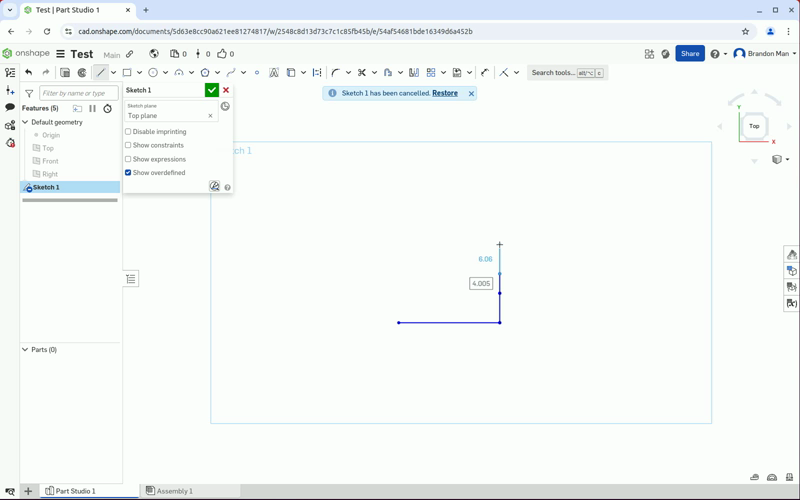
key_up(shift)
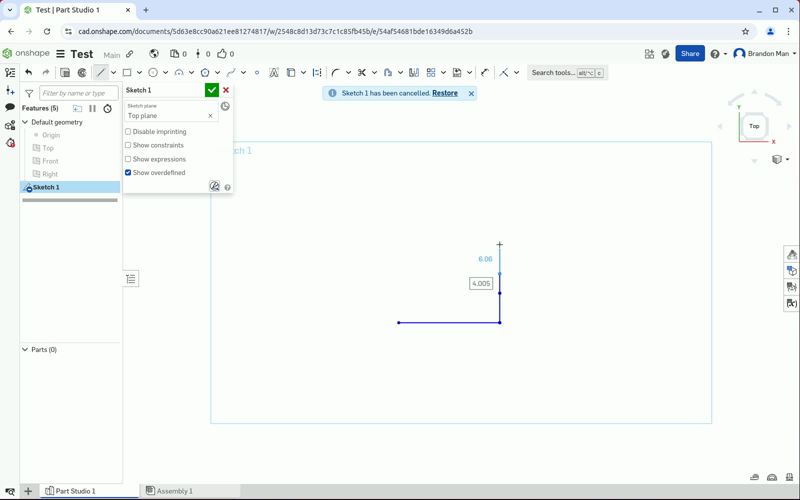
key_down(shift)
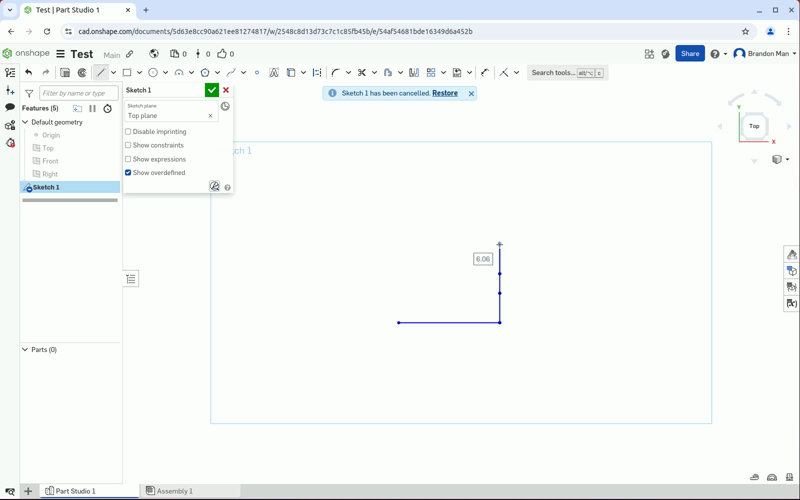
mouse_move(398, 244)
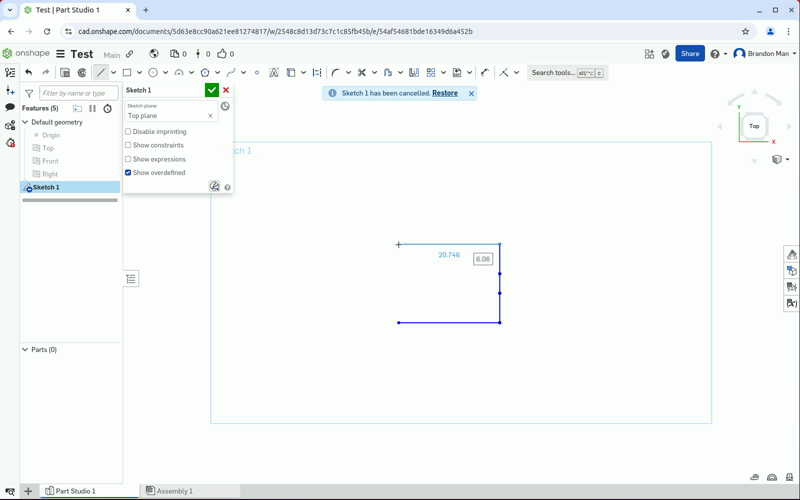
click(398, 244)
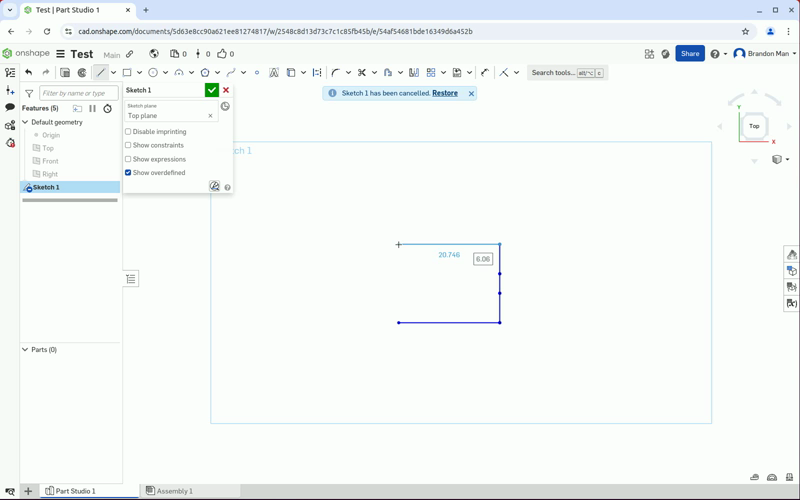
key_up(shift)
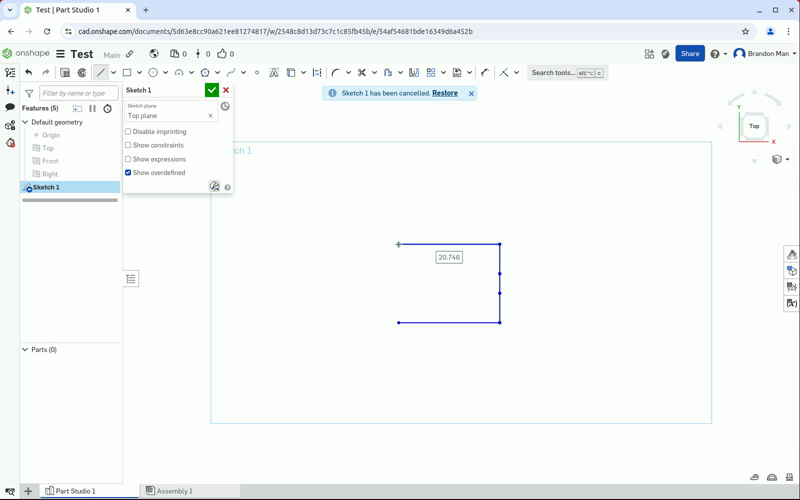
key_down(shift)
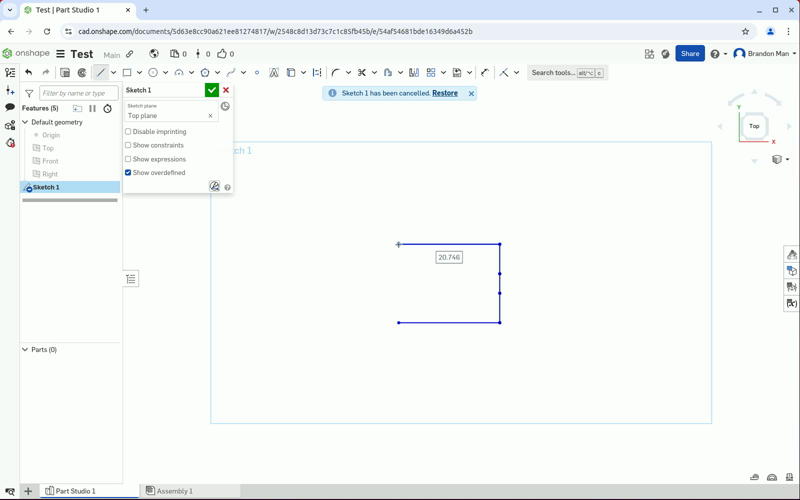
mouse_move(398, 322)
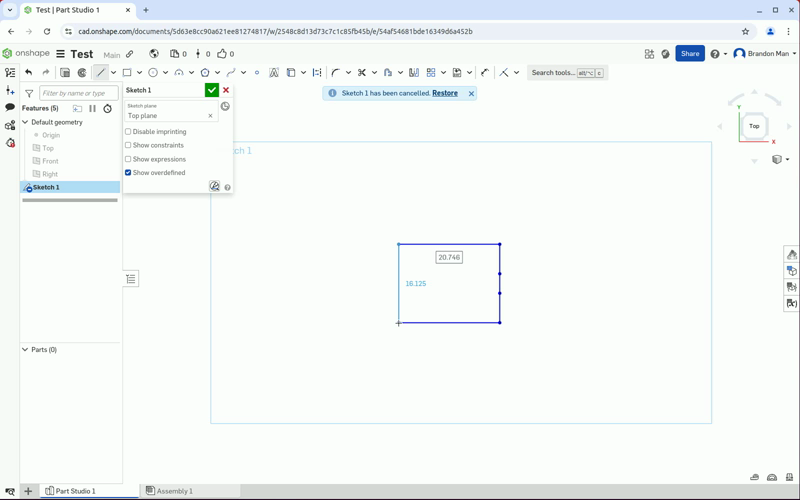
key_up(shift)
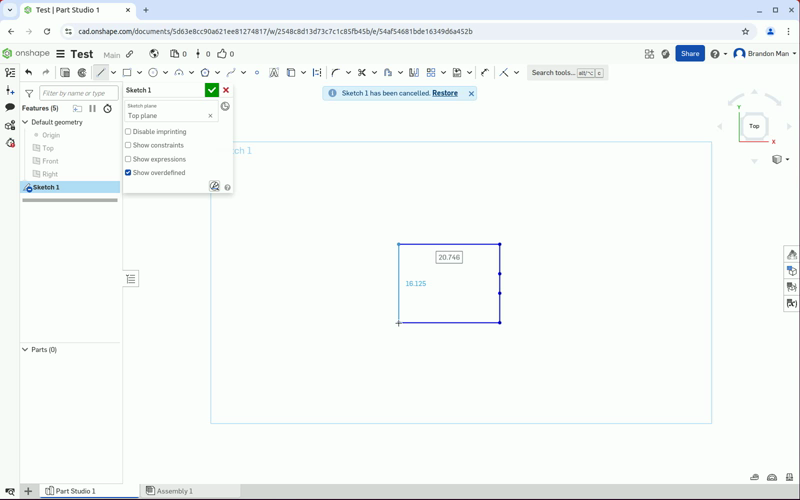
click(398, 322)
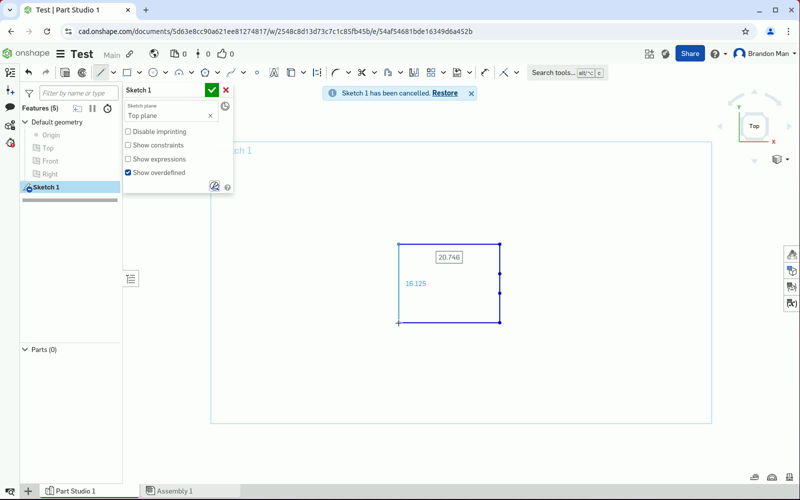
key(esc)
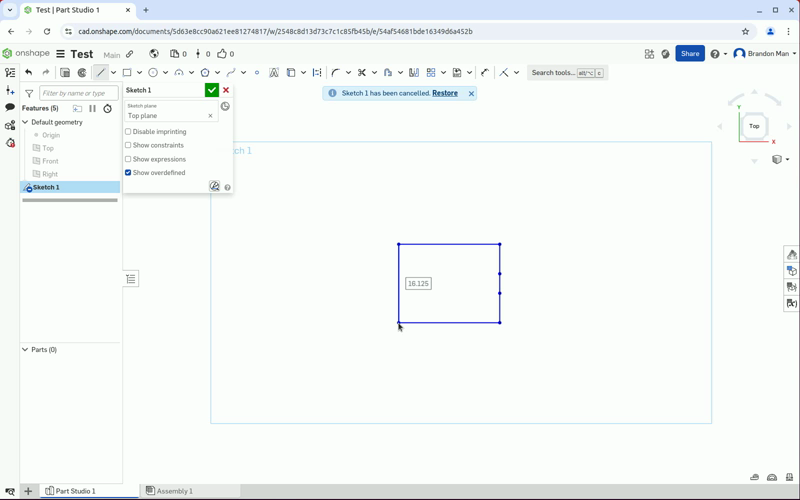
mouse_move(405, 286)
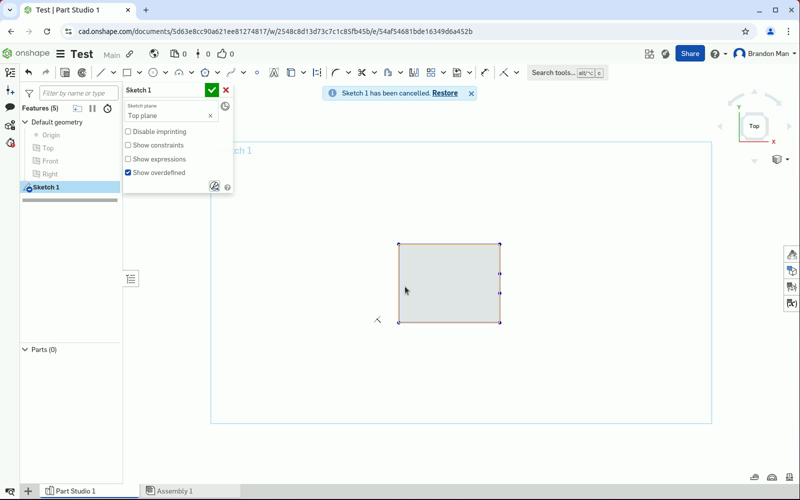
click(405, 286)
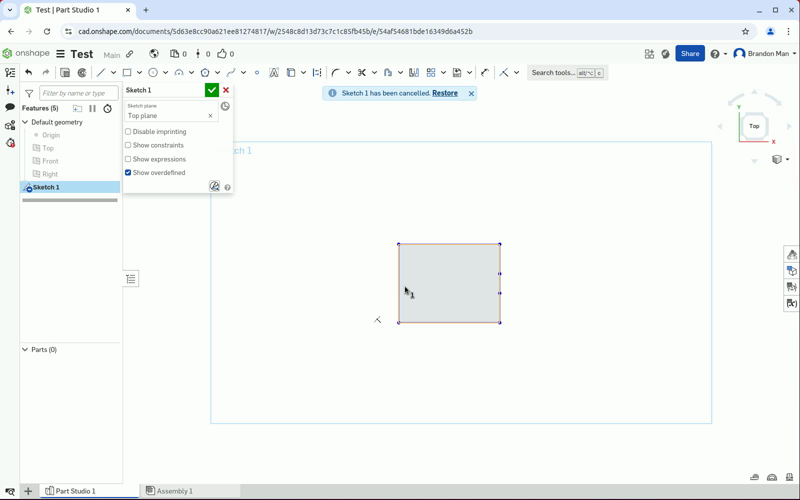
mouse_move(73, 352)
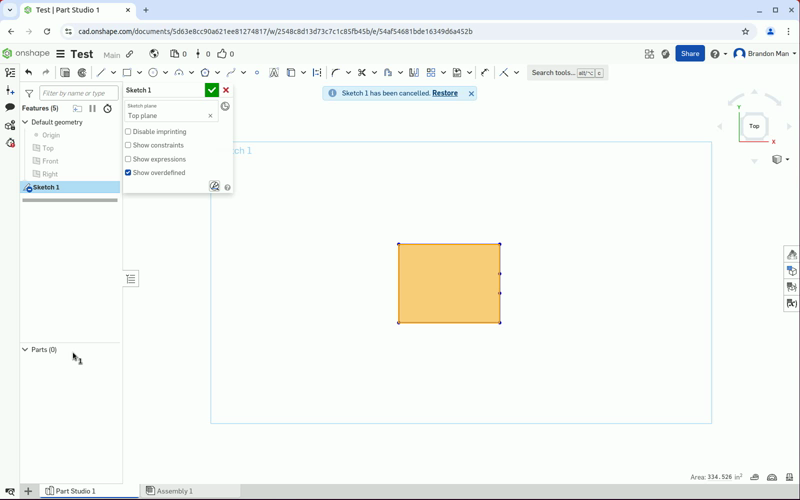
key(shift+y)
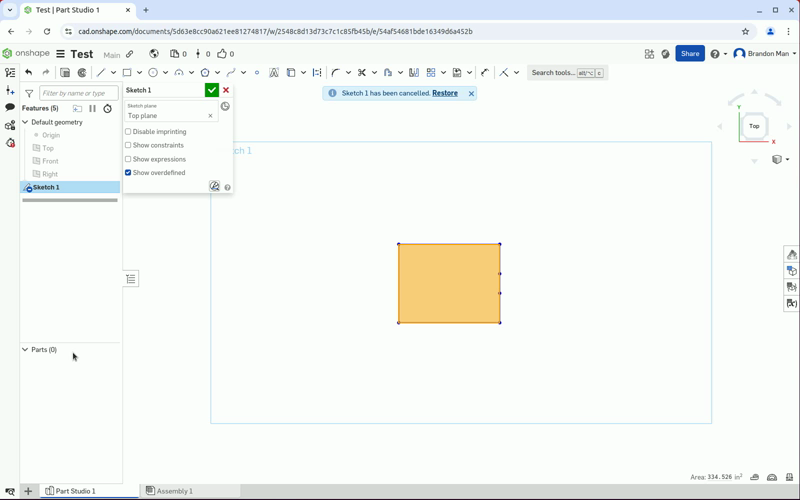
key(shift+e)
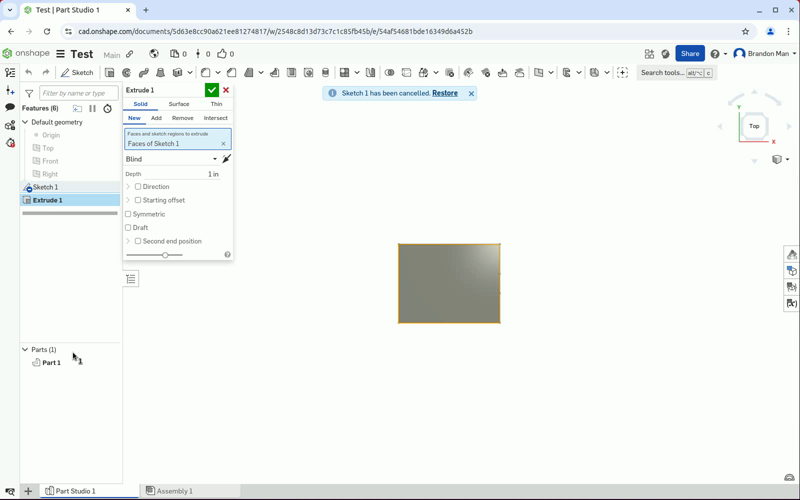
mouse_move(143, 106)
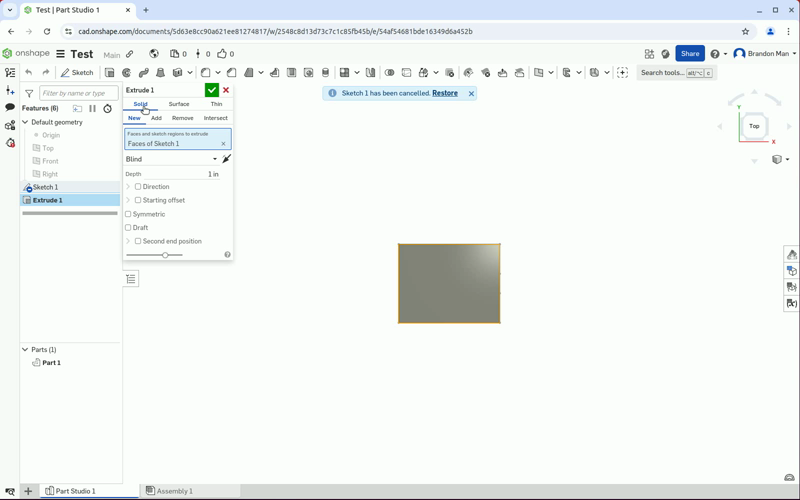
click(143, 106)
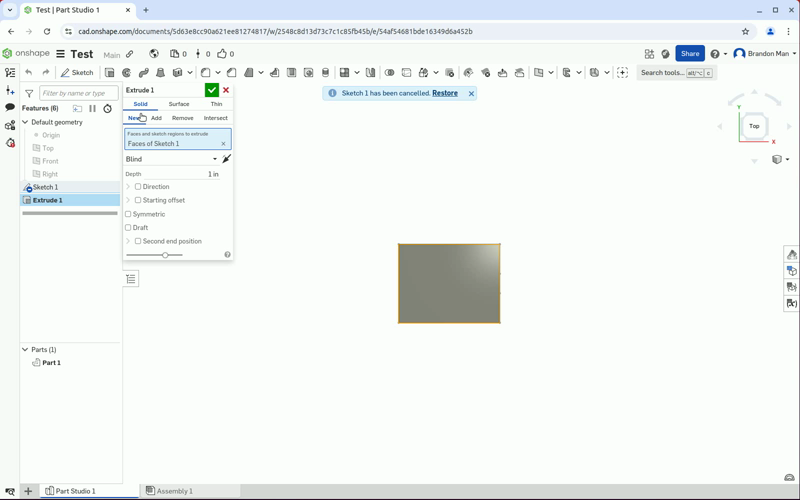
mouse_move(137, 120)
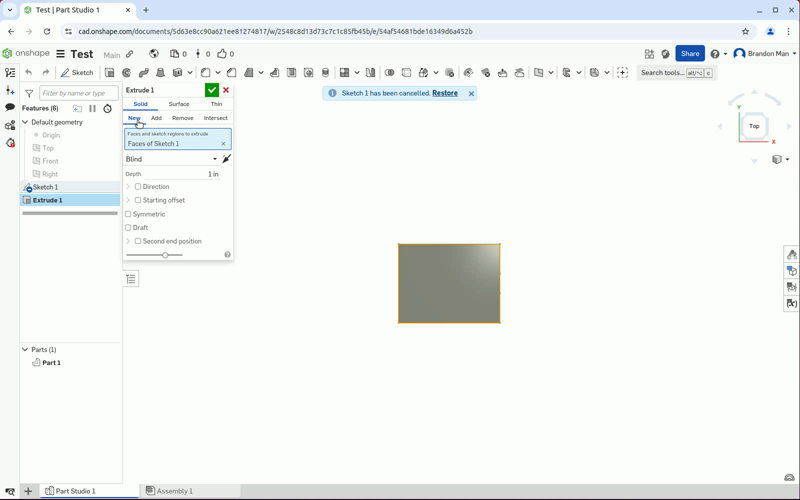
click(137, 120)
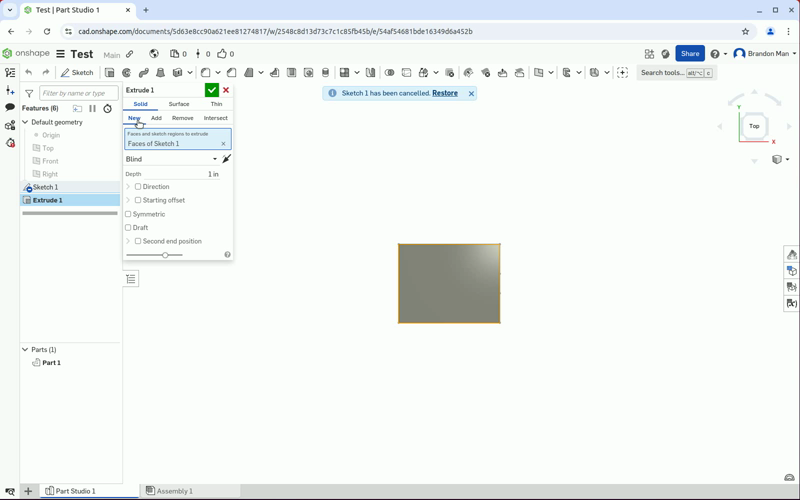
key(tab, 4)
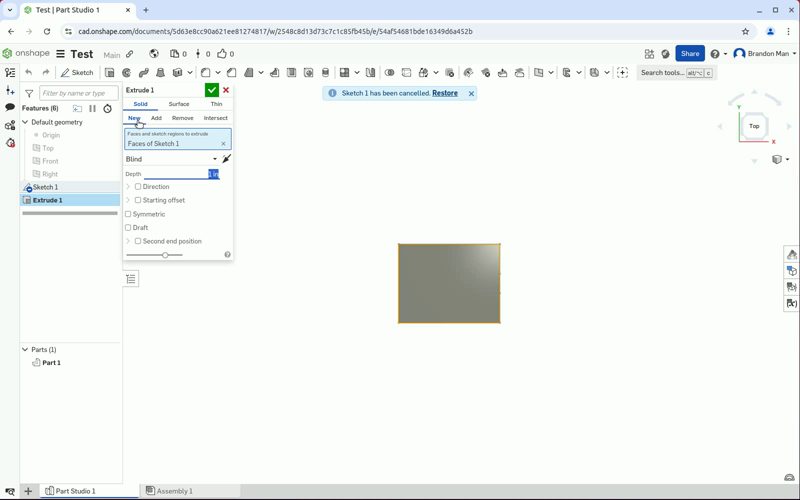
text(23.108)
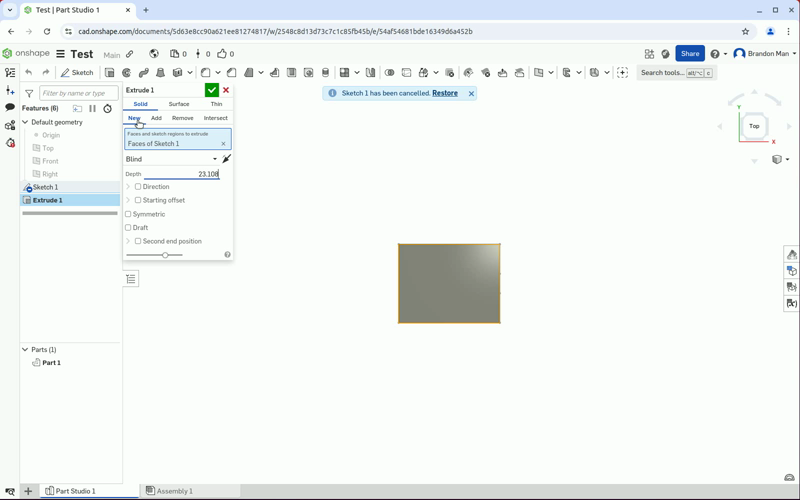
key(tab, 3)
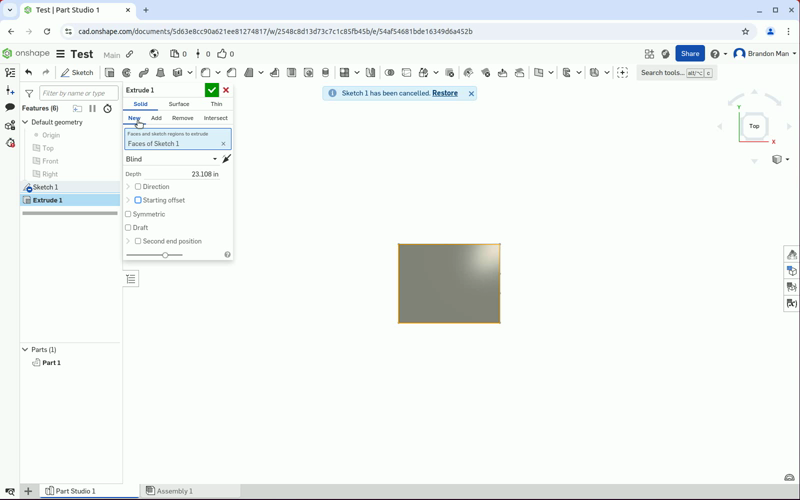
key(tab, 2)
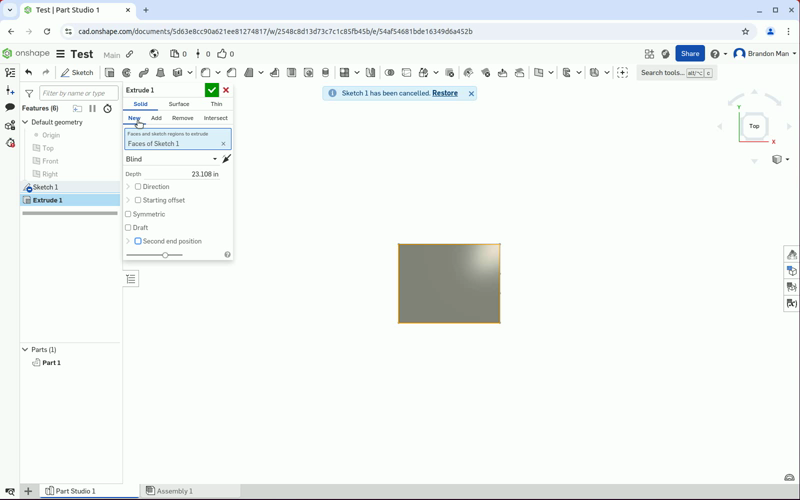
key(space)
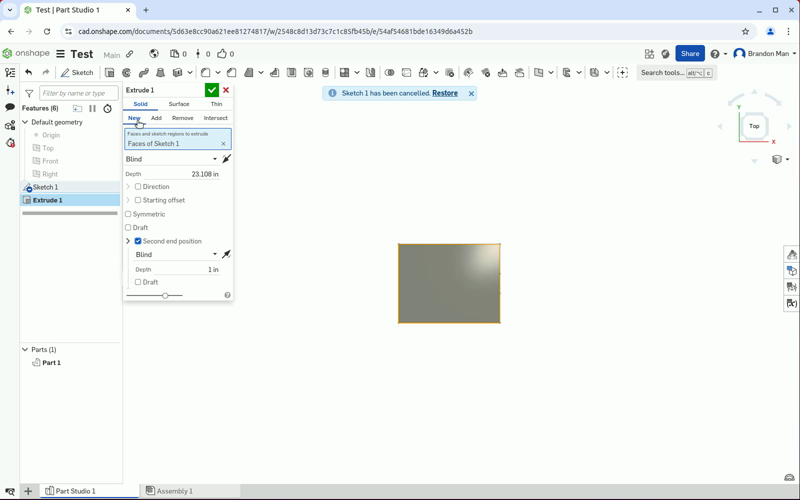
key(tab, 3)
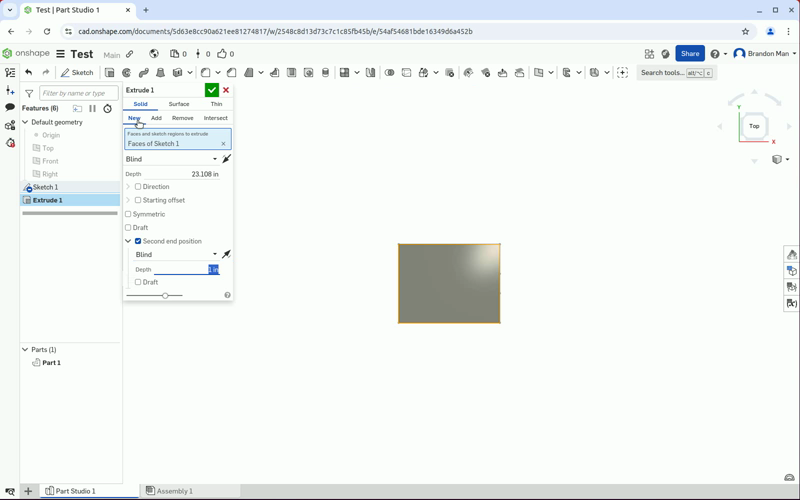
text(8.906)
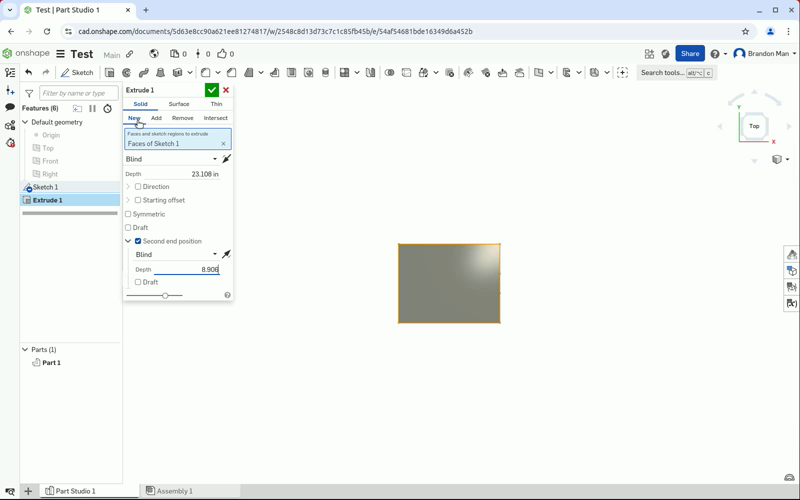
key(enter)
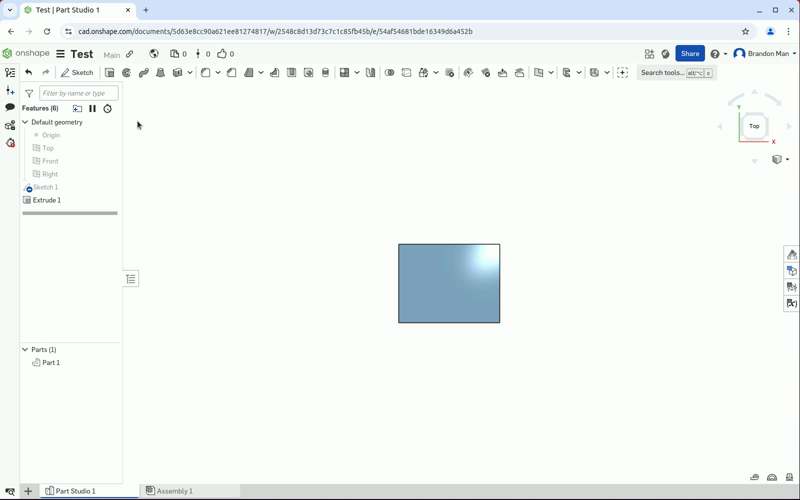
key(shift+h)
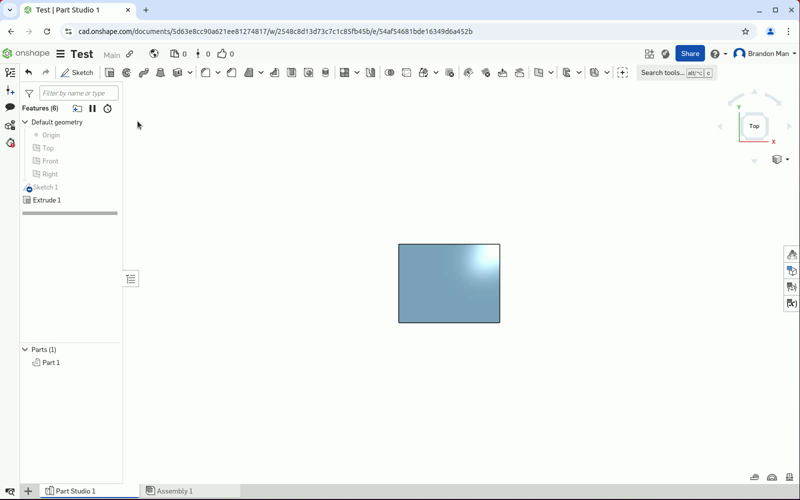
key(shift+h)
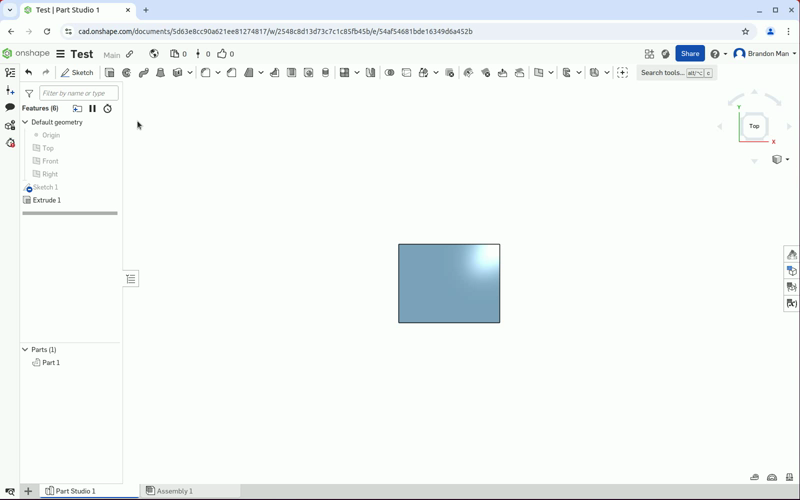
mouse_move(73, 189)
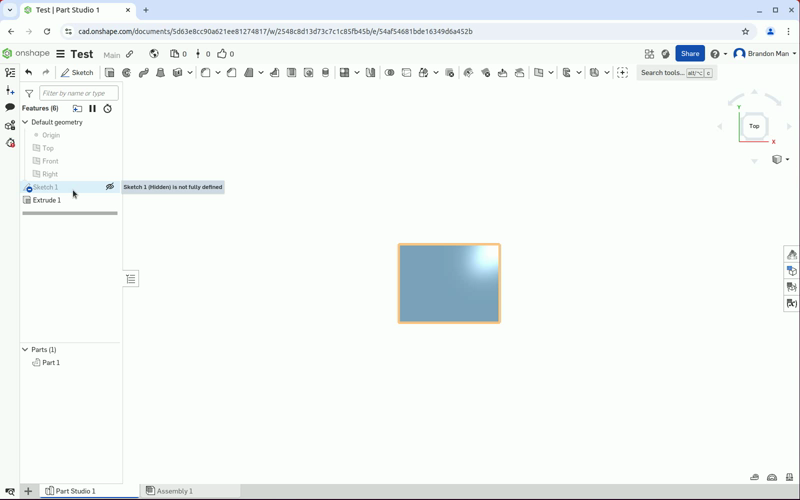
click(73, 189)
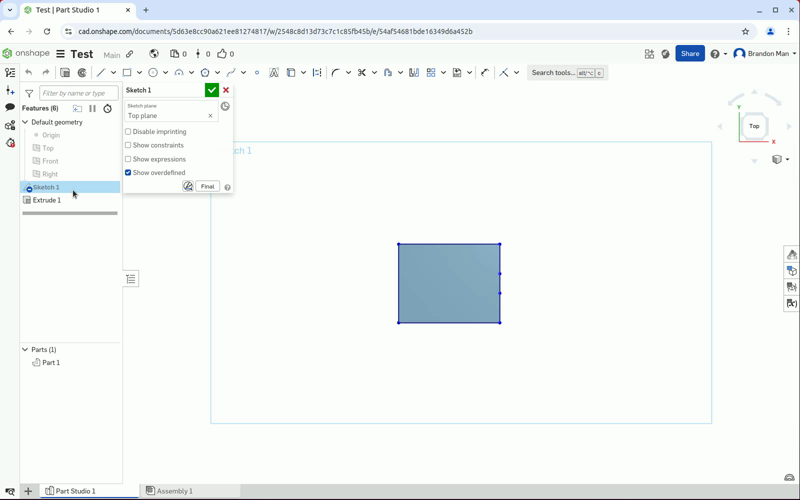
mouse_move(229, 92)
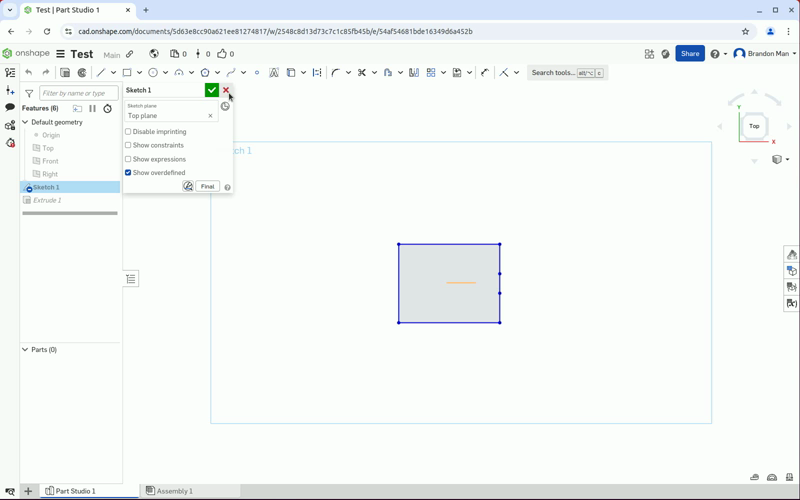
click(229, 92)
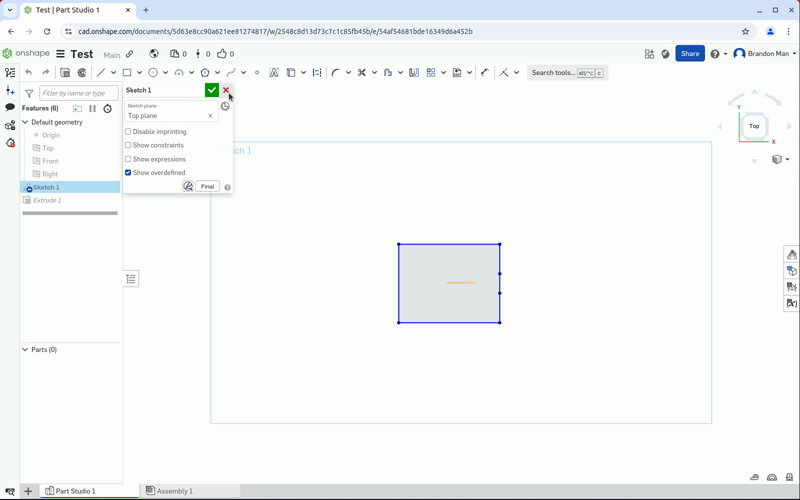
key(shift+s)
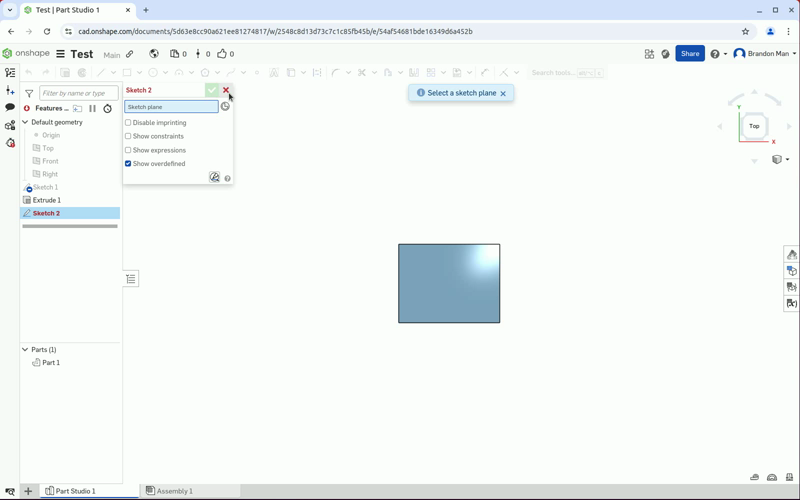
mouse_move(73, 150)
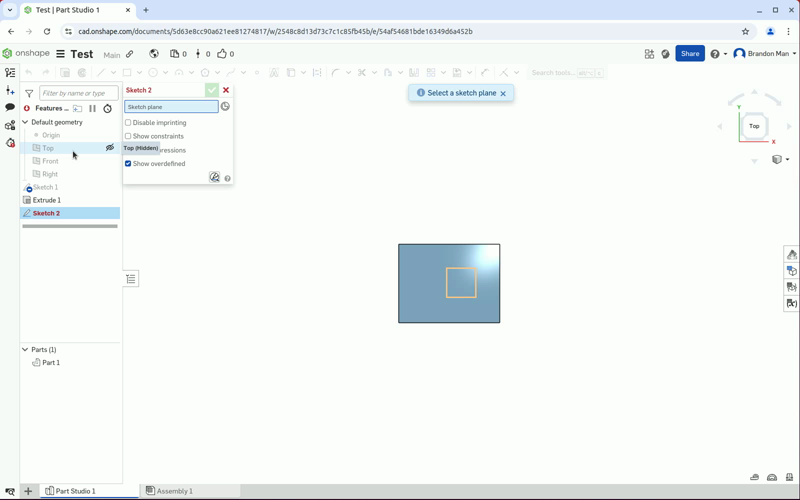
click(73, 150)
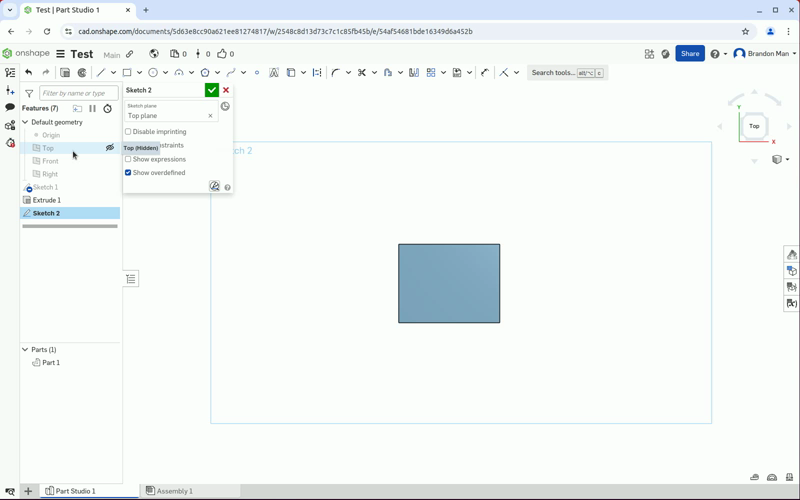
mouse_move(73, 352)
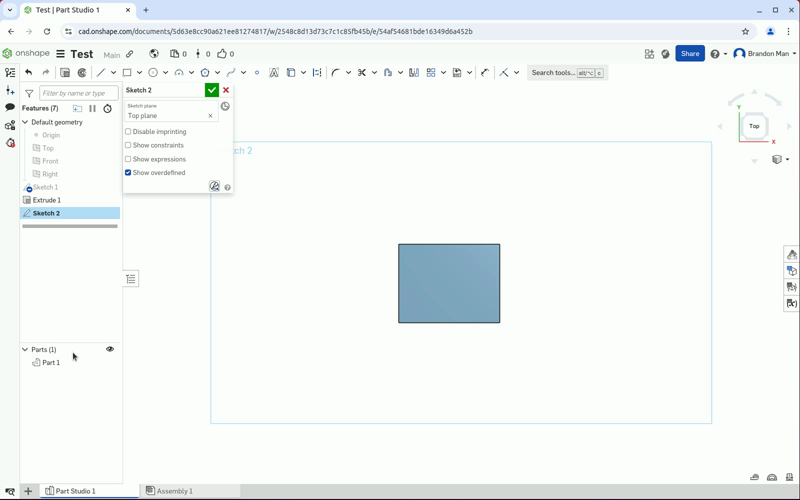
key(y)
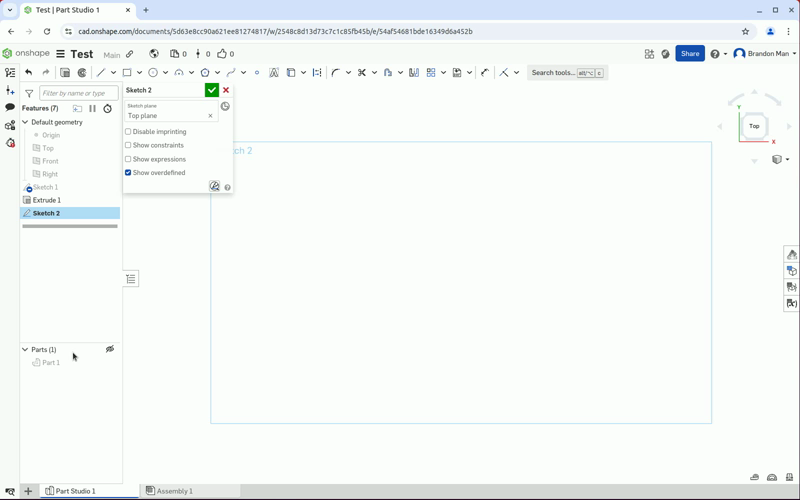
key(l)
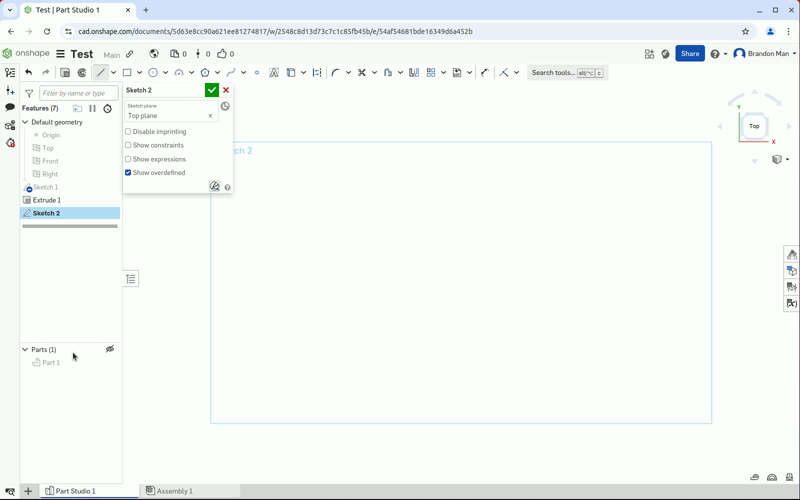
key_down(shift)
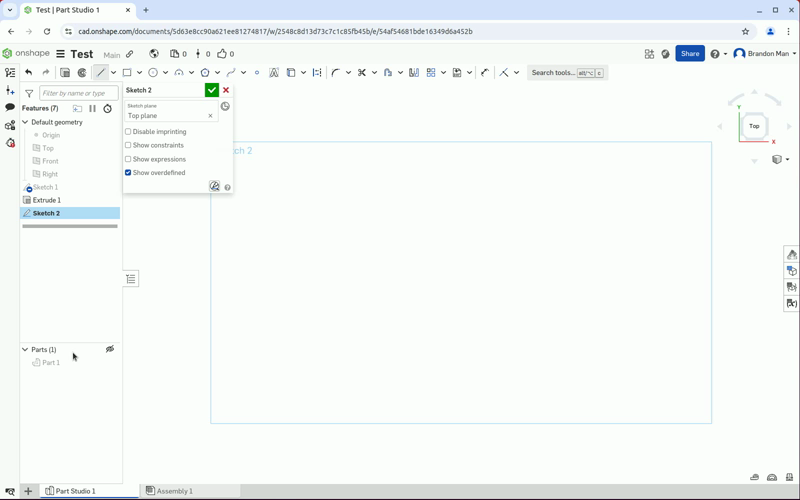
mouse_move(398, 322)
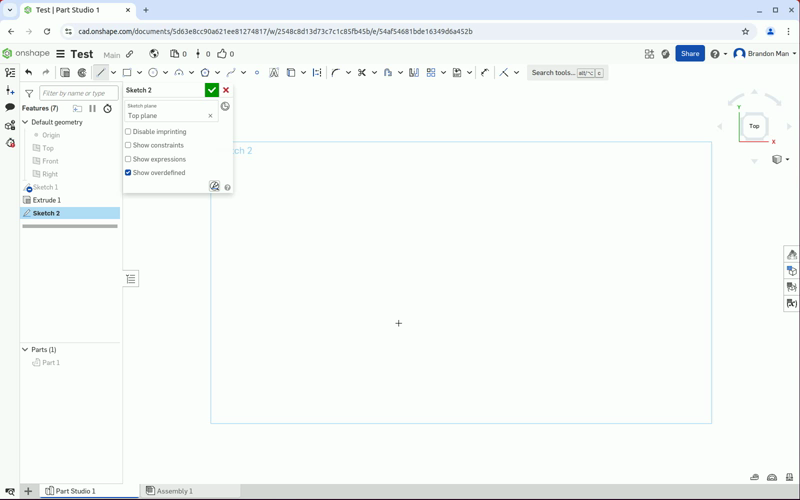
click(398, 322)
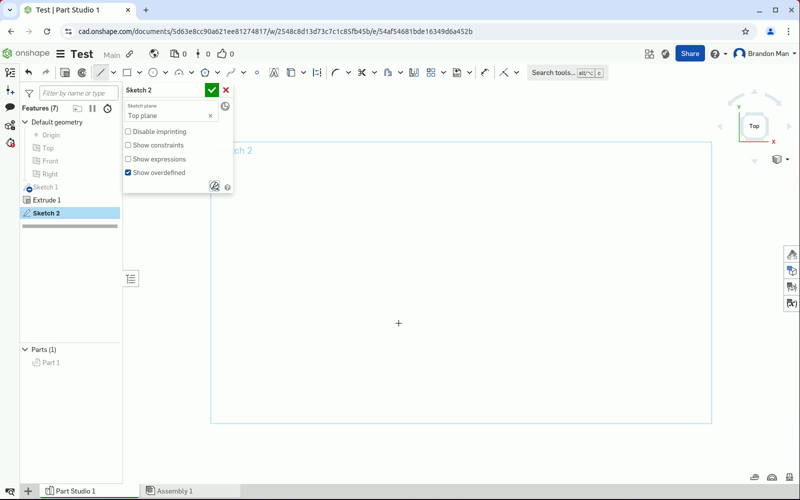
key_up(shift)
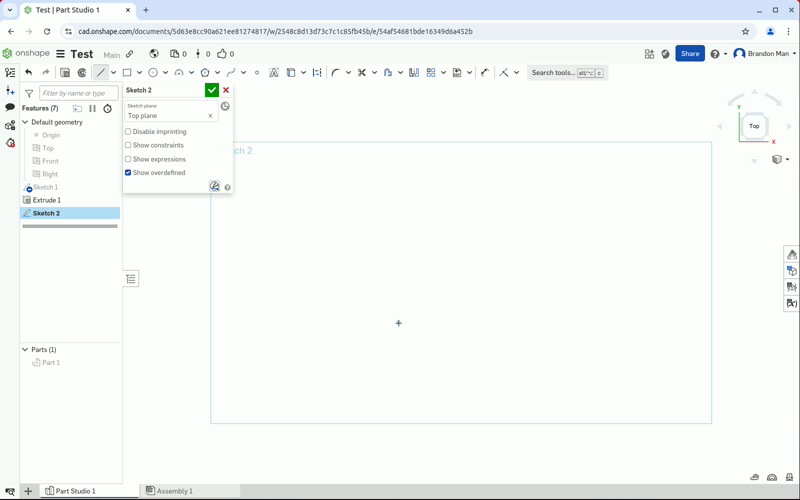
key_down(shift)
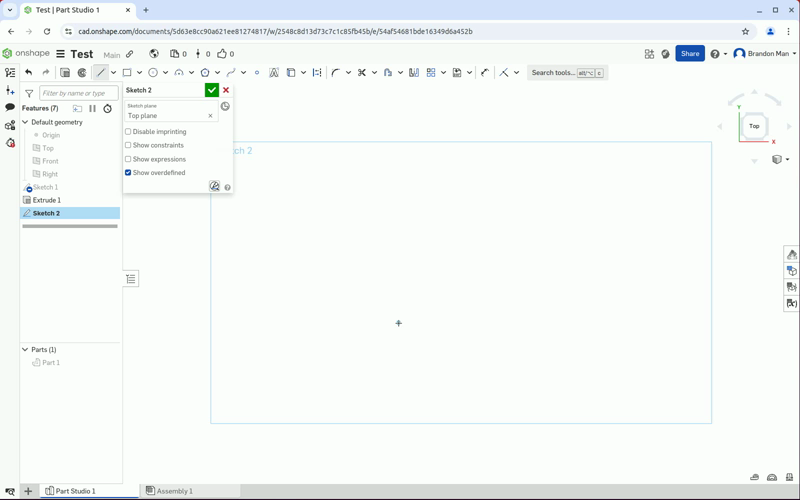
mouse_move(499, 322)
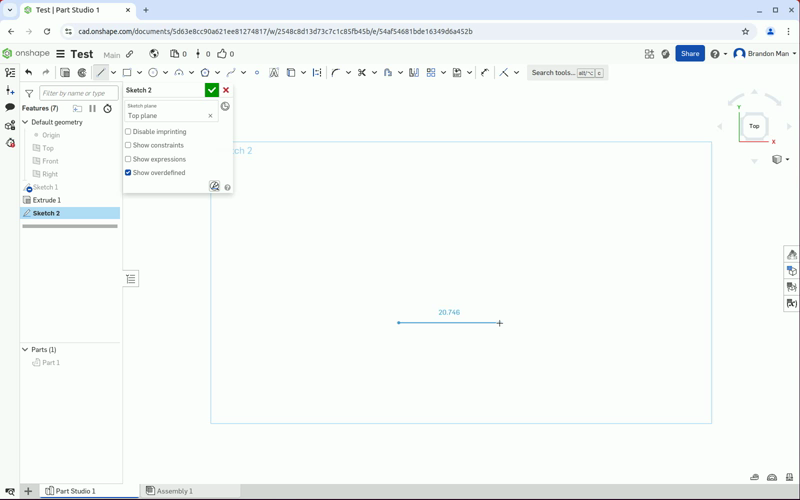
click(499, 322)
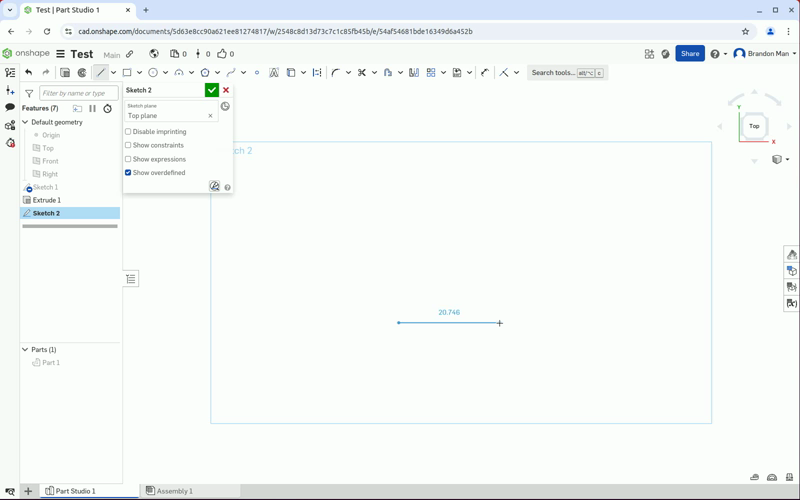
key_up(shift)
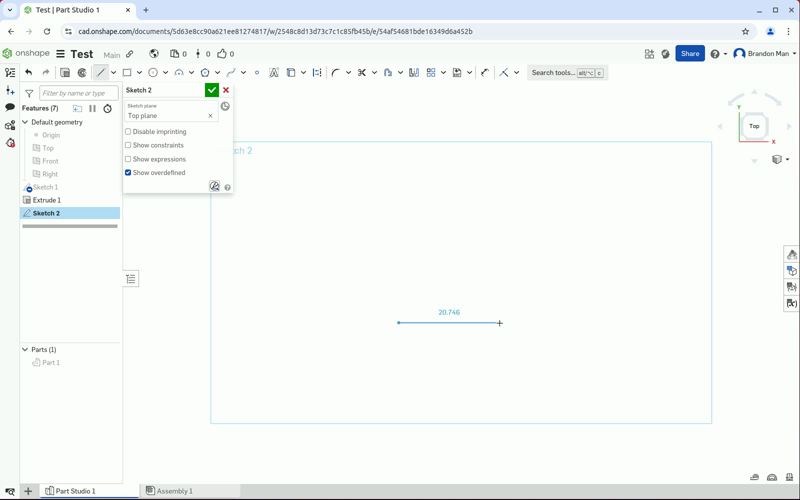
key_down(shift)
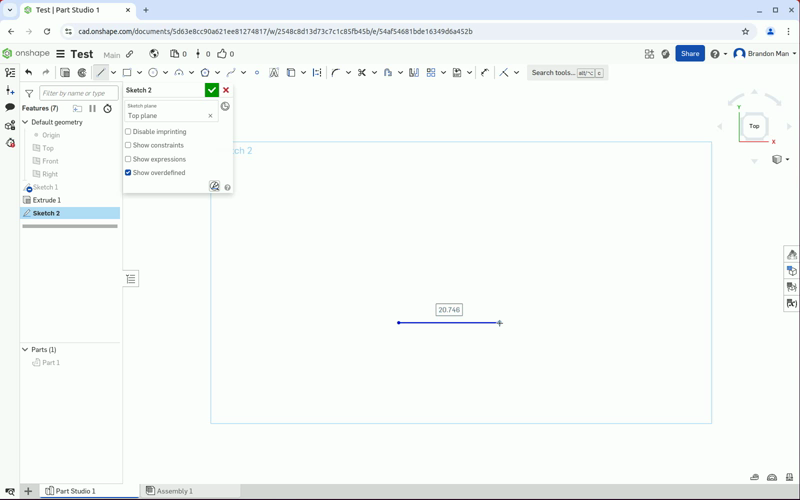
mouse_move(529, 322)
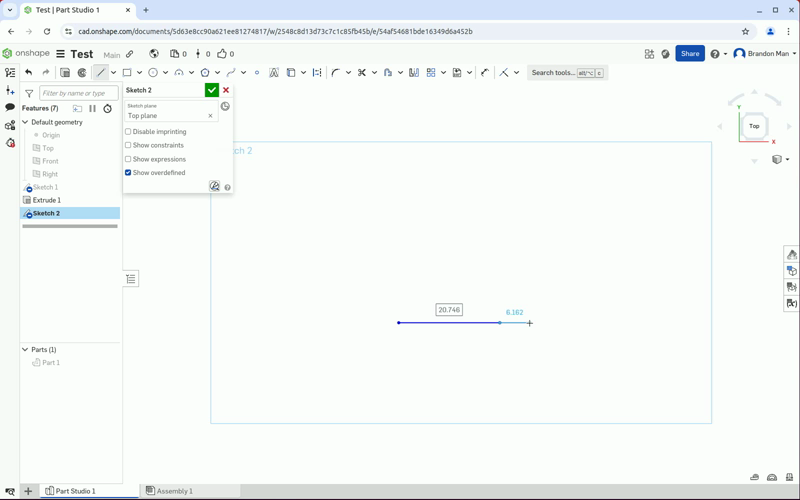
mouse_move(499, 293)
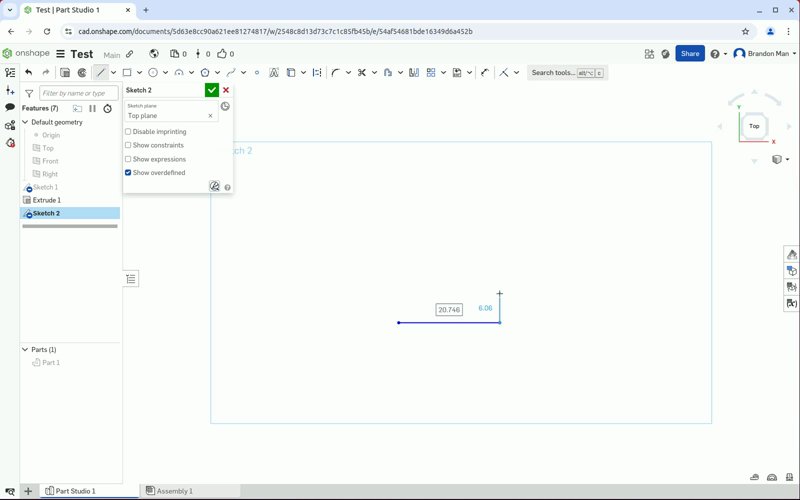
click(499, 293)
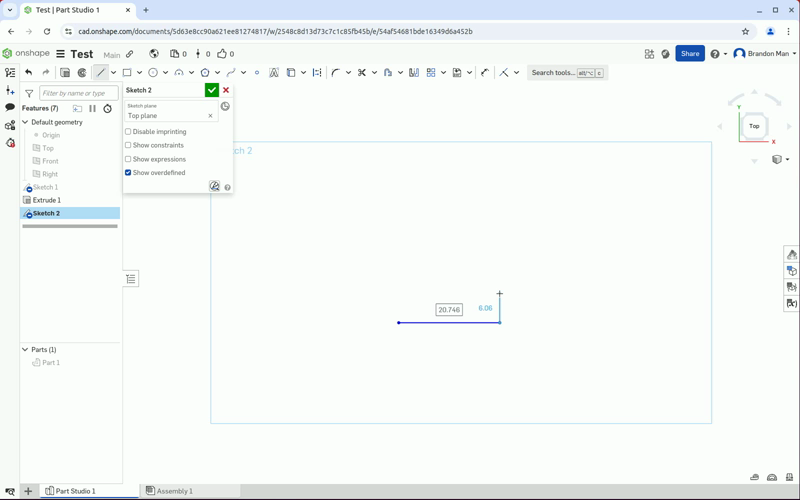
key_up(shift)
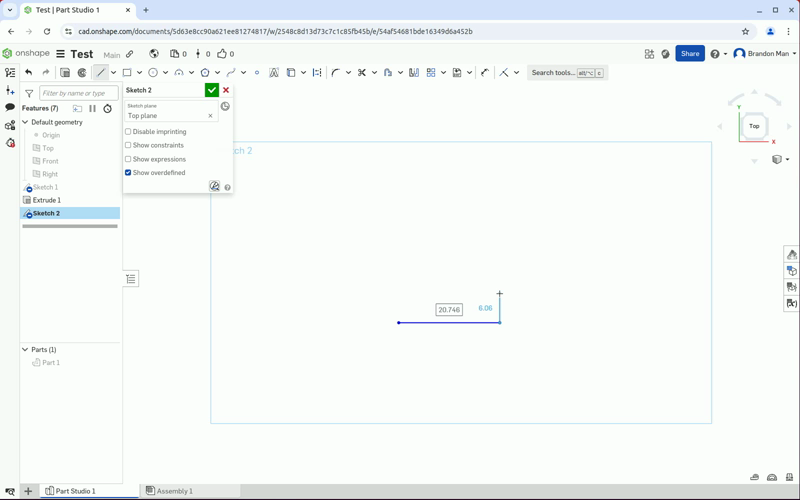
key_down(shift)
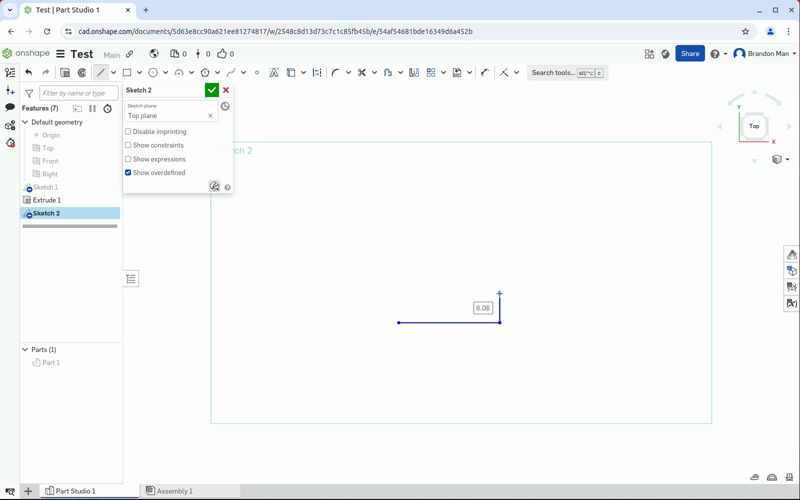
mouse_move(529, 293)
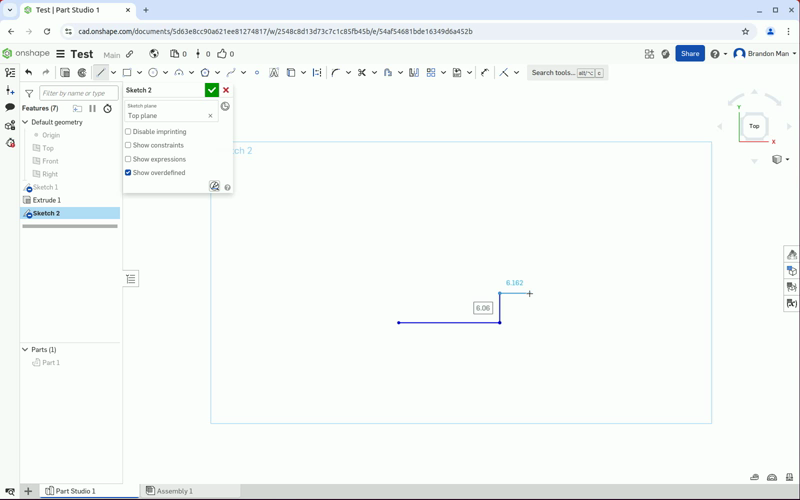
mouse_move(499, 273)
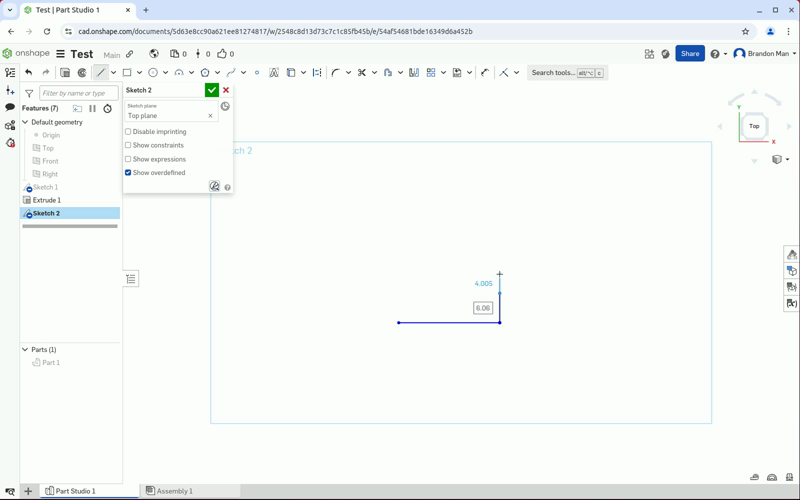
click(499, 273)
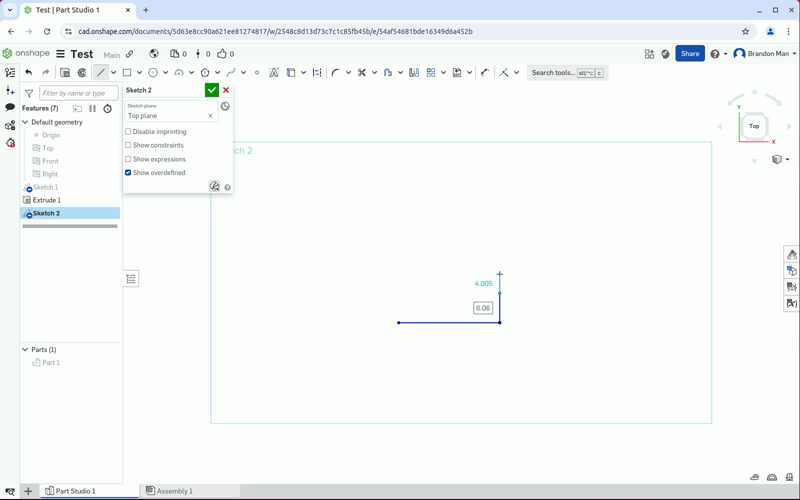
key_up(shift)
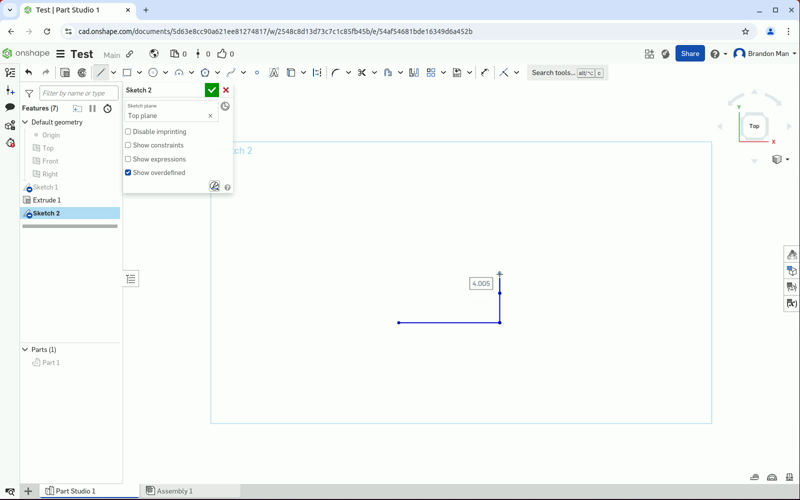
key_down(shift)
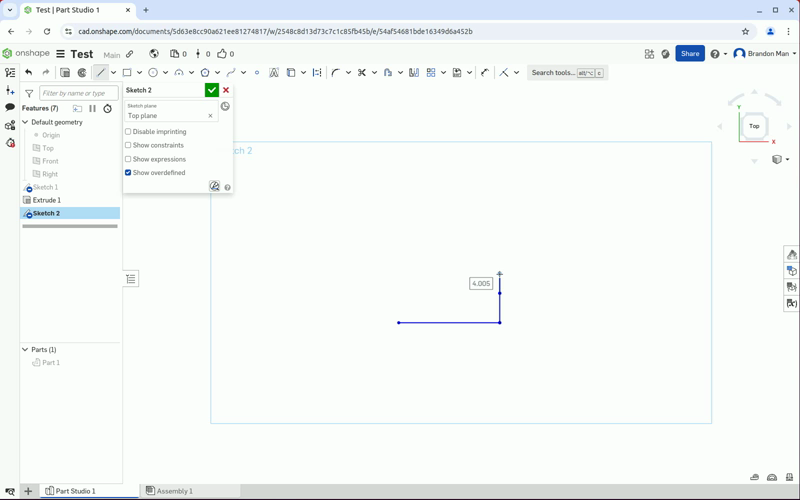
mouse_move(529, 273)
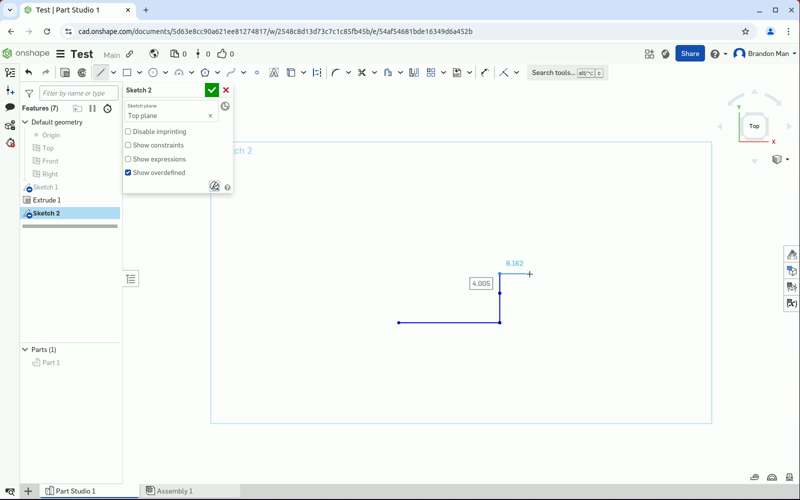
mouse_move(499, 244)
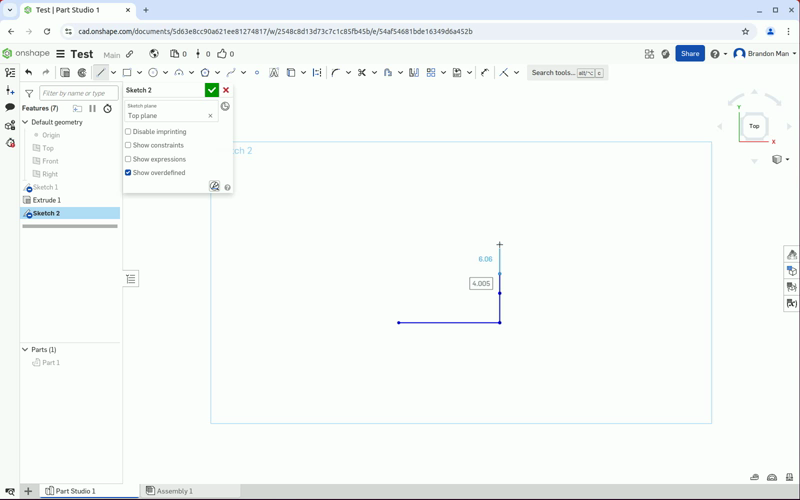
click(499, 244)
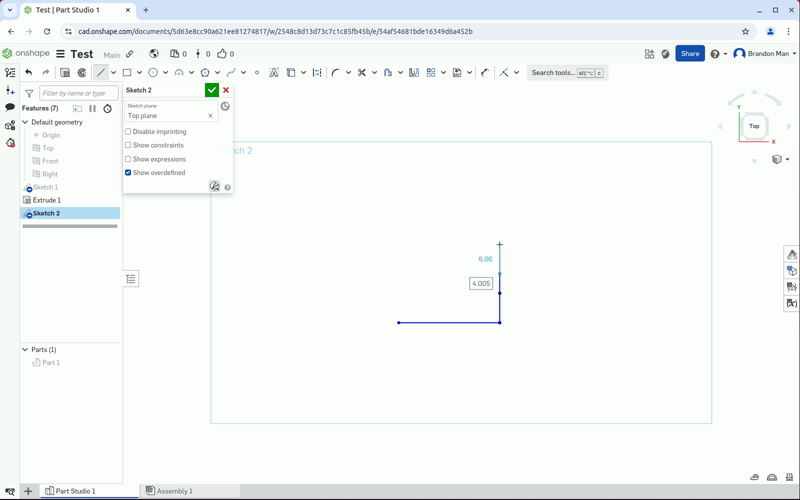
key_up(shift)
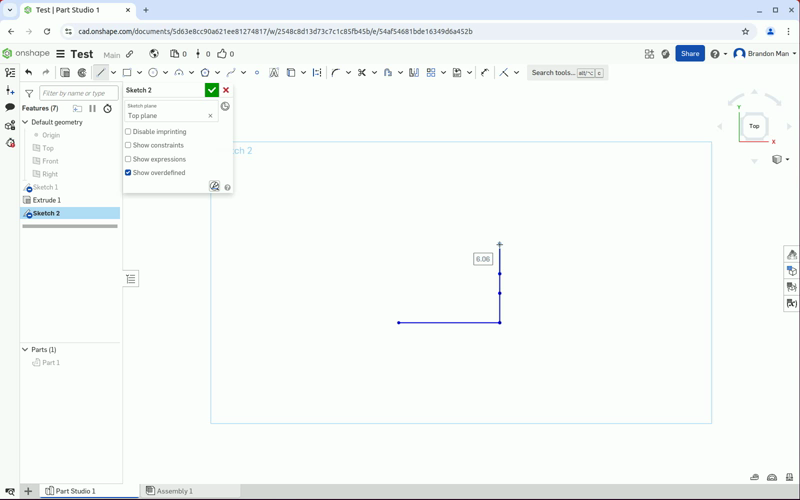
key_down(shift)
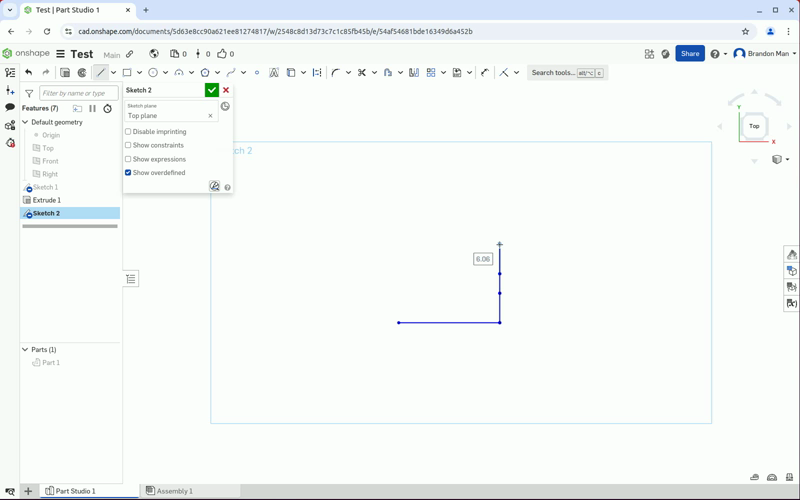
mouse_move(398, 244)
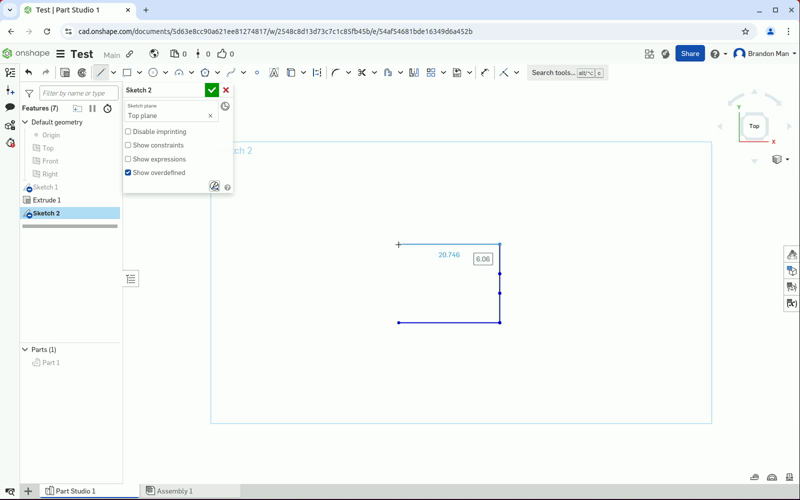
click(398, 244)
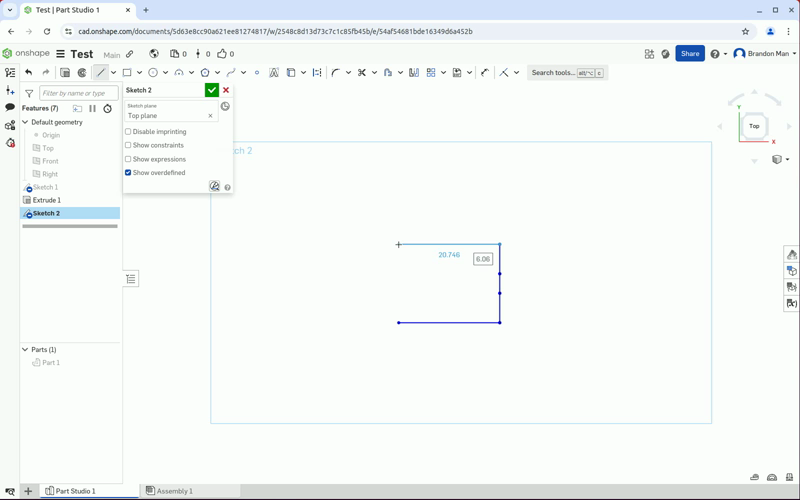
key_up(shift)
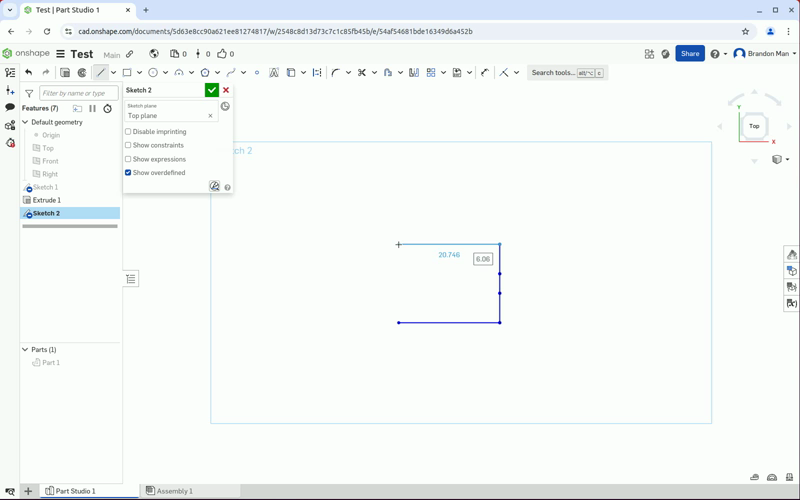
key_down(shift)
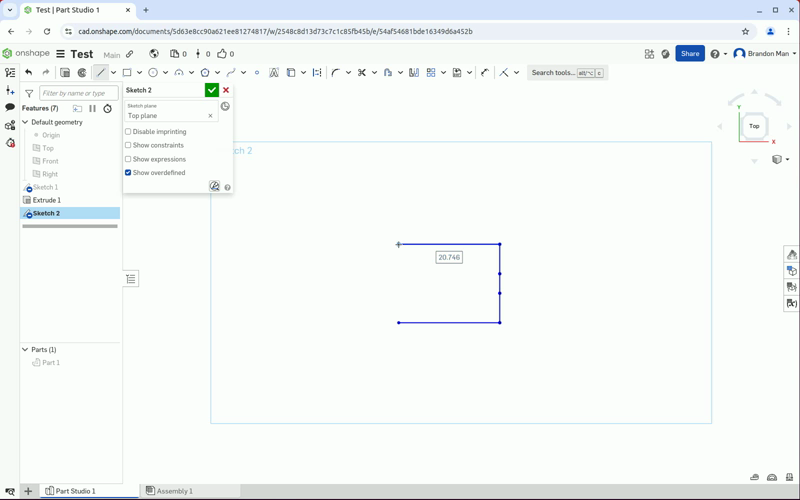
mouse_move(398, 322)
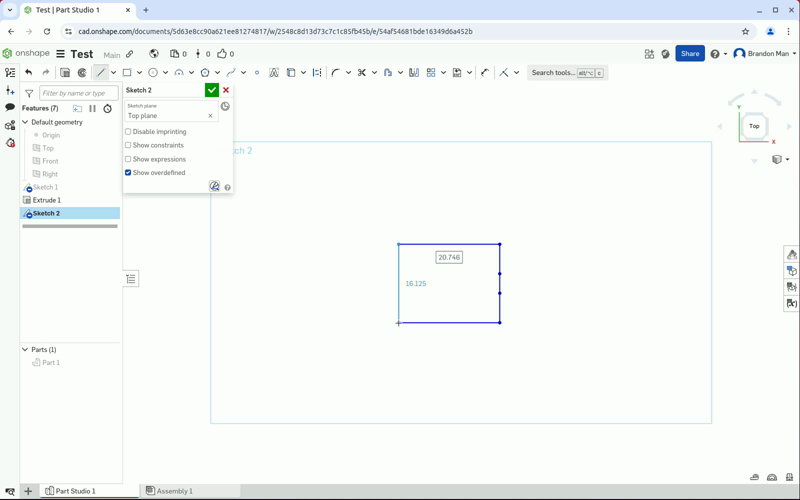
key_up(shift)
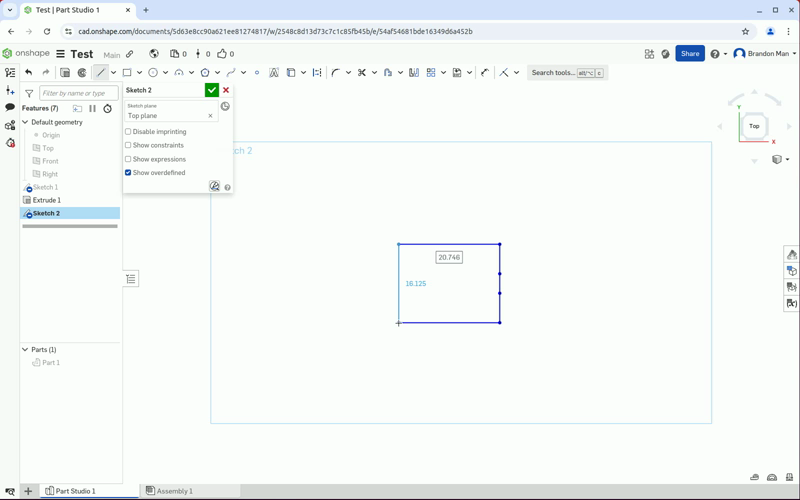
click(398, 322)
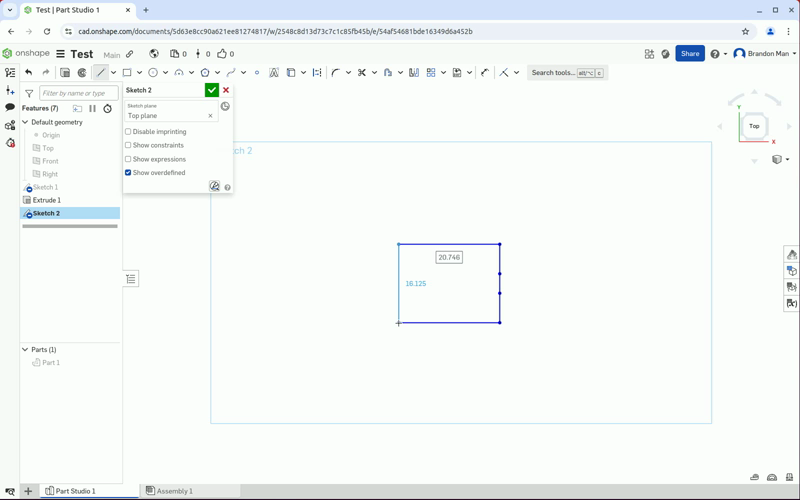
key(esc)
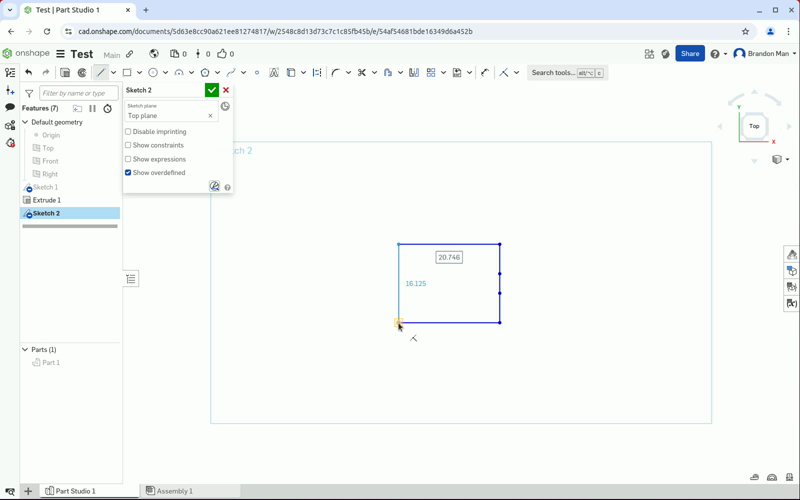
mouse_move(478, 268)
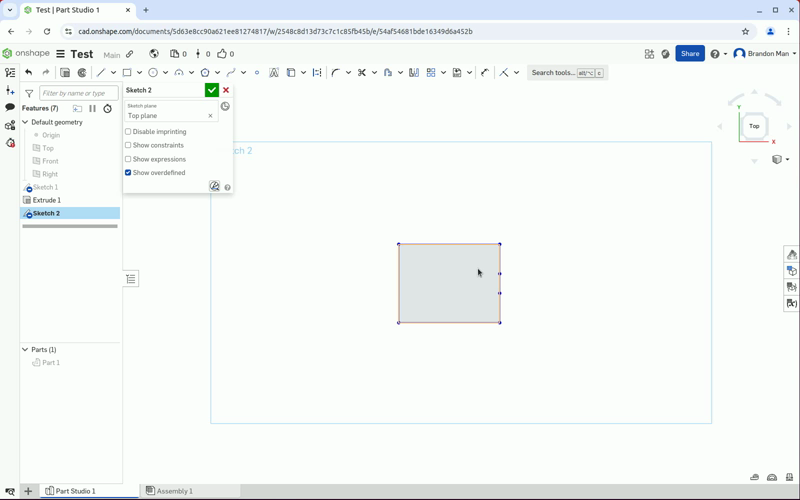
click(478, 268)
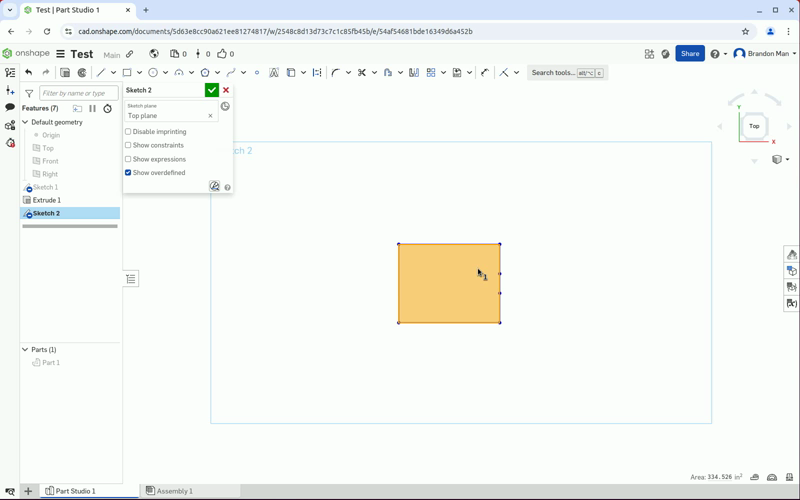
mouse_move(73, 352)
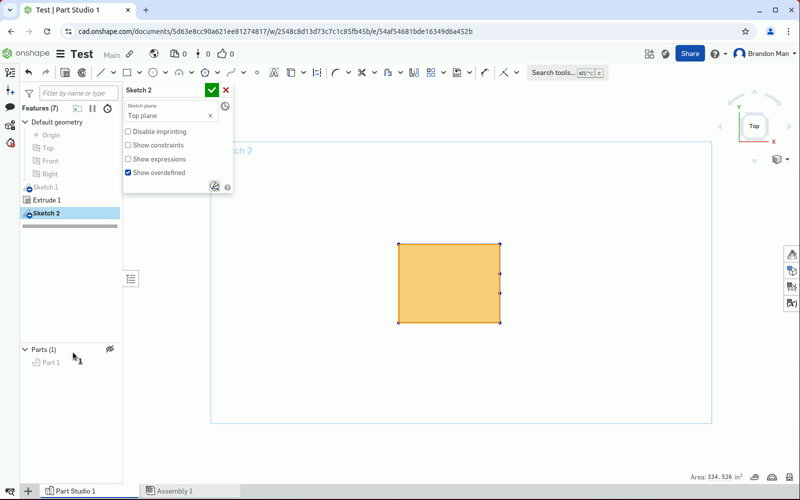
key(shift+y)
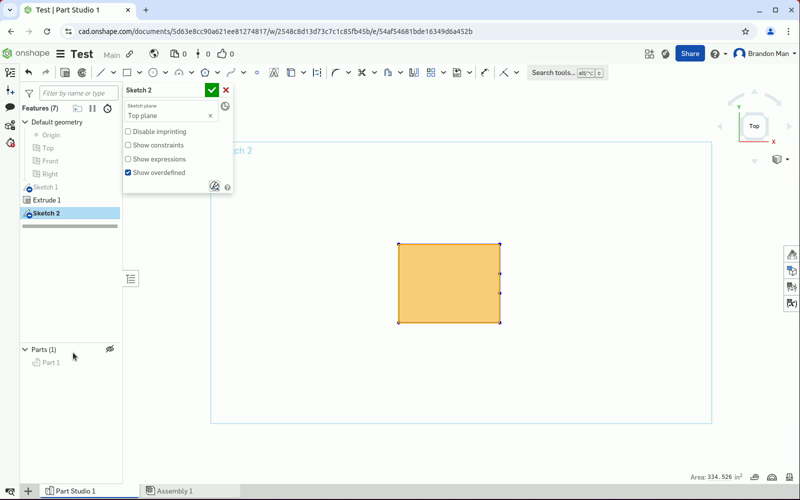
key(shift+e)
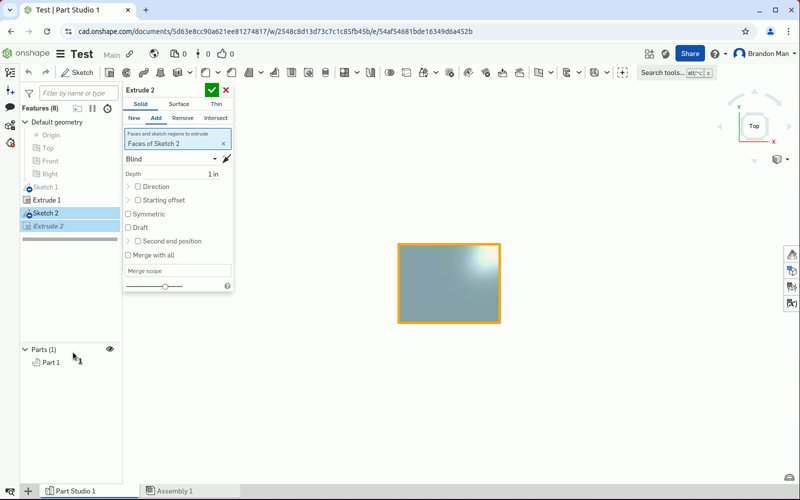
mouse_move(143, 106)
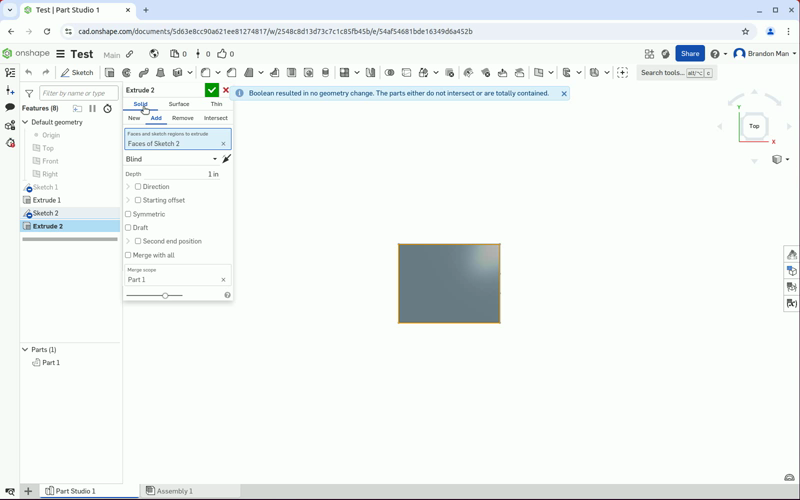
click(143, 106)
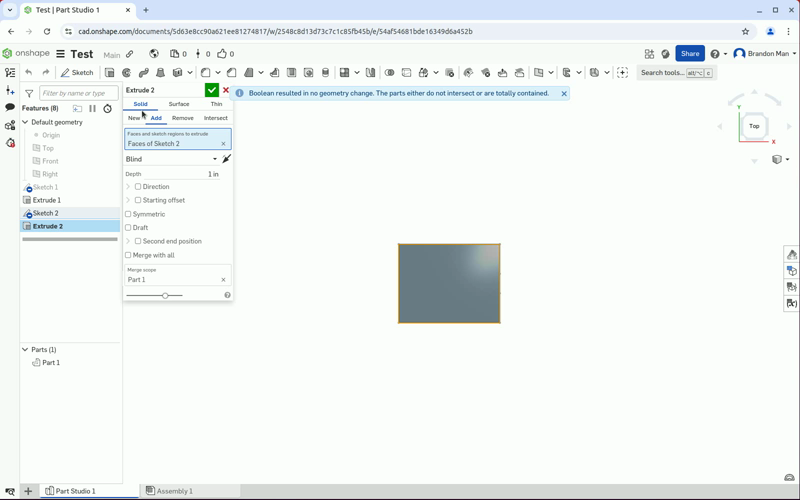
mouse_move(137, 120)
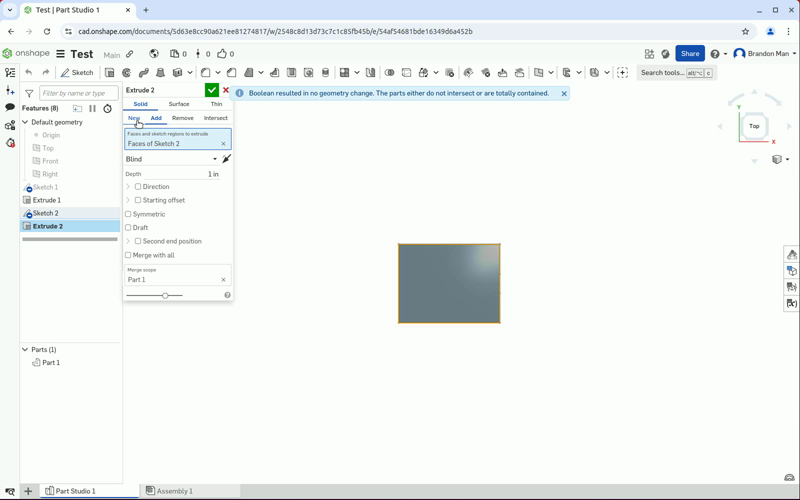
click(137, 120)
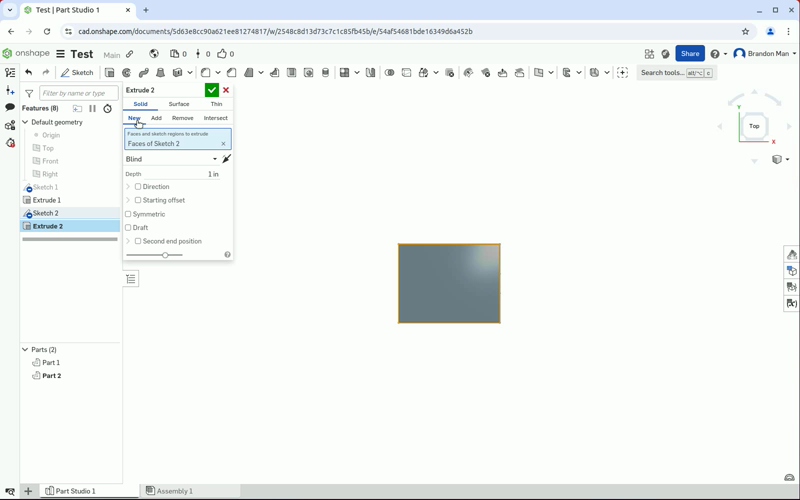
key(tab, 4)
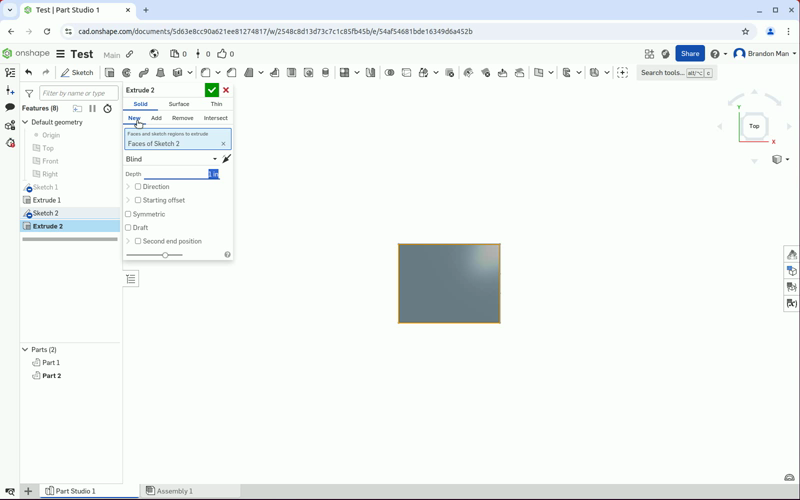
text(-4.574)
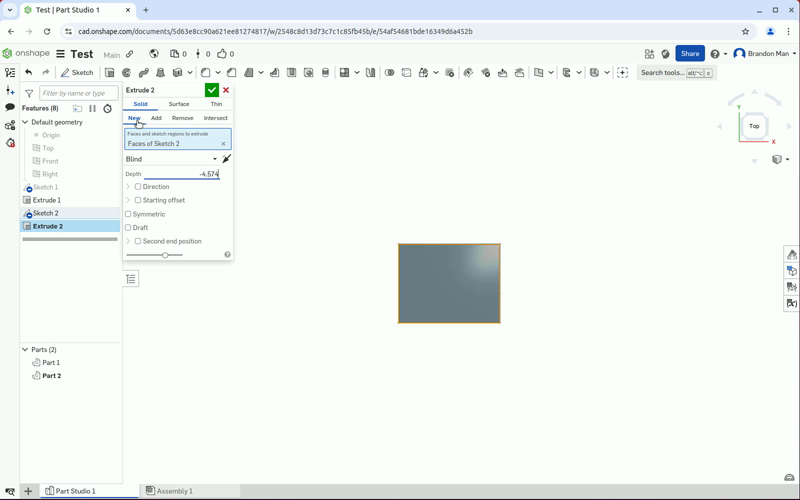
key(enter)
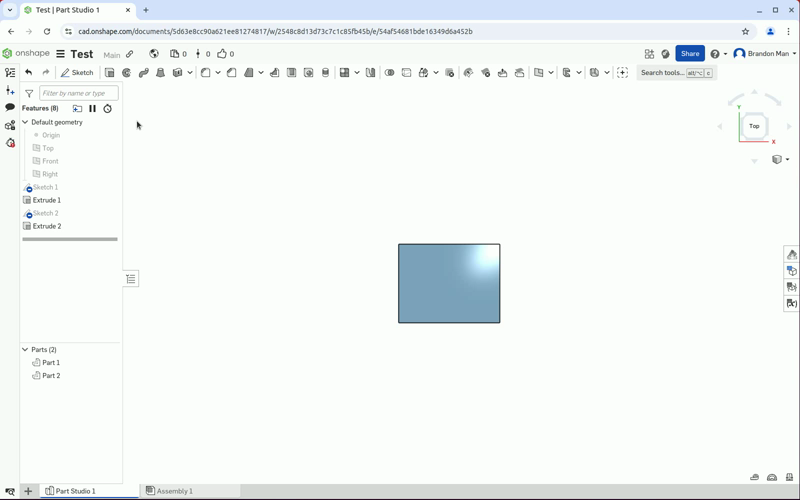
key(shift+h)
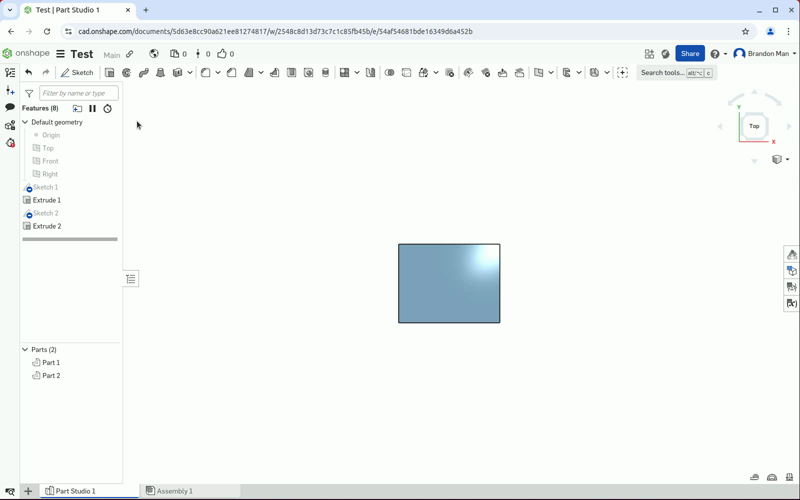
key(shift+h)
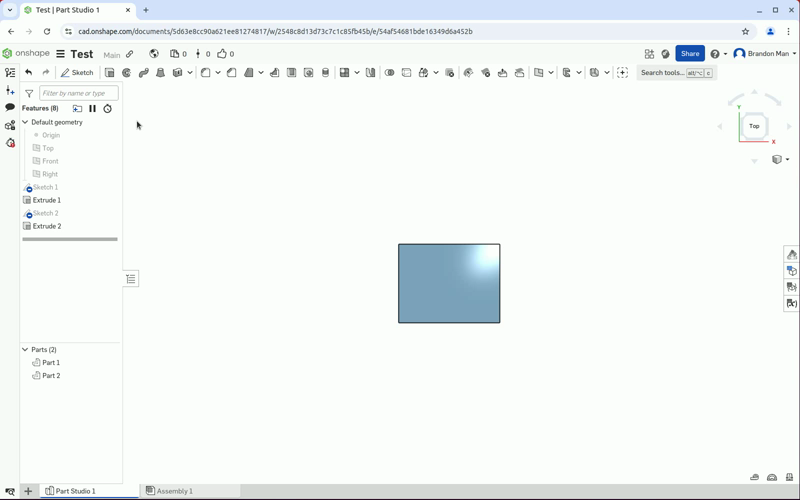
mouse_move(73, 189)
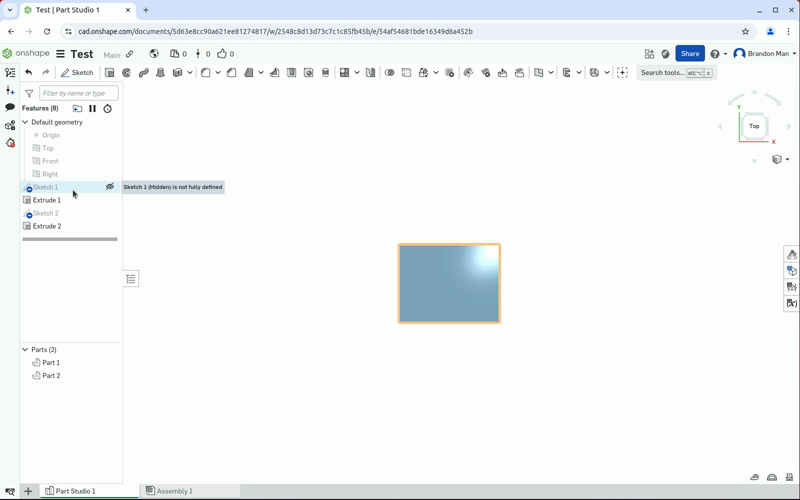
click(73, 189)
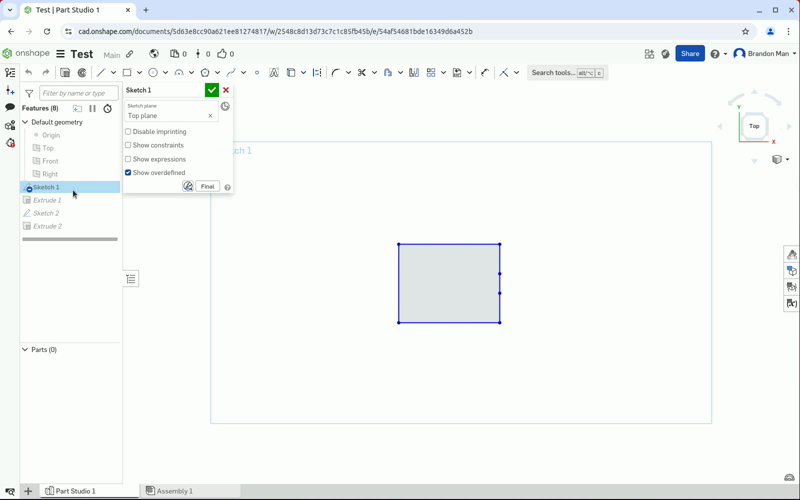
mouse_move(229, 92)
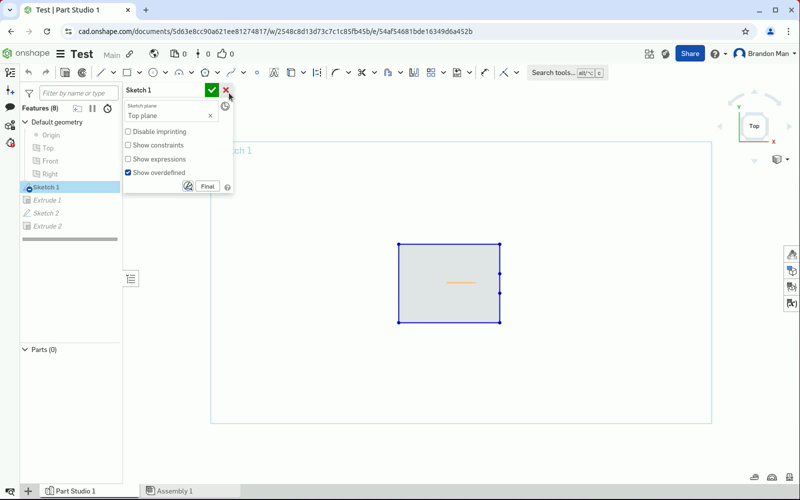
click(229, 92)
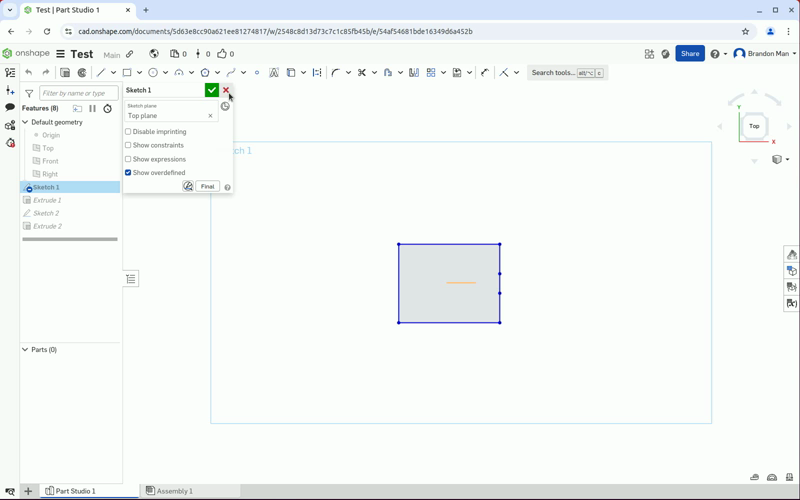
key(shift+s)
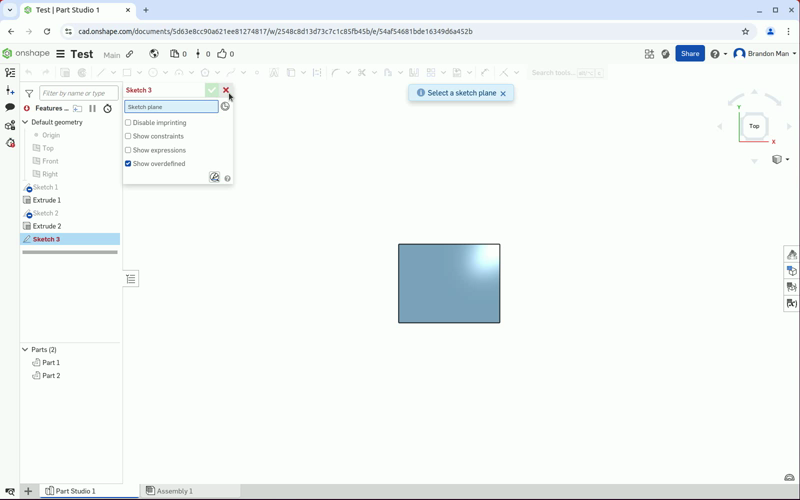
mouse_move(73, 150)
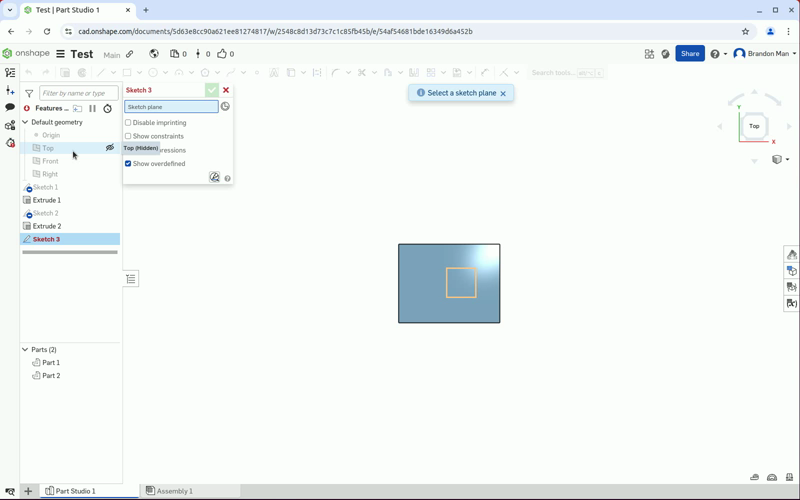
click(73, 150)
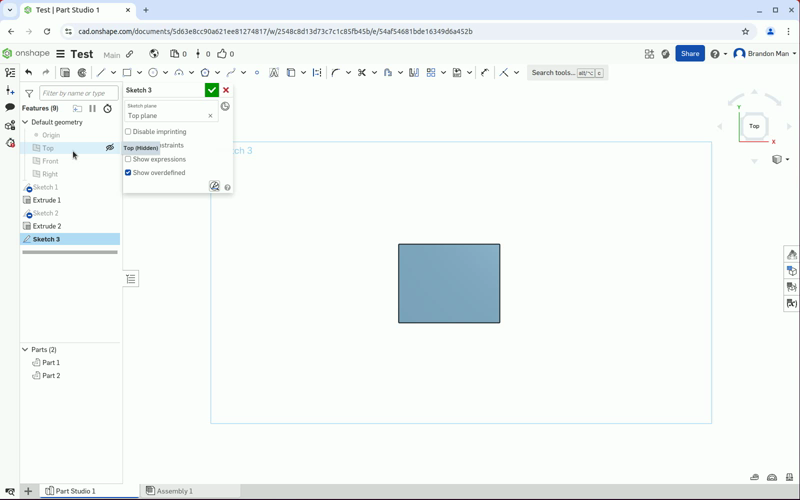
mouse_move(73, 352)
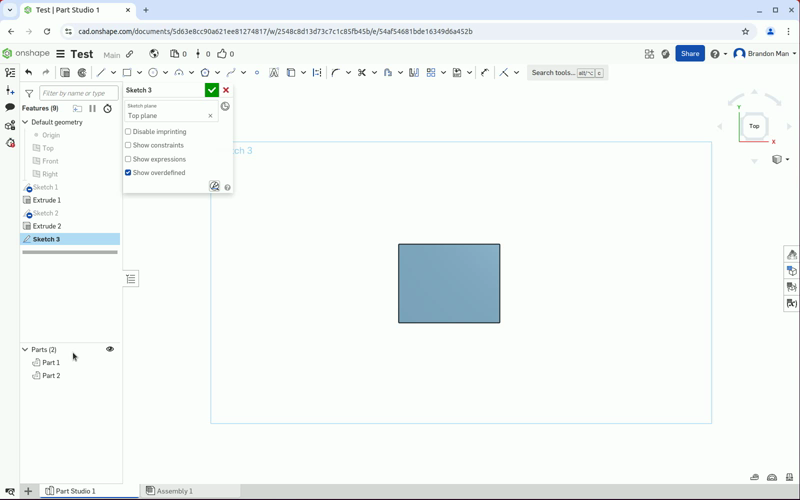
key(y)
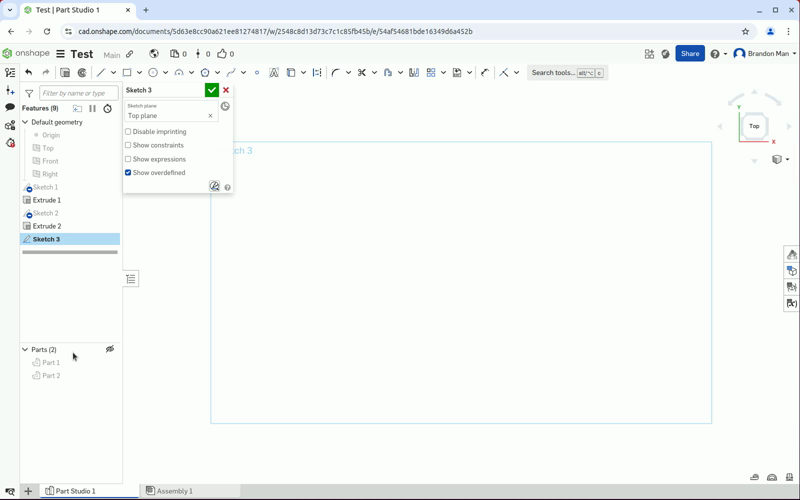
key(l)
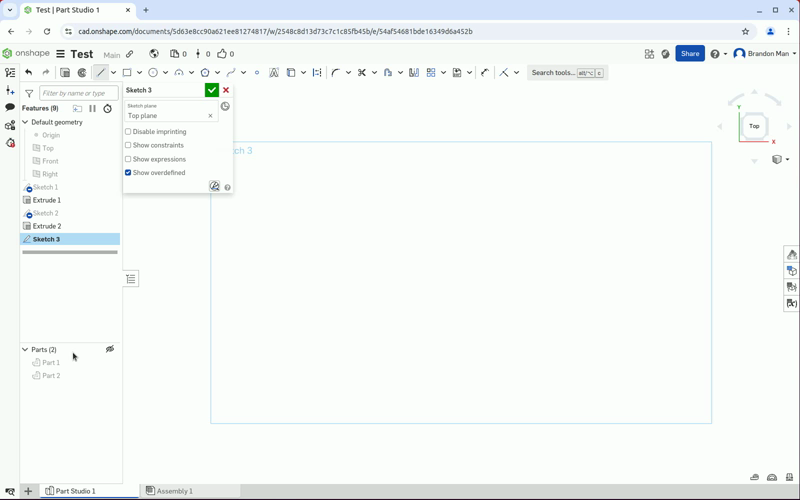
key_down(shift)
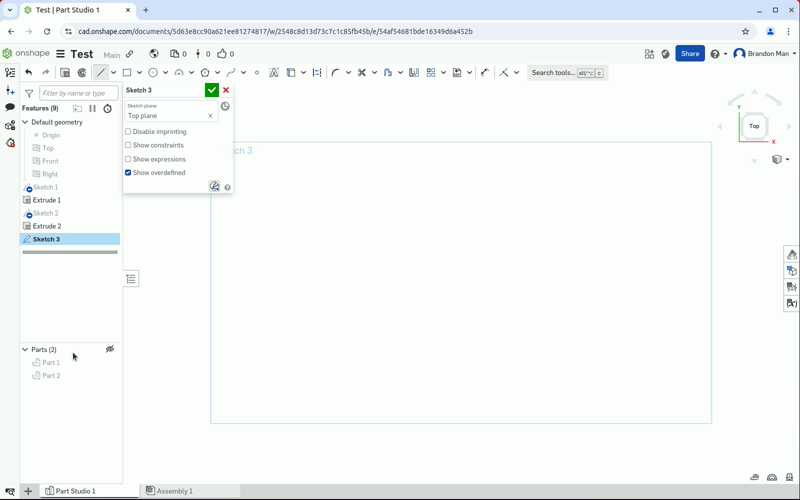
mouse_move(398, 243)
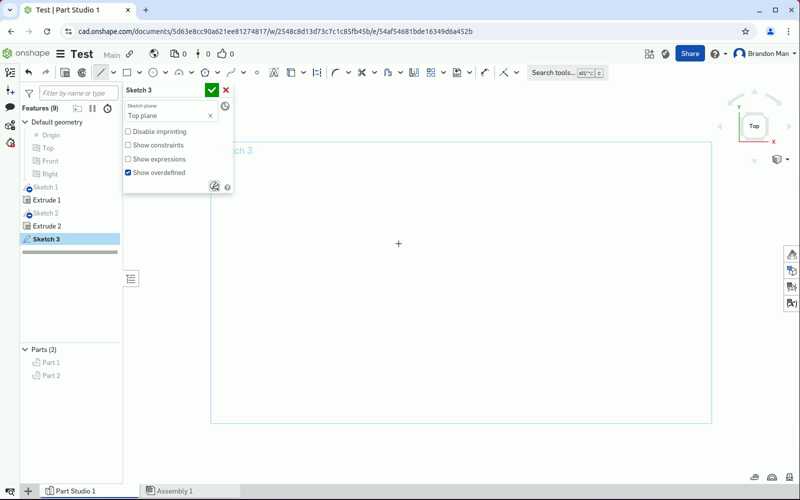
click(398, 243)
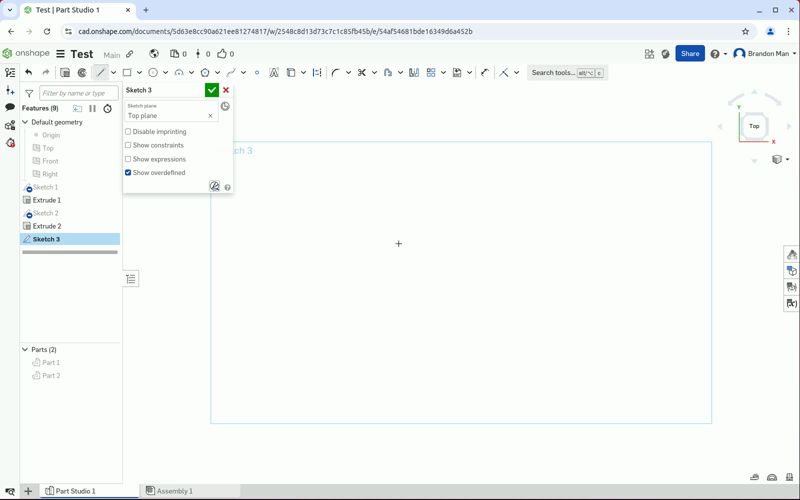
key_up(shift)
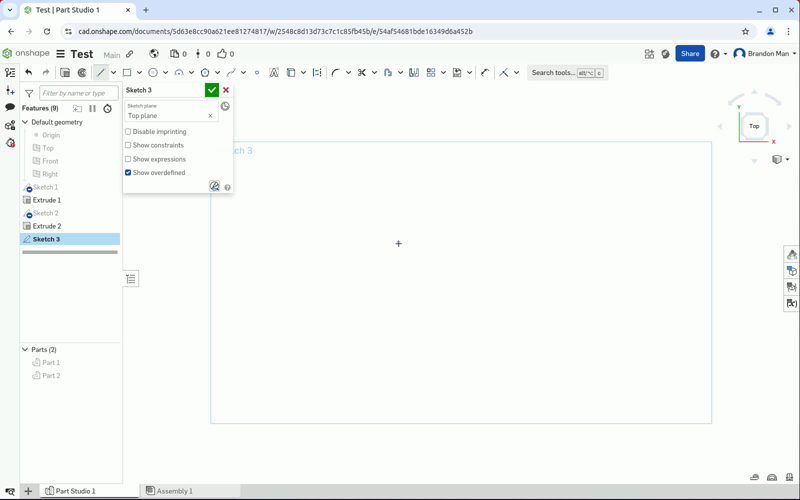
key_down(shift)
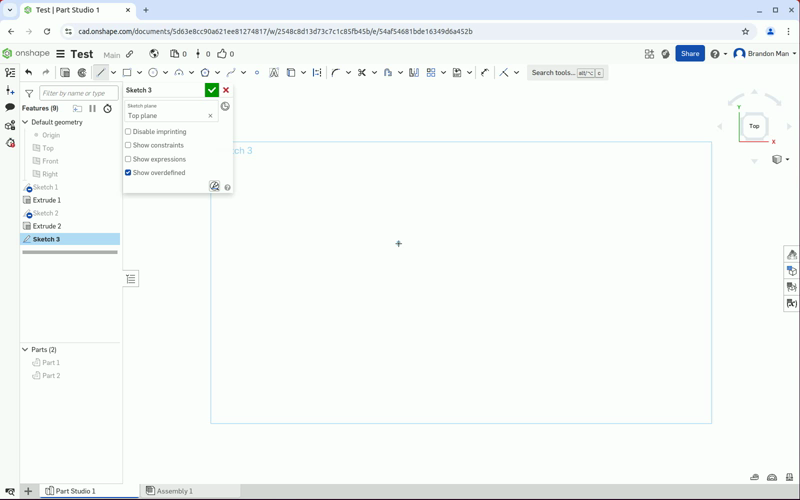
mouse_move(500, 243)
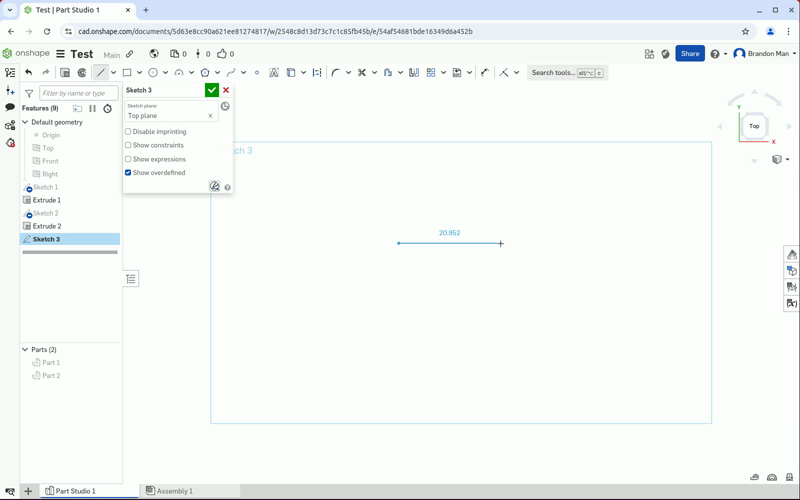
click(500, 243)
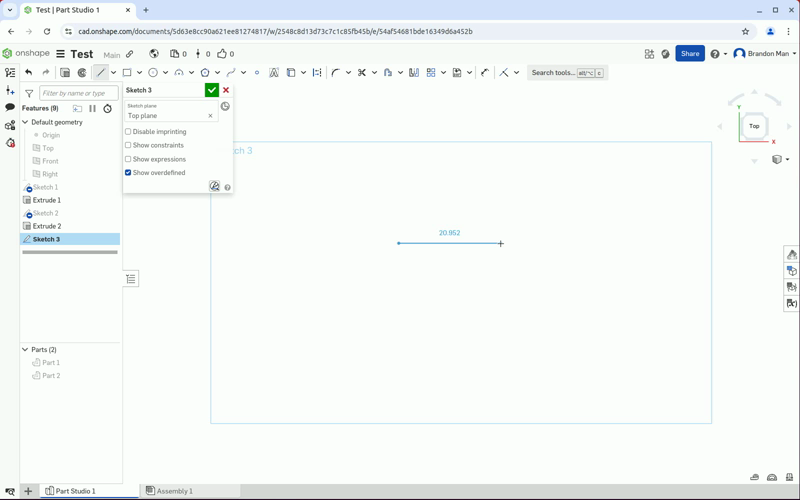
key_up(shift)
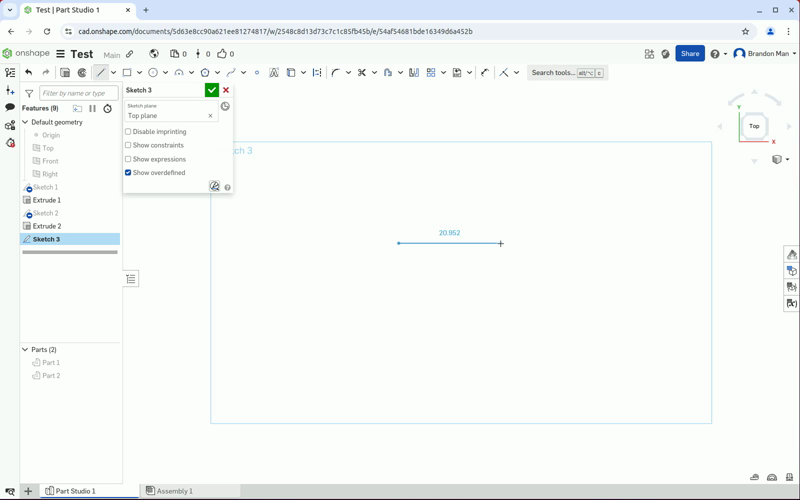
key_down(shift)
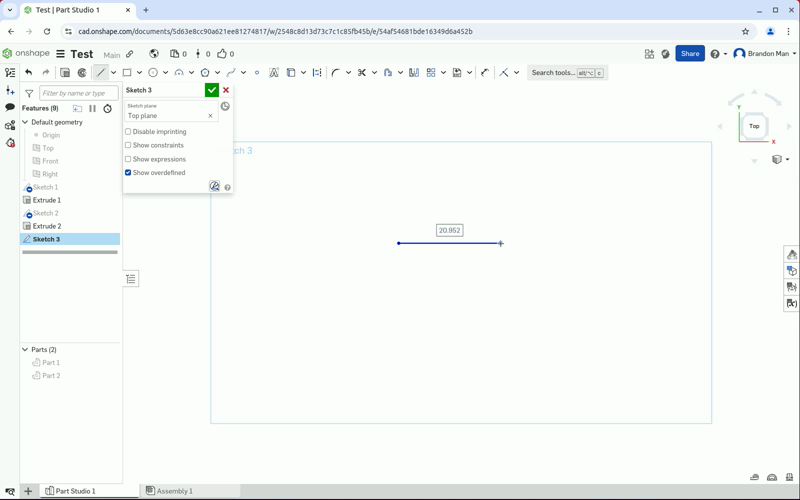
mouse_move(530, 243)
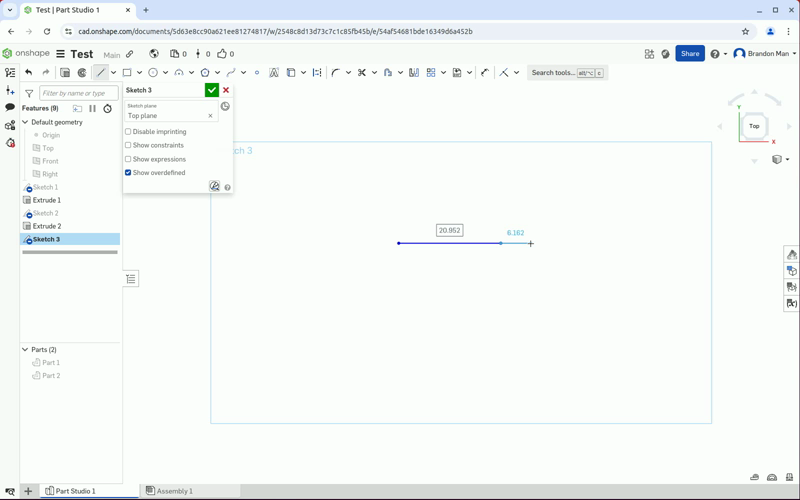
mouse_move(500, 273)
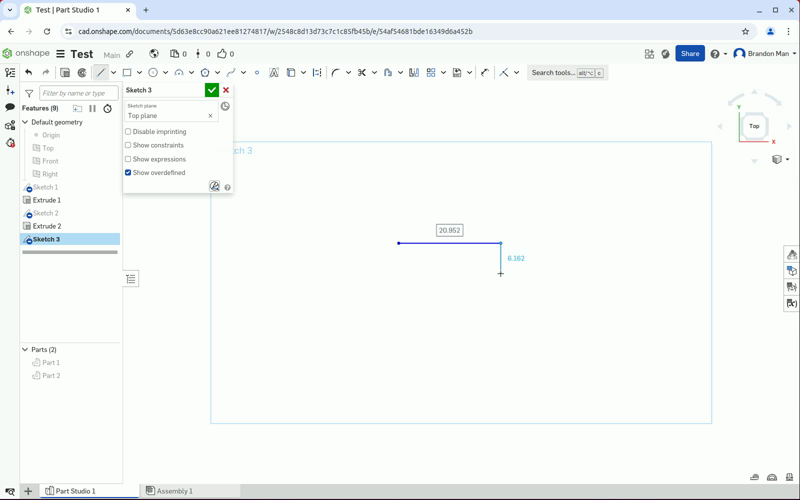
click(500, 273)
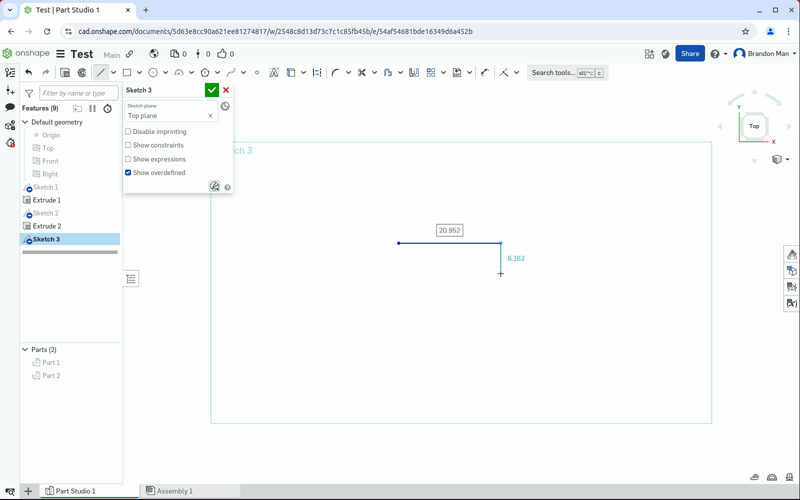
key_up(shift)
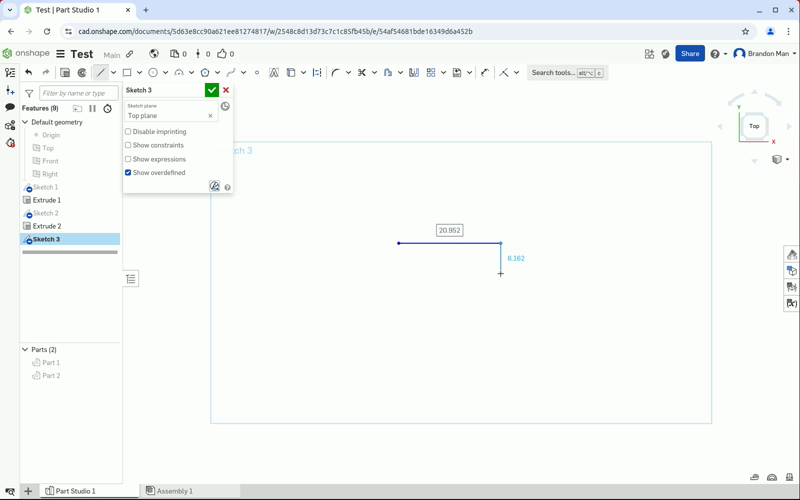
key_down(shift)
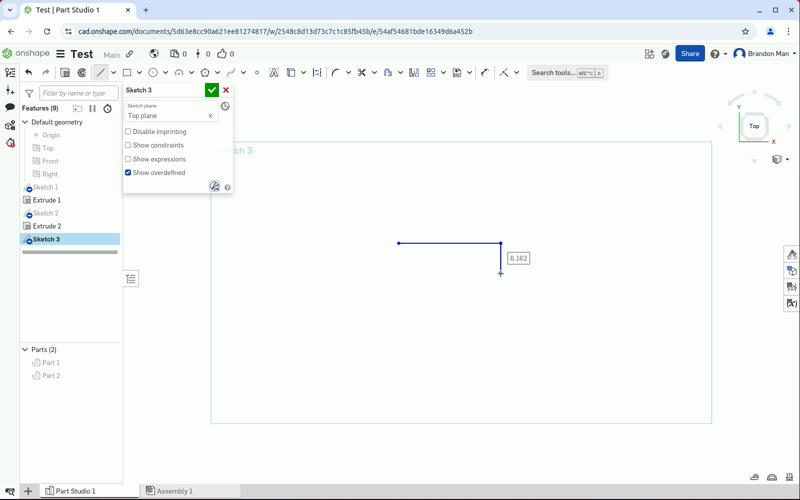
mouse_move(530, 273)
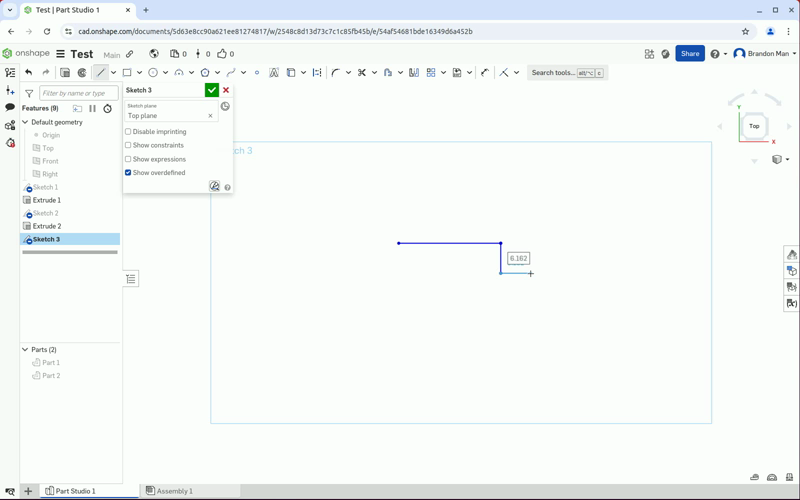
mouse_move(522, 273)
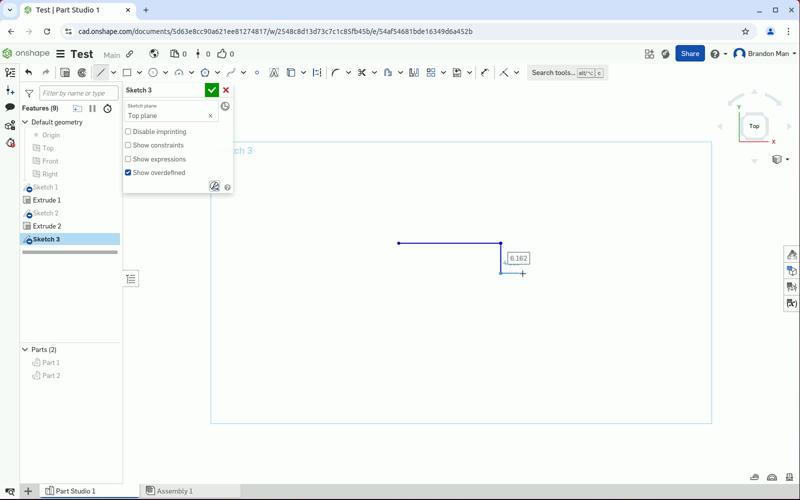
click(522, 273)
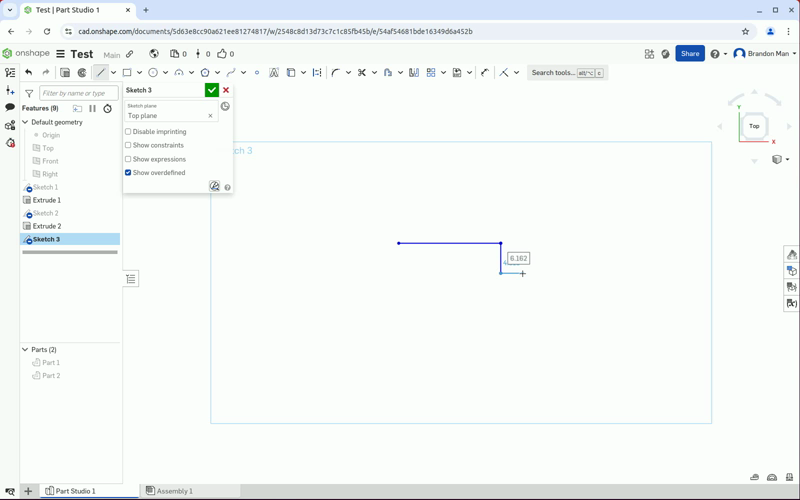
key_up(shift)
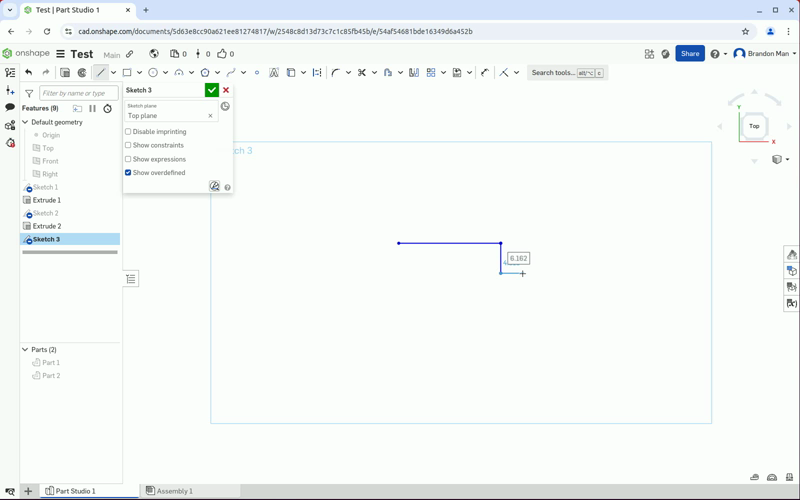
key_down(shift)
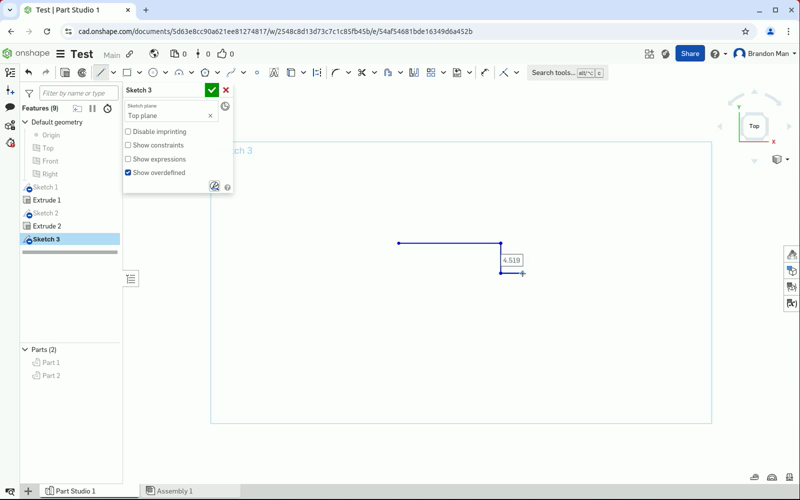
mouse_move(552, 273)
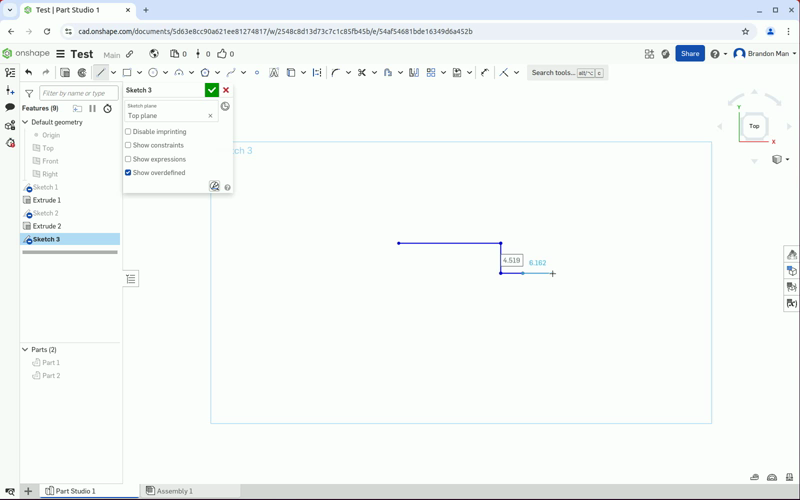
mouse_move(522, 220)
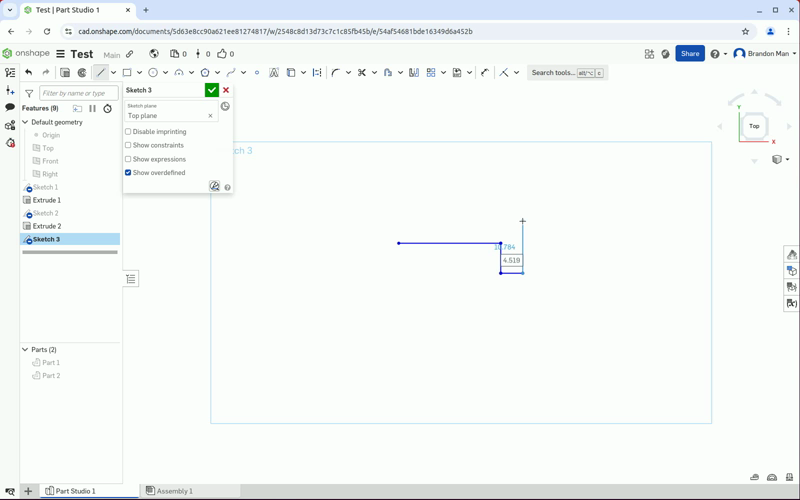
click(522, 220)
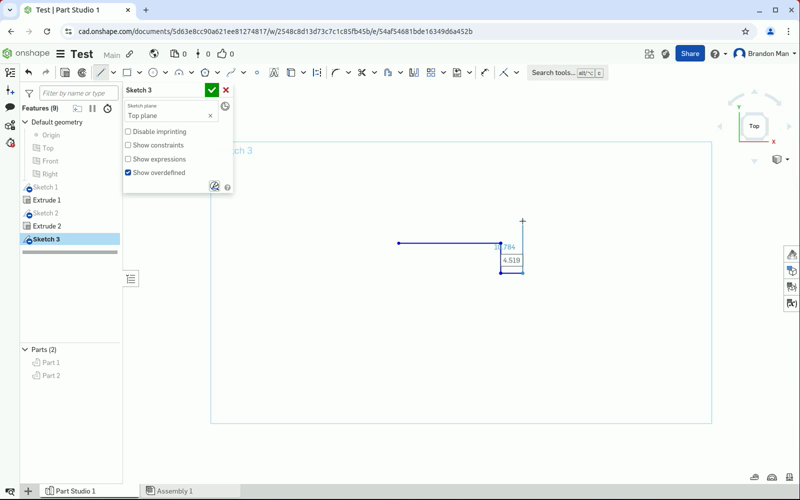
key_up(shift)
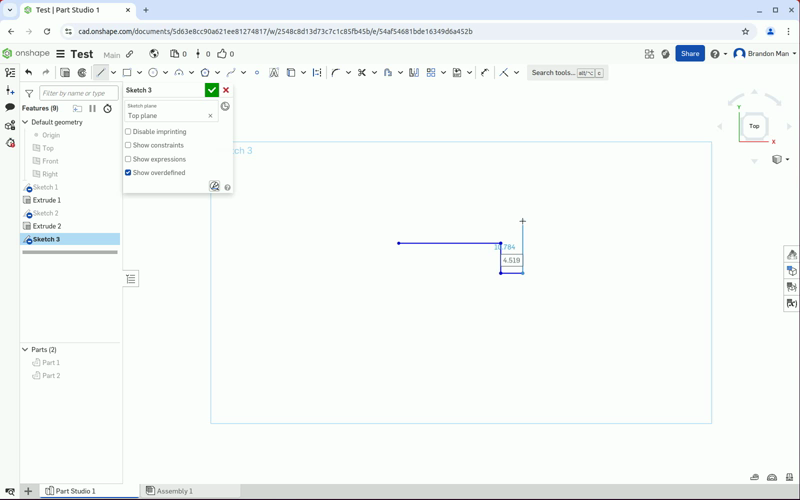
key_down(shift)
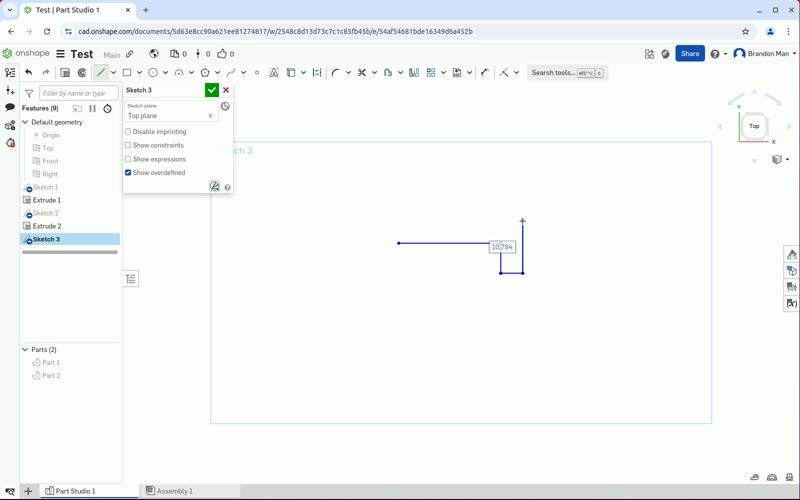
mouse_move(398, 220)
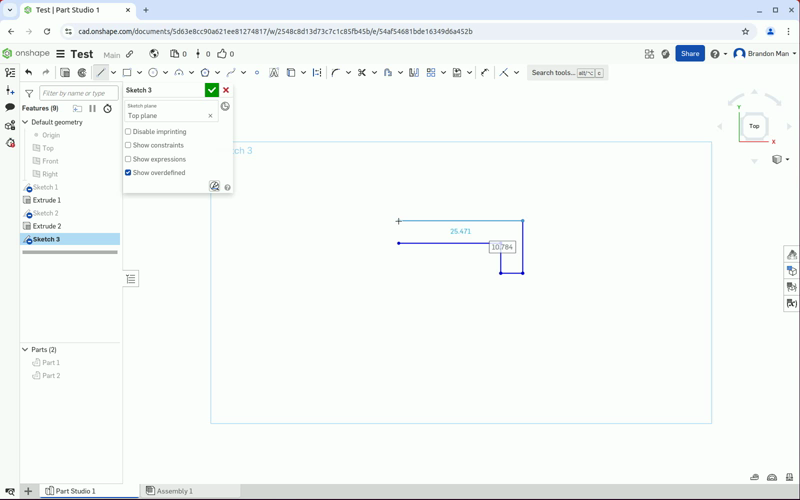
click(398, 220)
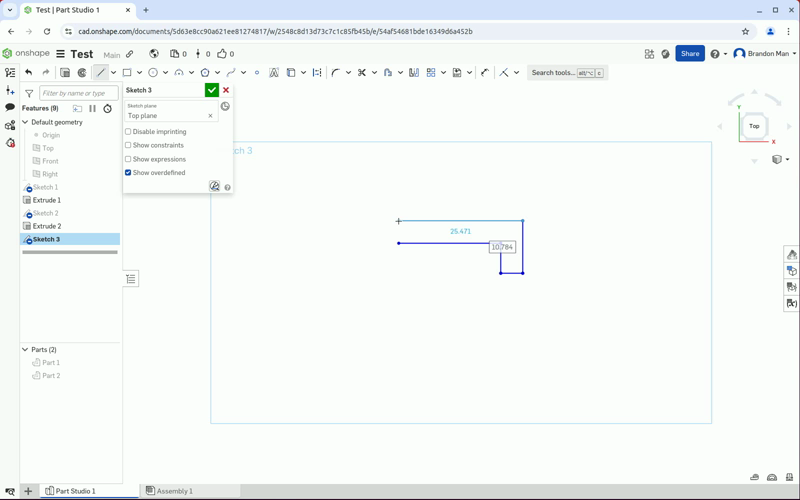
key_up(shift)
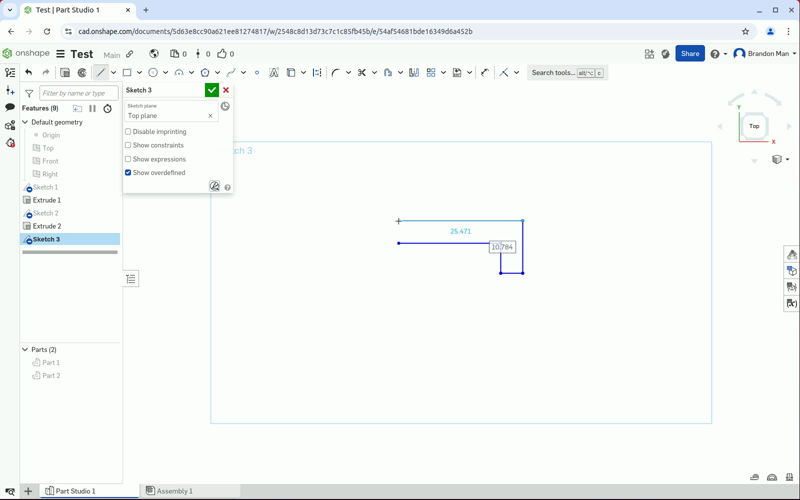
mouse_move(428, 220)
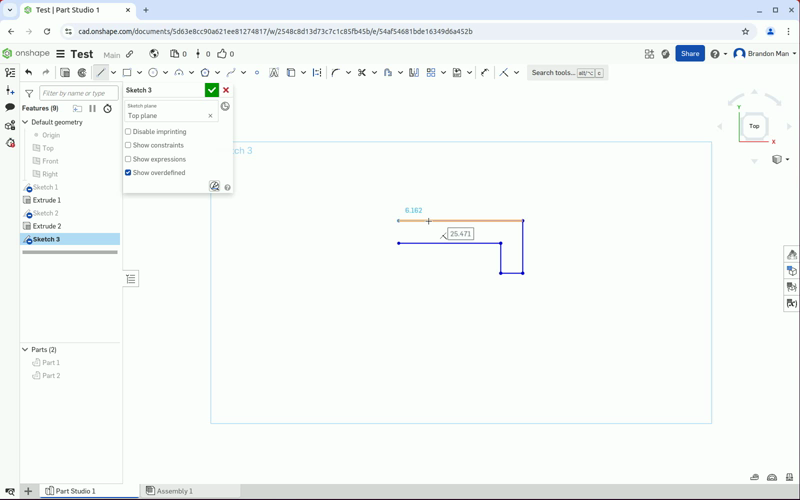
key_down(shift)
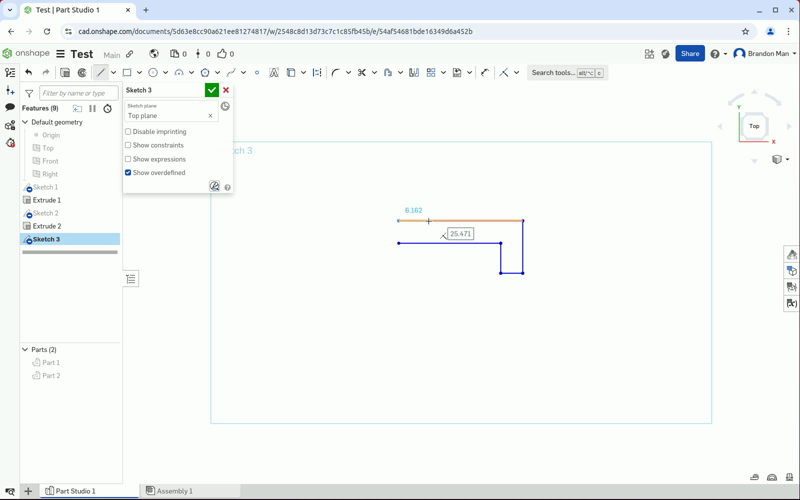
mouse_move(398, 243)
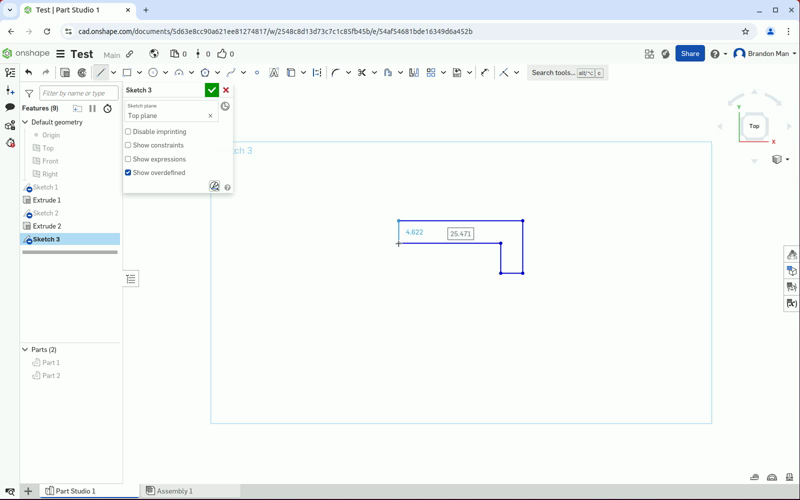
key_up(shift)
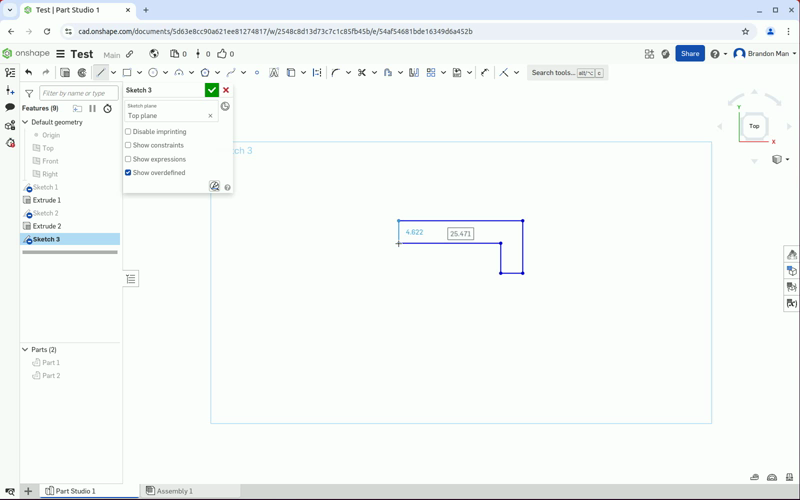
click(398, 243)
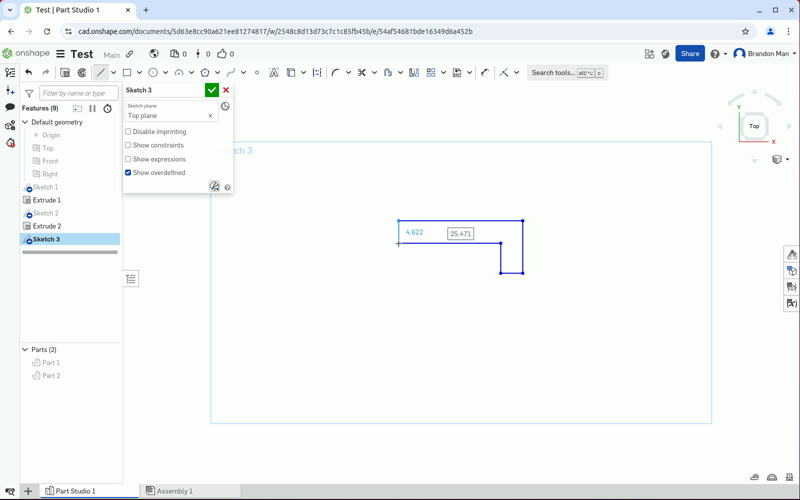
key(esc)
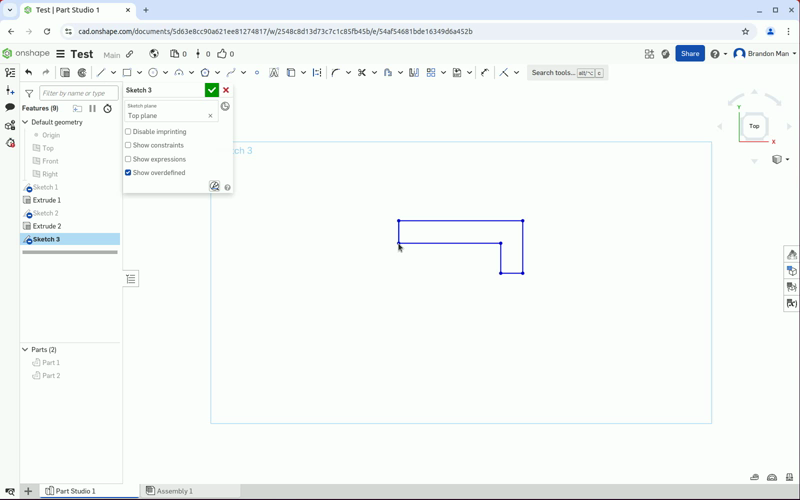
mouse_move(492, 228)
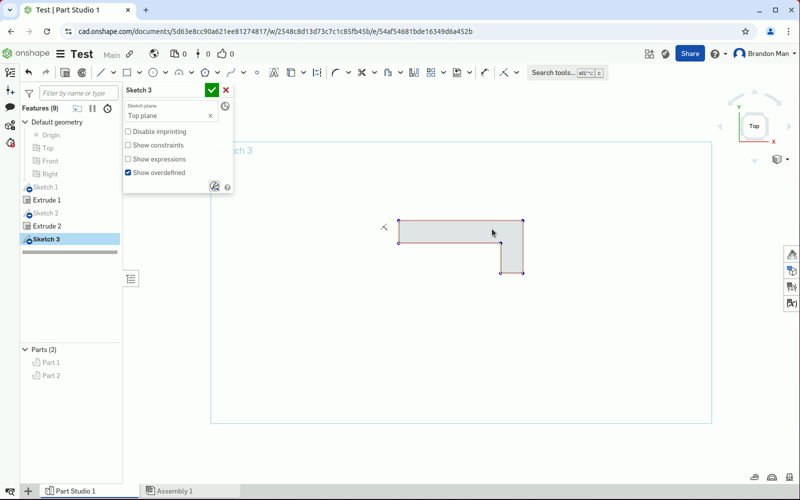
click(492, 228)
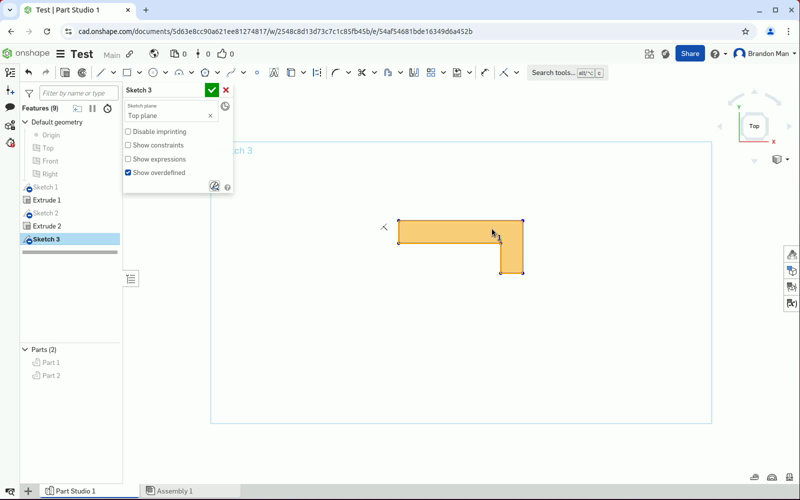
mouse_move(73, 352)
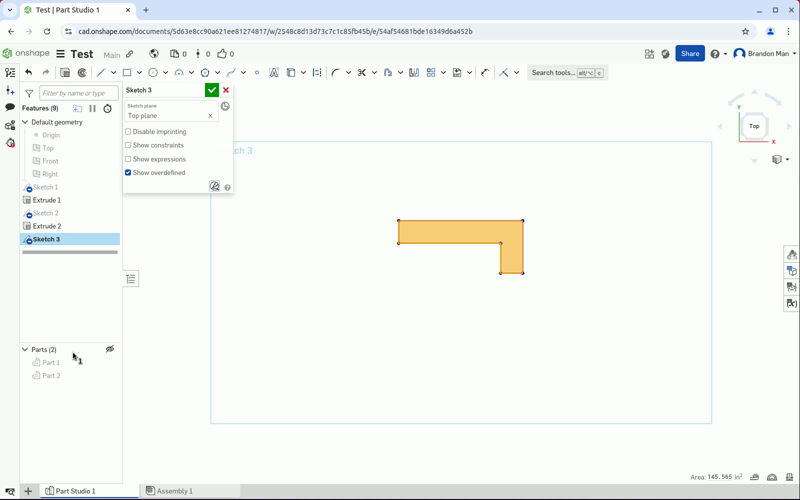
key(shift+y)
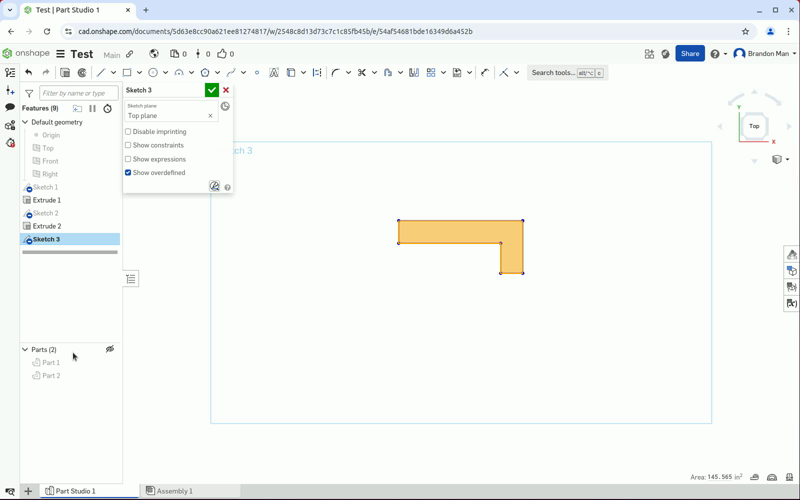
key(shift+e)
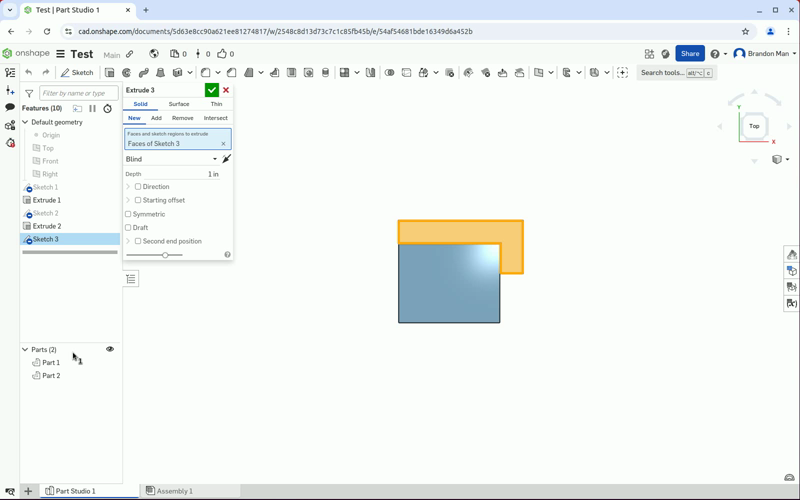
mouse_move(143, 106)
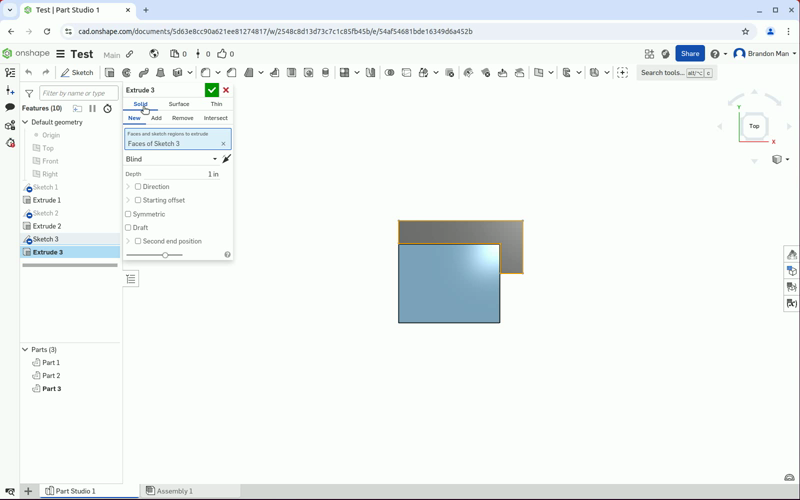
click(143, 106)
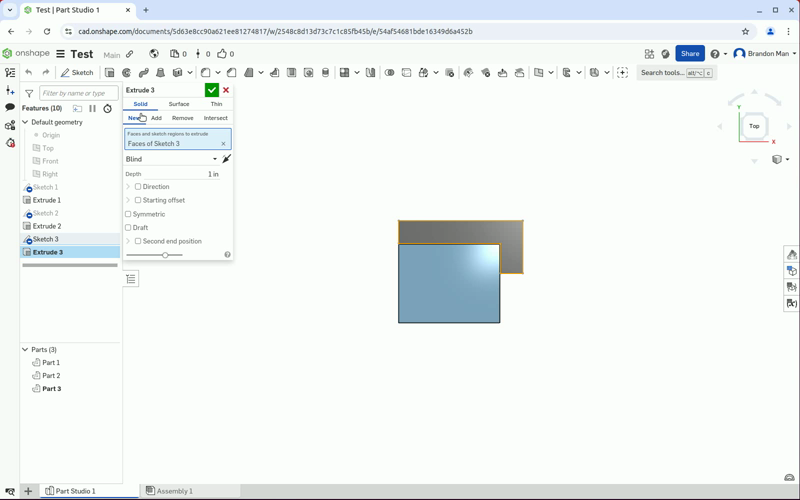
mouse_move(137, 120)
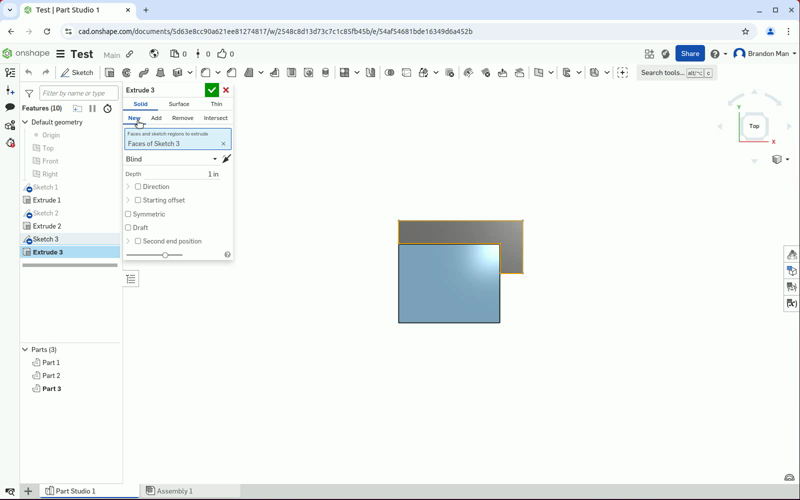
click(137, 120)
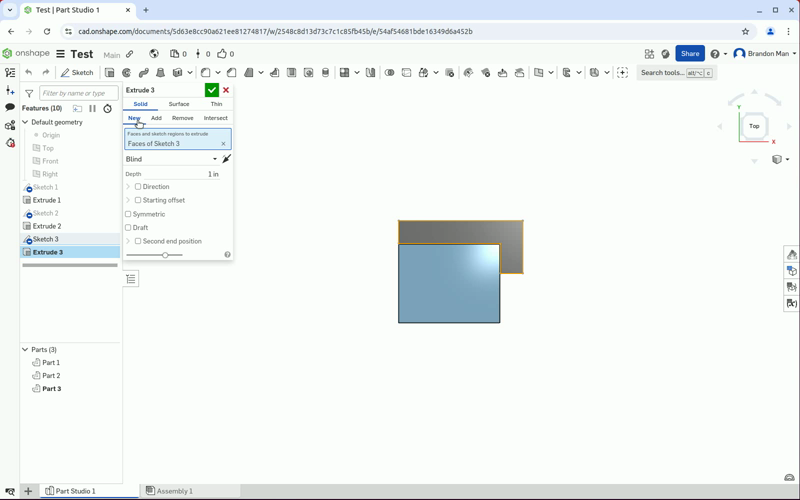
key(tab, 4)
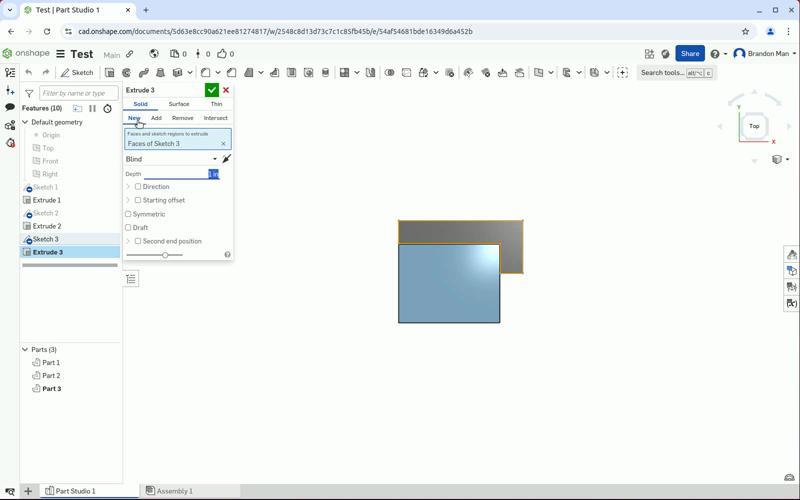
text(23.108)
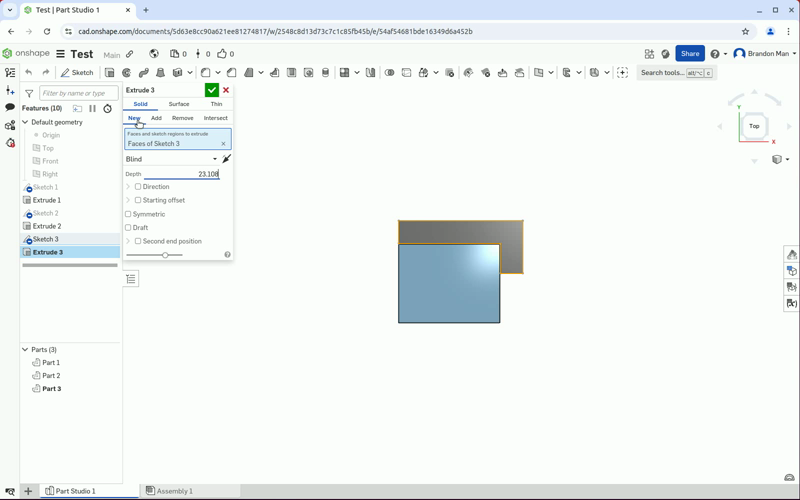
key(tab, 3)
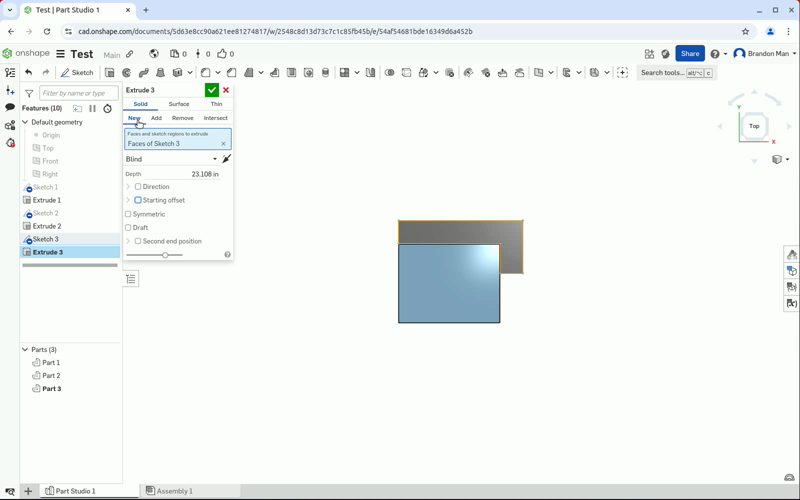
key(tab, 2)
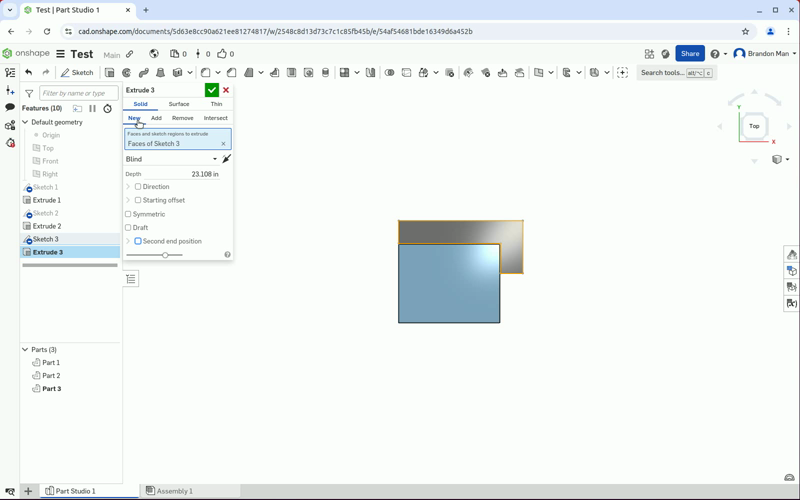
key(space)
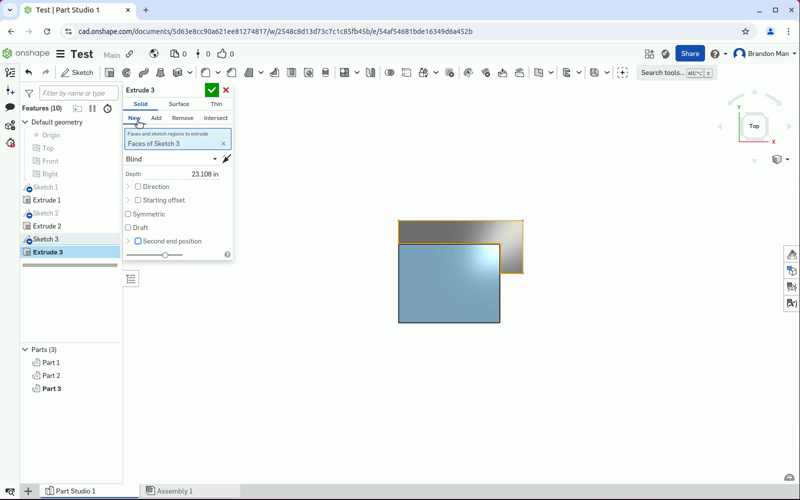
key(tab, 3)
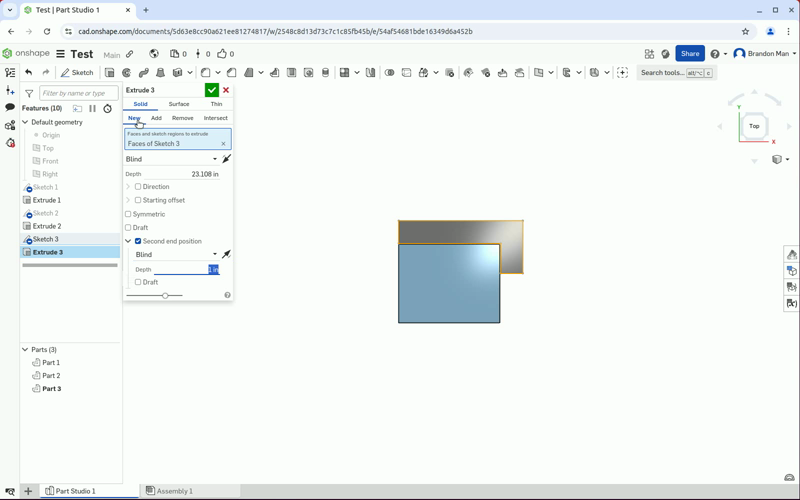
text(4.574)
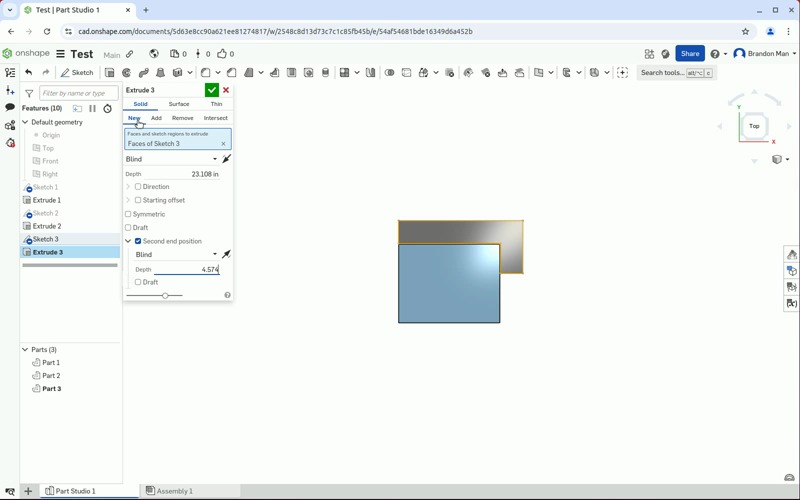
key(enter)
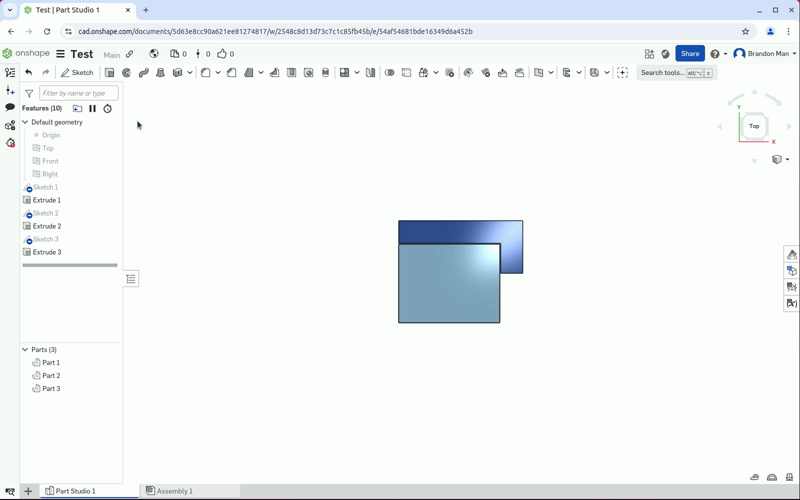
key(shift+h)
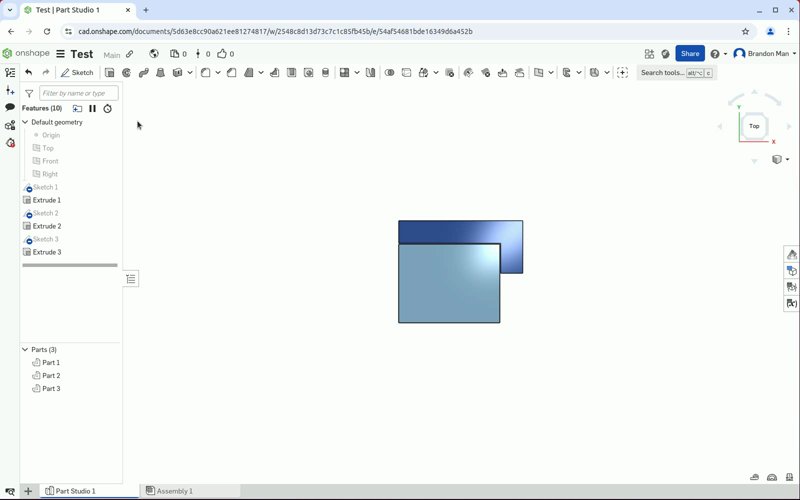
key(shift+h)
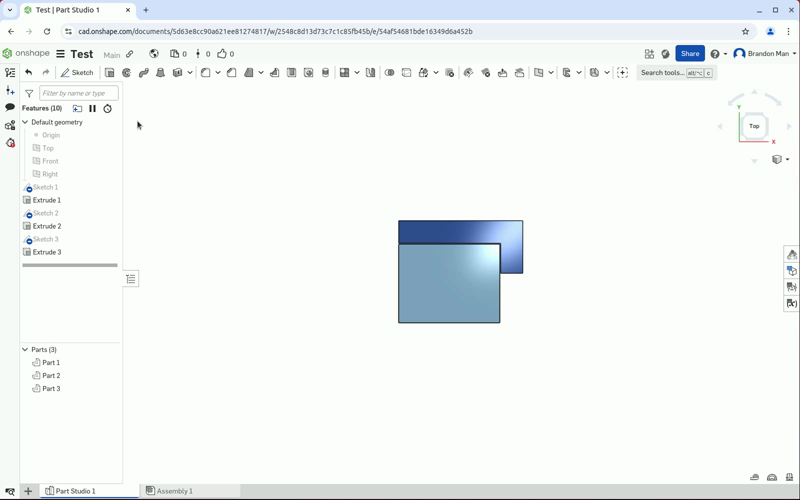
mouse_move(73, 189)
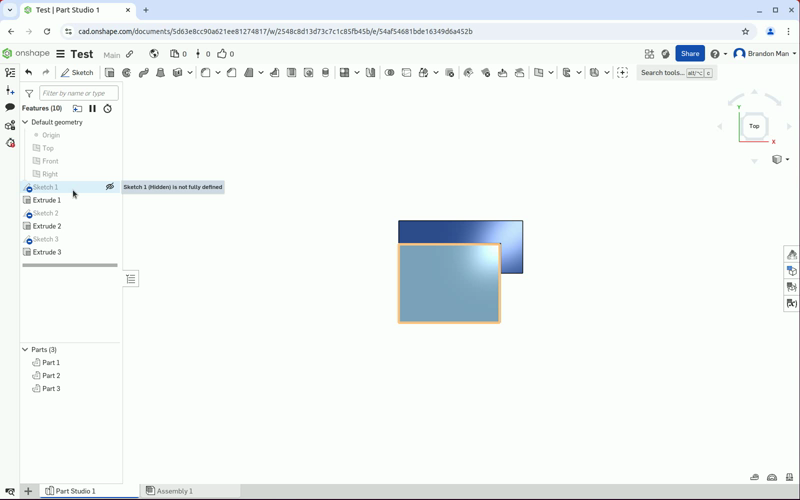
click(73, 189)
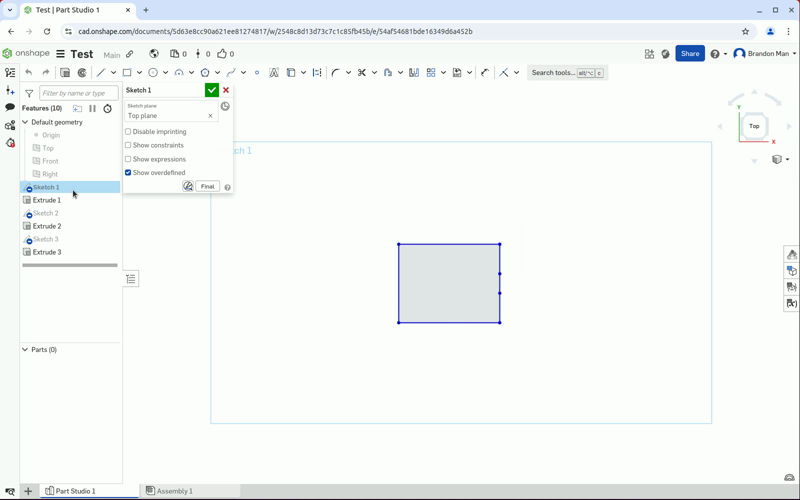
mouse_move(229, 92)
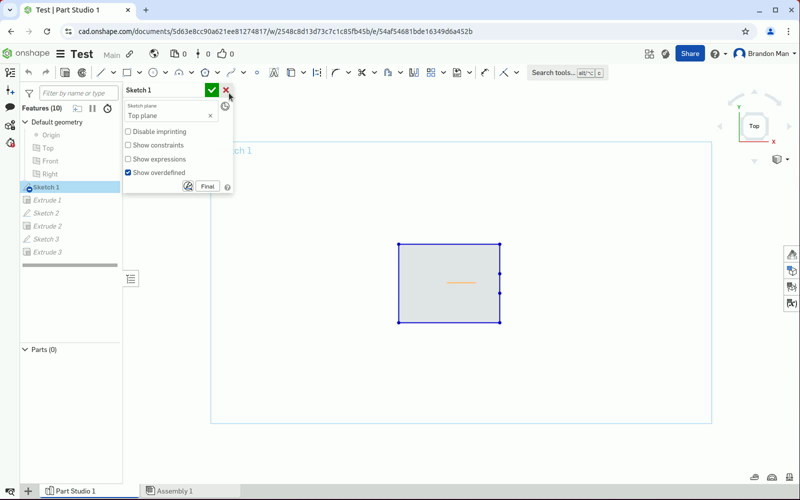
click(229, 92)
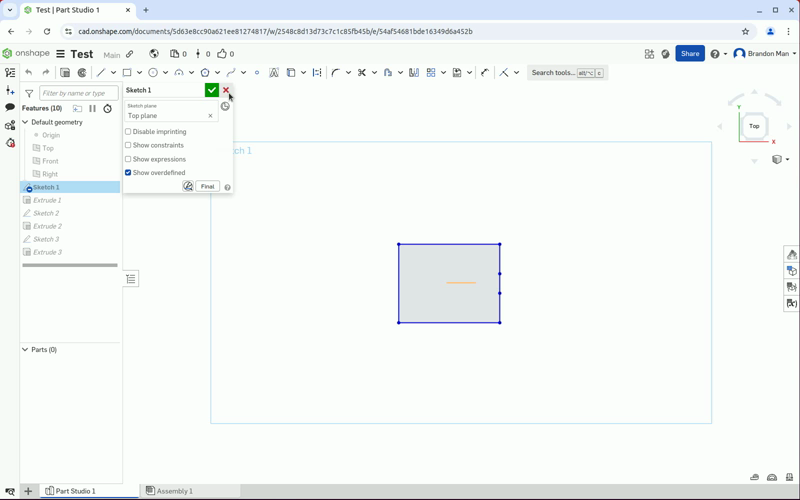
key(shift+s)
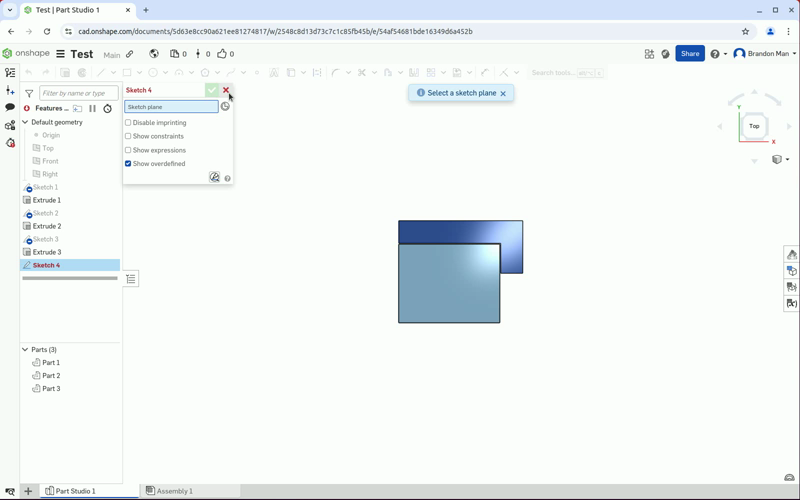
mouse_move(73, 150)
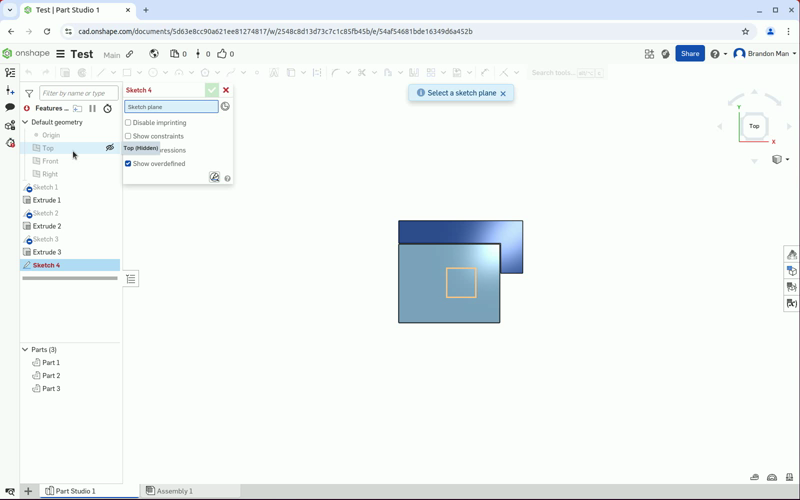
click(73, 150)
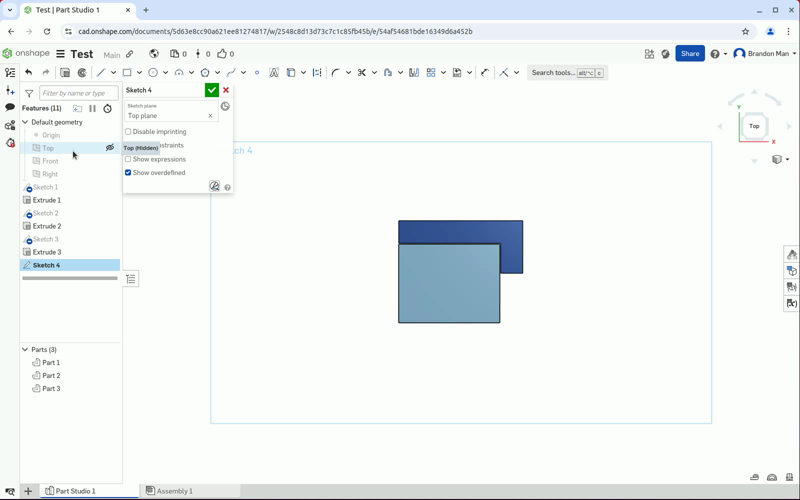
mouse_move(73, 352)
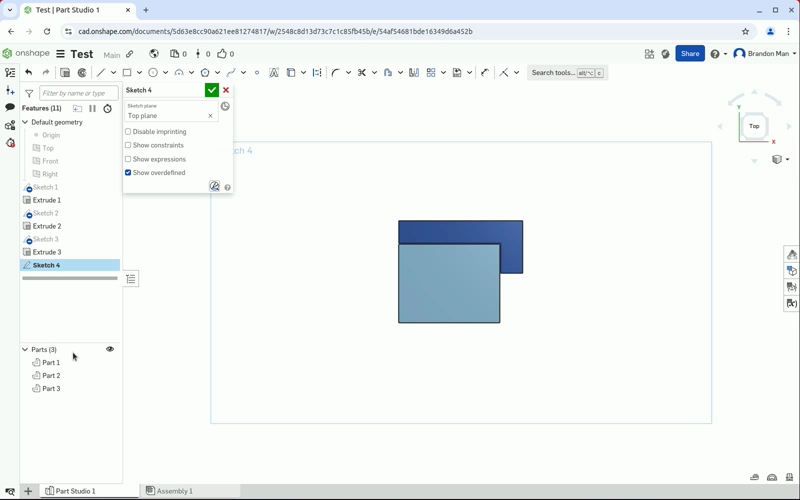
key(y)
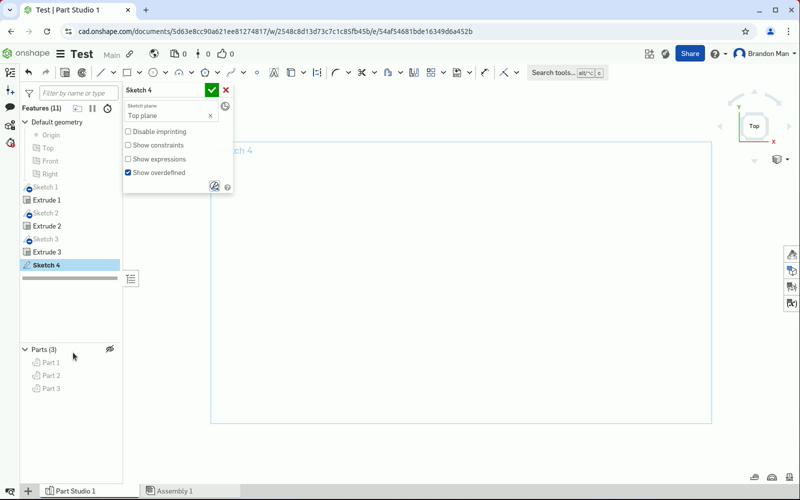
key(l)
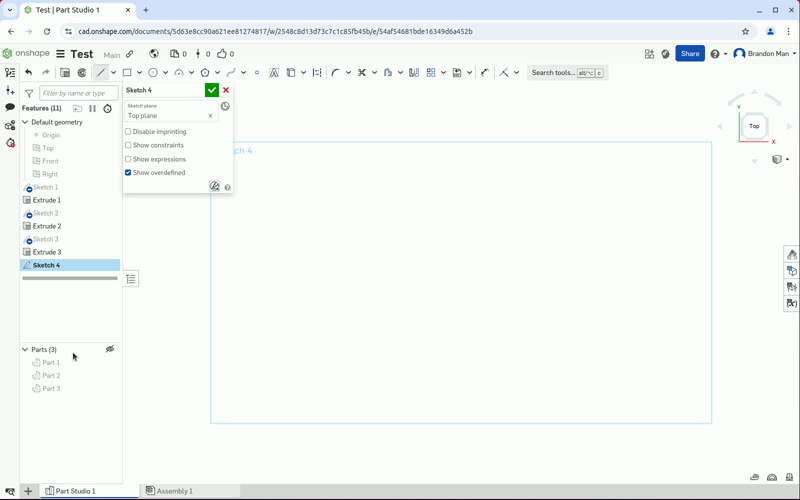
key_down(shift)
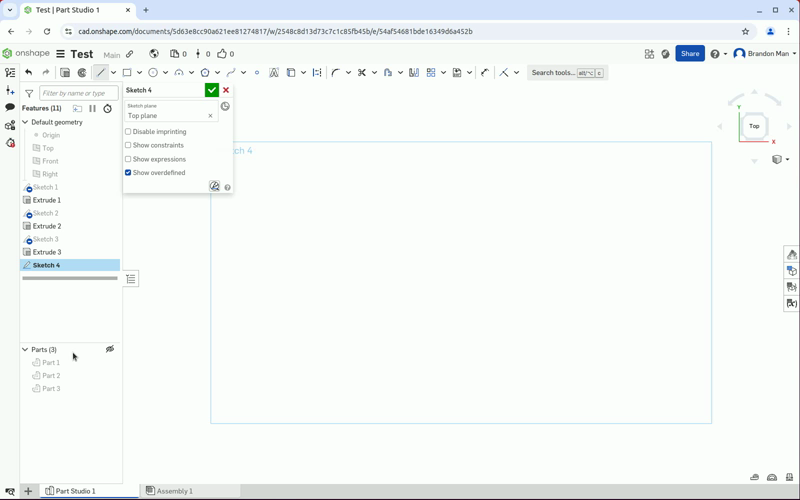
mouse_move(398, 345)
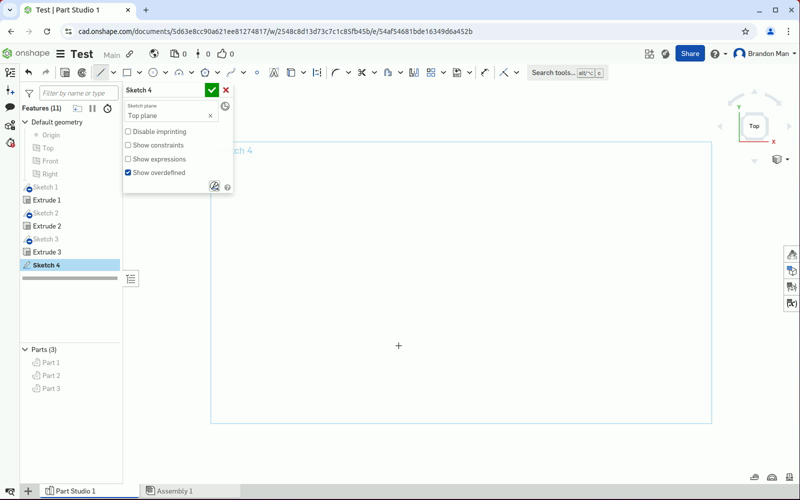
click(398, 345)
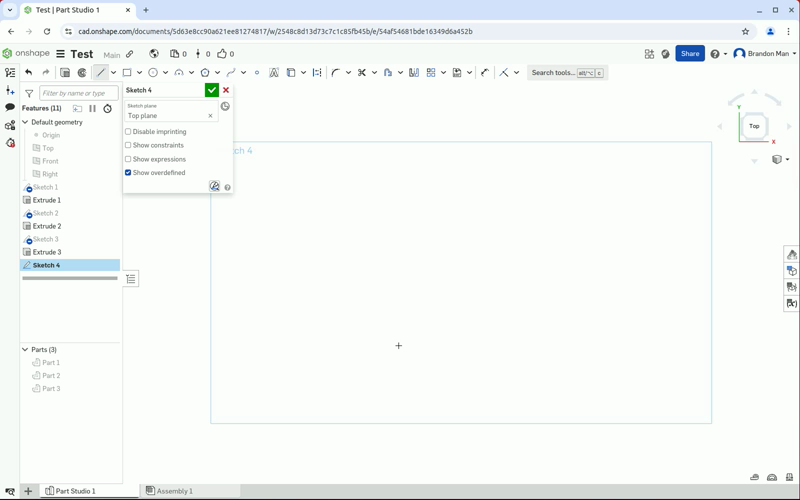
key_up(shift)
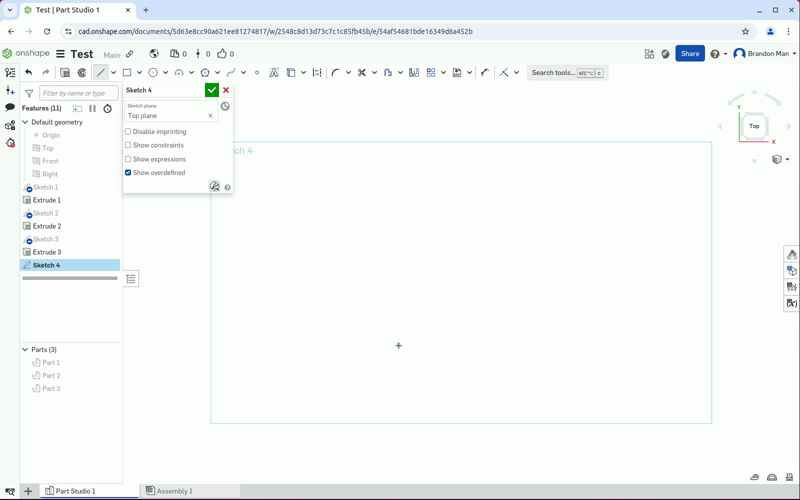
key_down(shift)
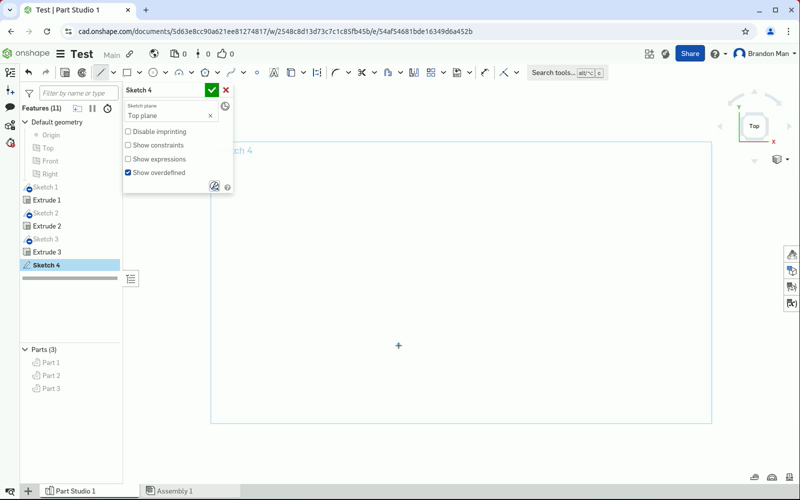
mouse_move(522, 345)
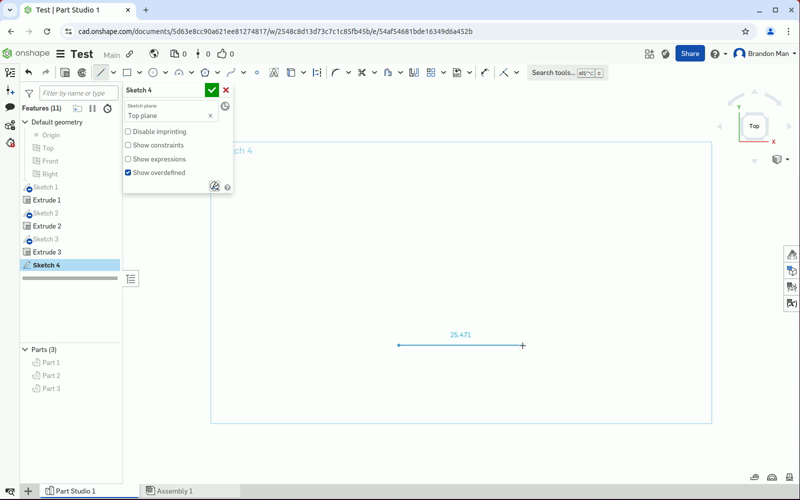
click(522, 345)
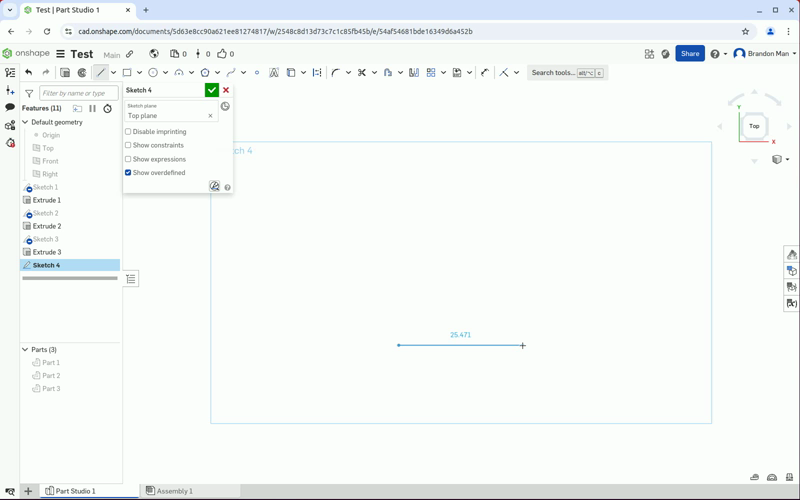
key_up(shift)
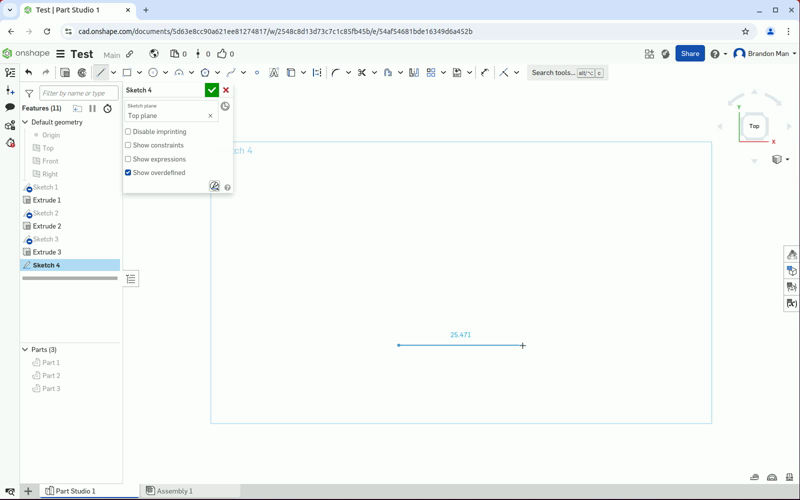
key_down(shift)
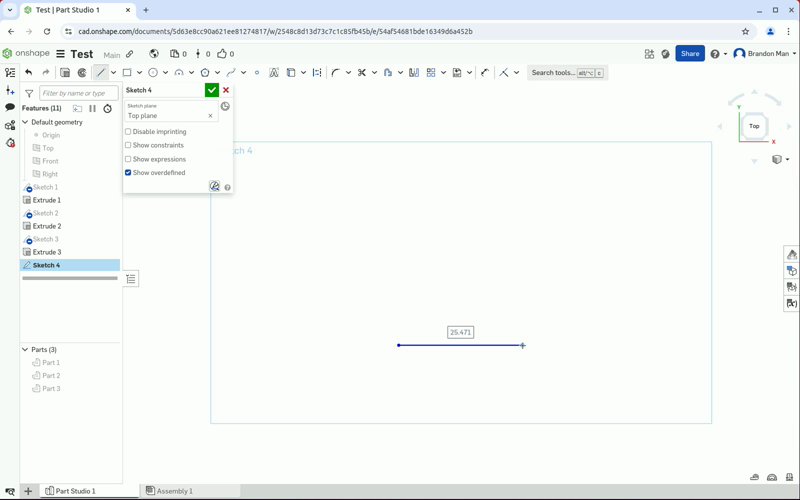
mouse_move(552, 345)
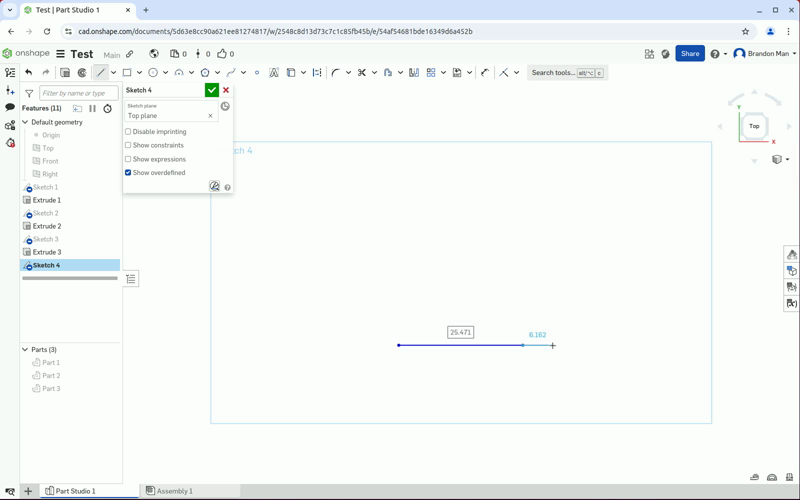
mouse_move(522, 292)
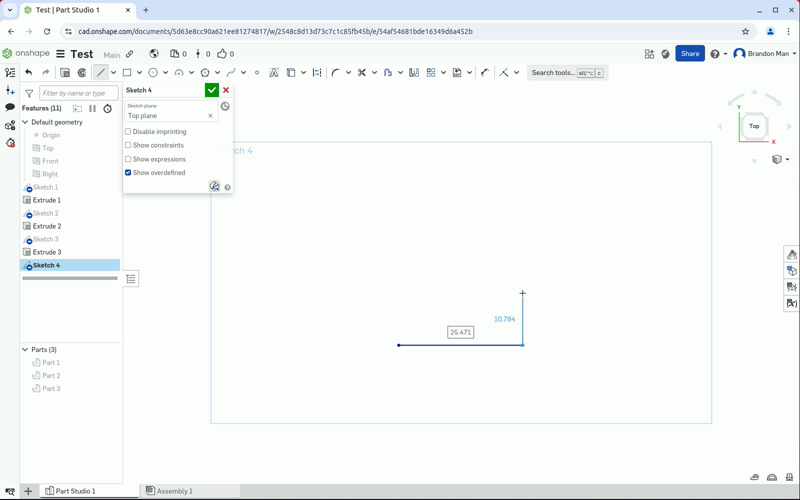
click(522, 292)
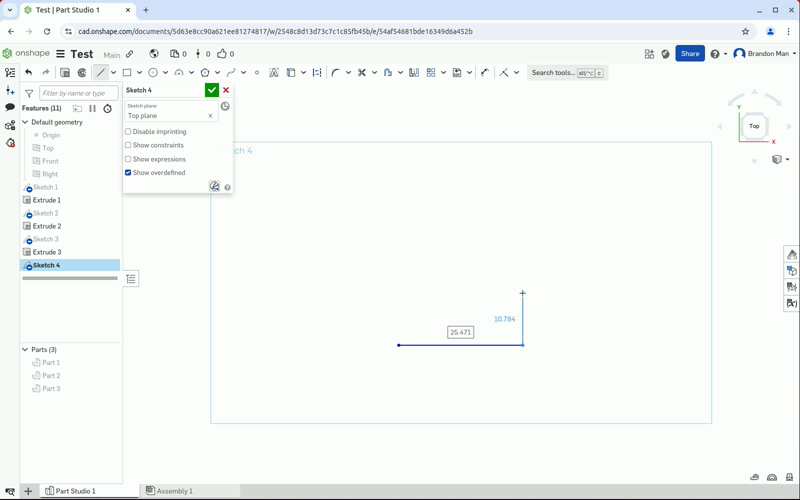
key_up(shift)
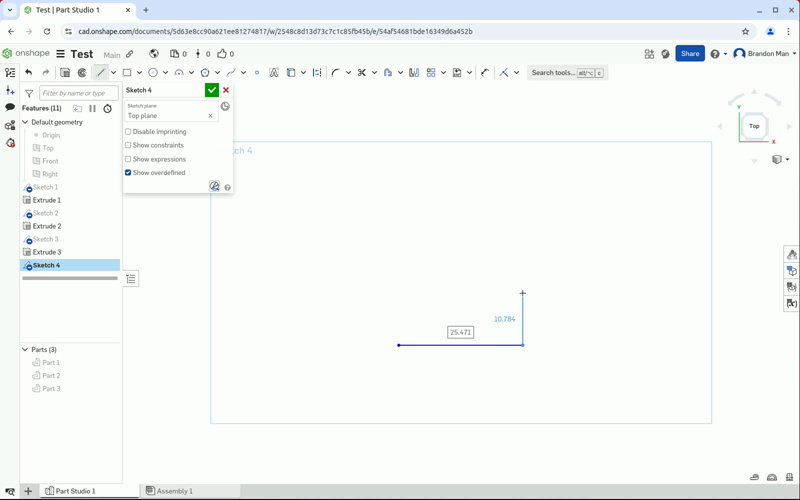
key_down(shift)
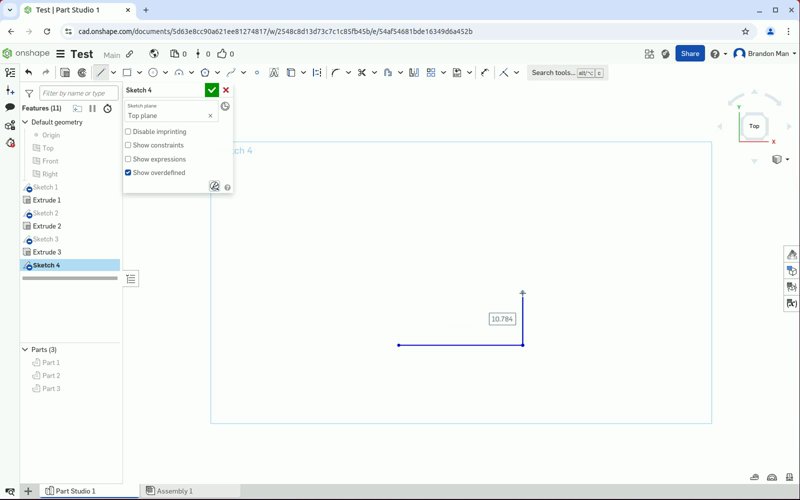
mouse_move(552, 292)
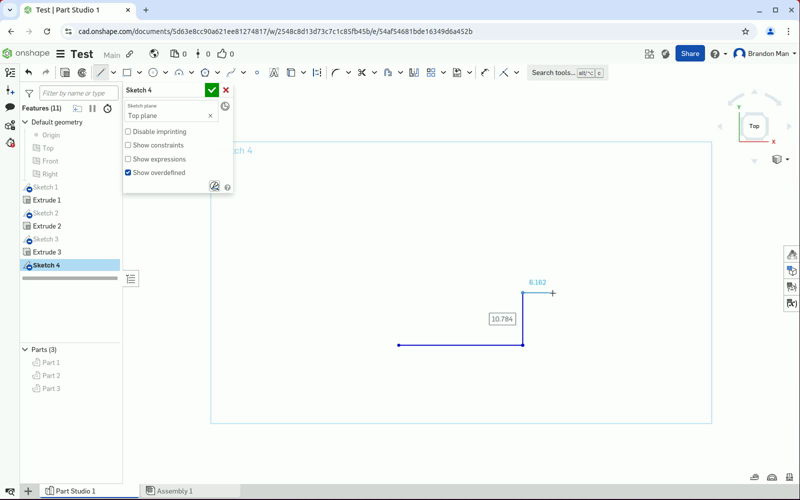
mouse_move(500, 292)
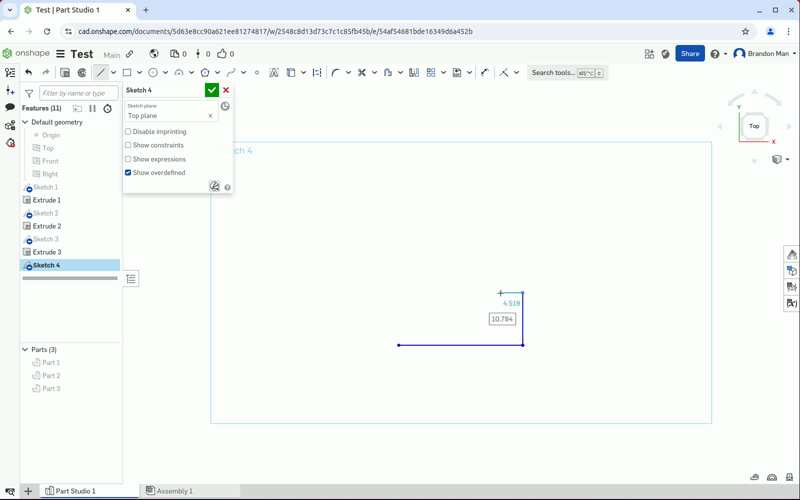
click(500, 292)
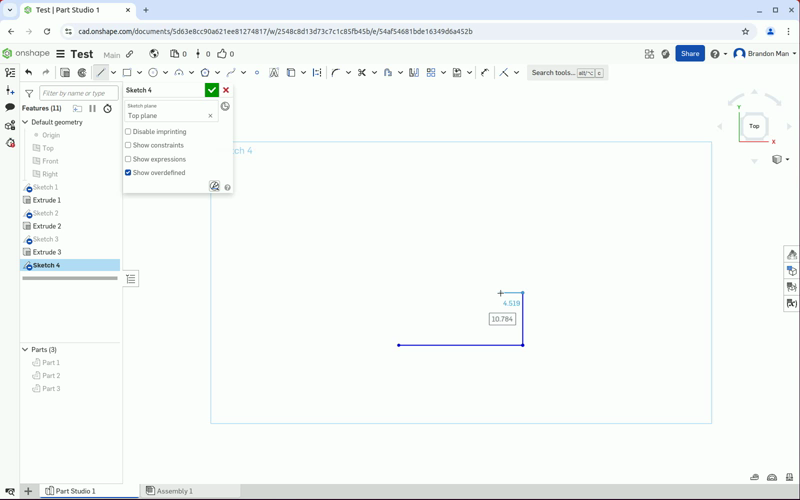
key_up(shift)
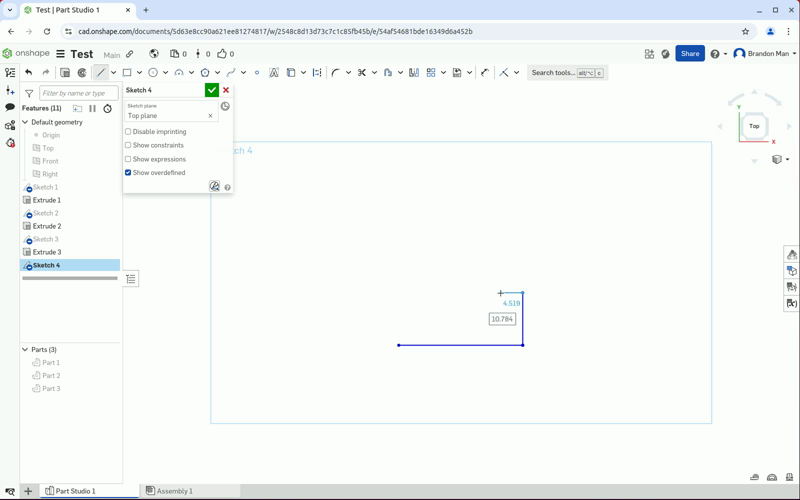
key_down(shift)
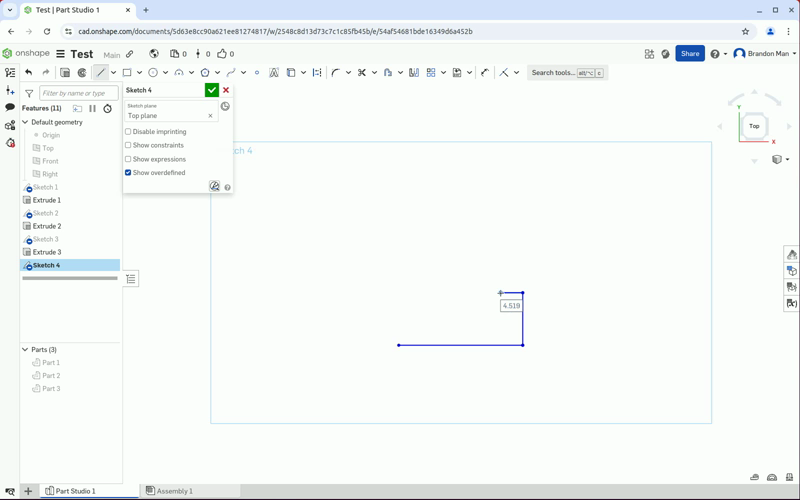
mouse_move(530, 292)
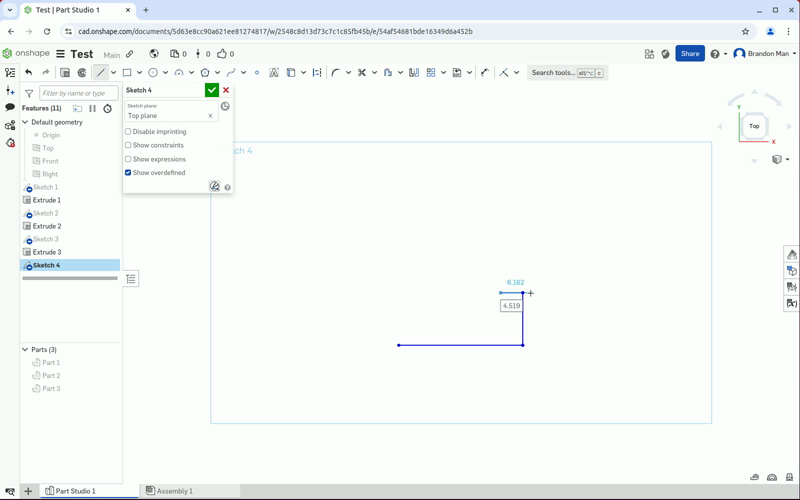
mouse_move(500, 322)
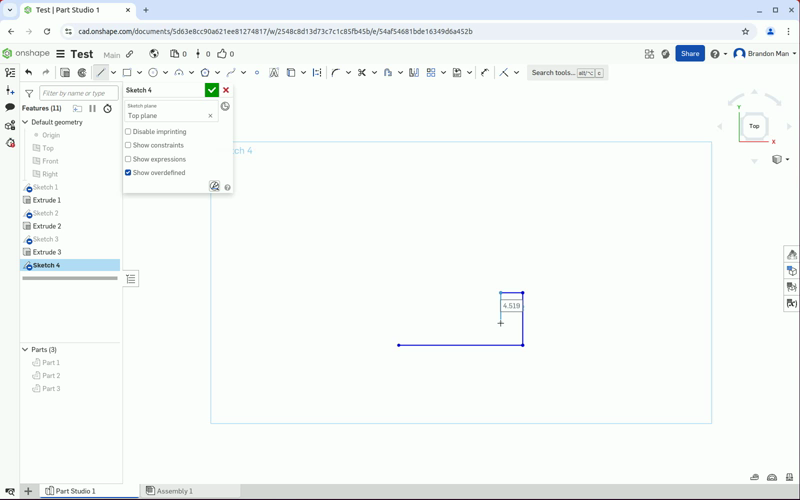
click(500, 322)
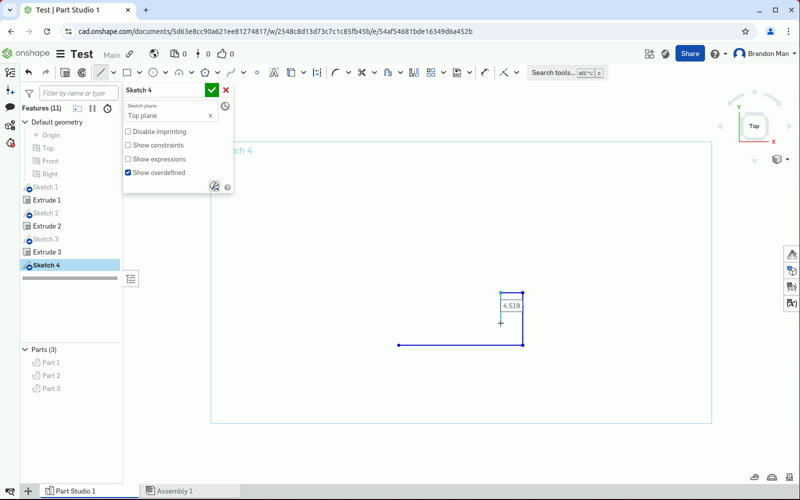
key_up(shift)
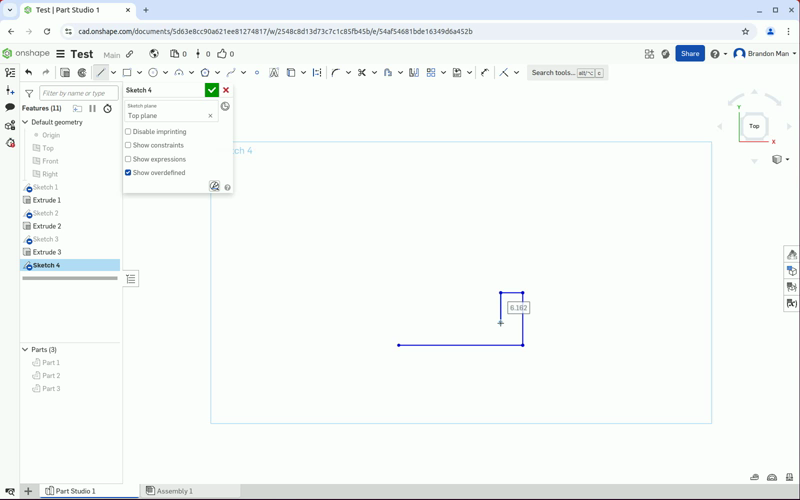
key_down(shift)
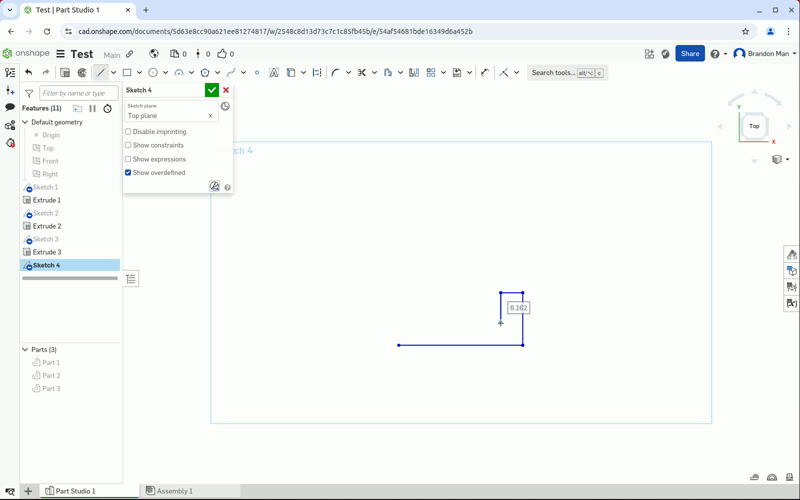
mouse_move(398, 322)
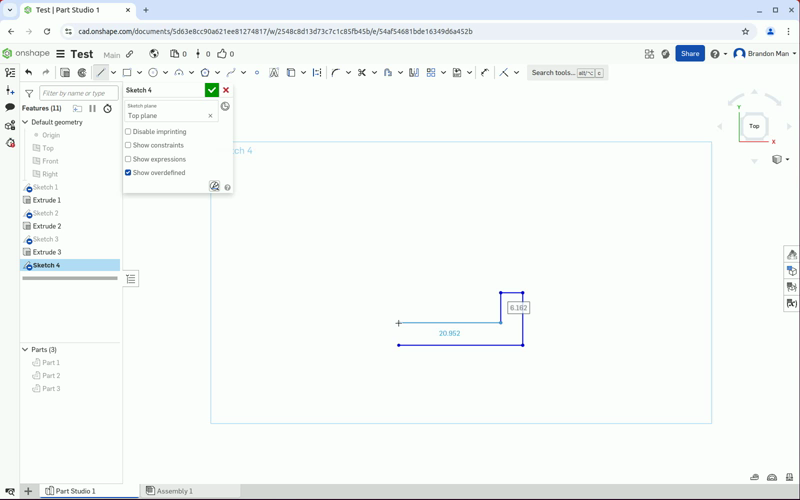
click(398, 322)
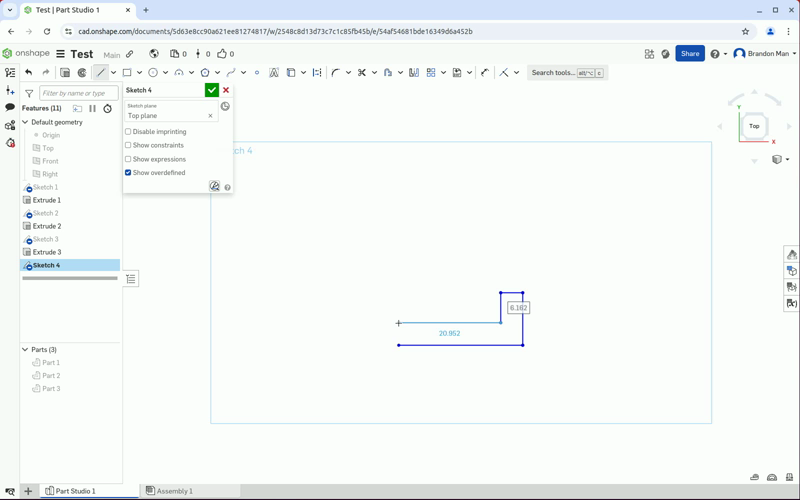
key_up(shift)
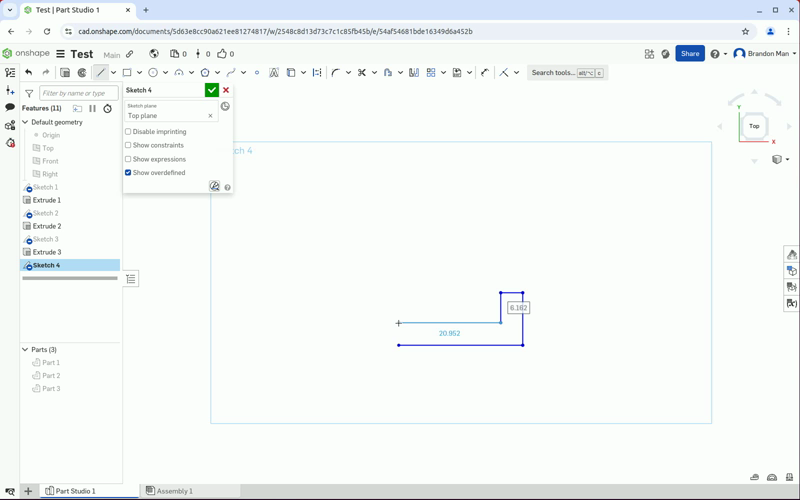
mouse_move(428, 322)
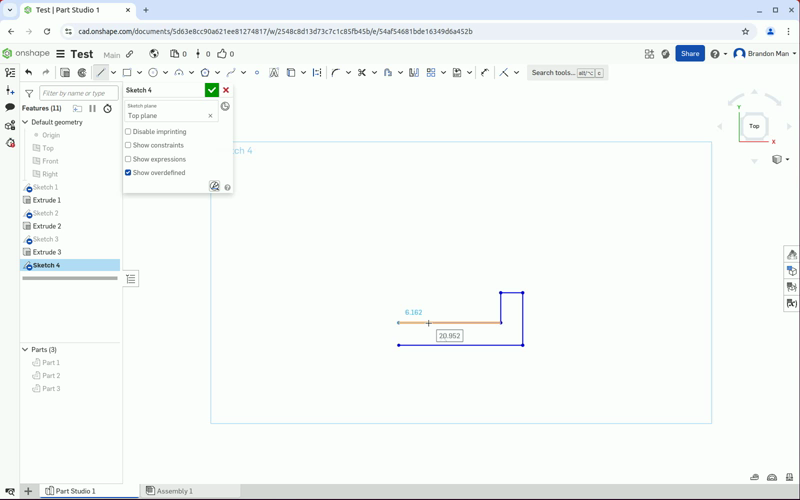
key_down(shift)
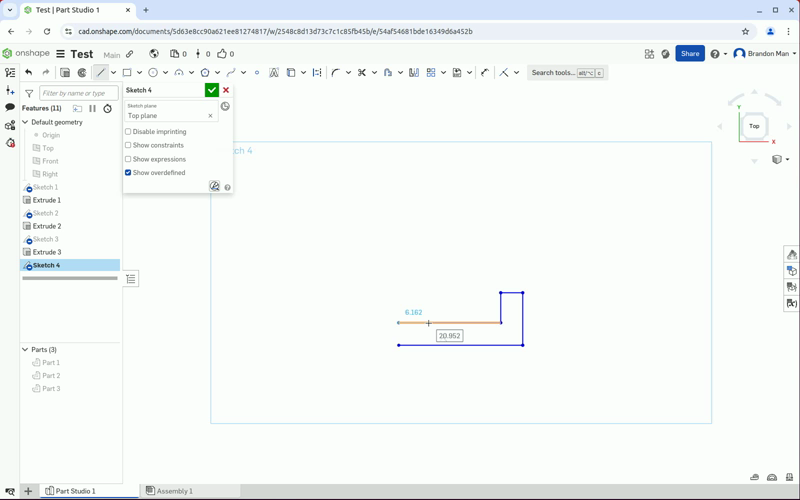
mouse_move(398, 345)
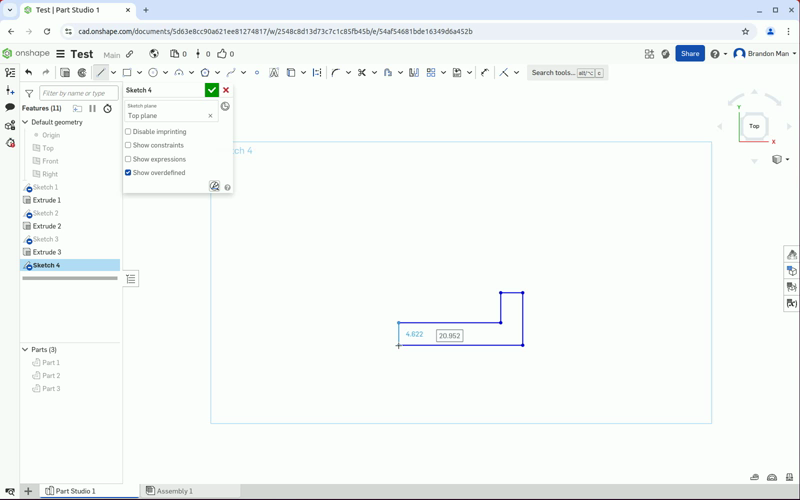
key_up(shift)
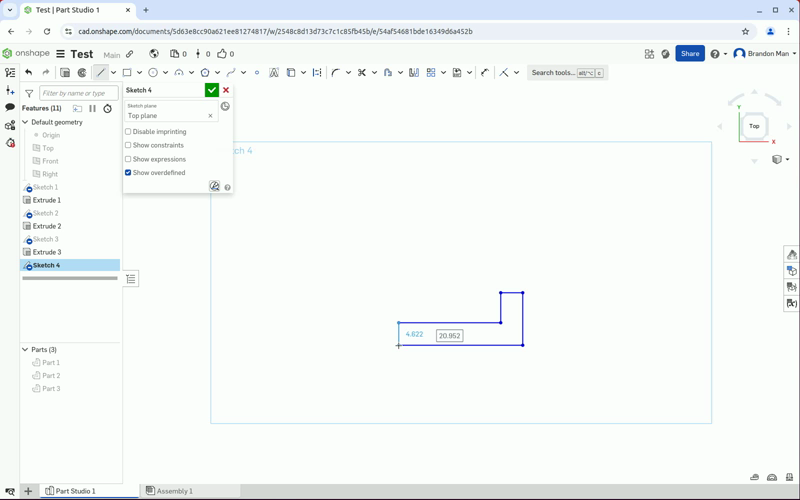
click(398, 345)
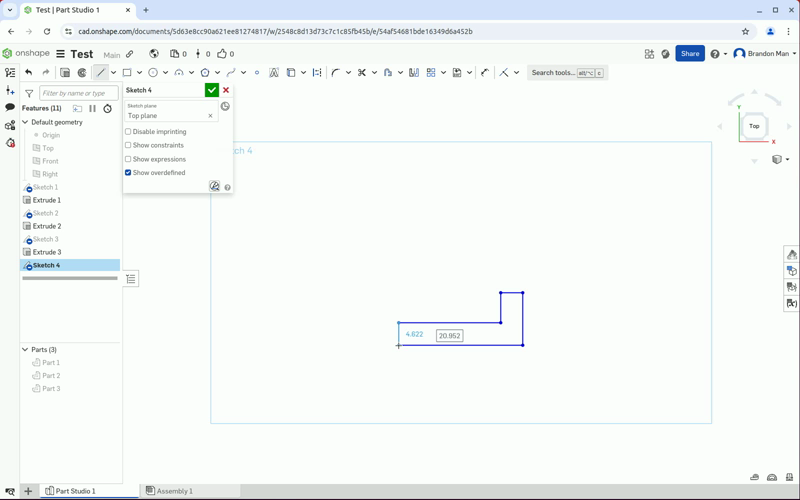
key(esc)
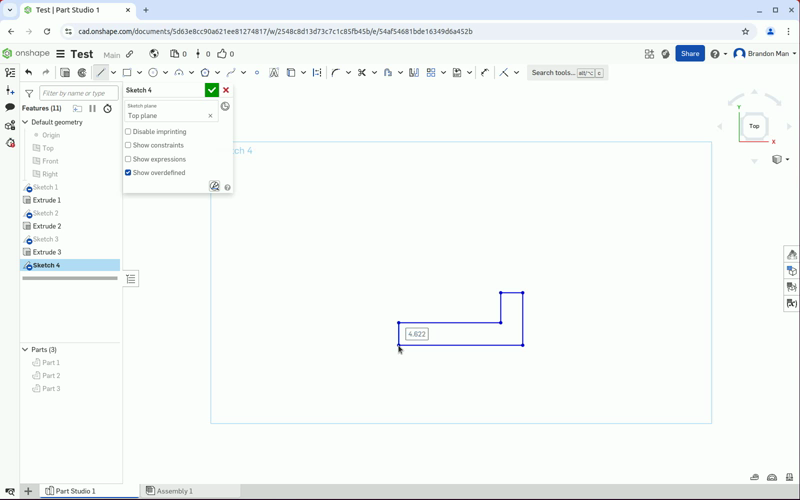
mouse_move(468, 342)
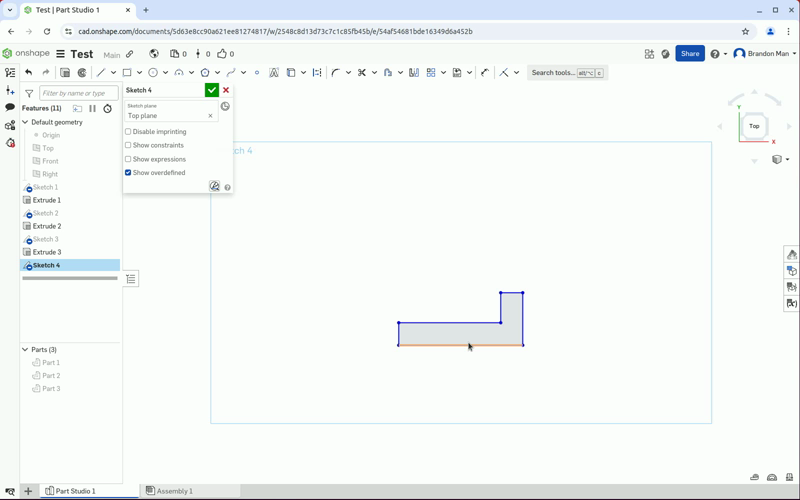
click(468, 342)
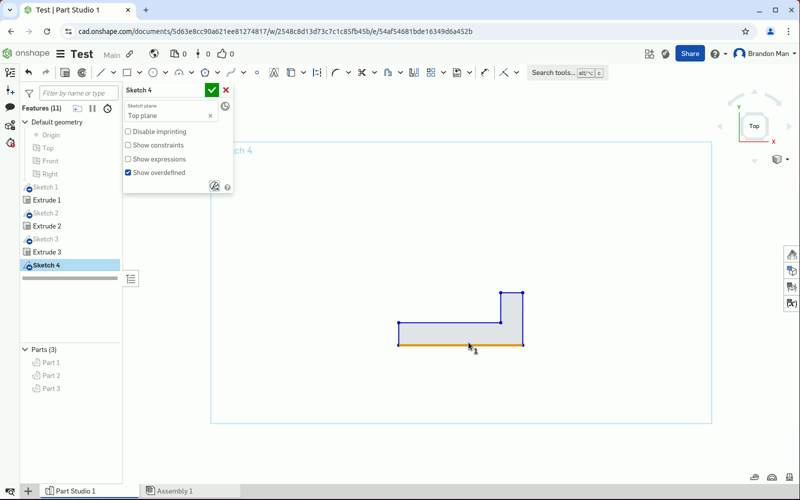
mouse_move(73, 352)
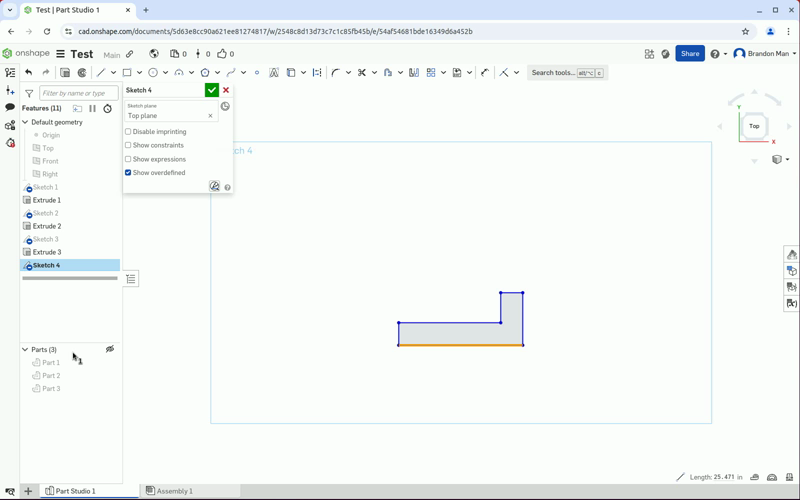
key(shift+y)
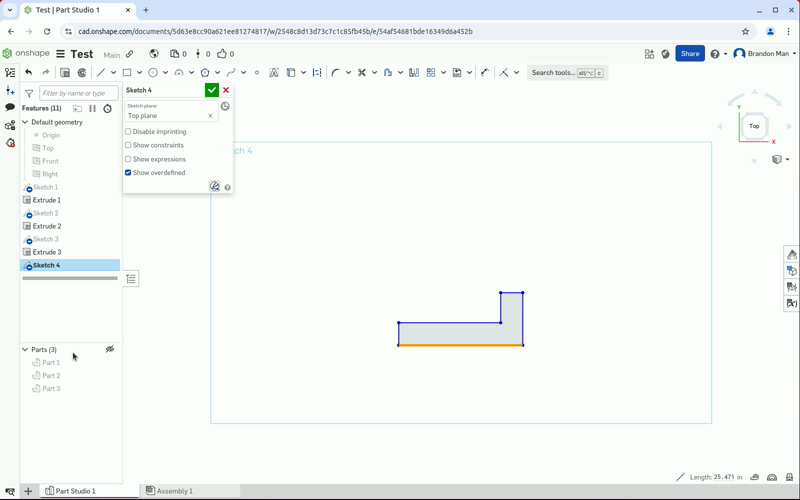
key(shift+e)
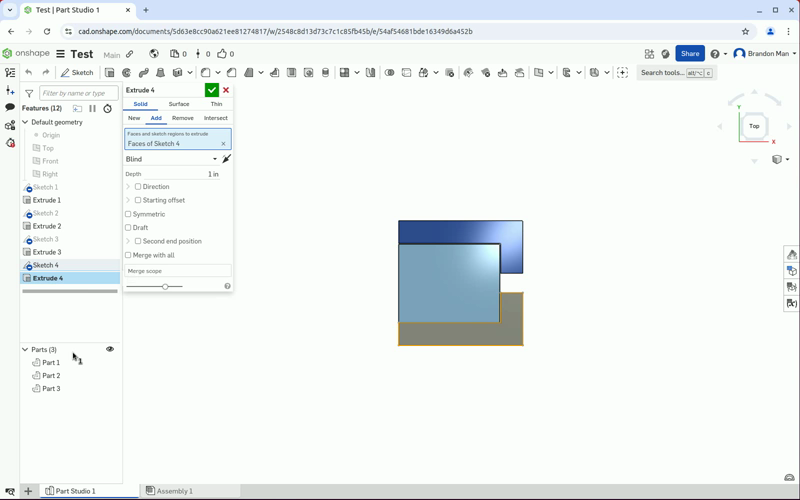
mouse_move(143, 106)
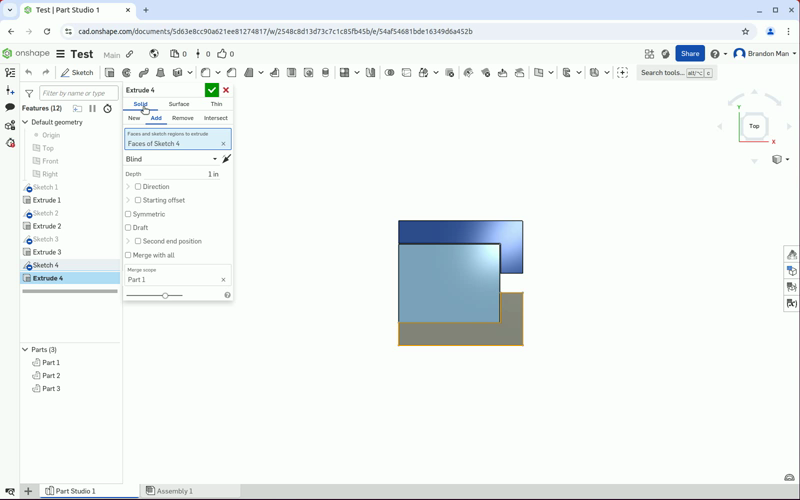
click(143, 106)
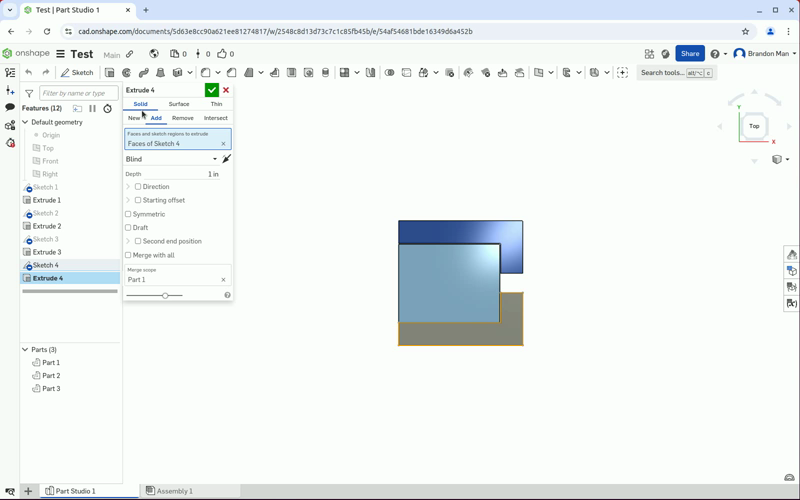
mouse_move(137, 120)
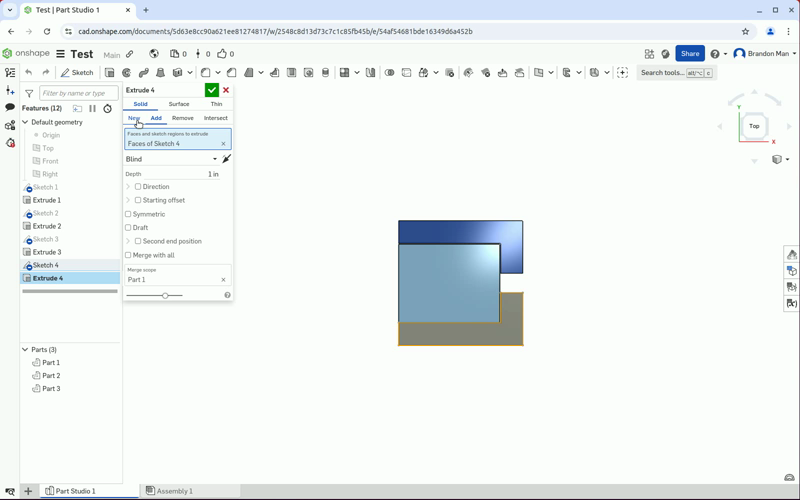
click(137, 120)
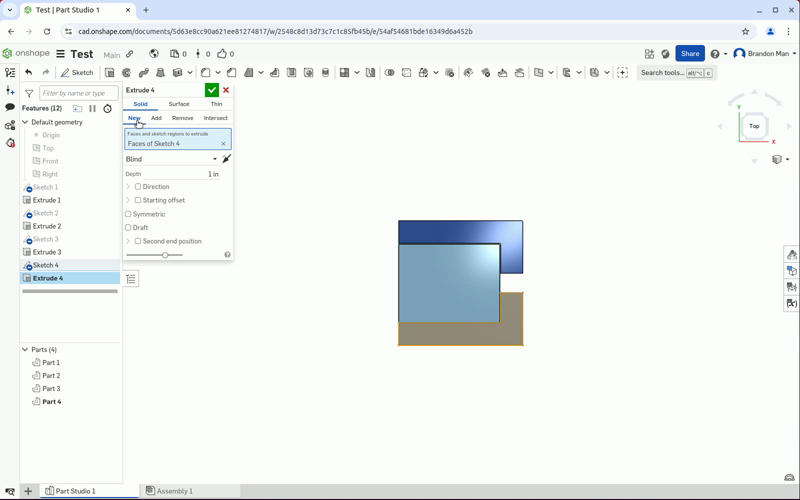
key(tab, 4)
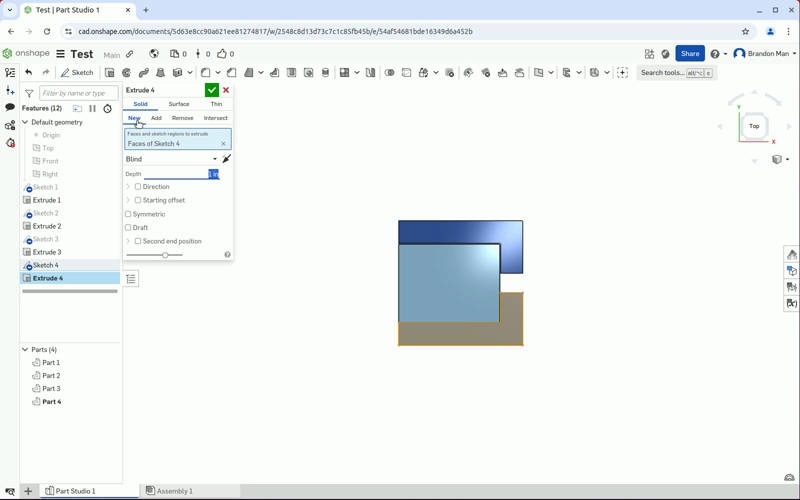
text(23.108)
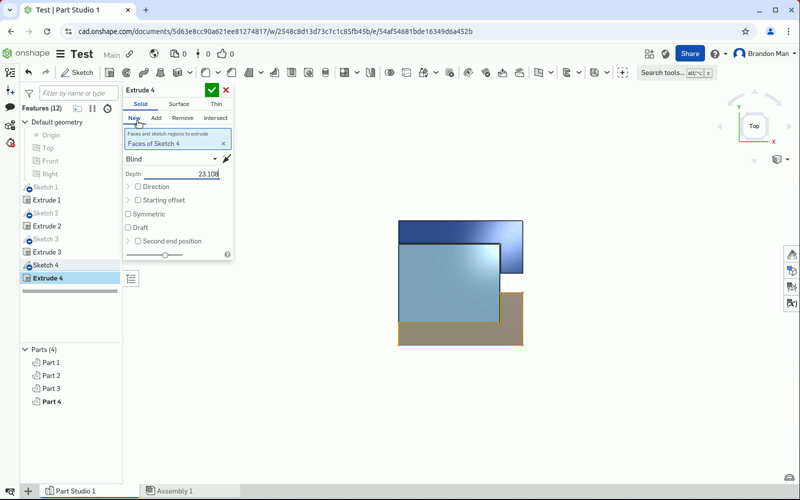
key(tab, 3)
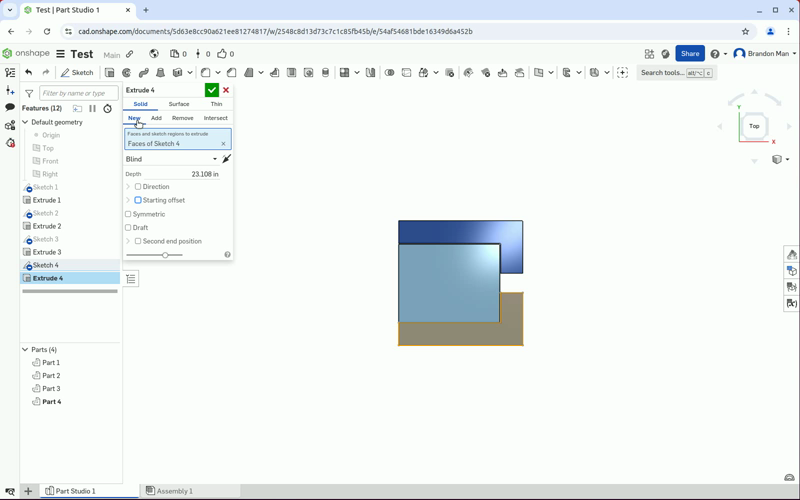
key(tab, 2)
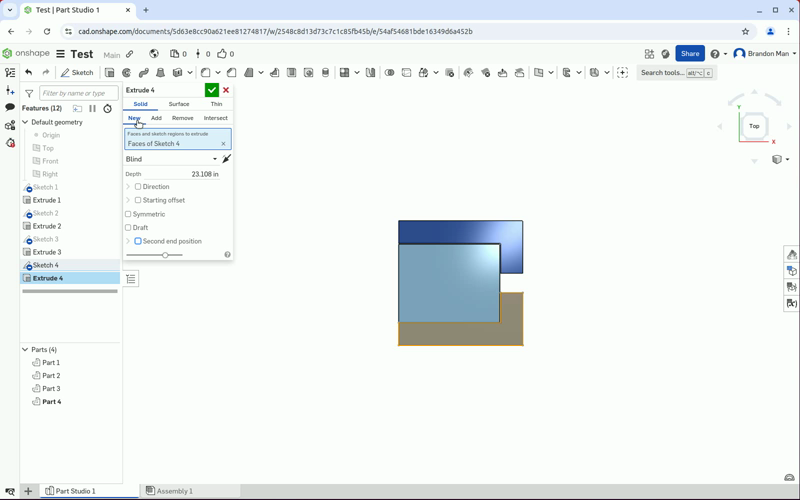
key(space)
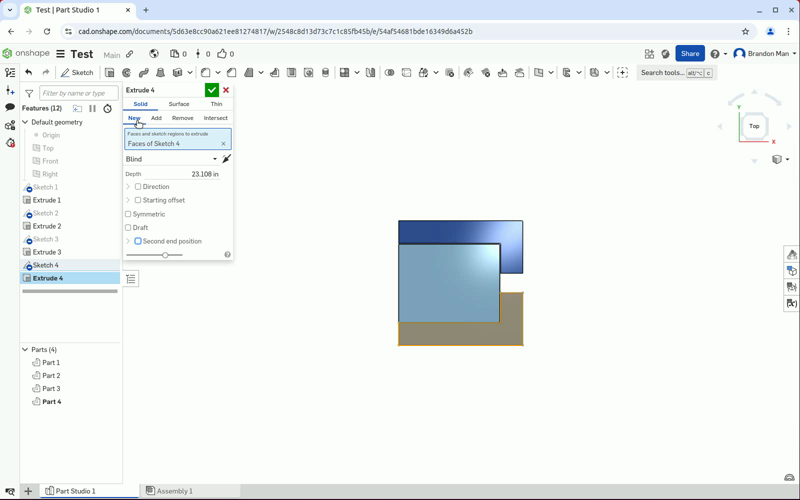
key(tab, 3)
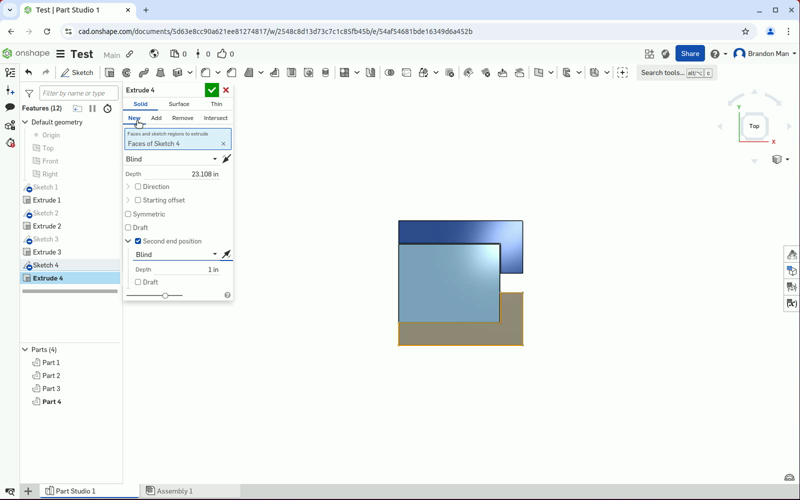
text(4.574)
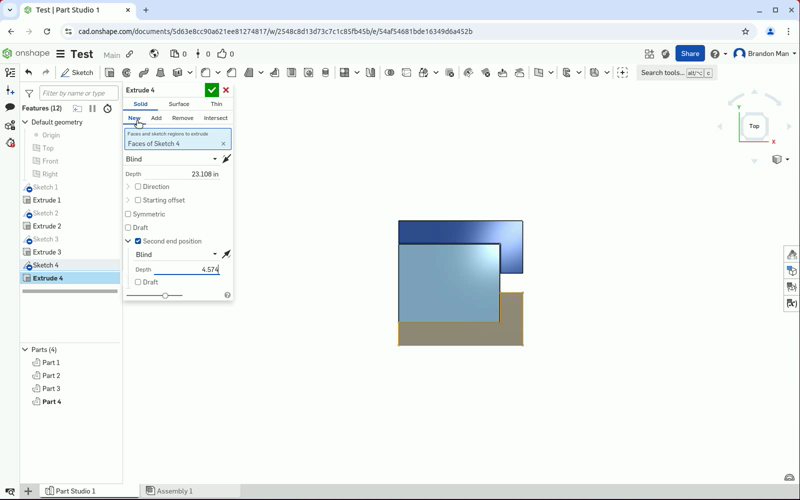
key(enter)
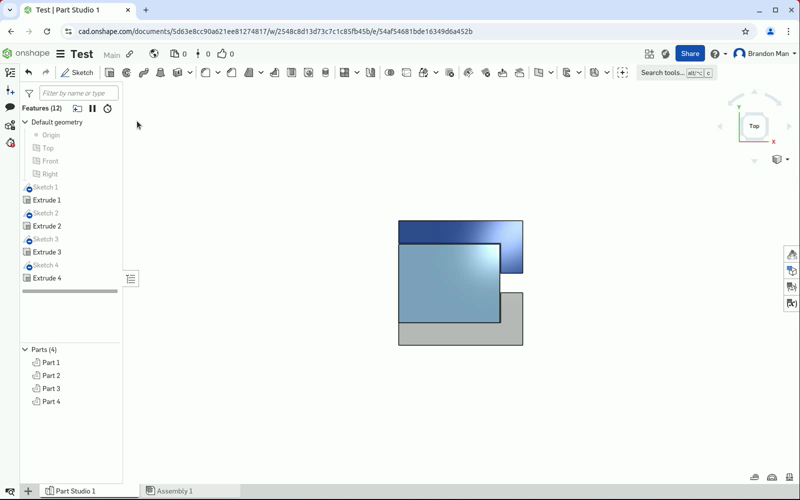
key(shift+h)
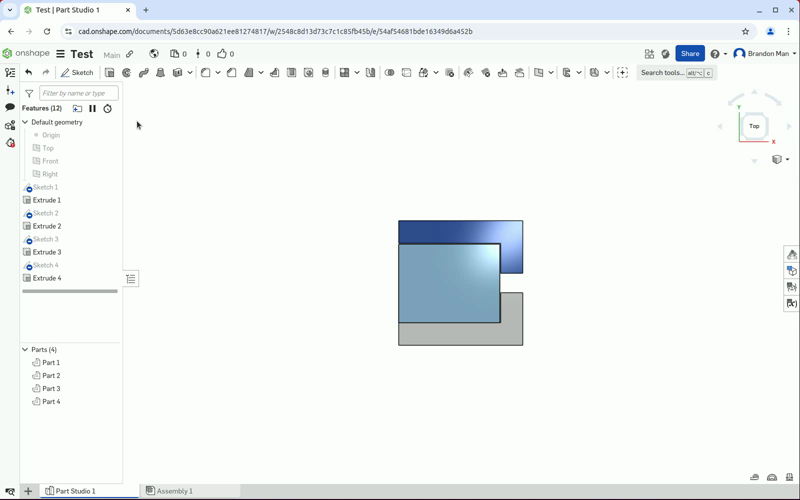
key(shift+h)
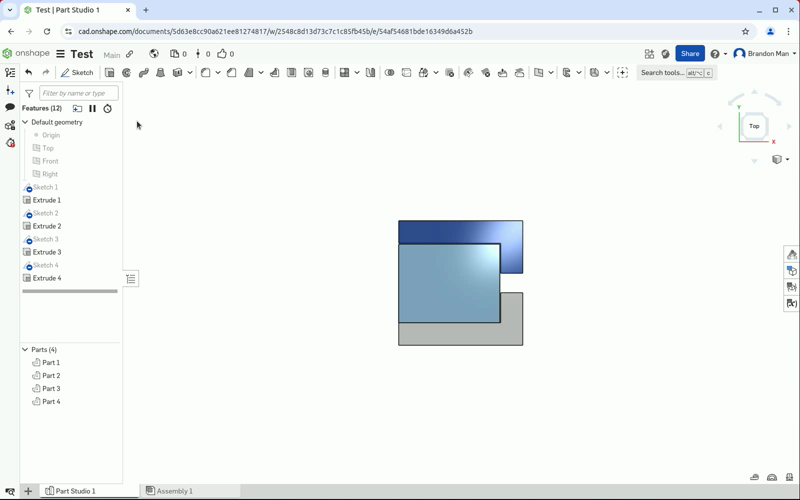
mouse_move(73, 189)
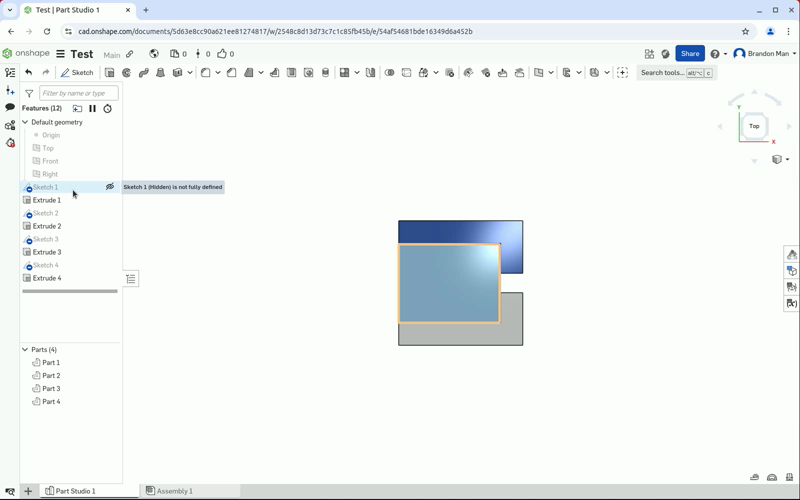
click(73, 189)
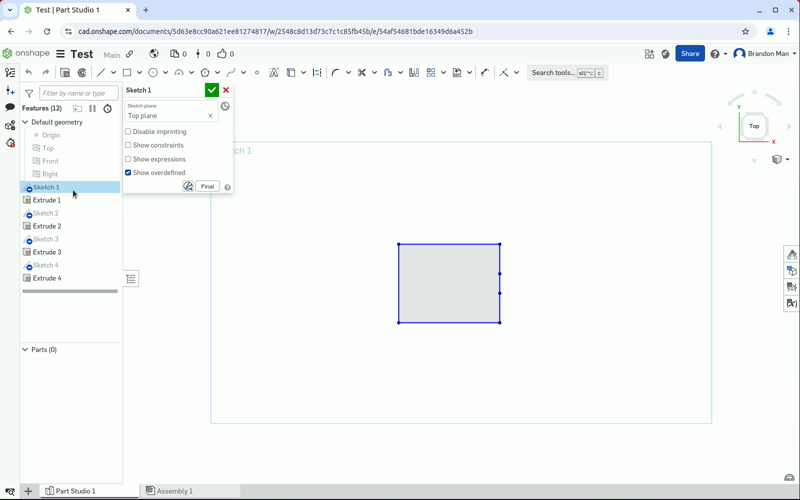
mouse_move(229, 92)
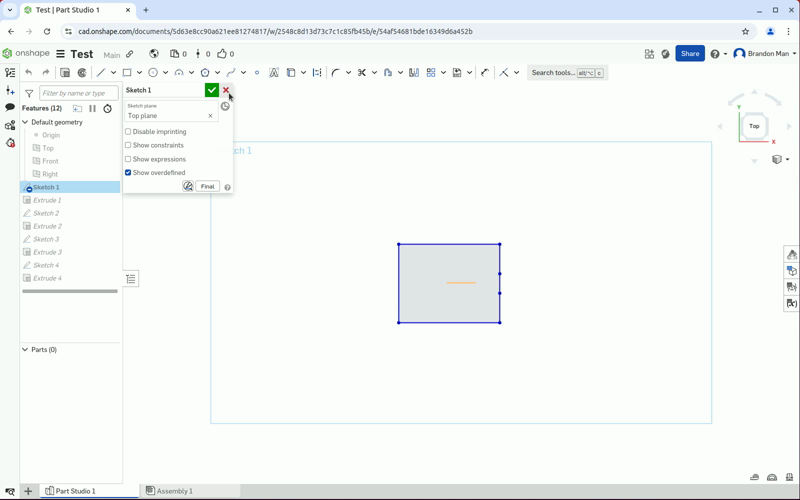
click(229, 92)
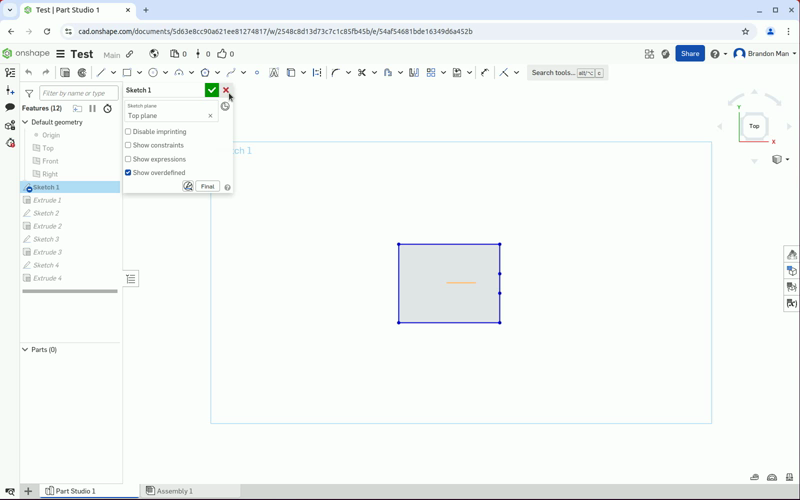
key(shift+s)
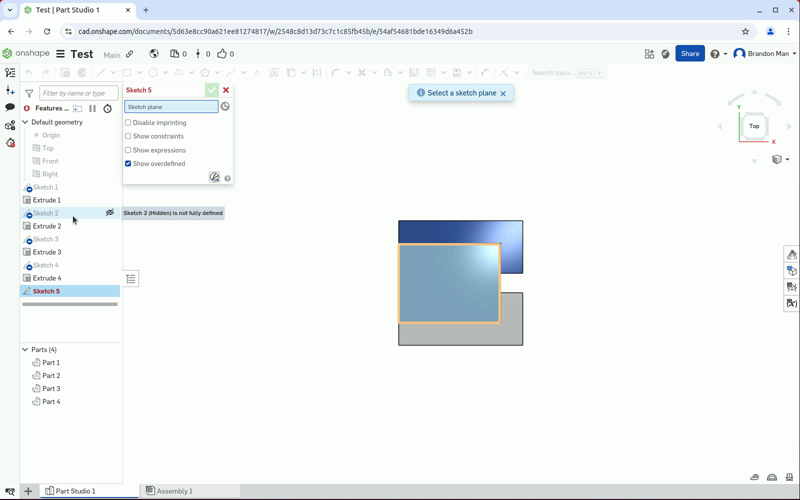
scroll(3)
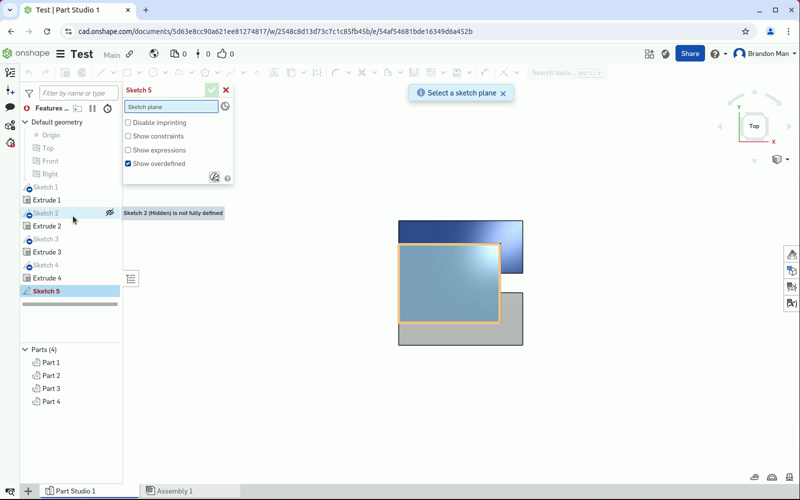
mouse_move(73, 150)
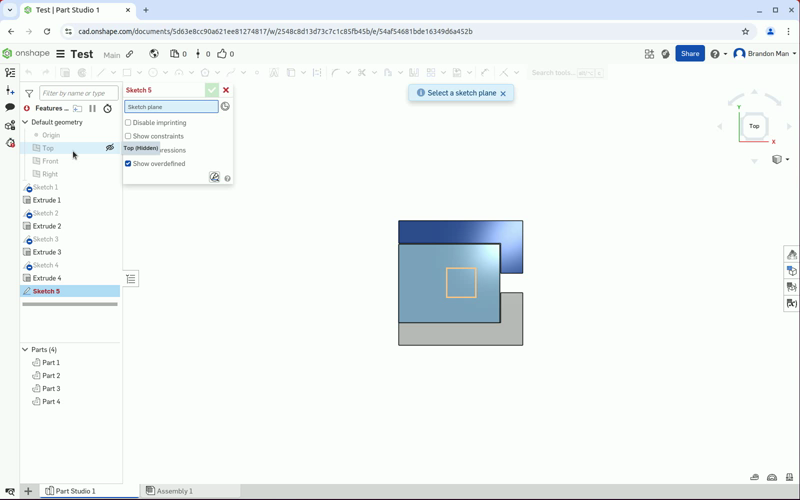
click(73, 150)
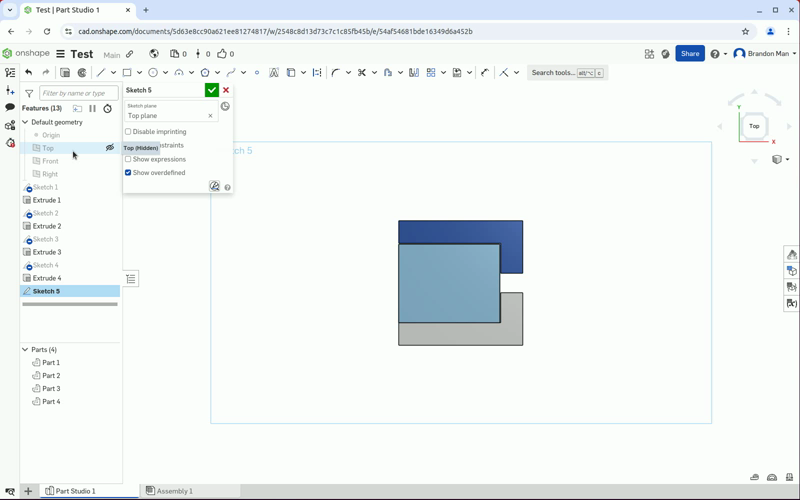
mouse_move(73, 352)
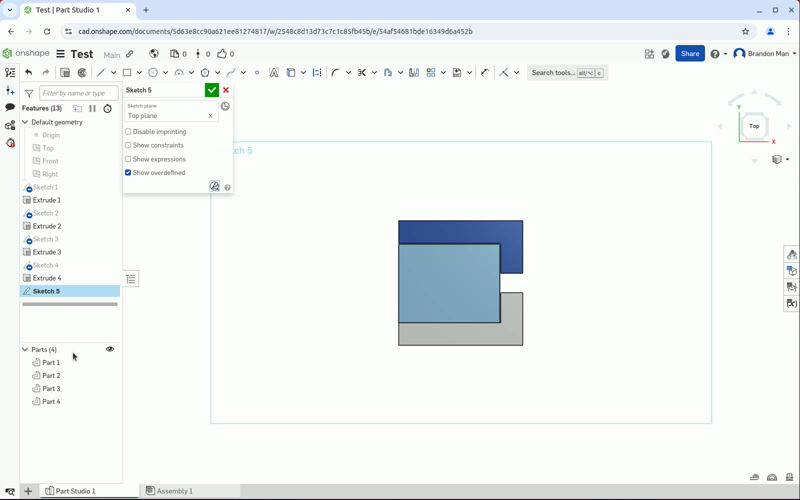
key(y)
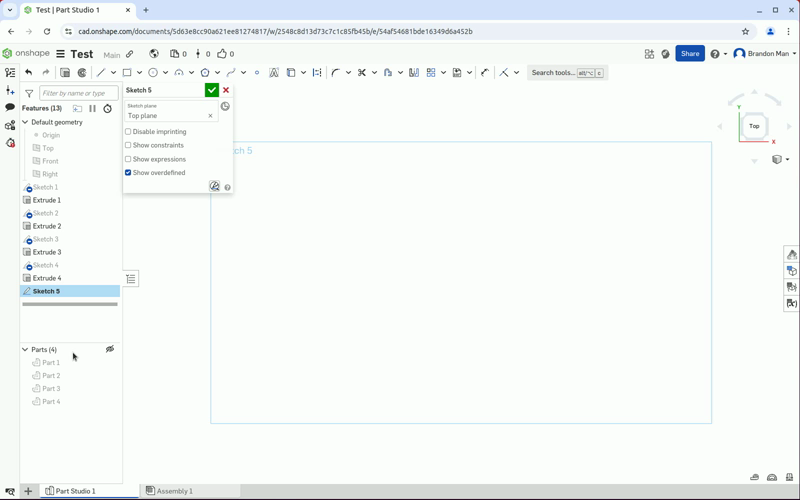
key(l)
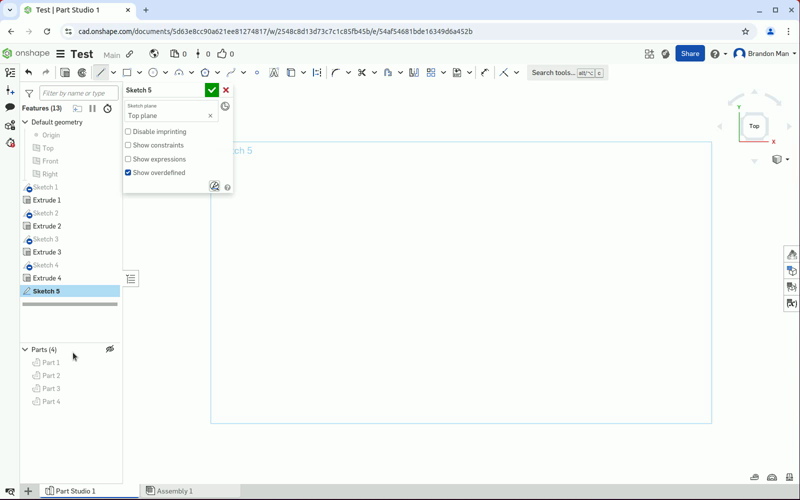
key_down(shift)
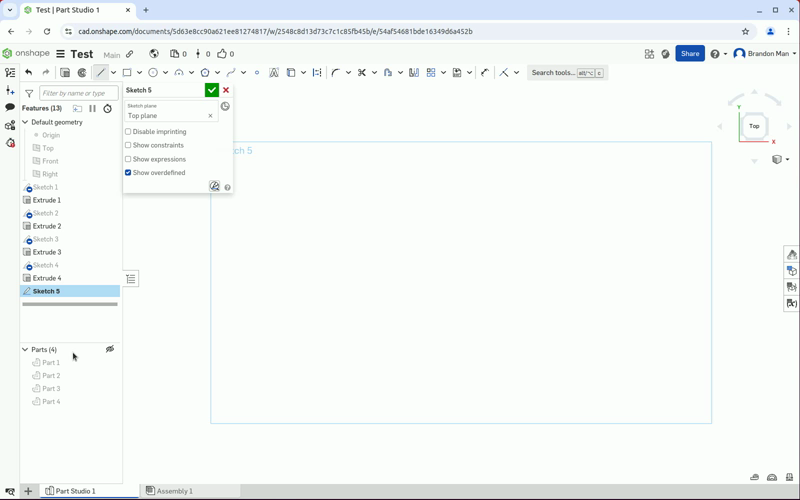
mouse_move(500, 292)
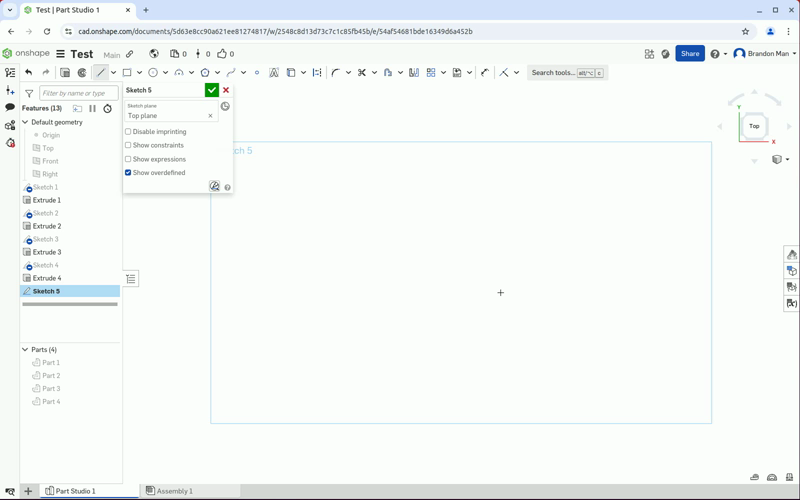
click(500, 292)
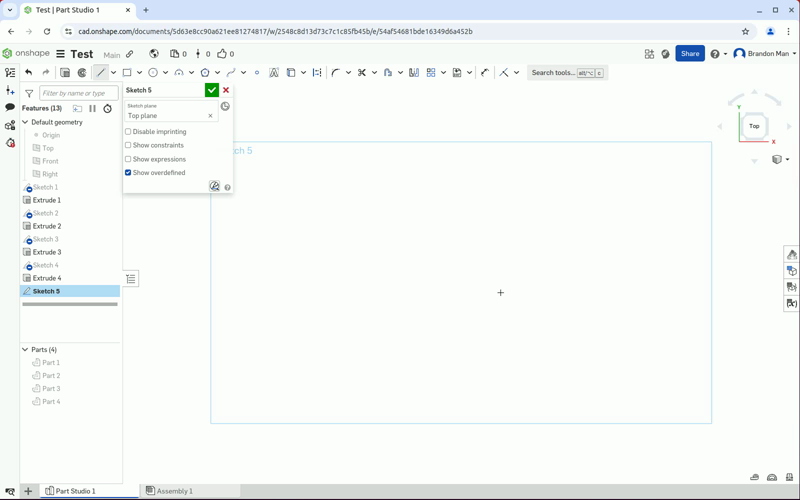
key_up(shift)
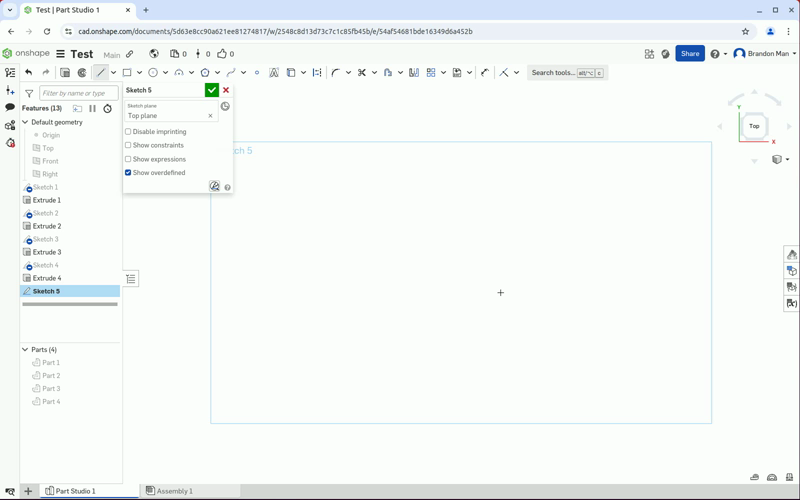
key_down(shift)
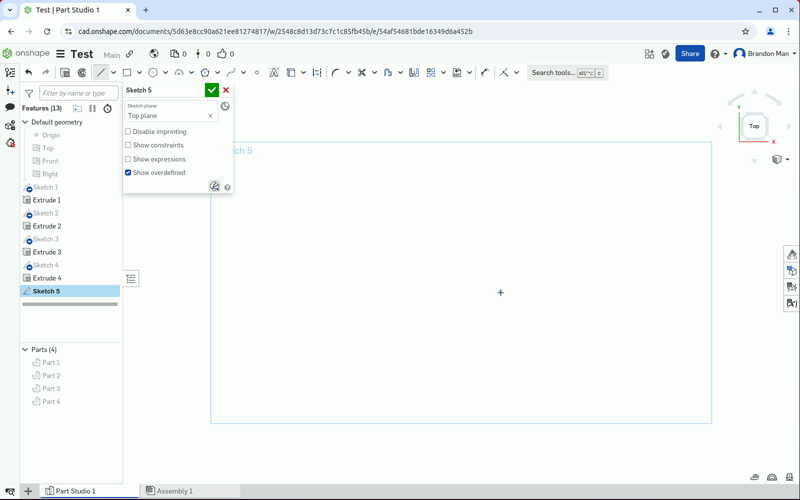
mouse_move(530, 292)
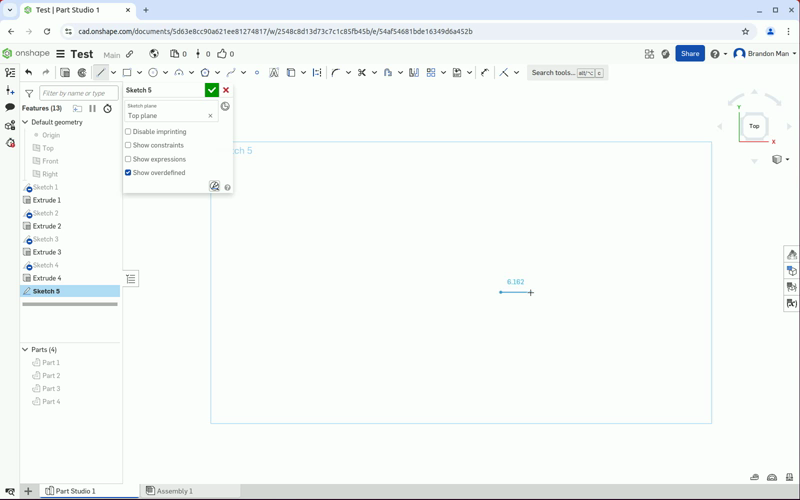
mouse_move(523, 292)
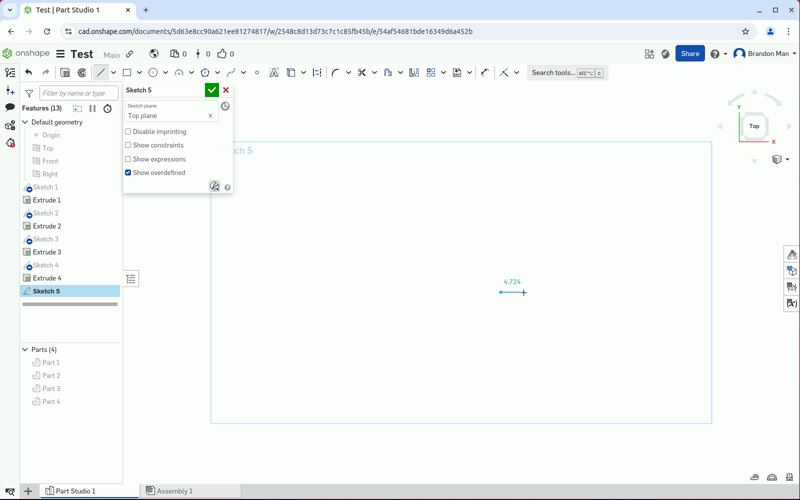
click(523, 292)
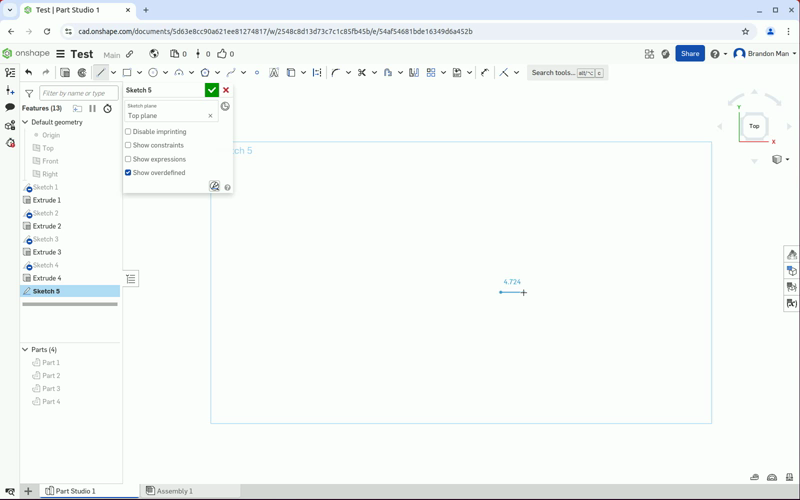
key_up(shift)
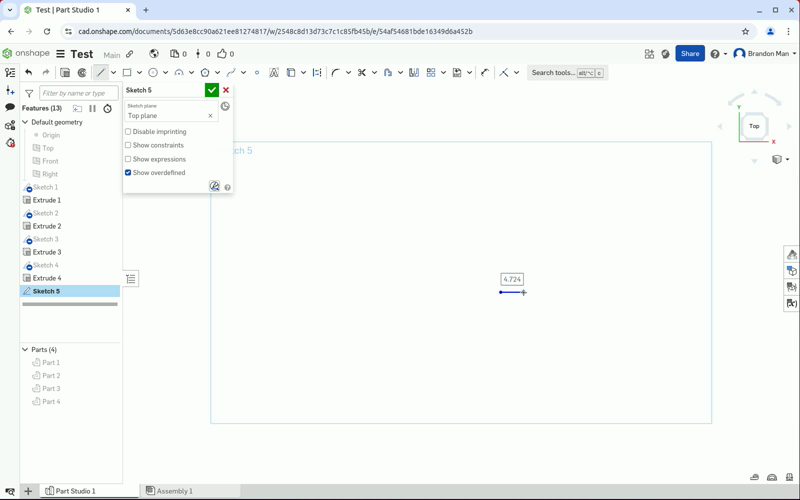
key_down(shift)
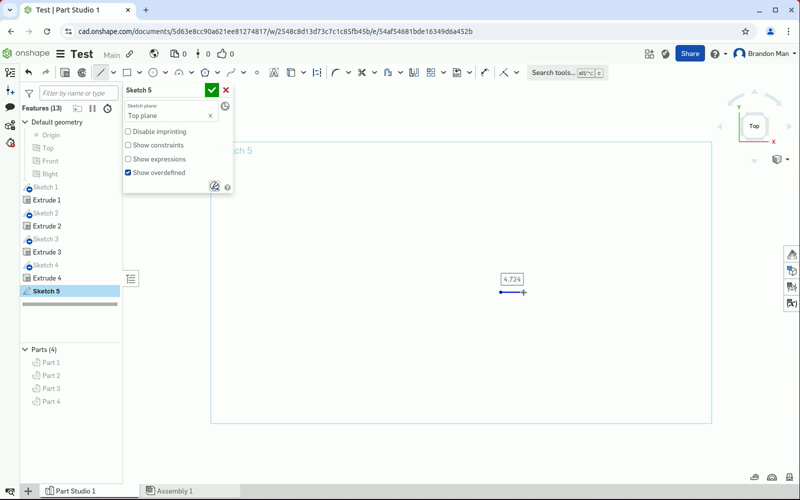
mouse_move(553, 292)
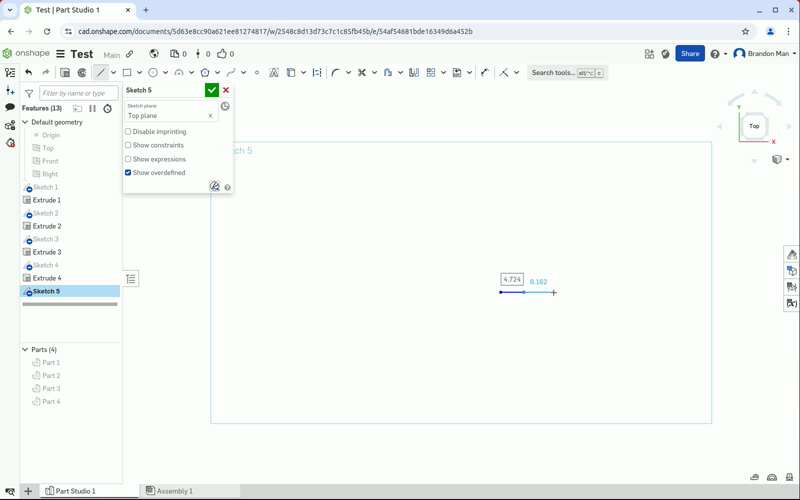
mouse_move(523, 273)
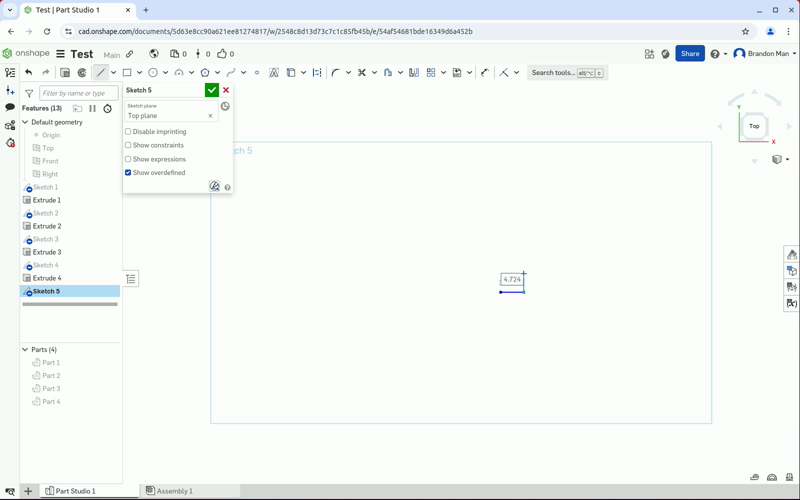
click(523, 273)
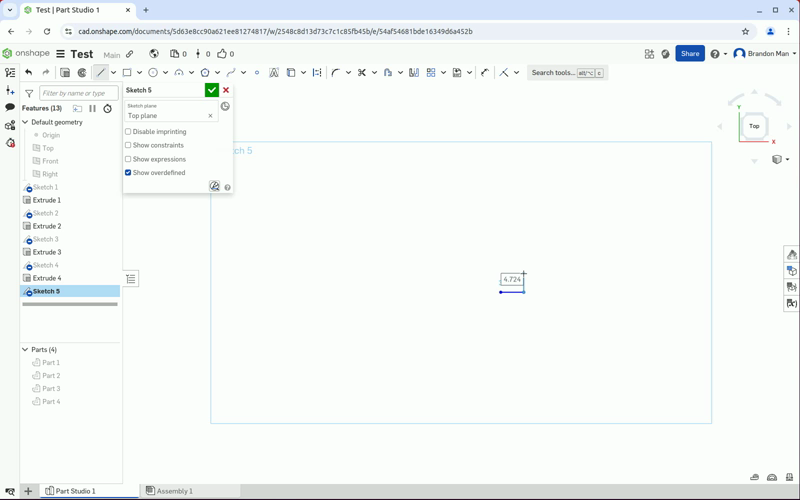
key_up(shift)
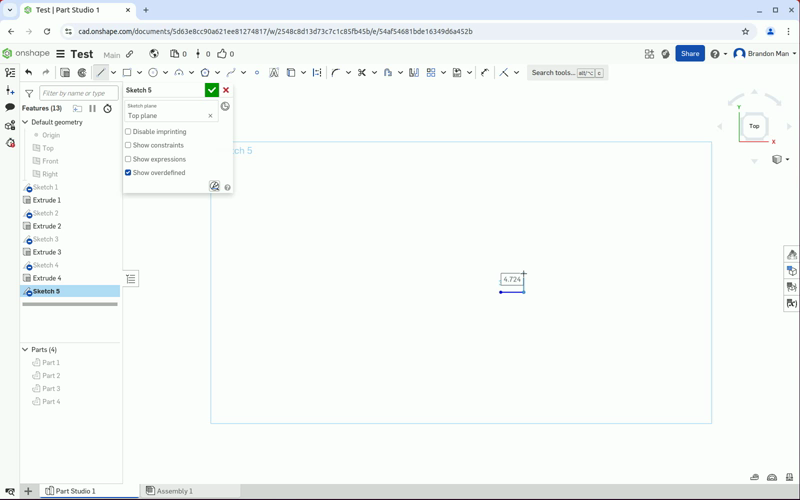
key_down(shift)
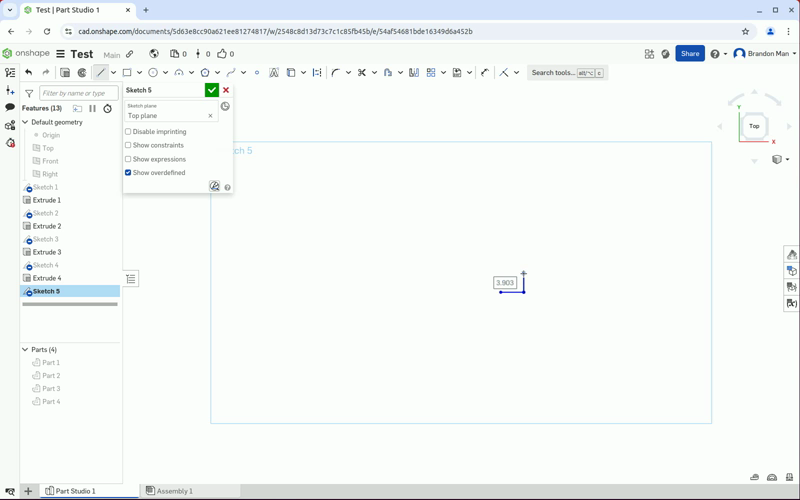
mouse_move(553, 273)
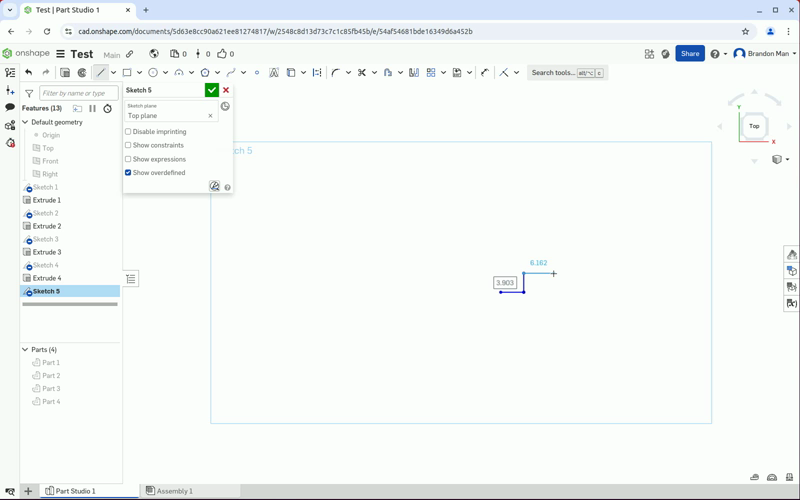
mouse_move(500, 273)
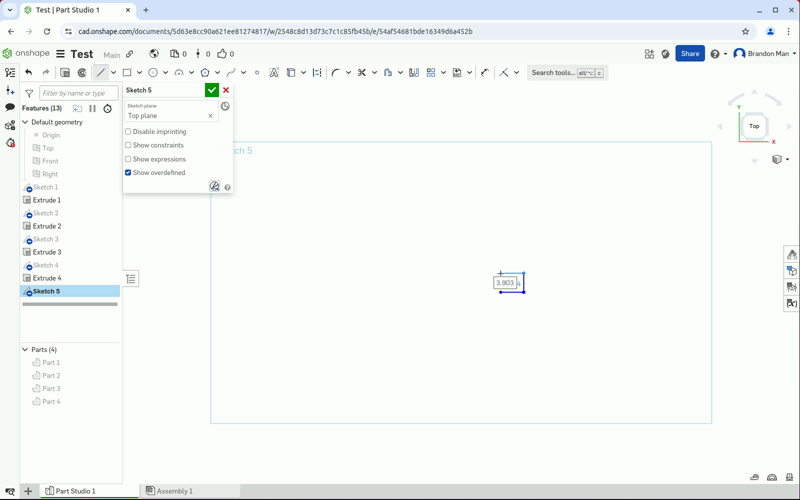
click(500, 273)
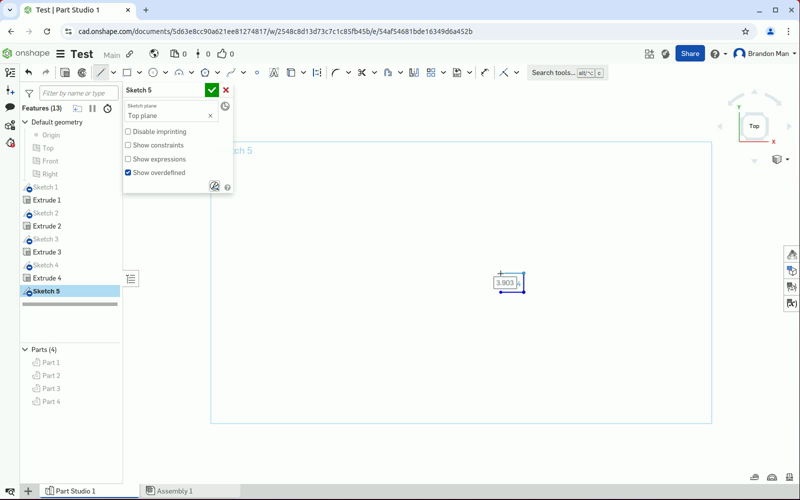
key_up(shift)
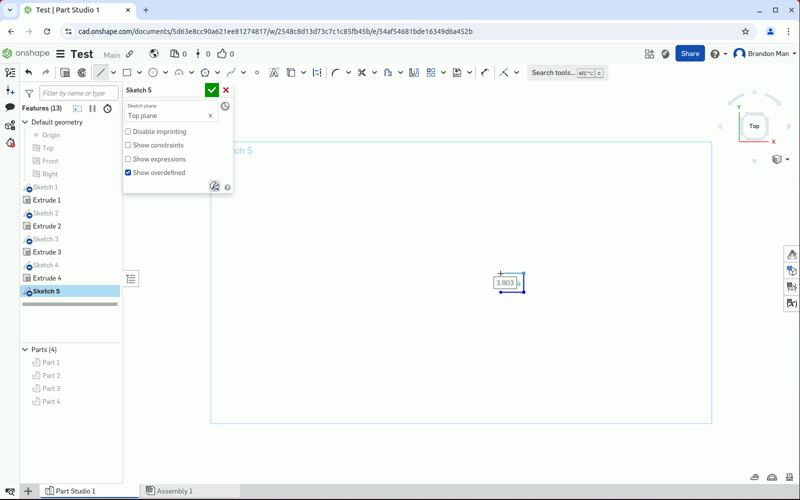
mouse_move(530, 273)
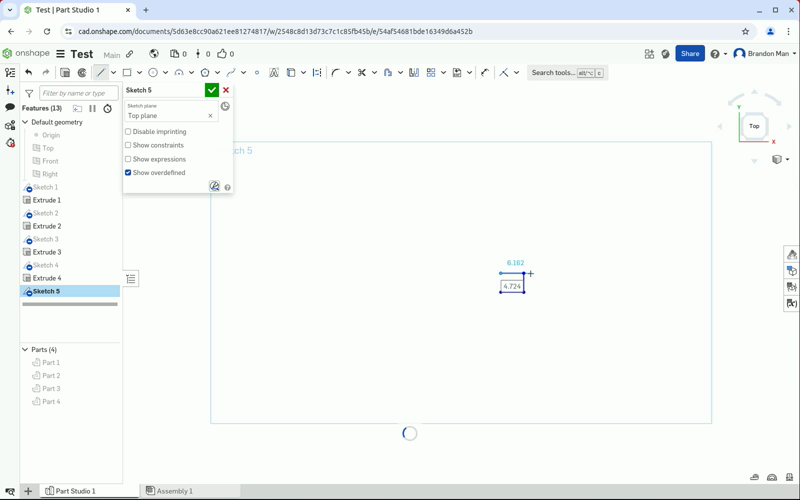
key_down(shift)
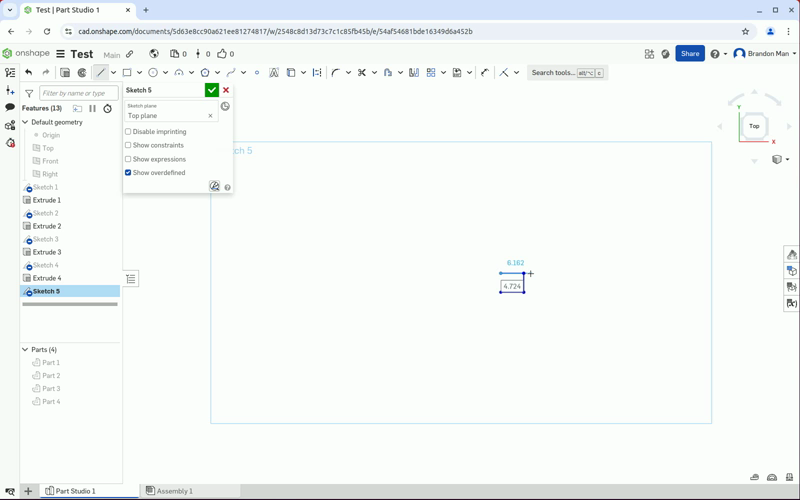
mouse_move(500, 292)
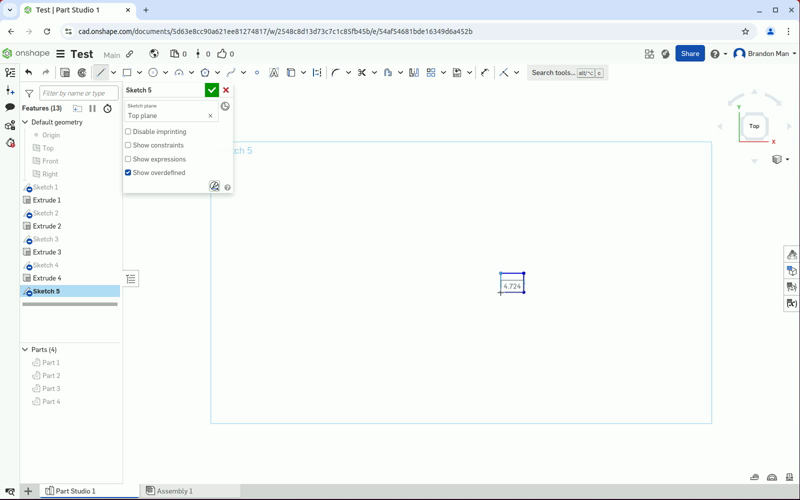
key_up(shift)
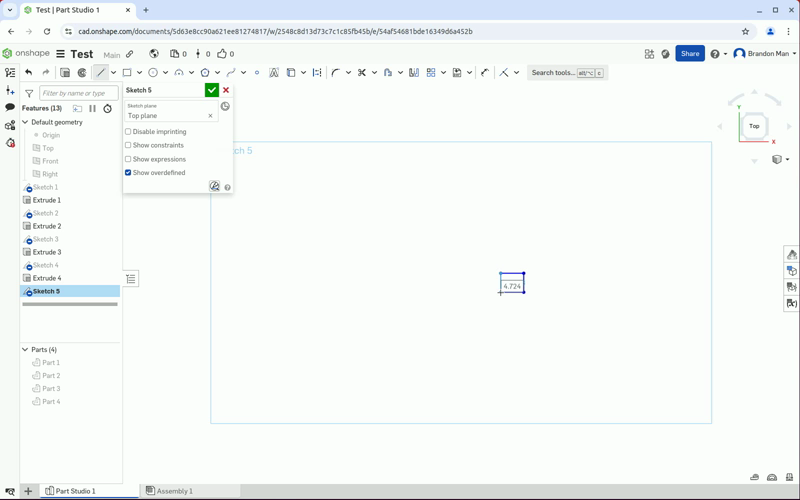
click(500, 292)
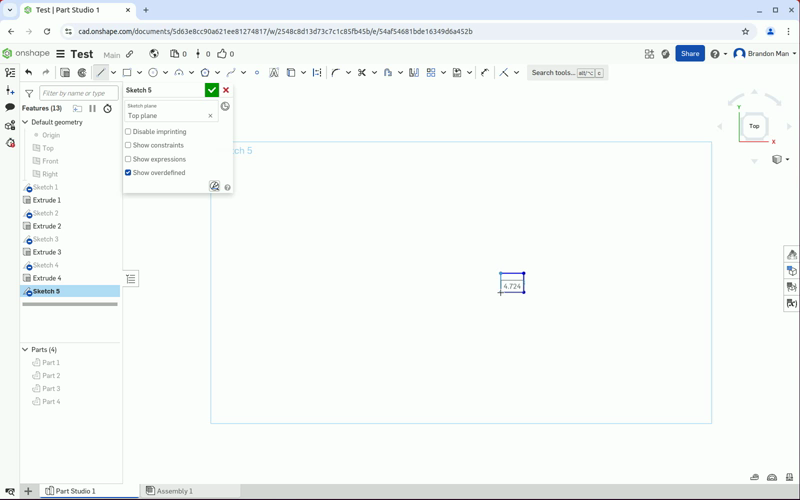
key(esc)
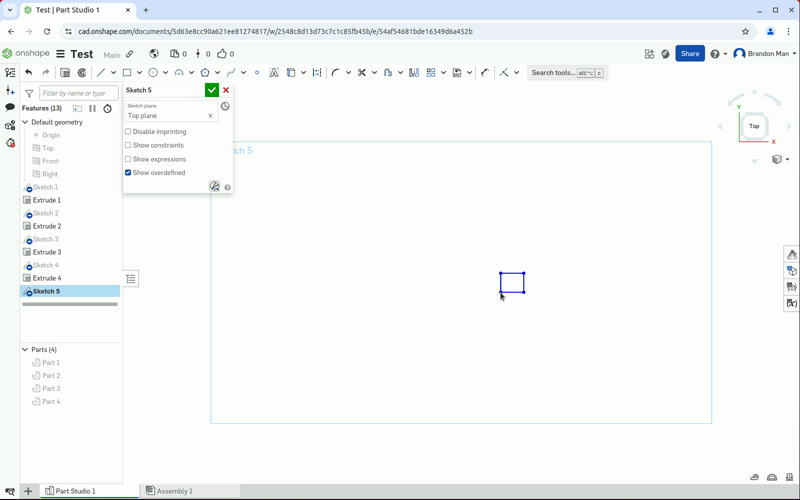
mouse_move(504, 277)
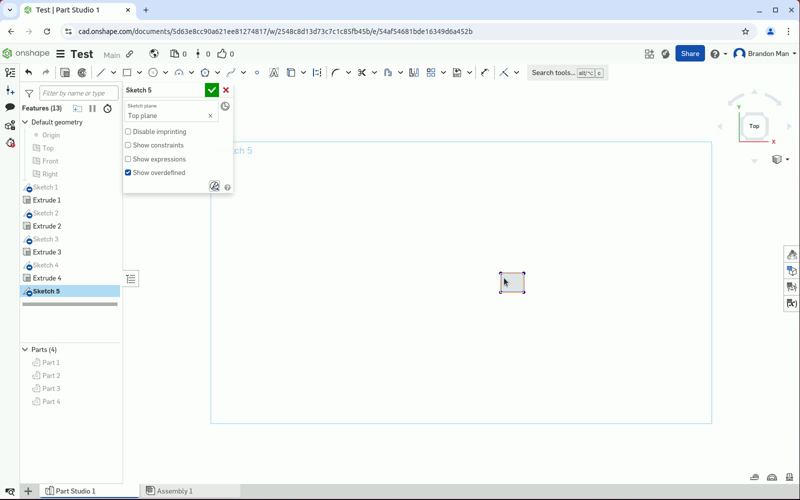
scroll(6)
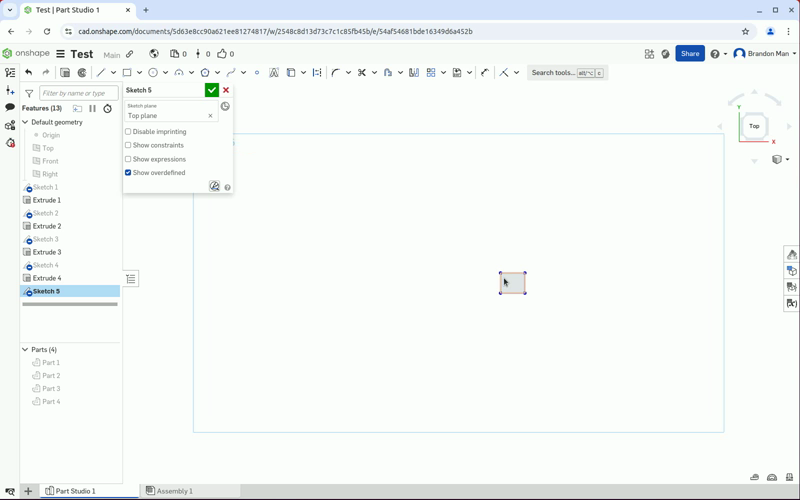
scroll(6)
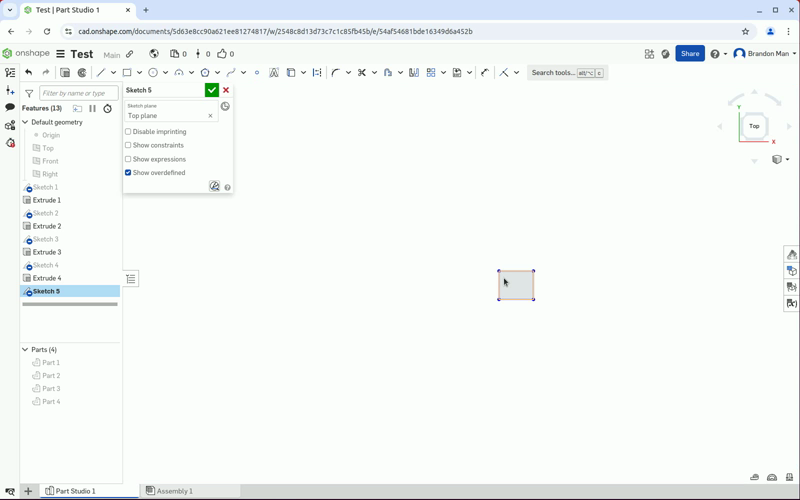
scroll(6)
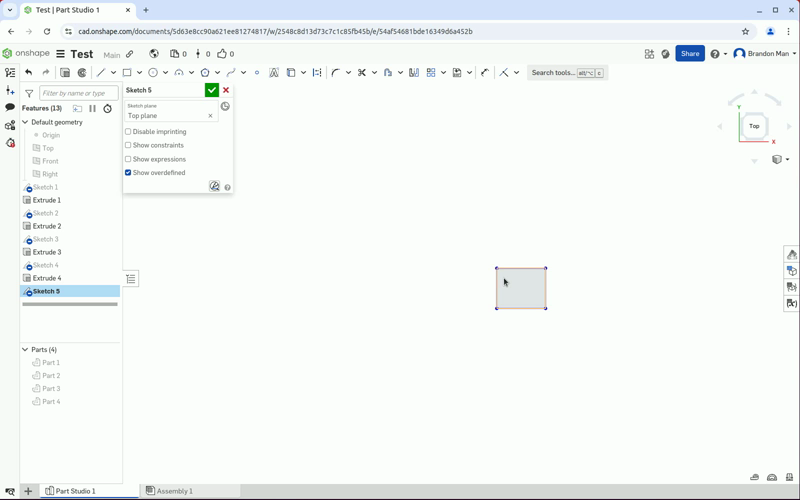
scroll(6)
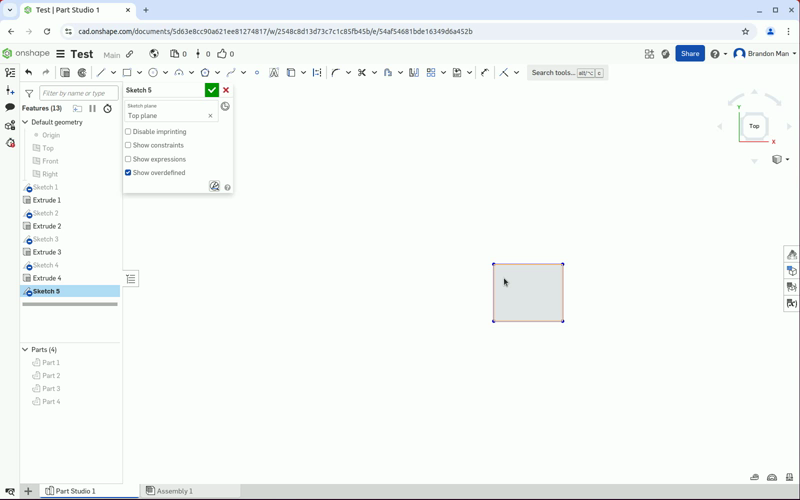
scroll(6)
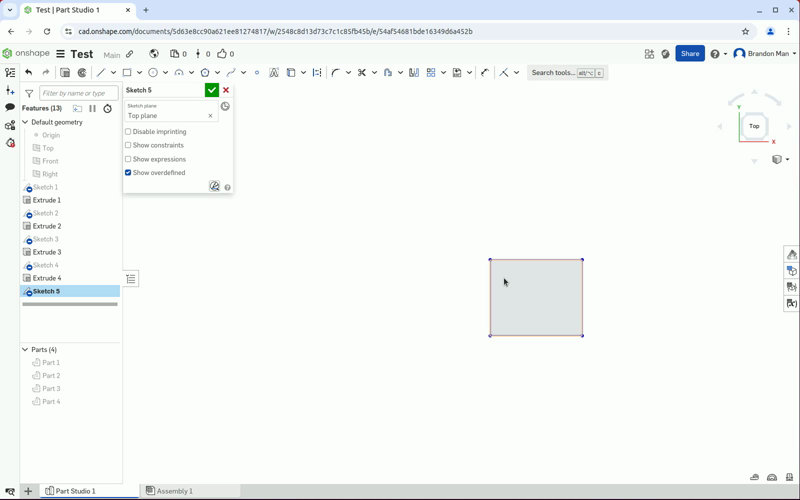
scroll(6)
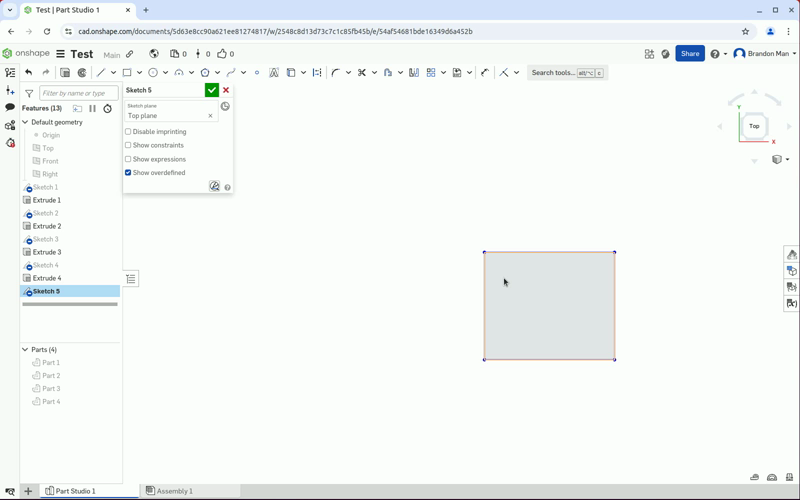
scroll(6)
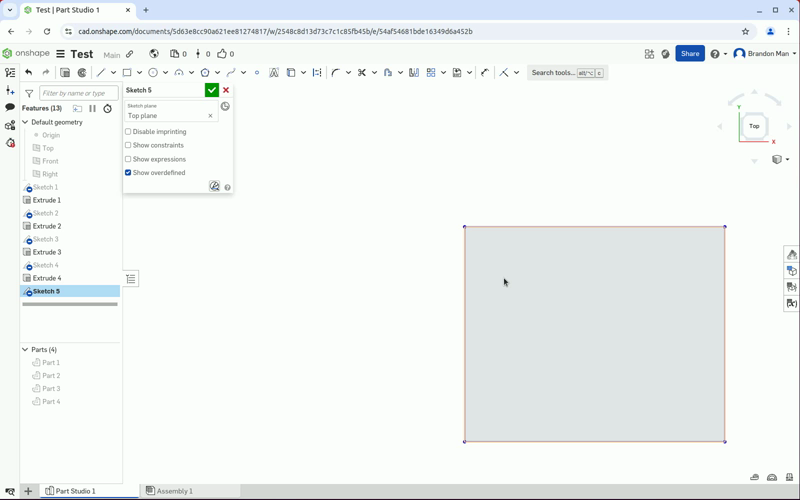
click(504, 277)
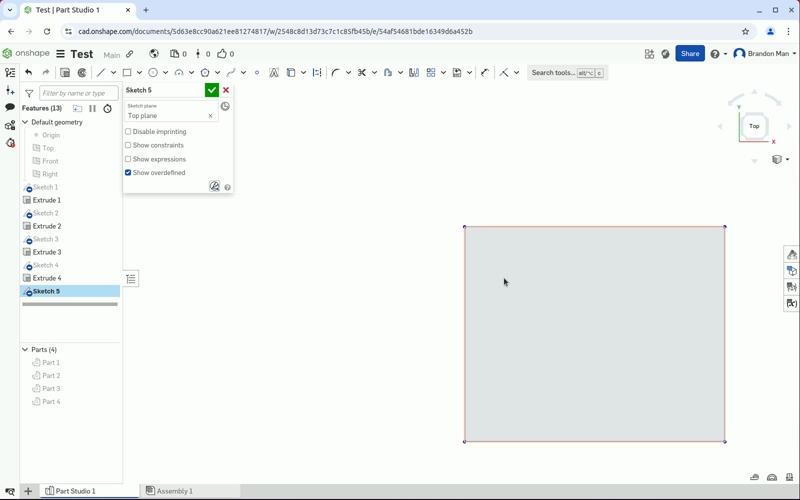
scroll(-6)
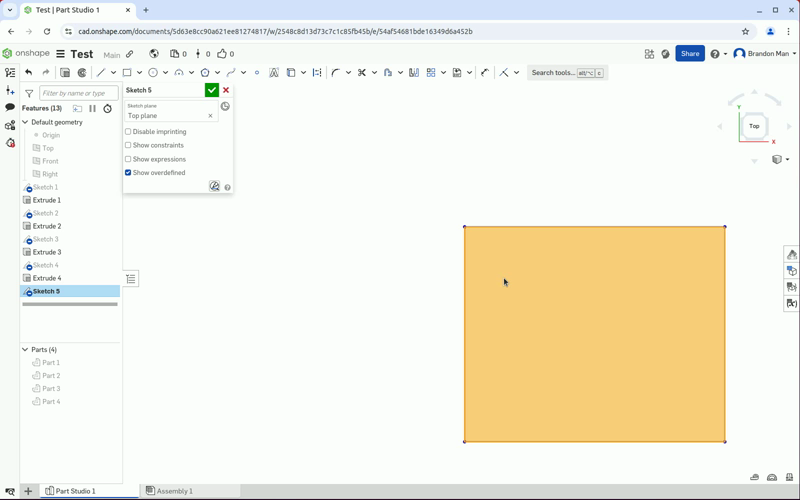
scroll(-6)
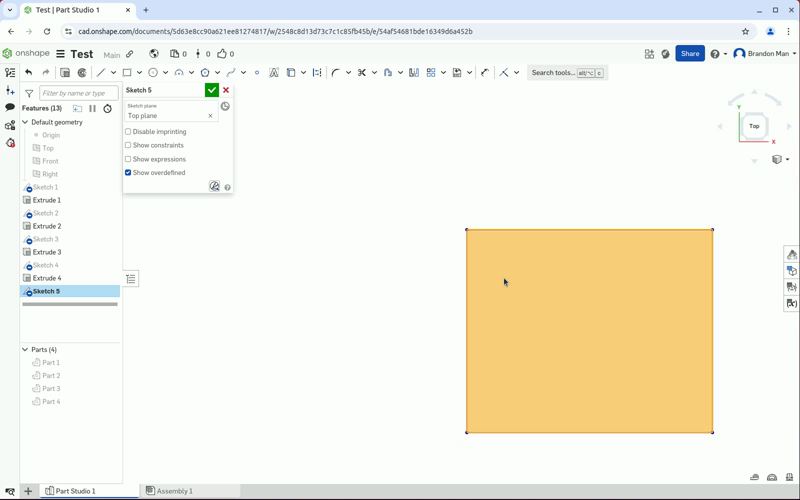
scroll(-6)
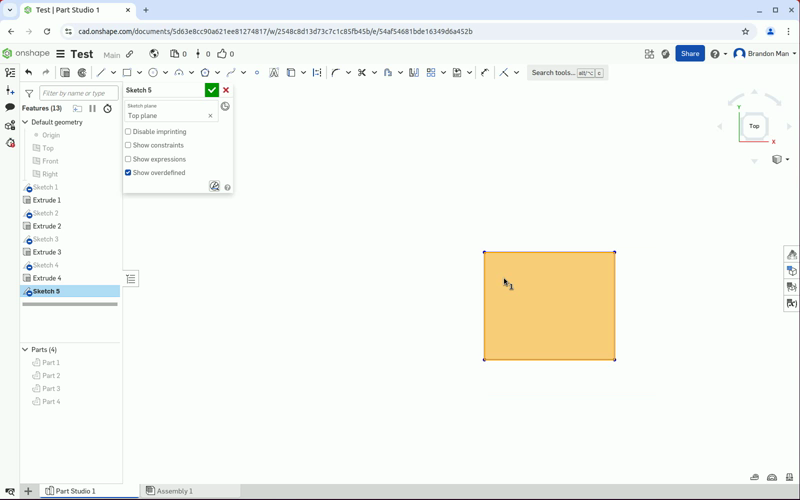
scroll(-6)
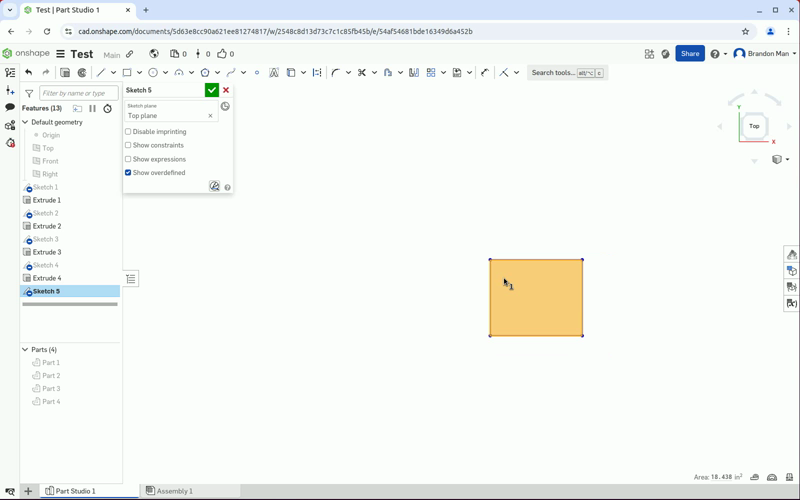
scroll(-6)
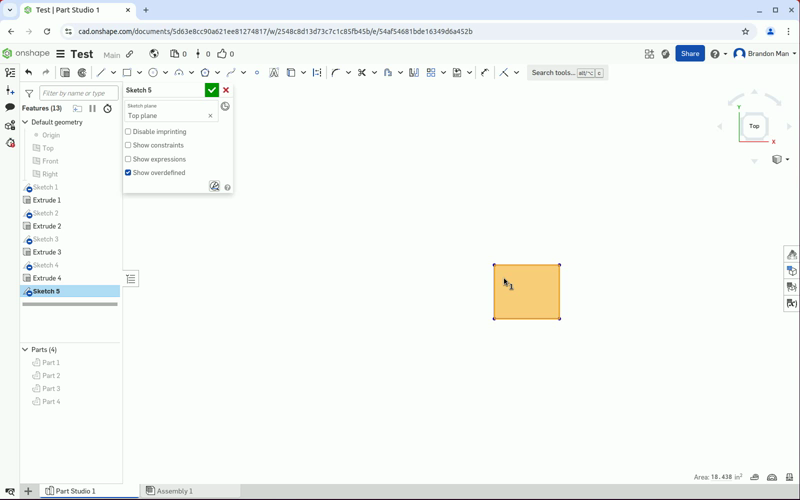
scroll(-6)
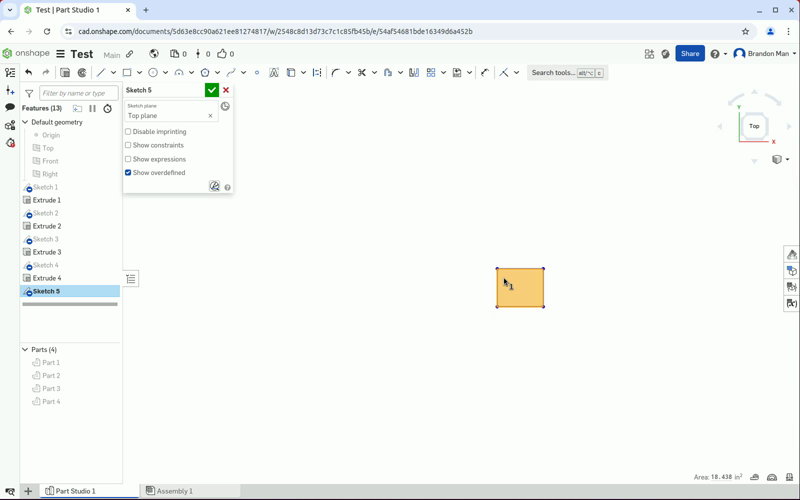
scroll(-6)
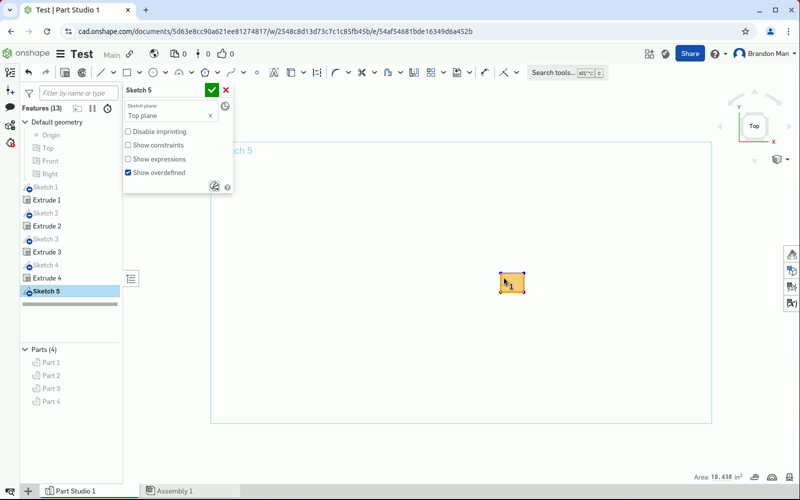
mouse_move(73, 352)
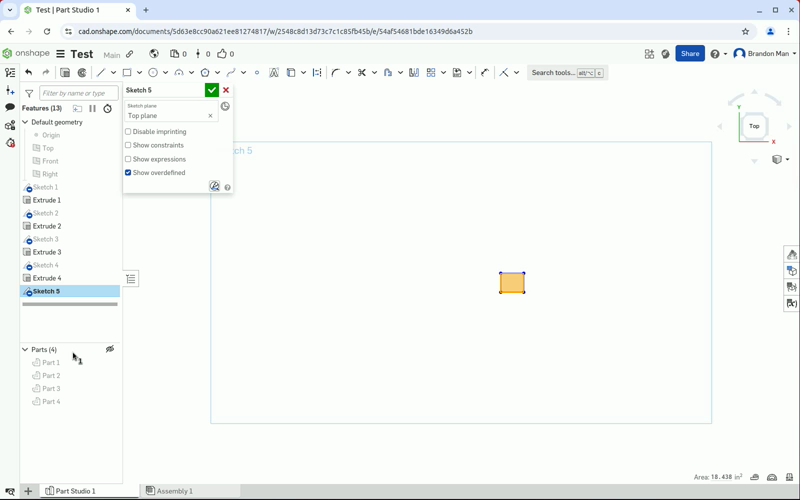
key(shift+y)
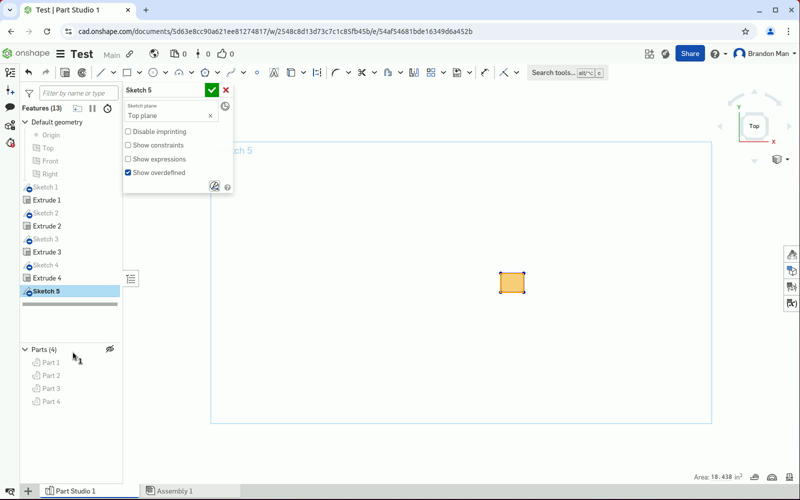
key(shift+e)
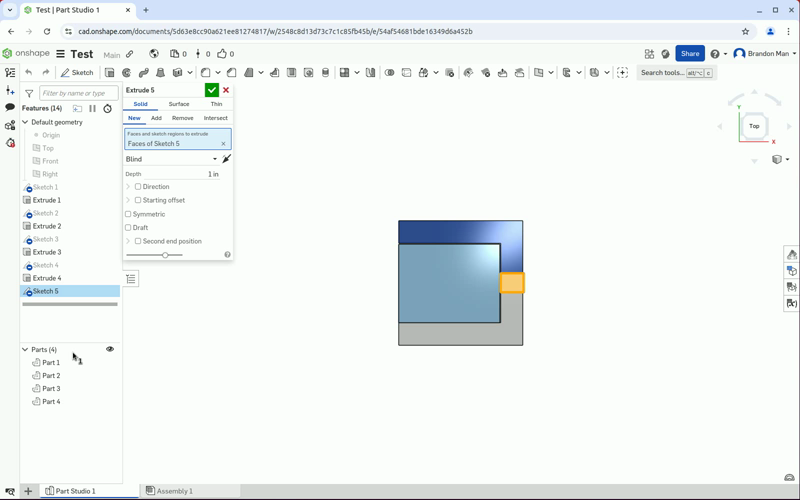
mouse_move(143, 106)
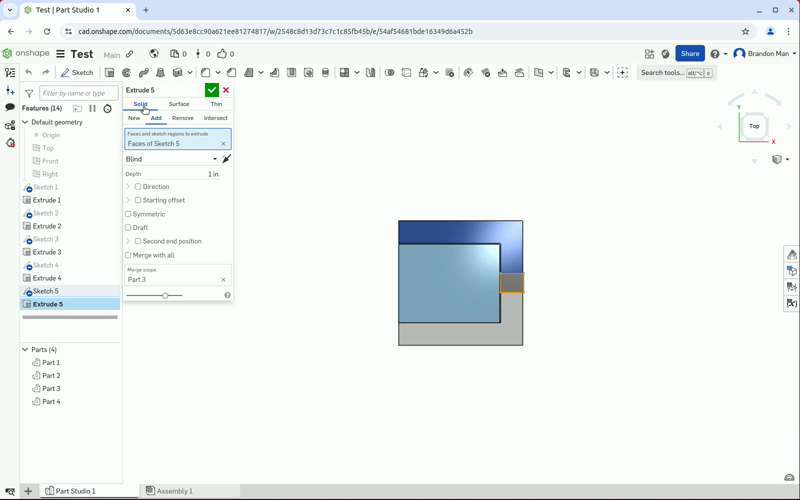
click(143, 106)
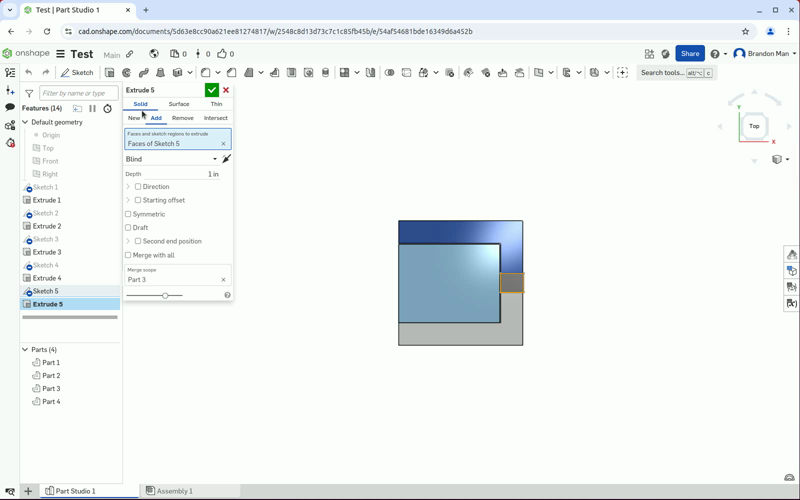
mouse_move(137, 120)
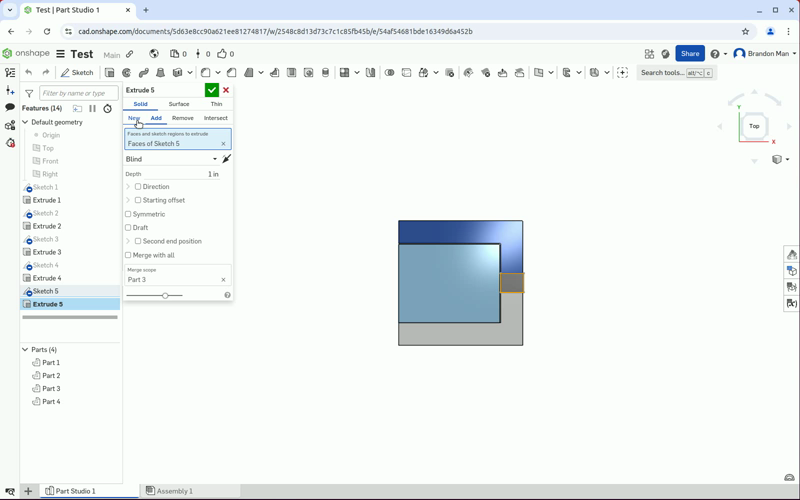
click(137, 120)
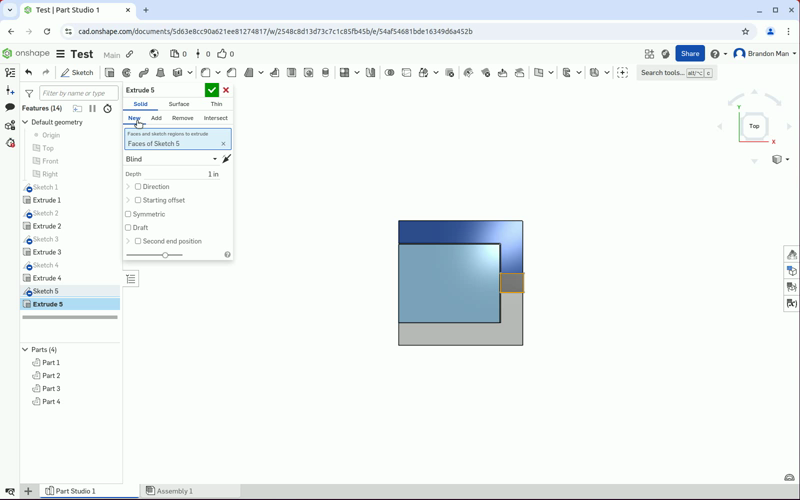
key(tab, 4)
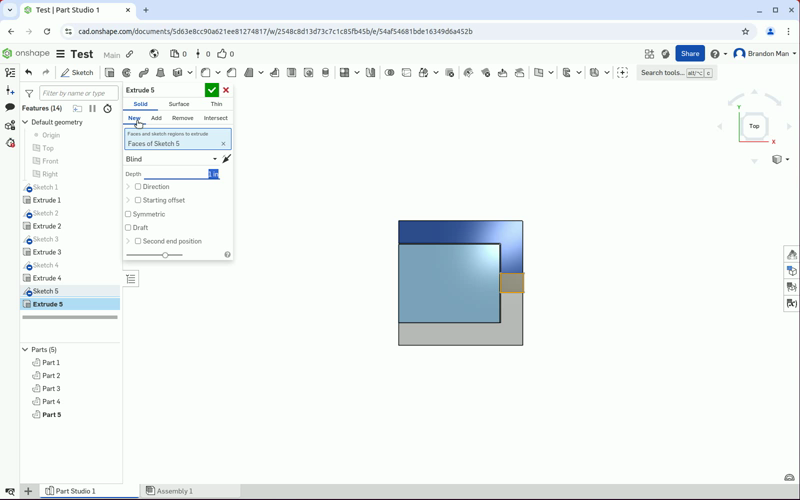
text(-4.574)
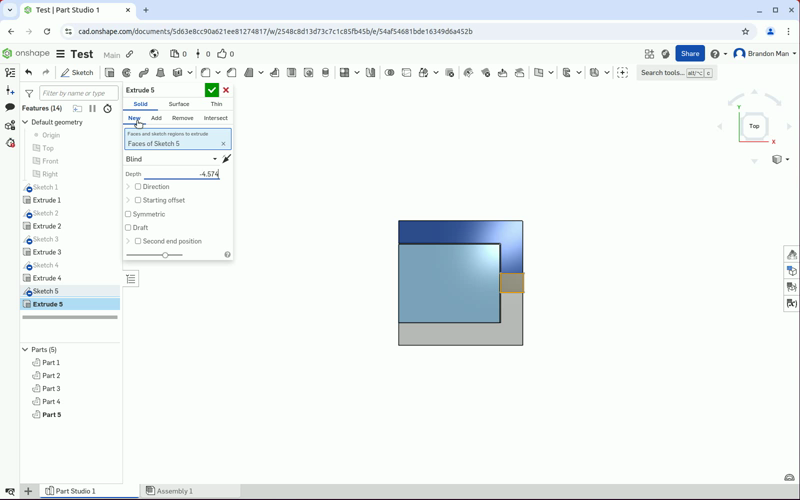
key(tab, 3)
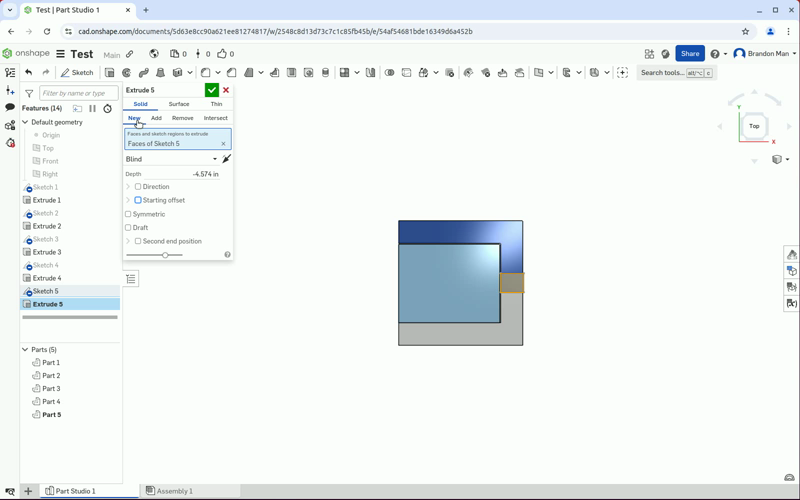
key(tab, 2)
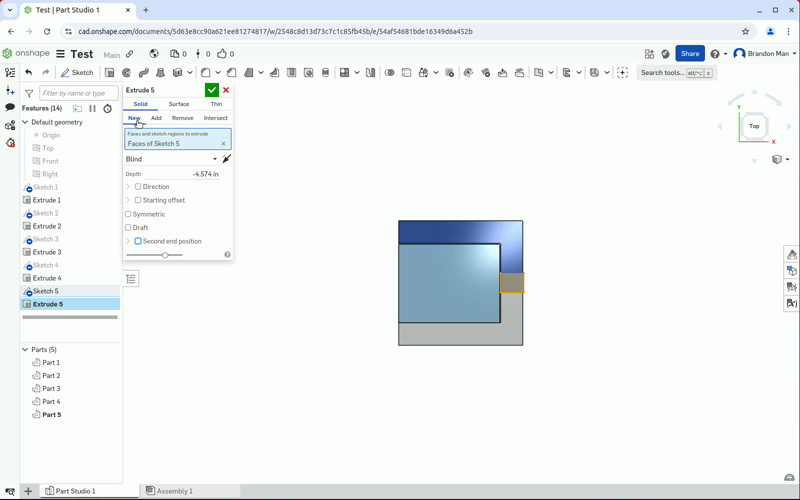
key(space)
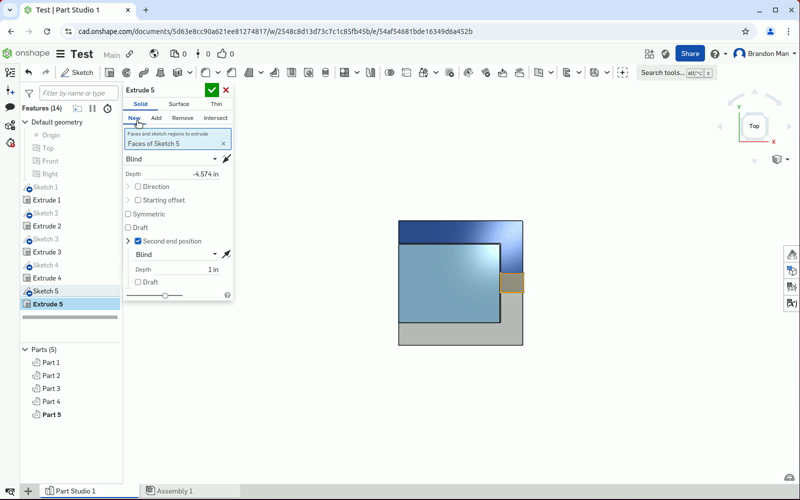
key(tab, 3)
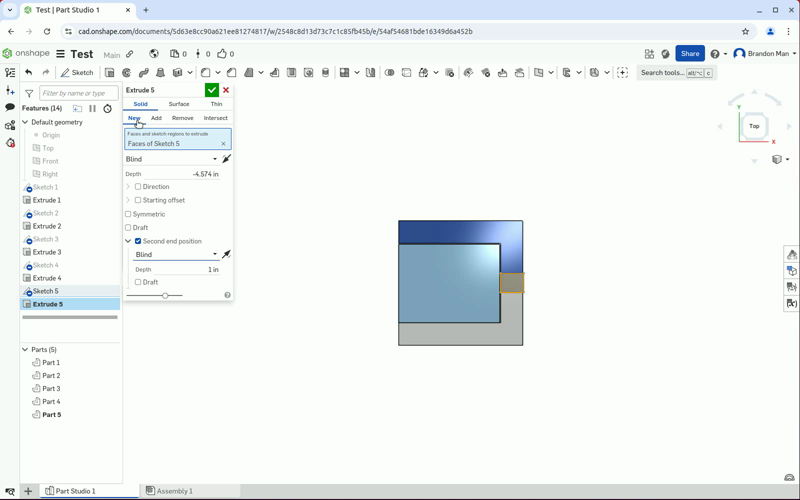
text(2.889)
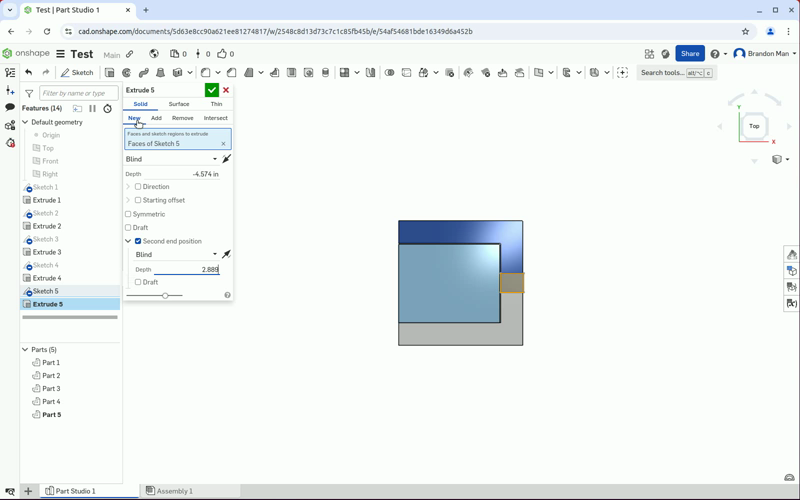
key(enter)
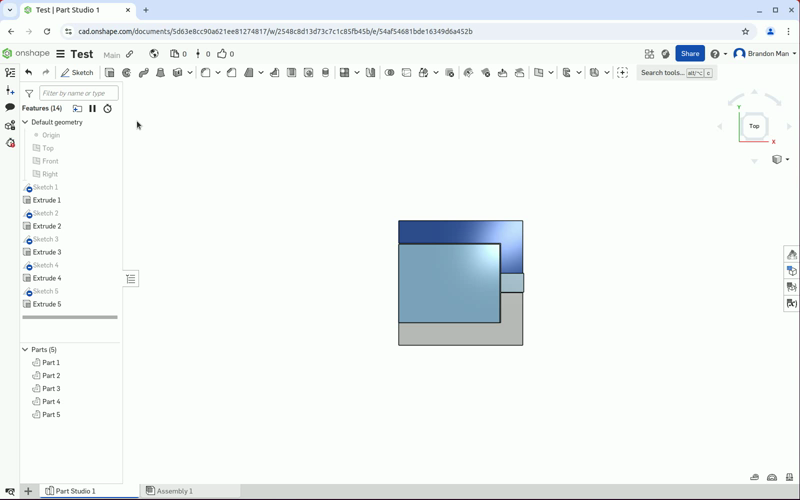
key(shift+h)
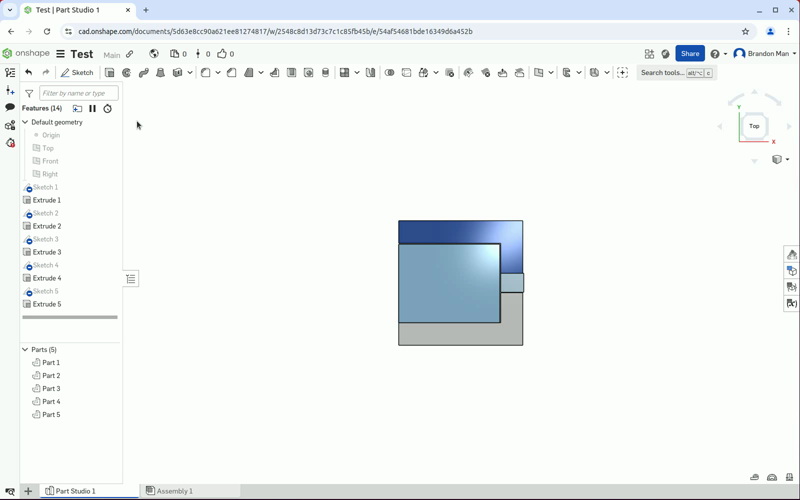
key(shift+h)
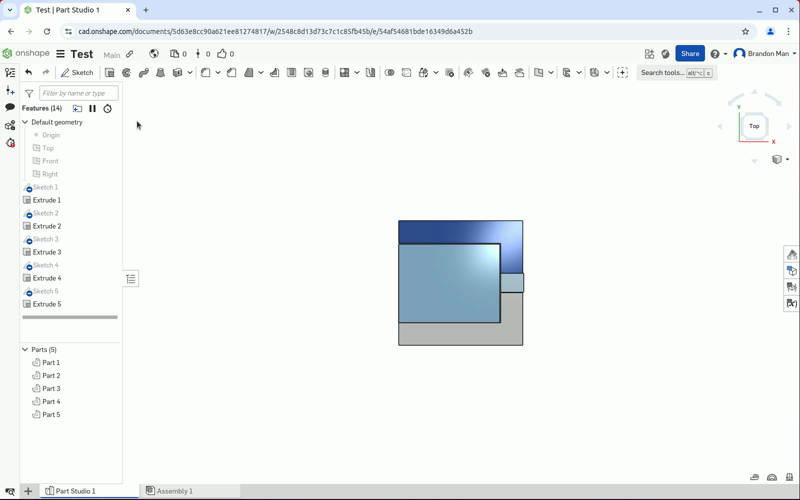
mouse_move(73, 189)
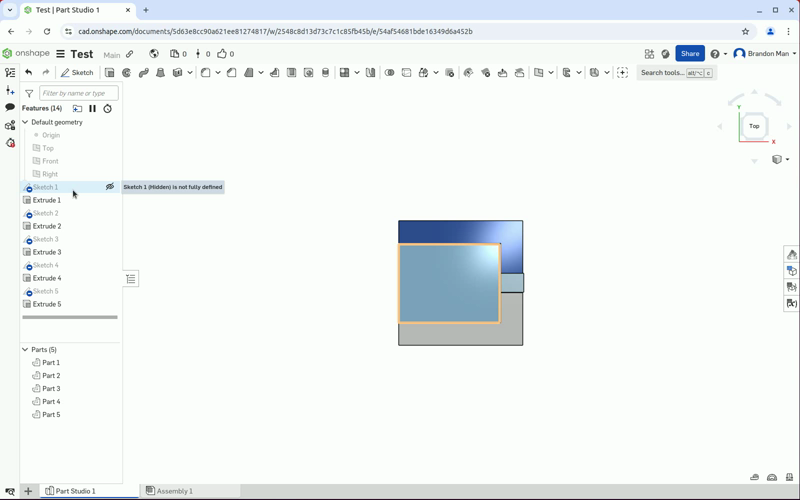
click(73, 189)
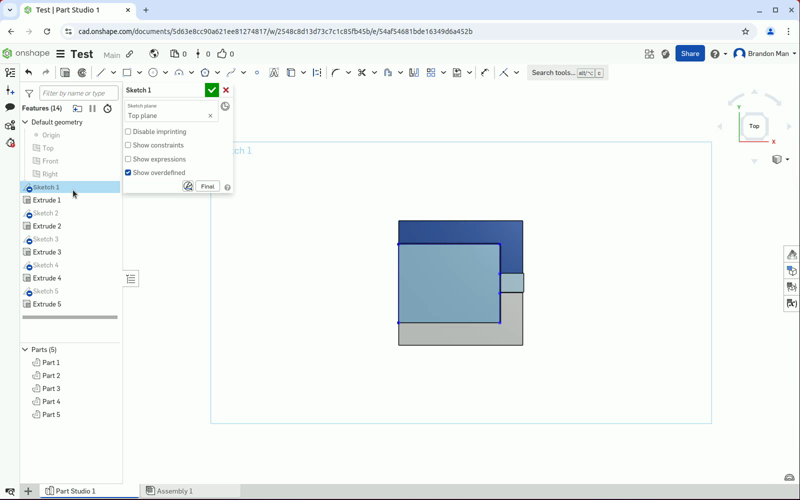
mouse_move(229, 92)
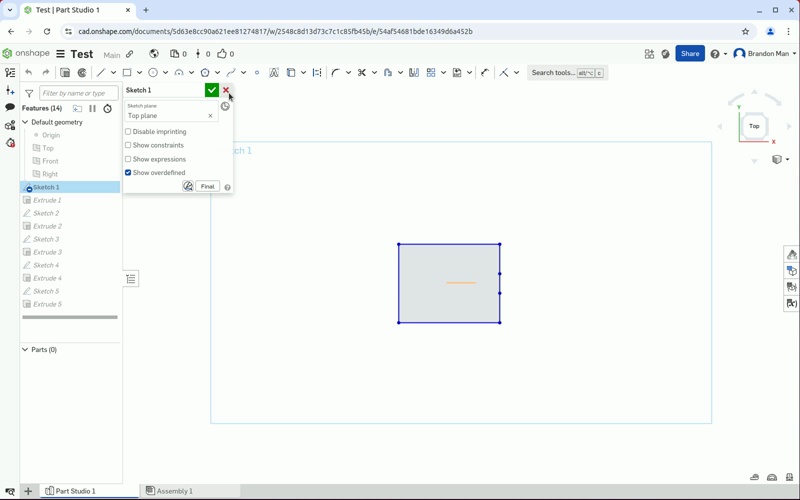
click(229, 92)
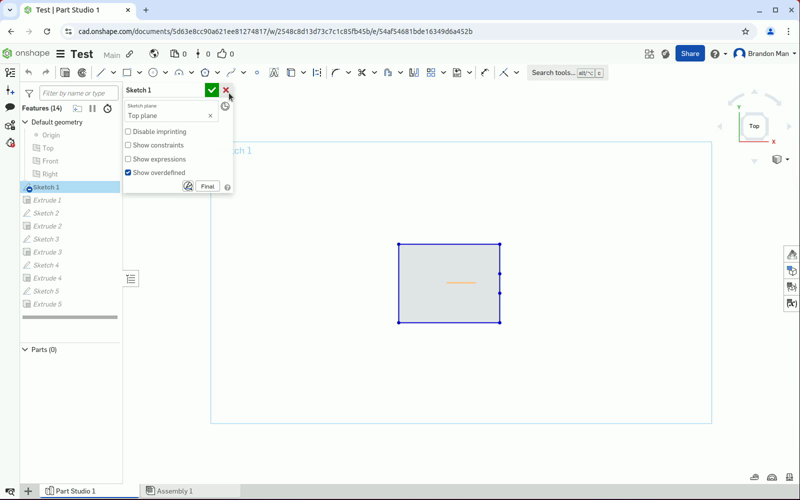
key(shift+s)
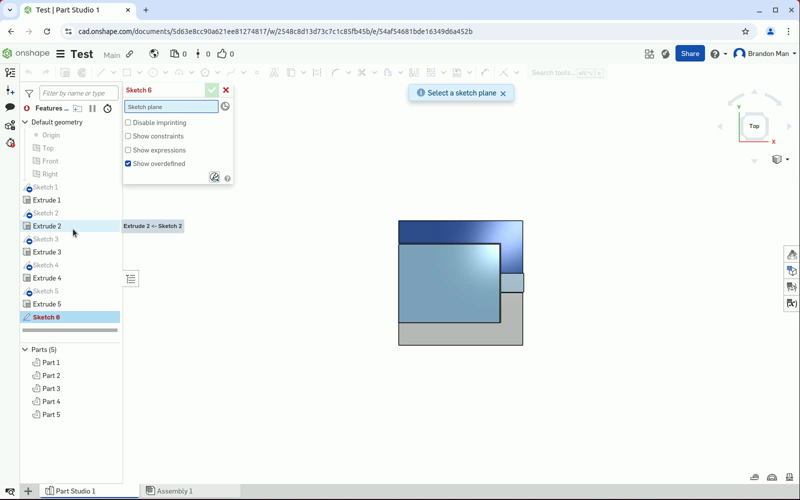
scroll(3)
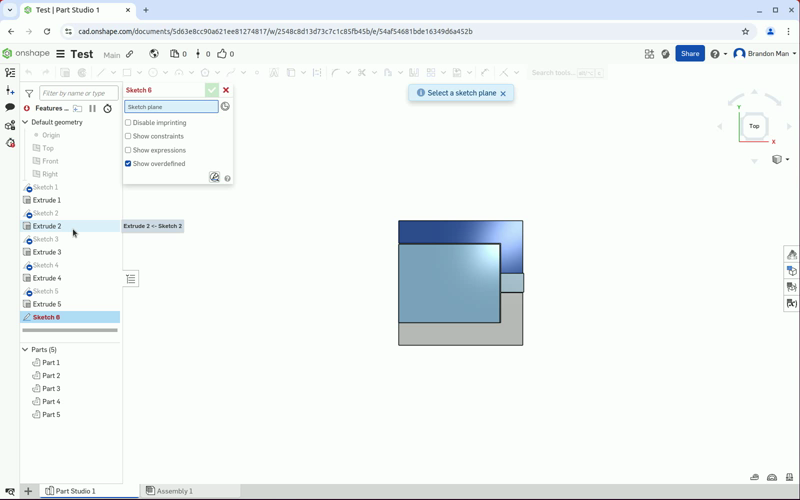
mouse_move(73, 150)
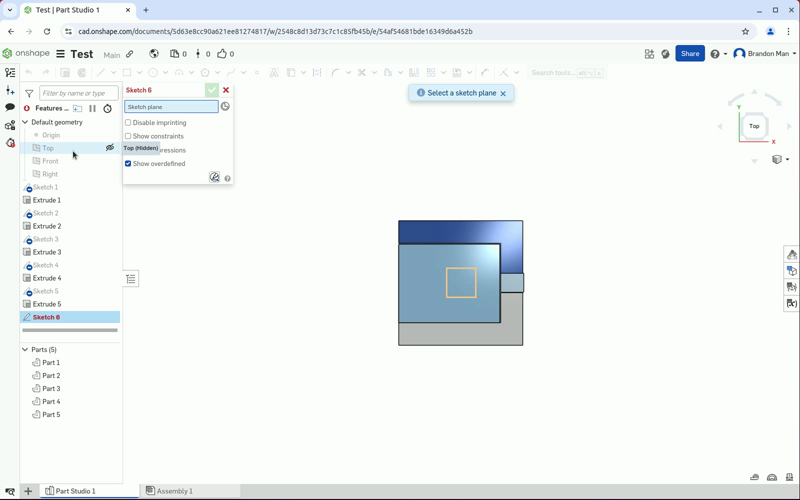
click(73, 150)
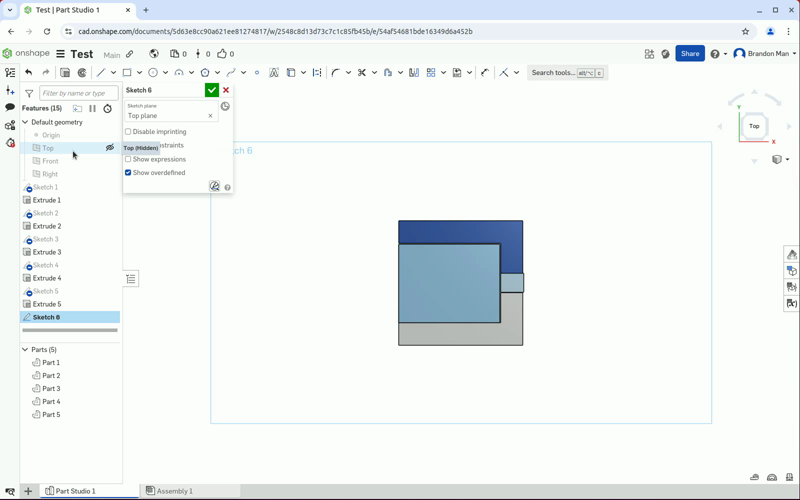
mouse_move(73, 352)
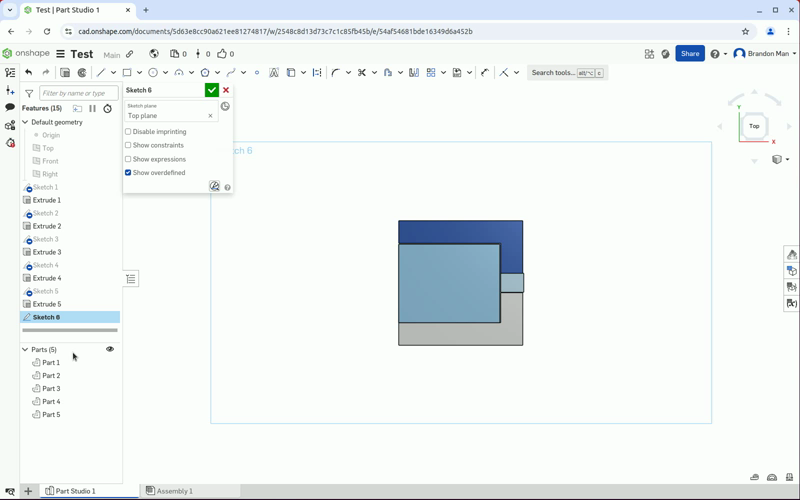
key(y)
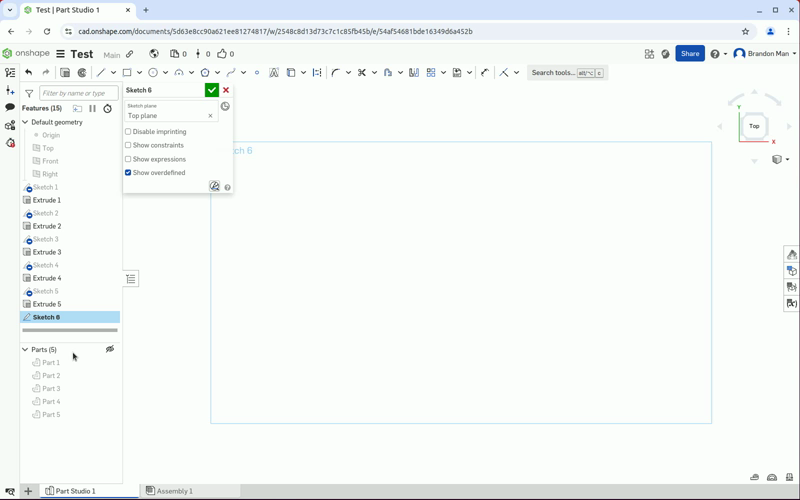
key(l)
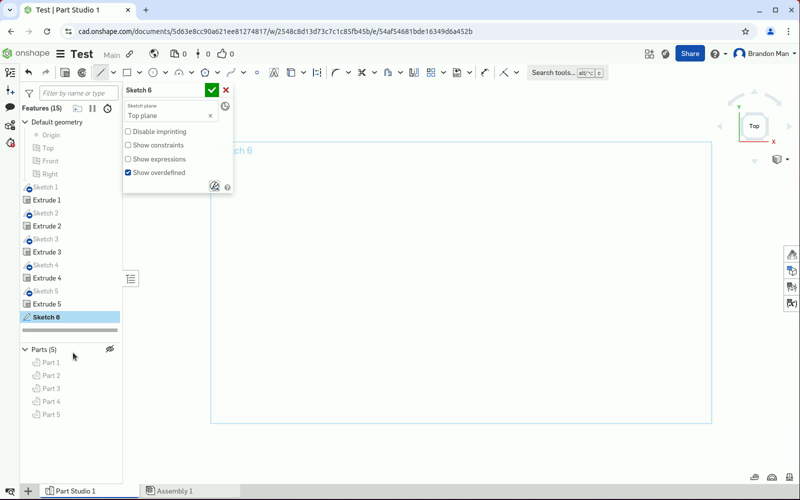
key_down(shift)
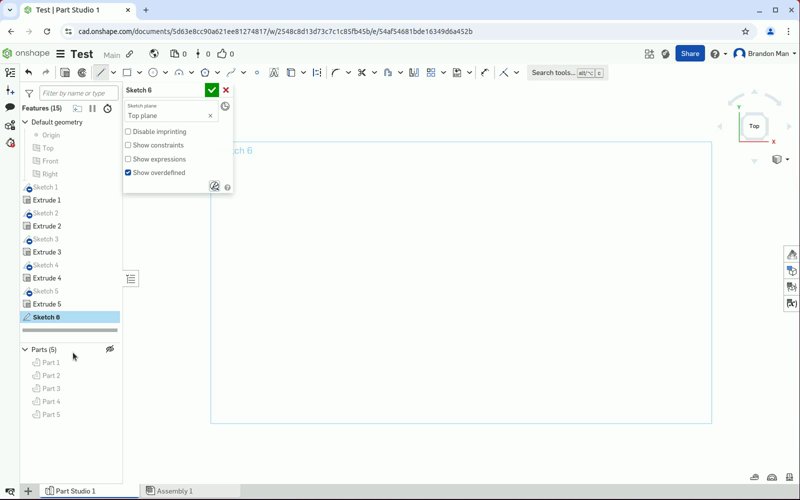
mouse_move(500, 292)
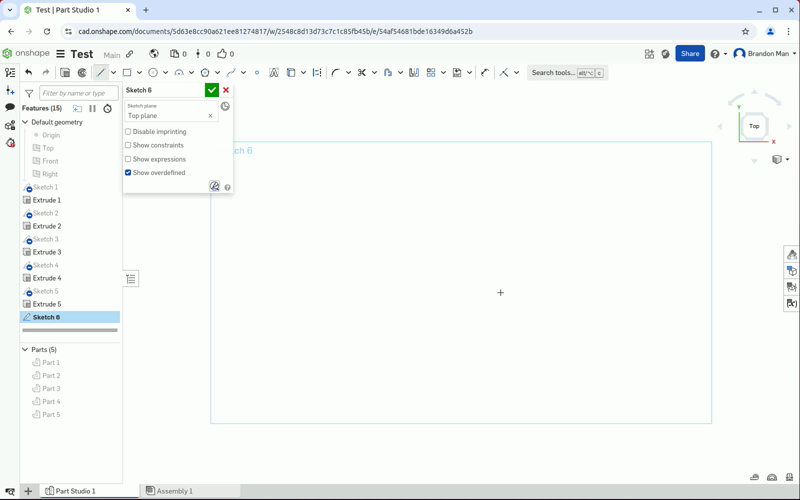
click(500, 292)
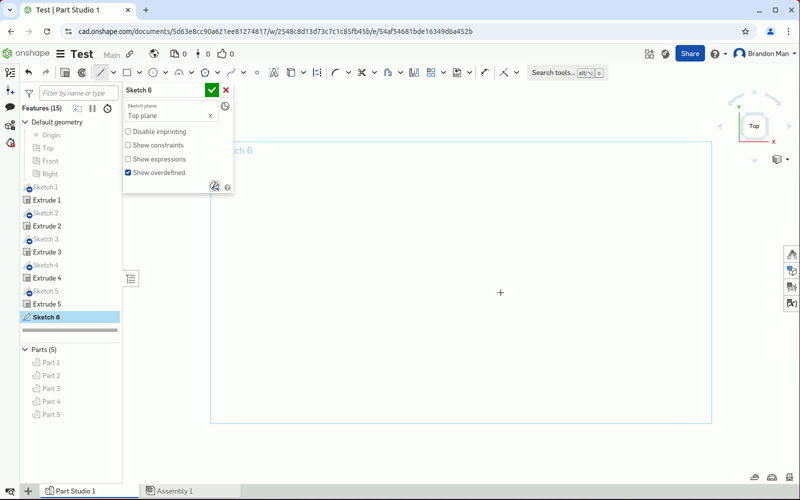
key_up(shift)
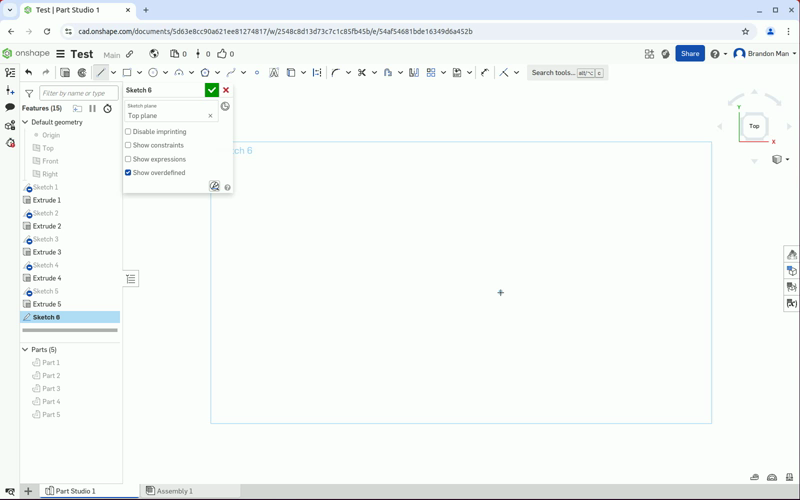
key_down(shift)
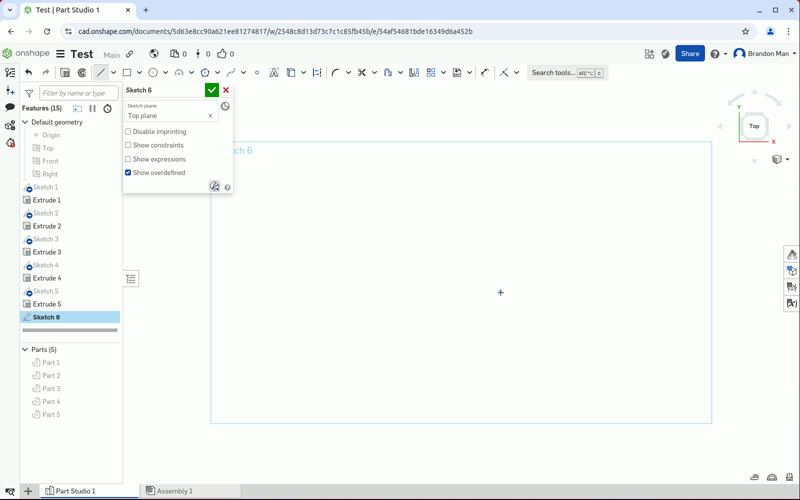
mouse_move(530, 292)
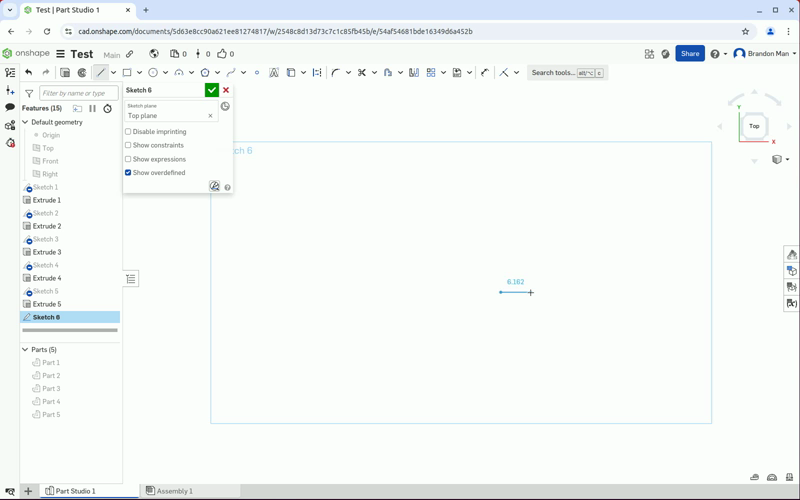
mouse_move(523, 292)
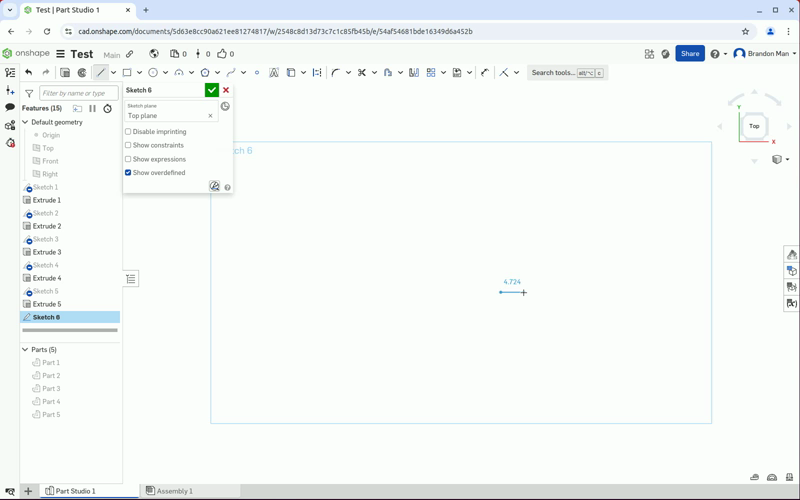
click(523, 292)
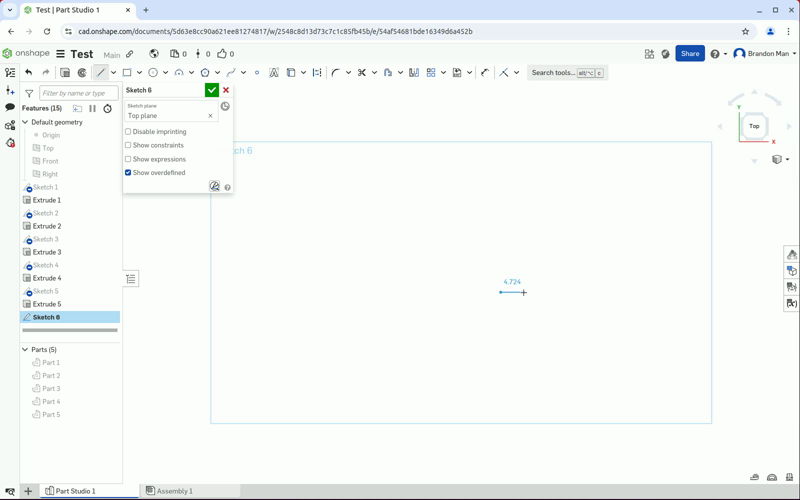
key_up(shift)
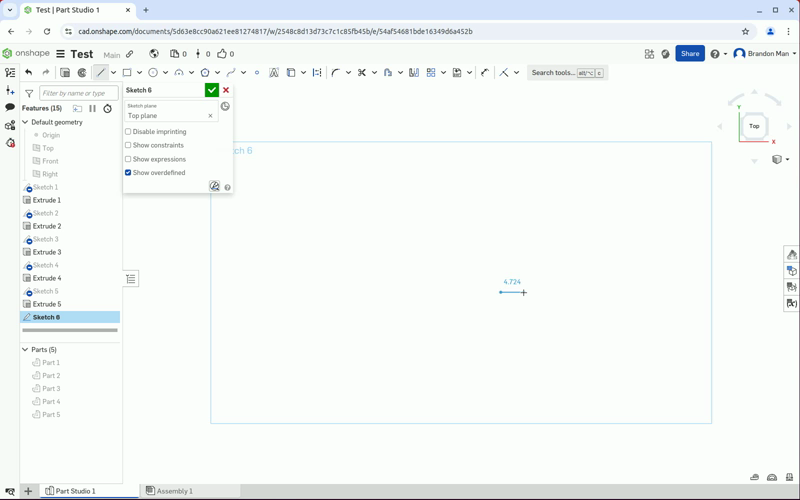
key_down(shift)
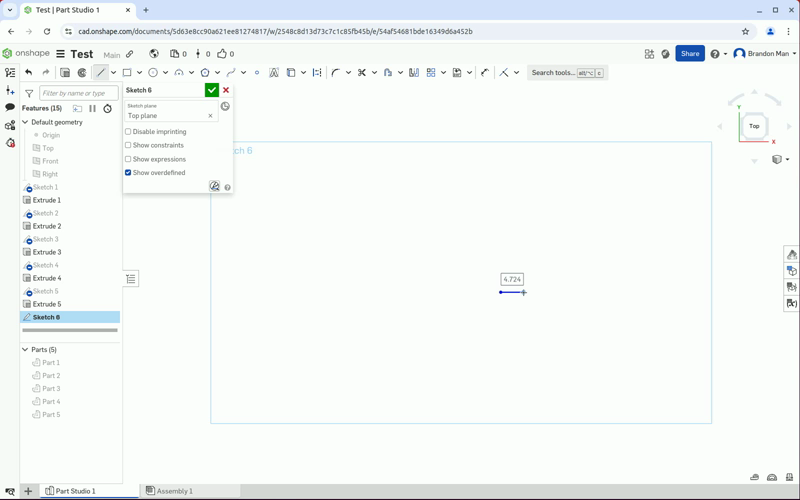
mouse_move(553, 292)
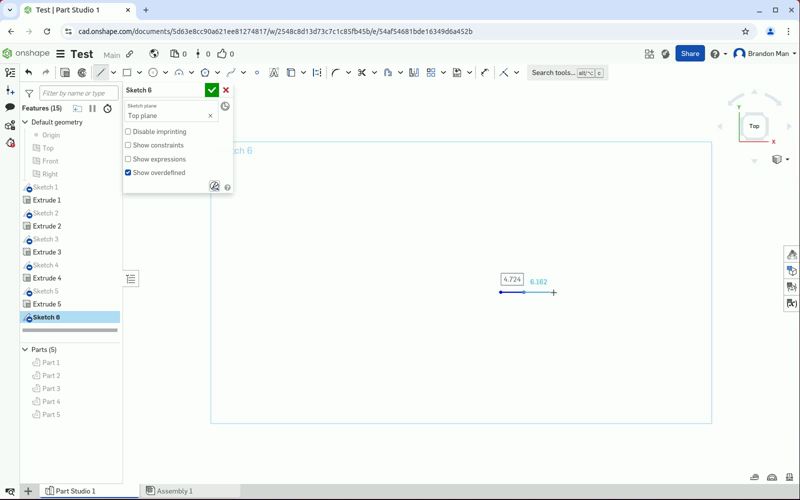
mouse_move(523, 273)
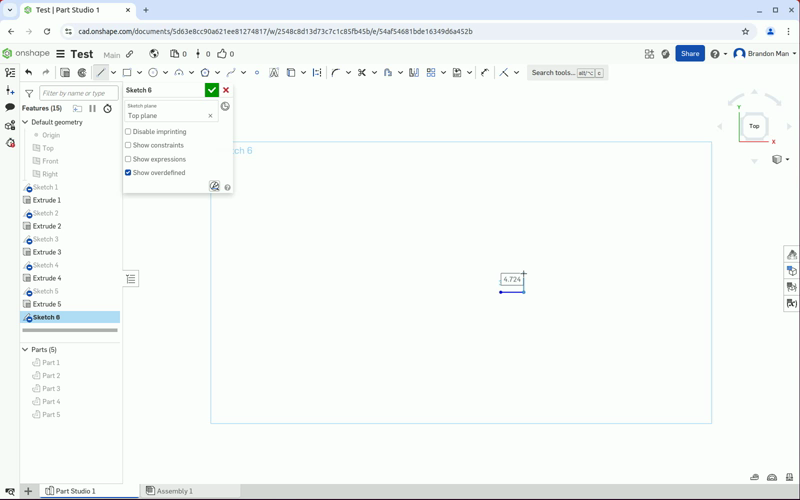
click(523, 273)
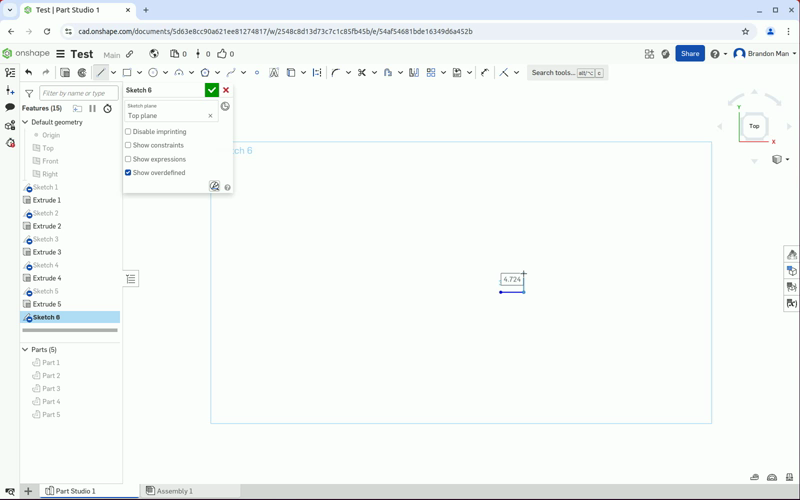
key_up(shift)
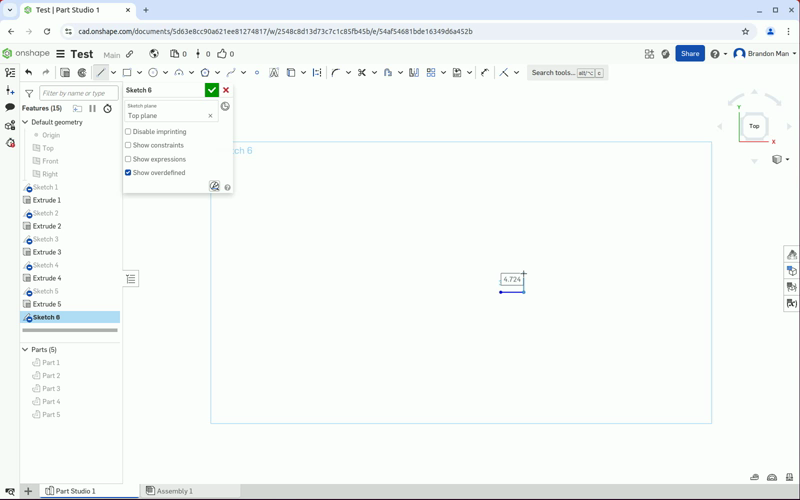
key_down(shift)
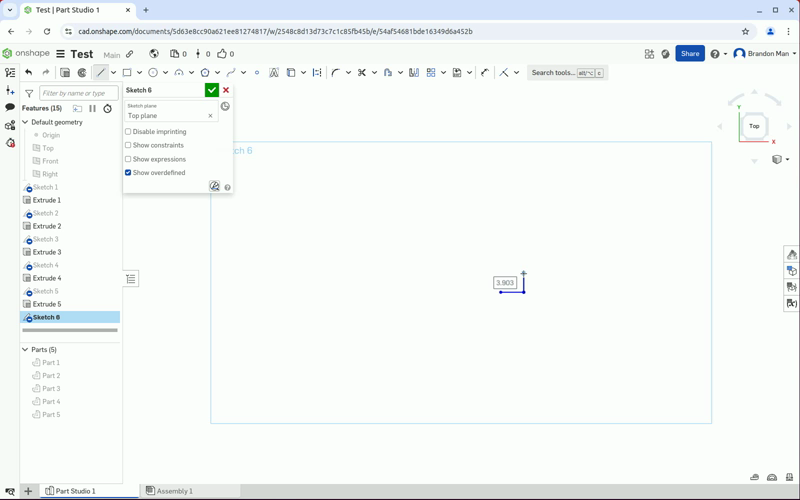
mouse_move(553, 273)
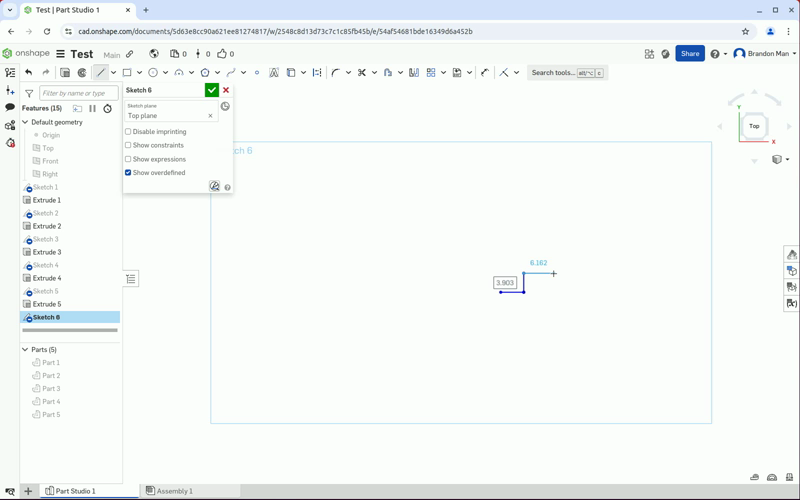
mouse_move(500, 273)
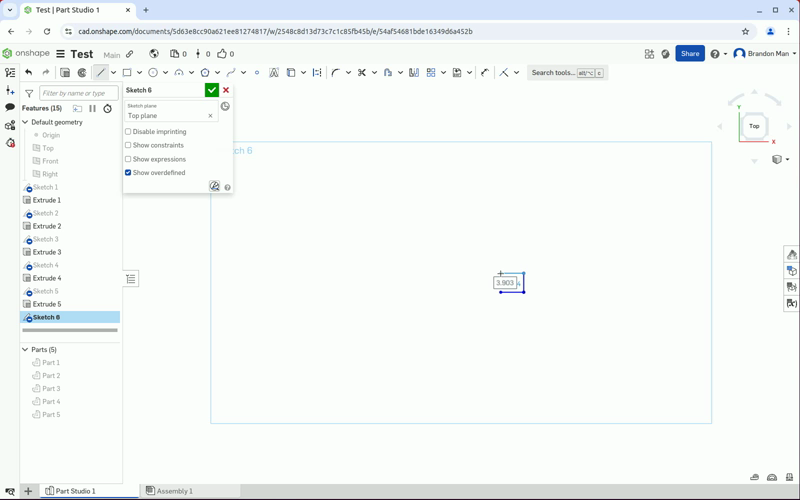
click(500, 273)
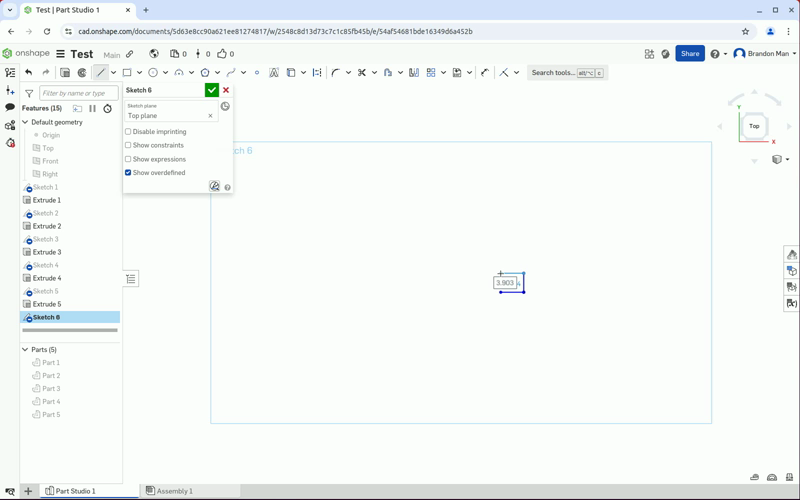
key_up(shift)
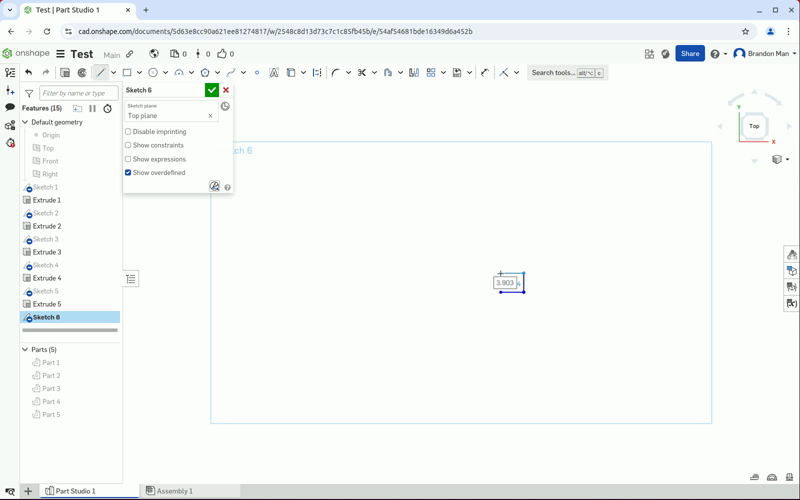
mouse_move(530, 273)
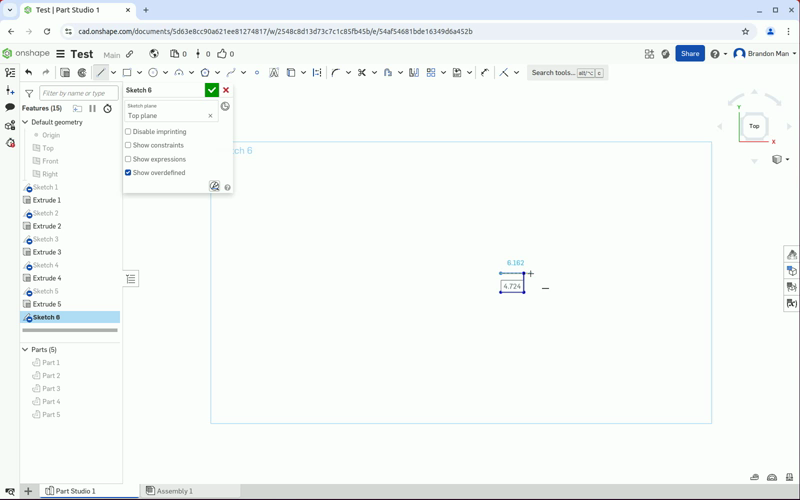
key_down(shift)
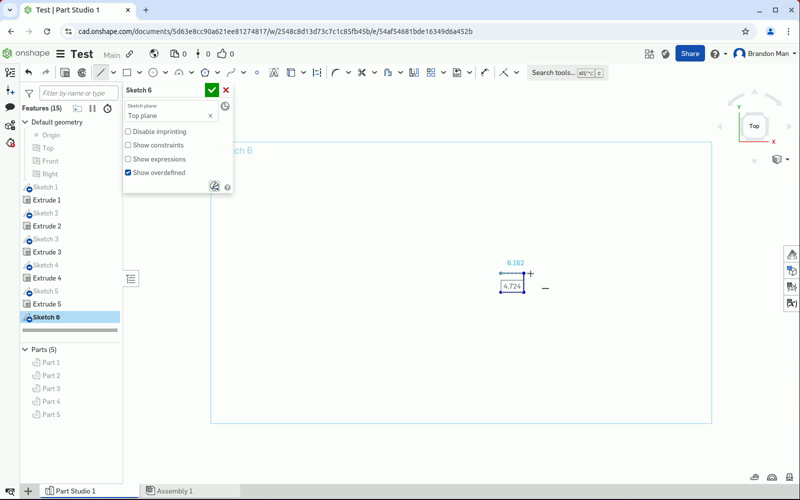
mouse_move(500, 292)
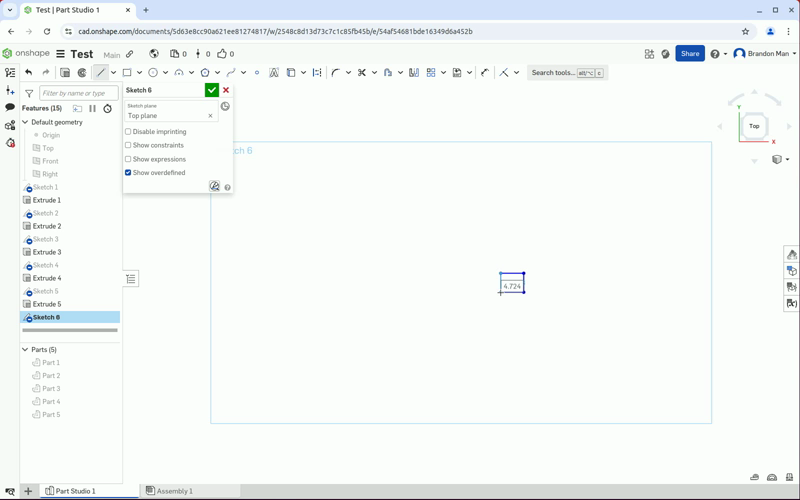
key_up(shift)
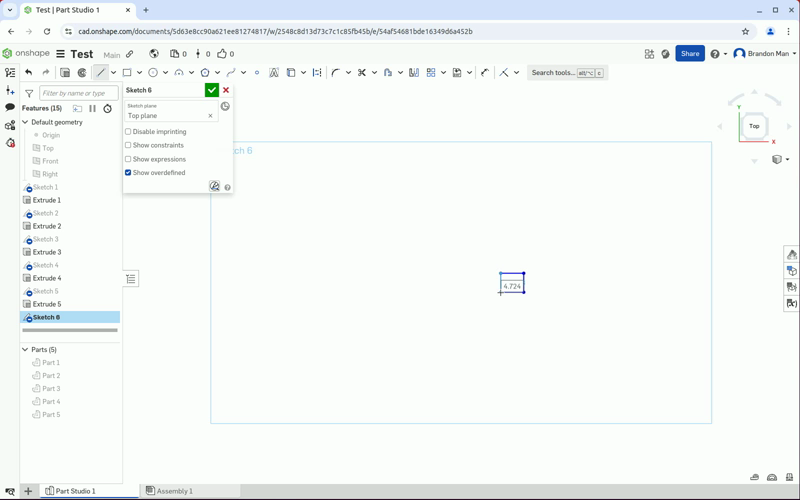
click(500, 292)
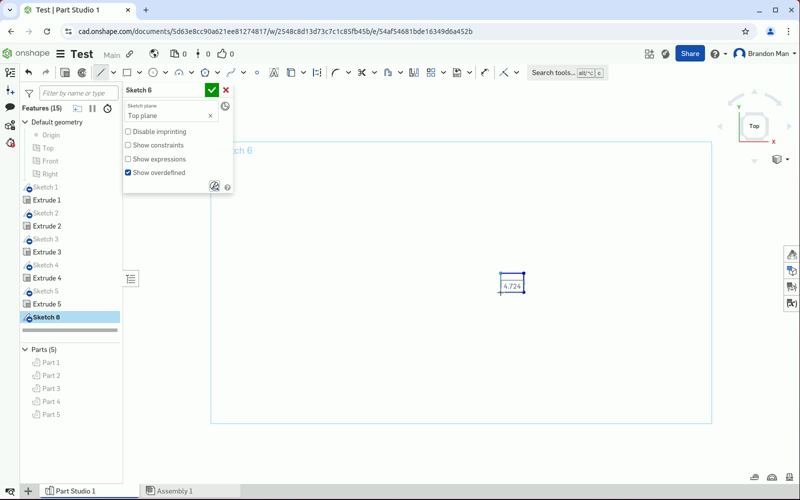
key(esc)
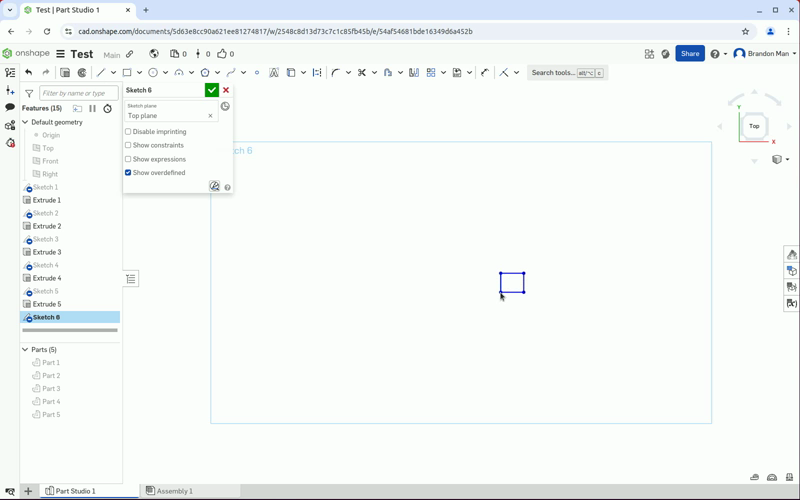
mouse_move(513, 286)
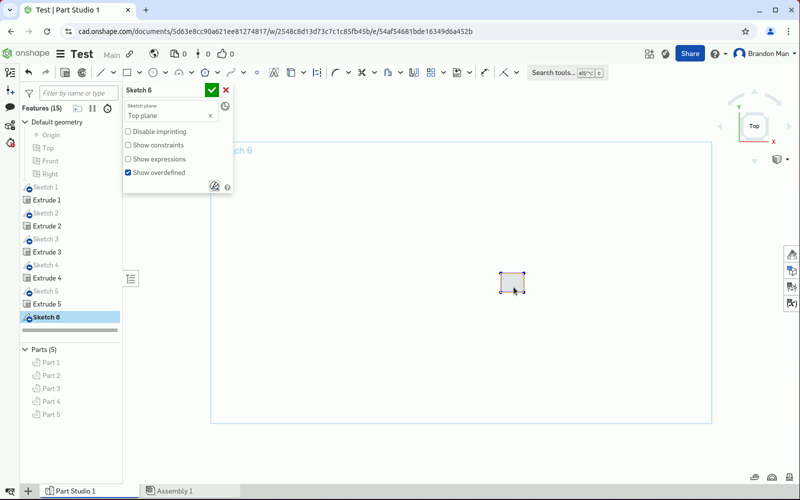
scroll(6)
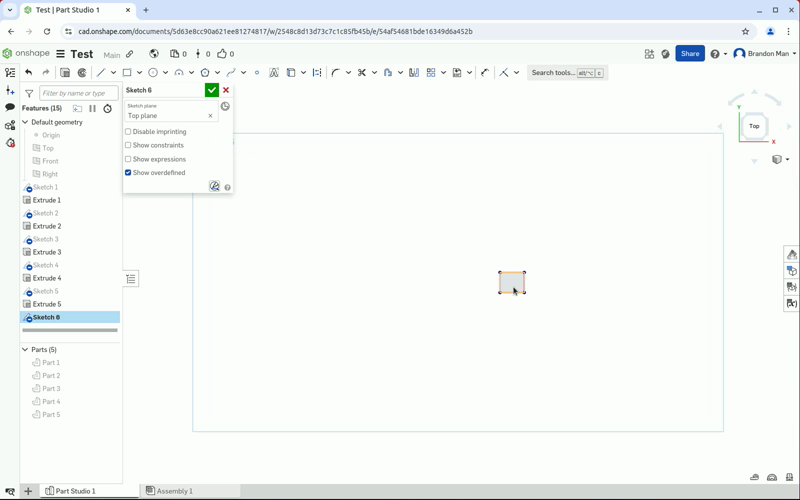
scroll(6)
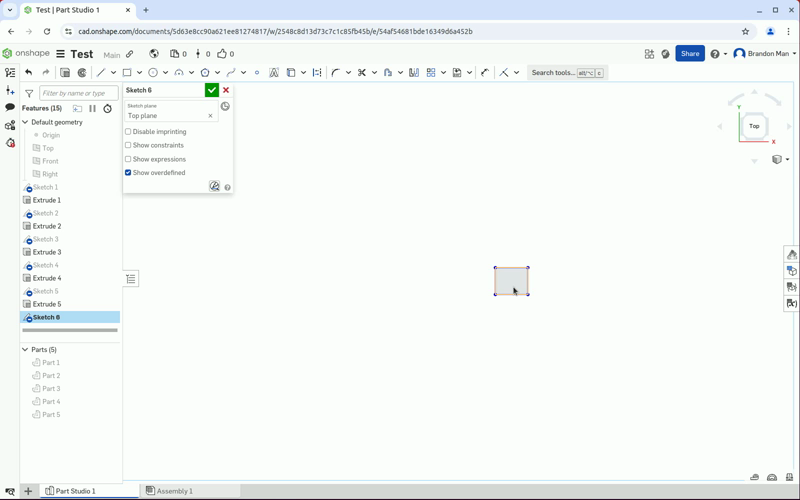
scroll(6)
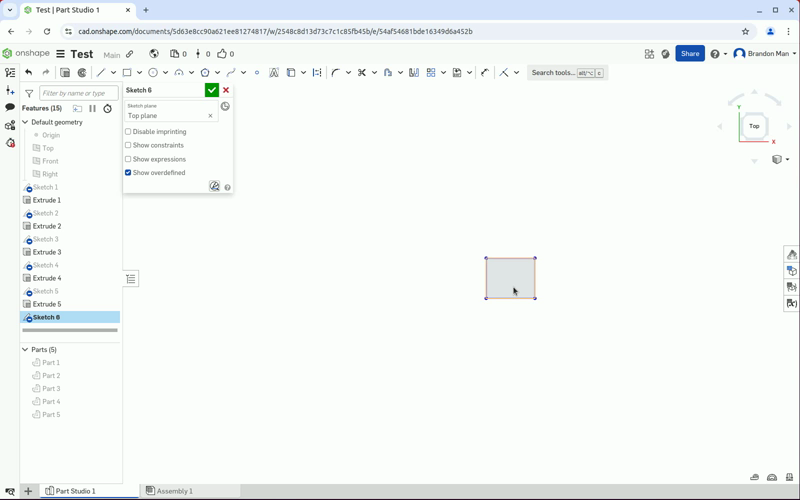
scroll(6)
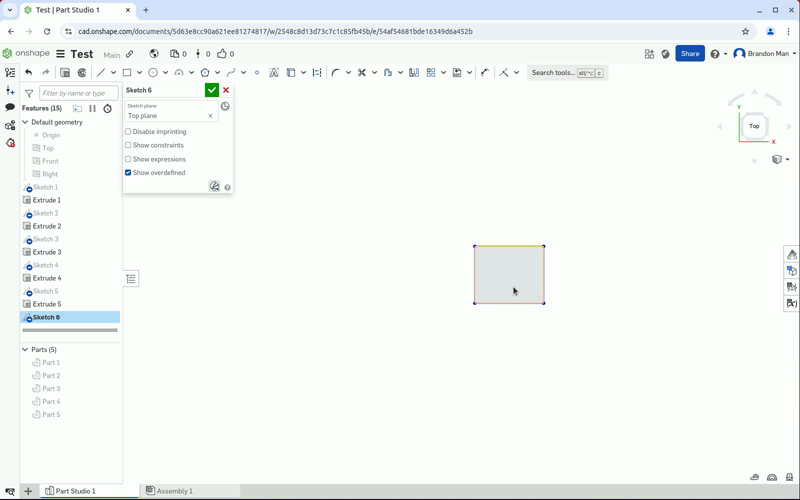
scroll(6)
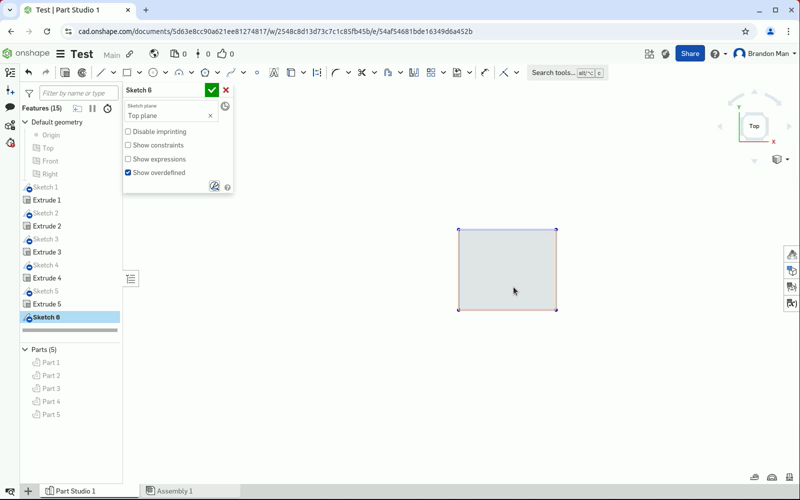
scroll(6)
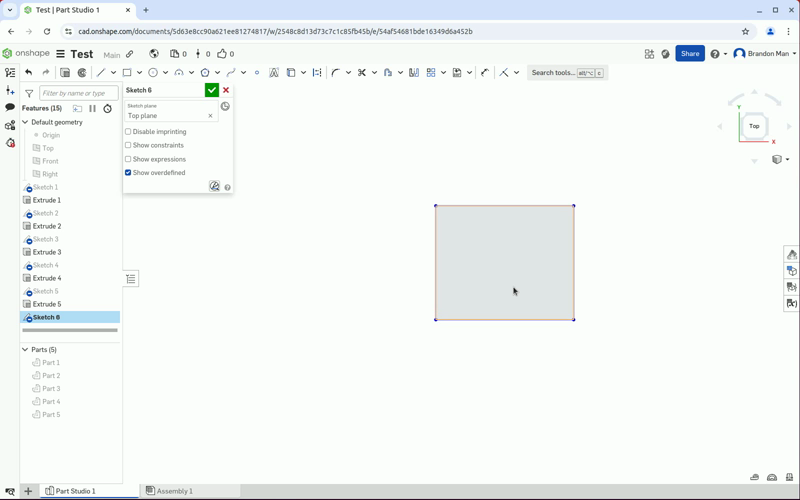
scroll(6)
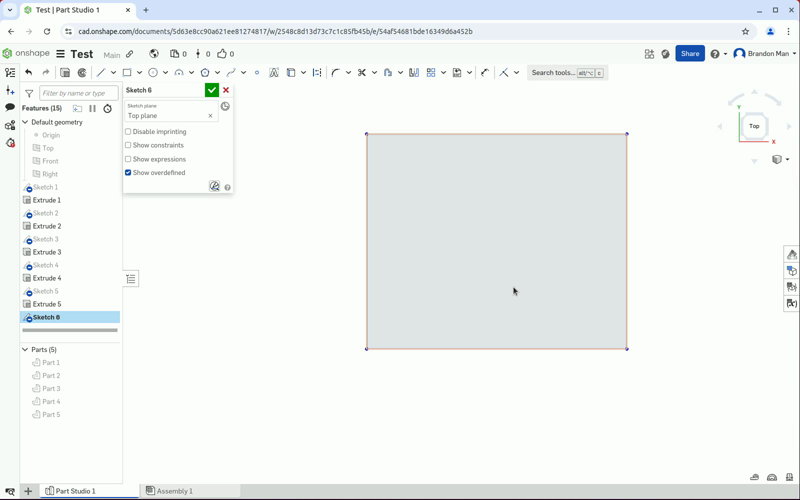
click(513, 286)
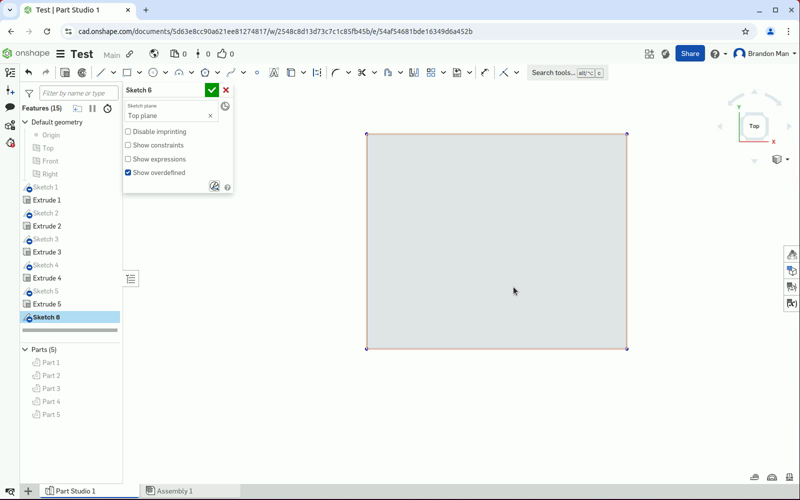
scroll(-6)
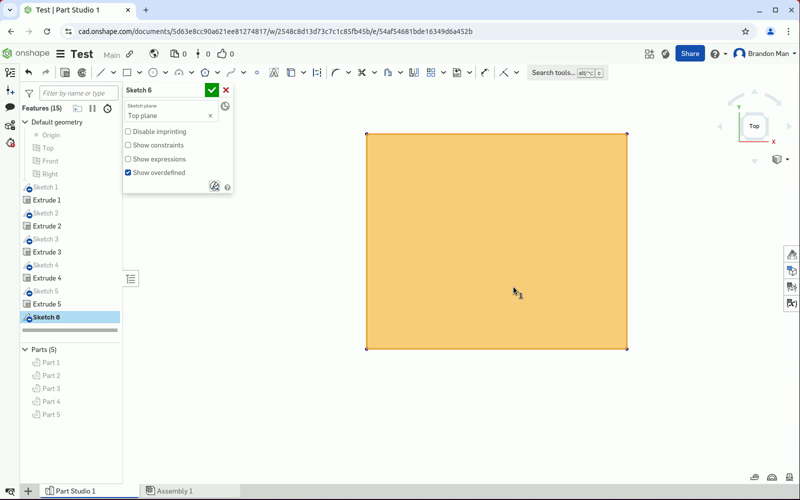
scroll(-6)
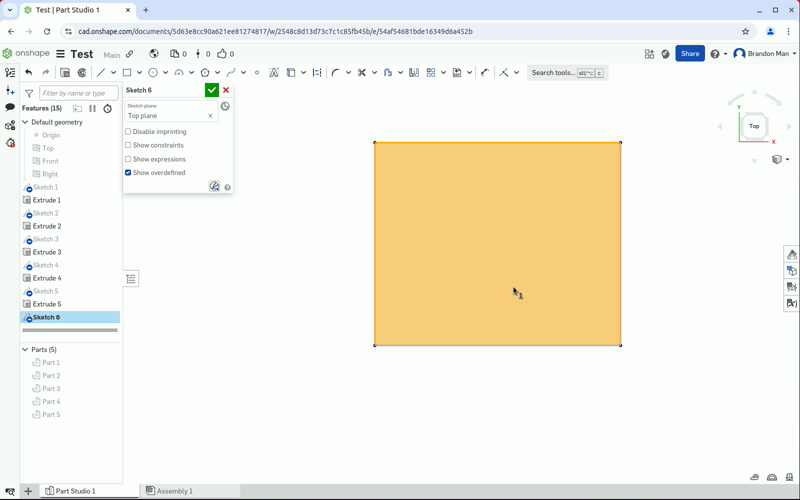
scroll(-6)
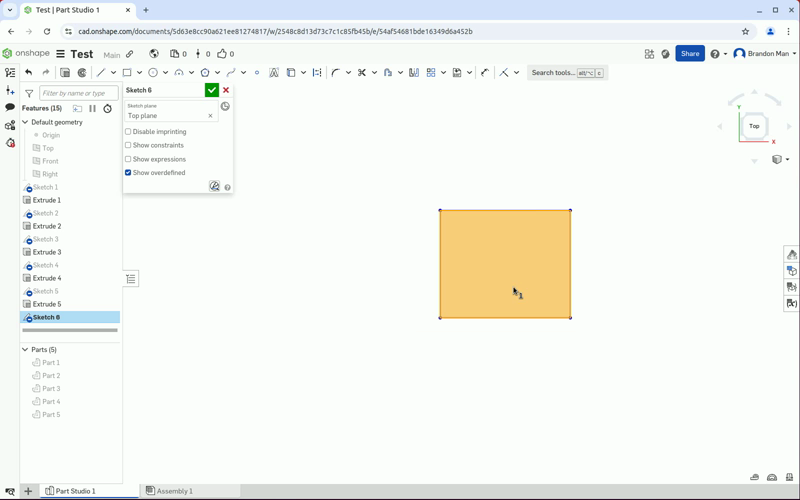
scroll(-6)
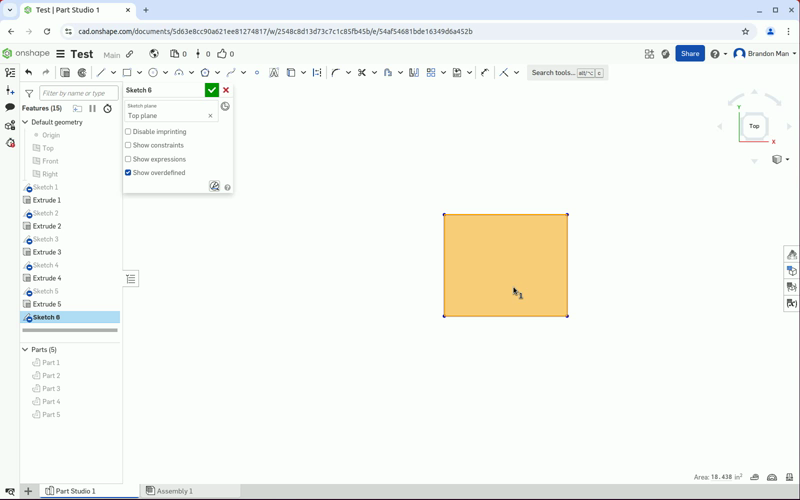
scroll(-6)
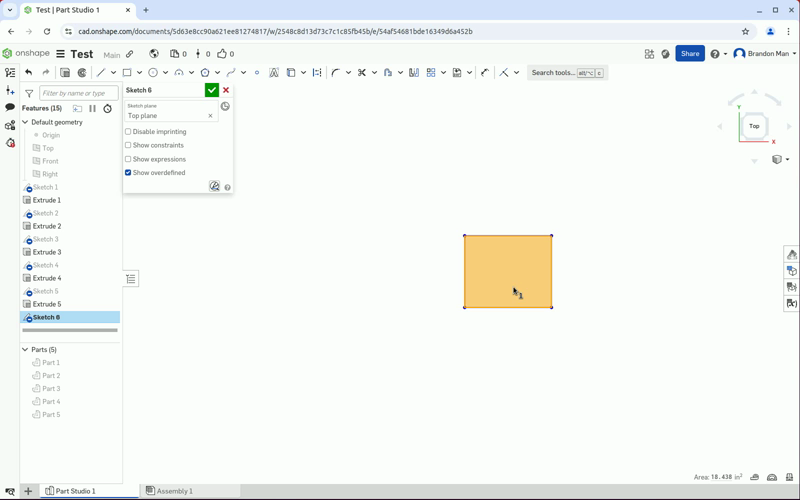
scroll(-6)
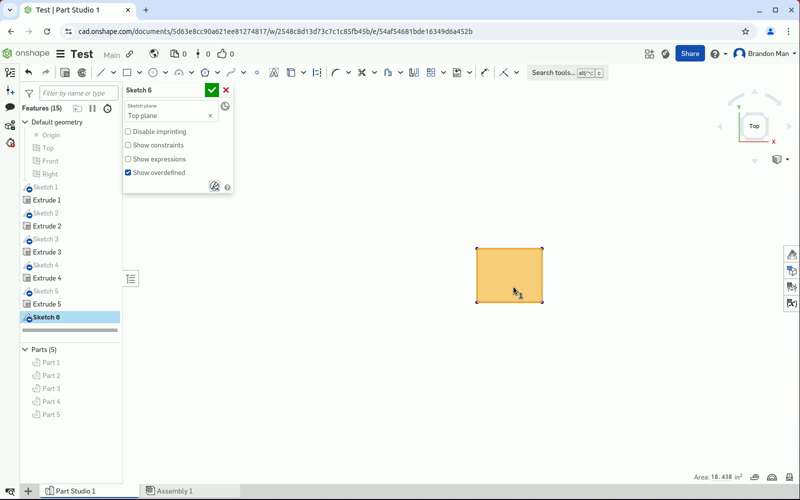
scroll(-6)
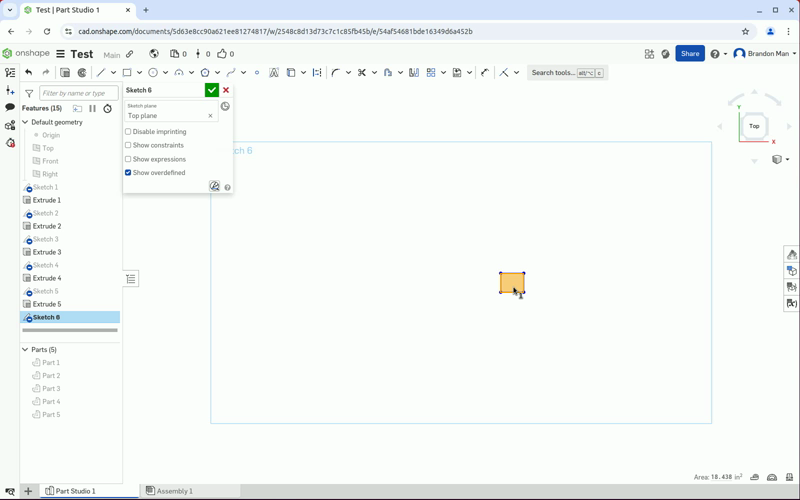
mouse_move(73, 352)
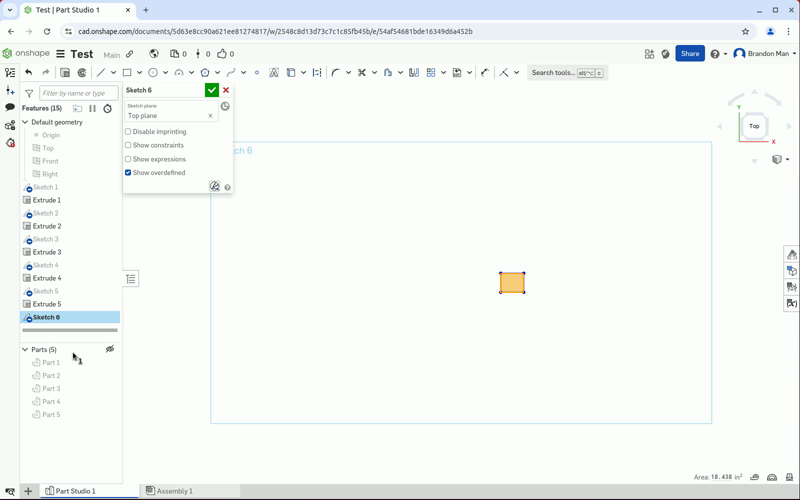
key(shift+y)
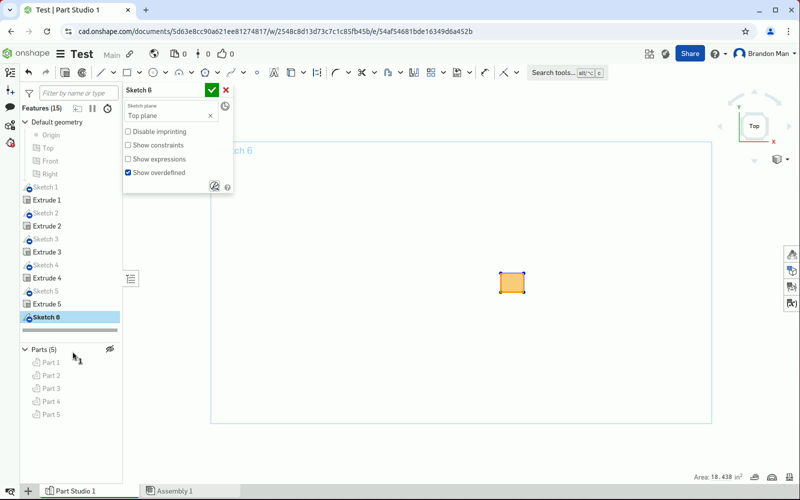
key(shift+e)
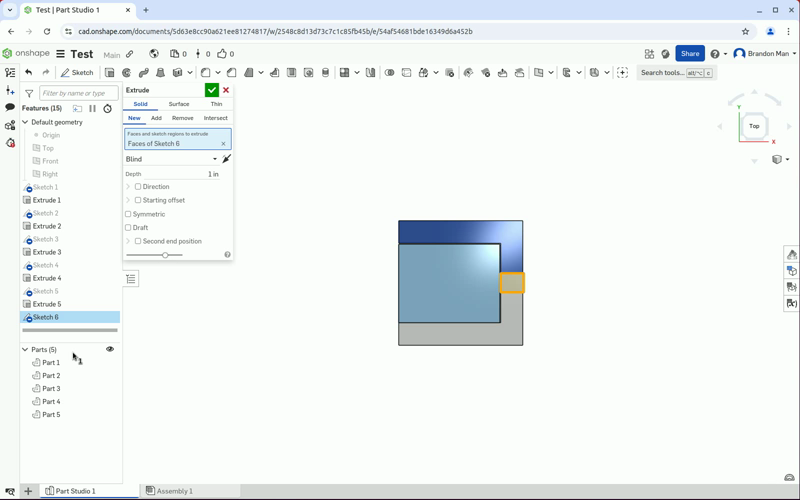
mouse_move(143, 106)
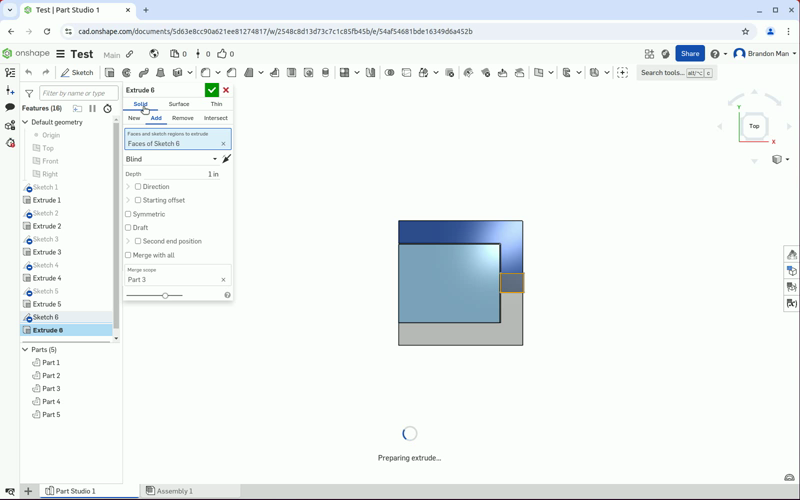
click(143, 106)
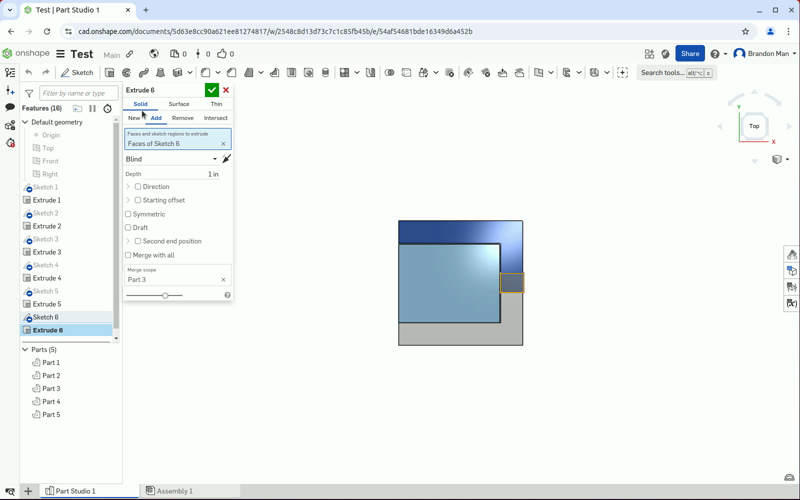
mouse_move(137, 120)
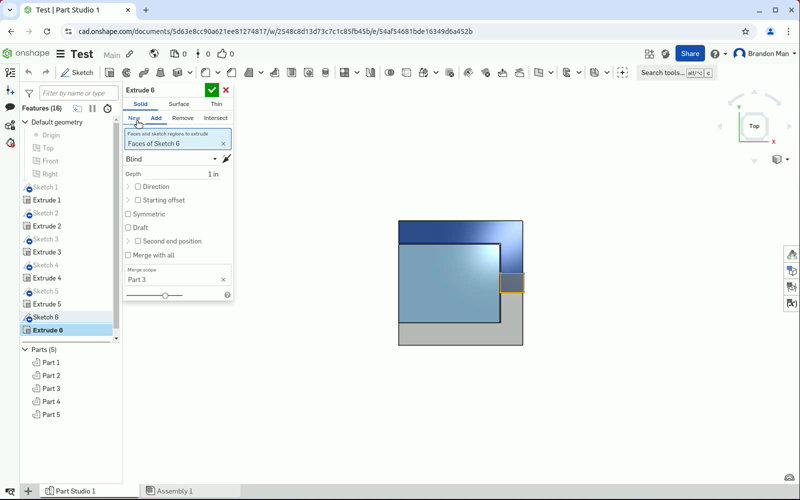
click(137, 120)
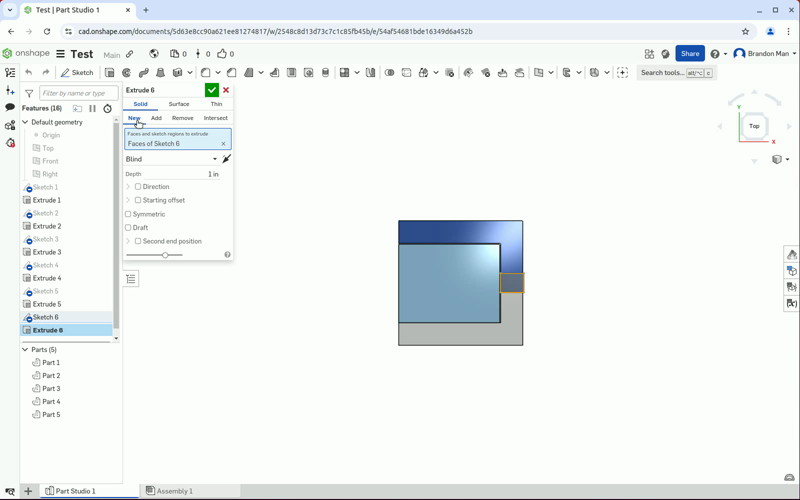
key(tab, 4)
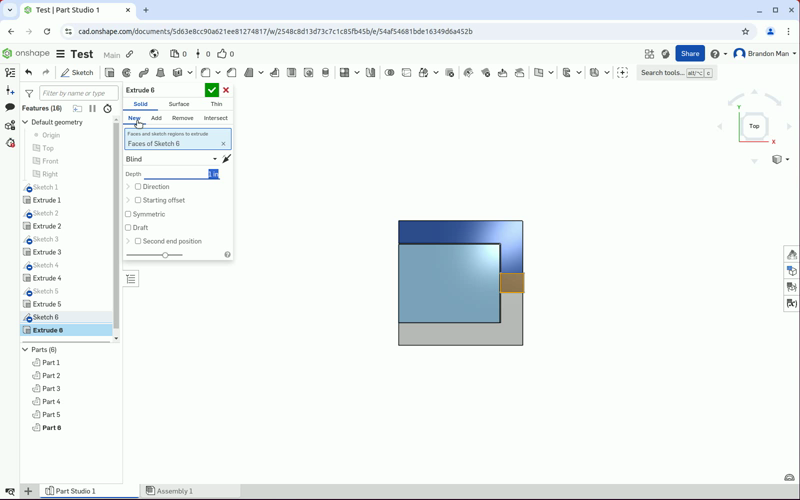
text(23.108)
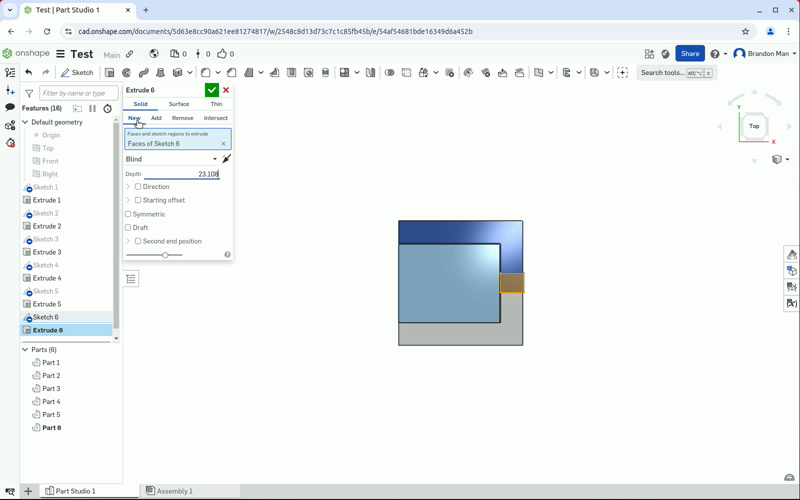
key(tab, 3)
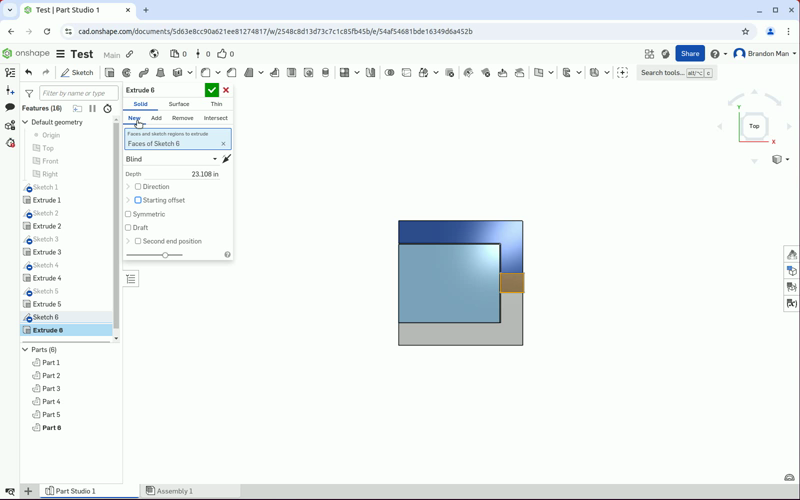
key(tab, 2)
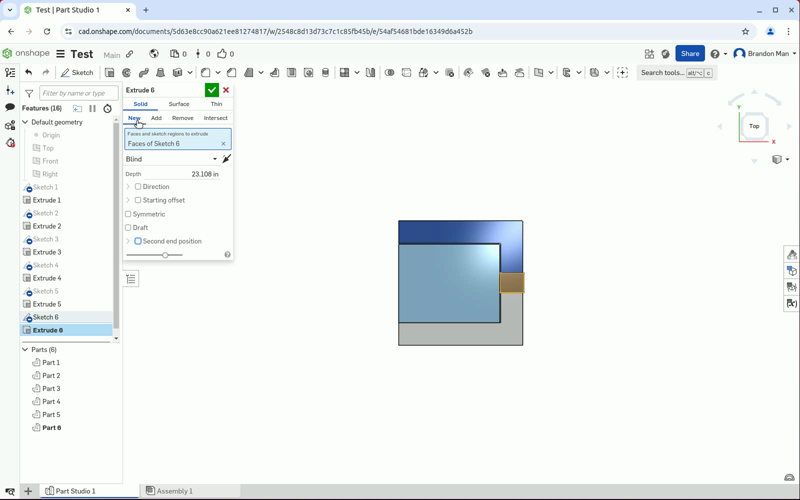
key(space)
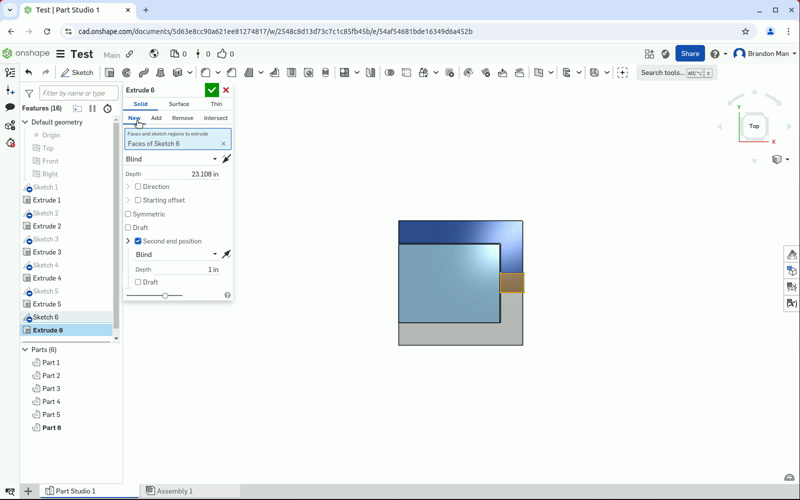
key(tab, 3)
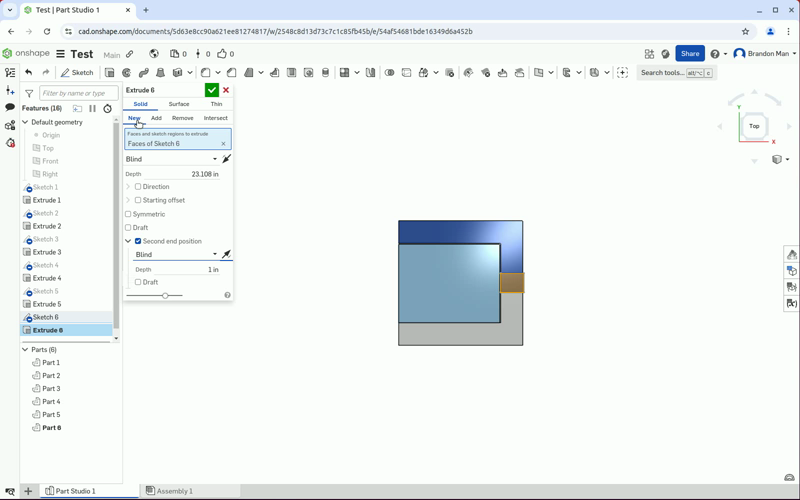
text(6.499)
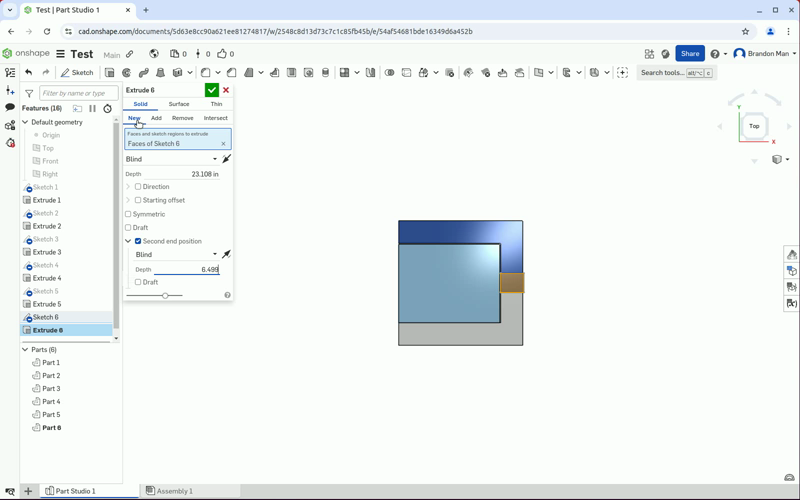
key(enter)
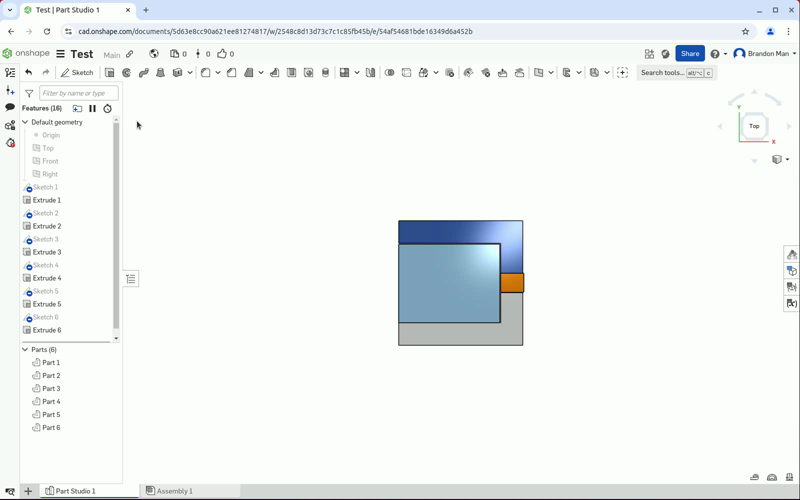
key(shift+h)
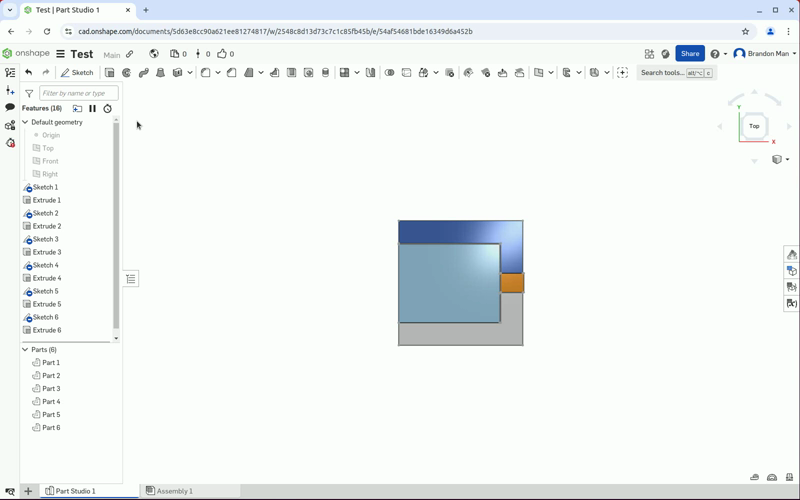
key(shift+h)
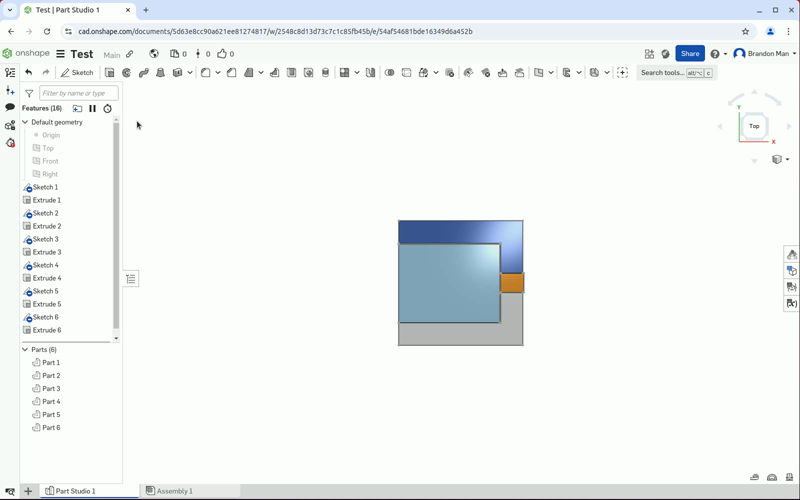
key(shift+7)
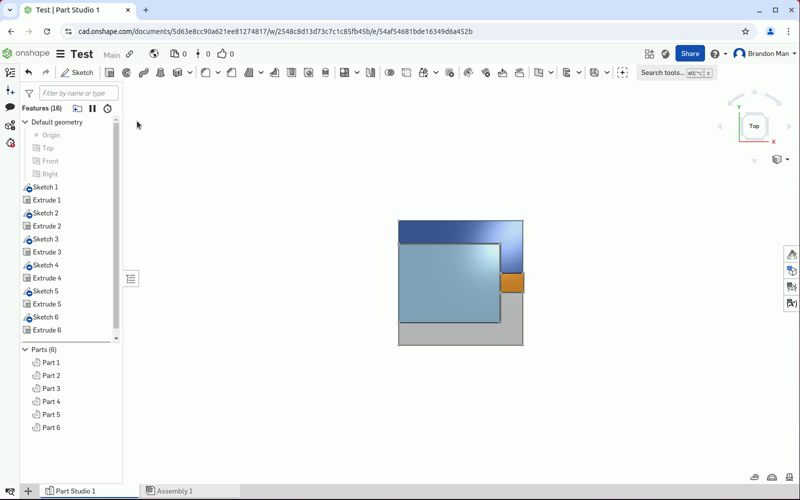
key(up, 3)
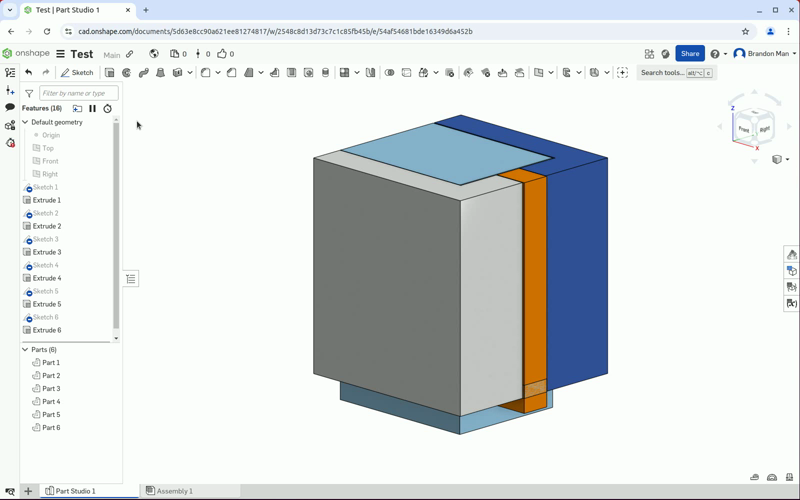
key(left, 3)
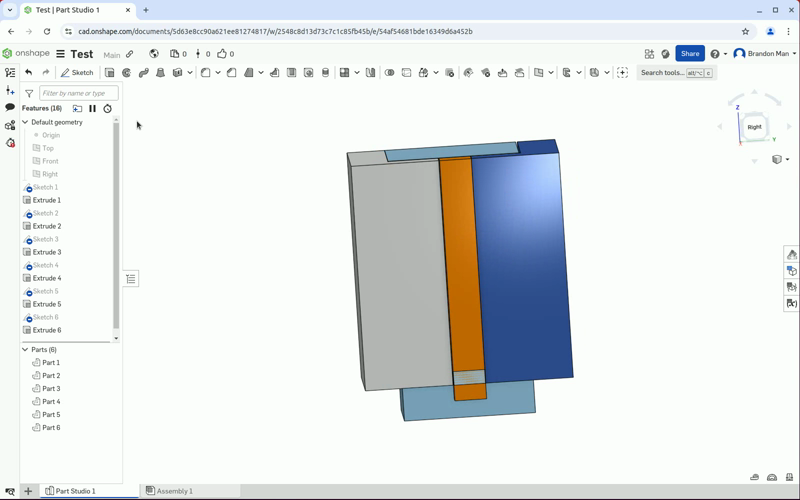
key(right, 3)
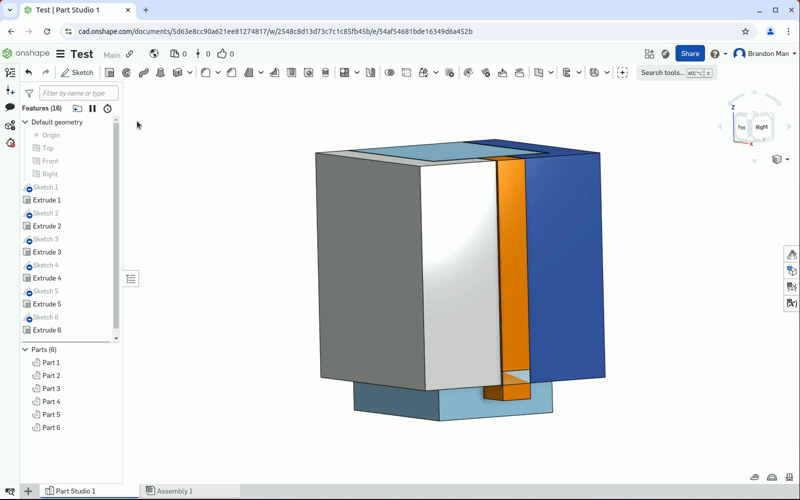
key(down, 3)
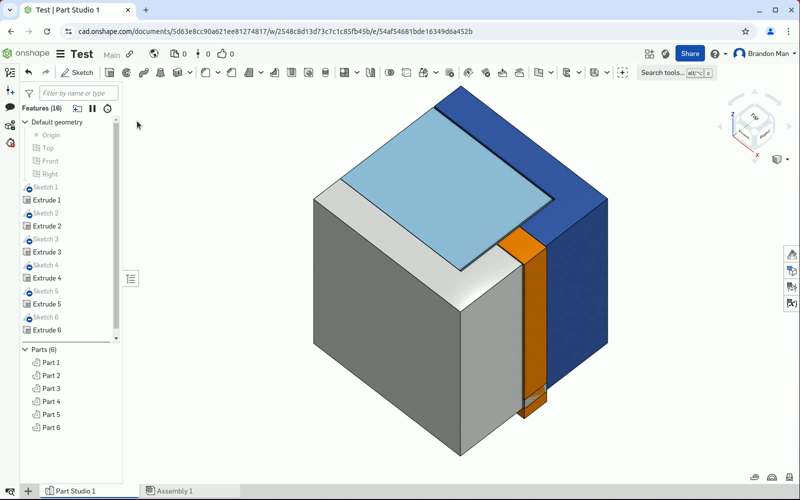
mouse_move(69, 189)
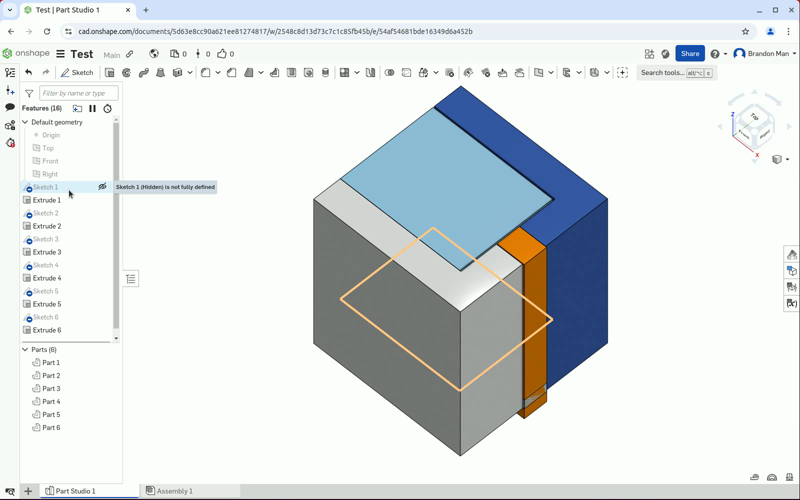
click(69, 189)